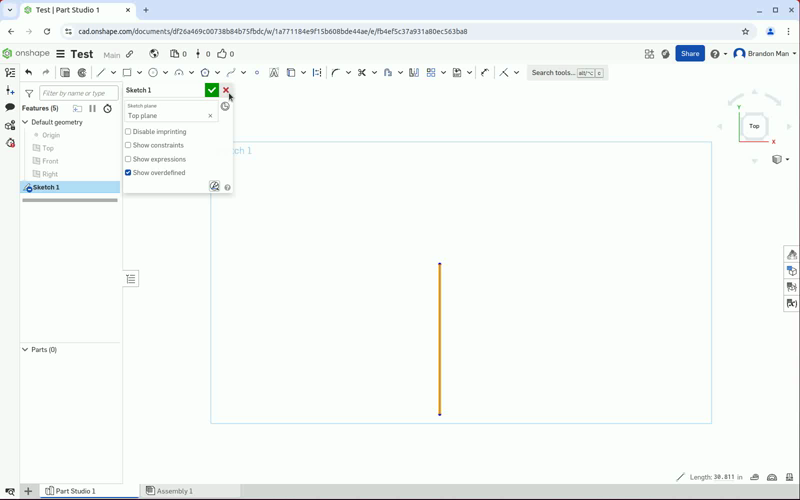
key(shift+h)
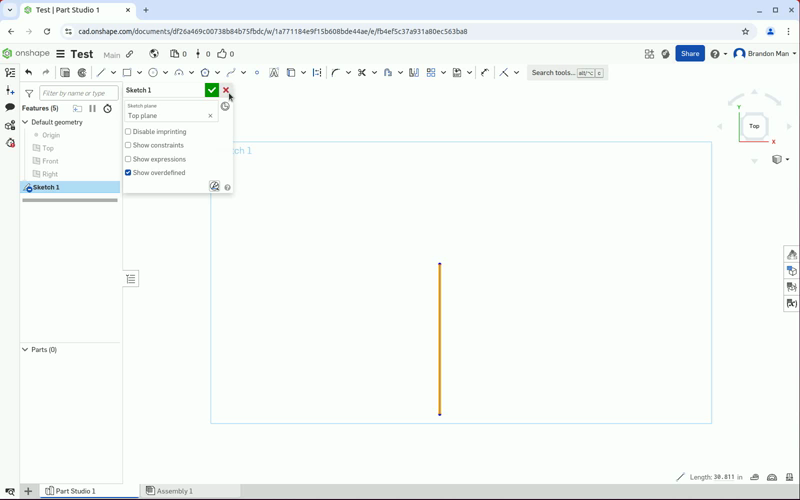
key(shift+s)
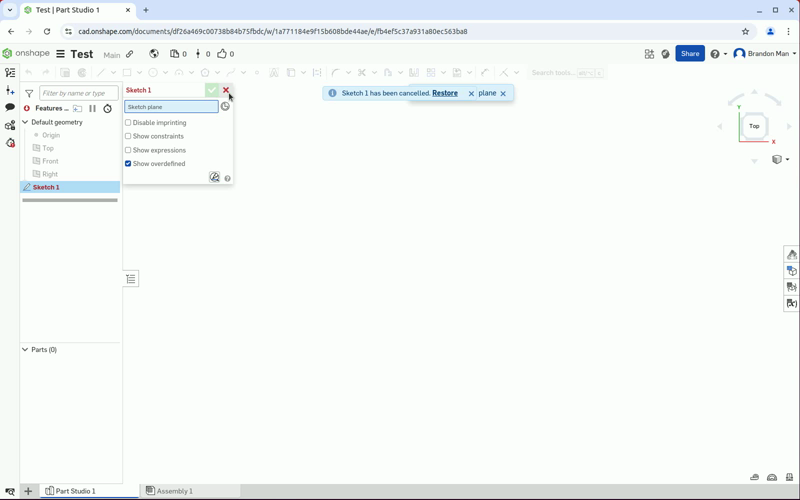
mouse_move(73, 150)
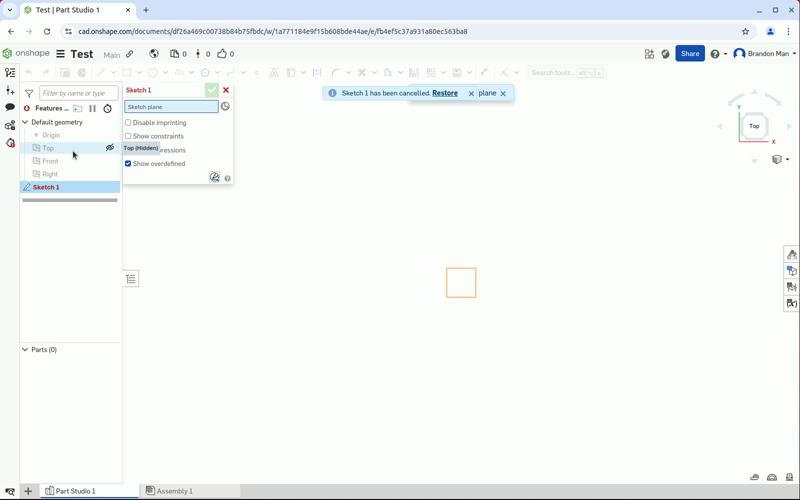
click(73, 150)
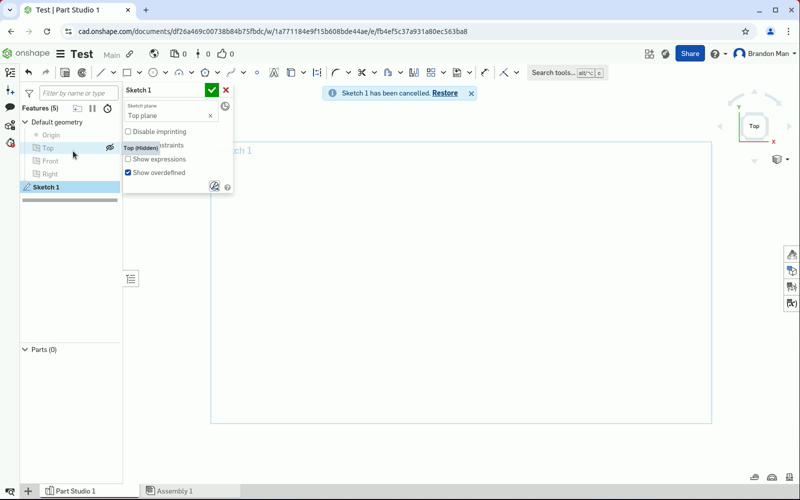
mouse_move(73, 352)
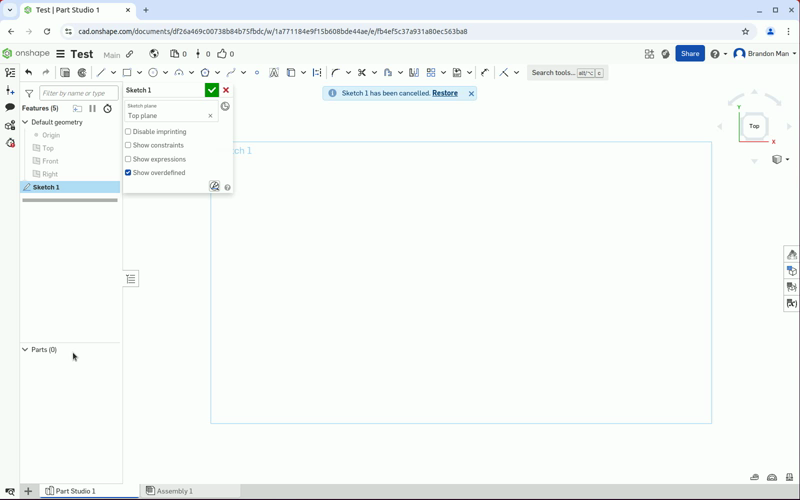
key(y)
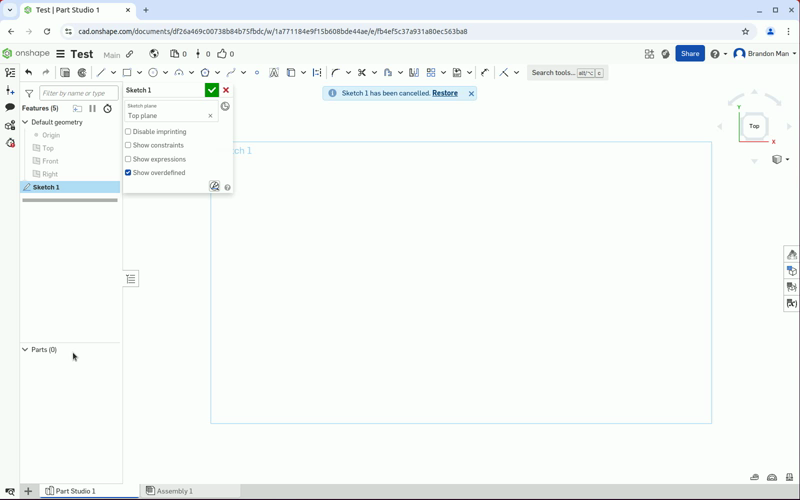
key(l)
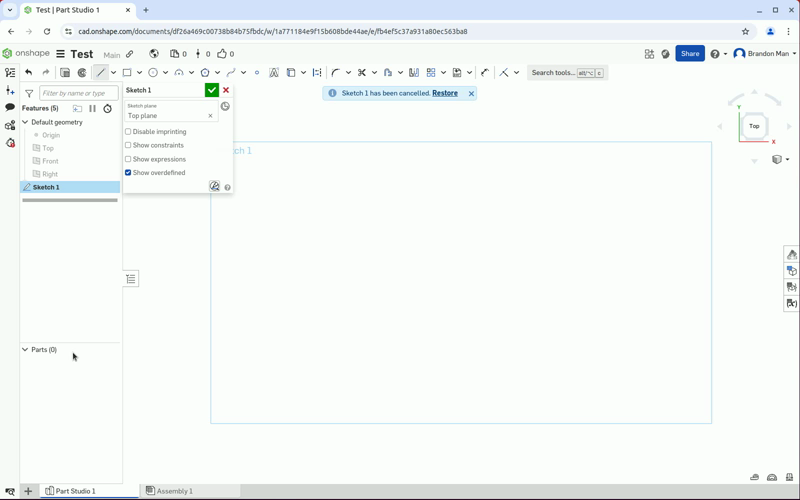
key_down(shift)
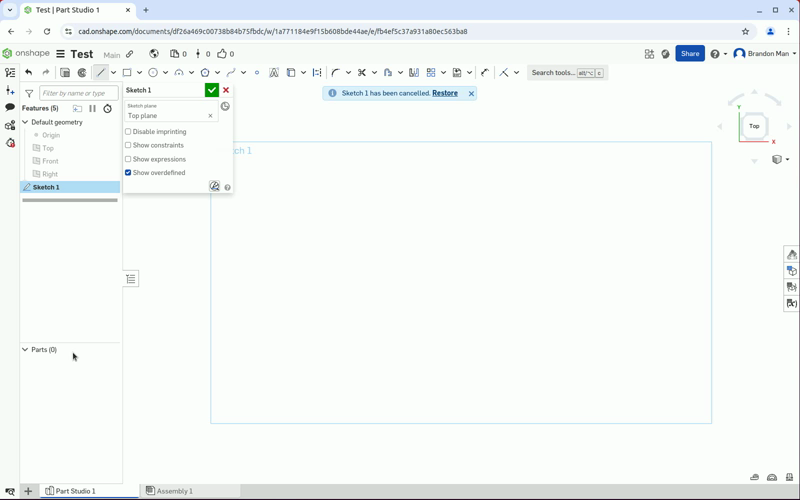
mouse_move(417, 357)
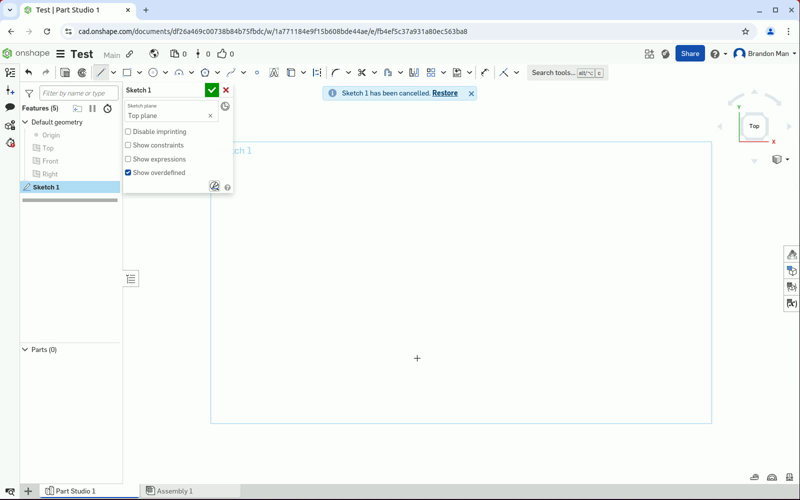
click(417, 357)
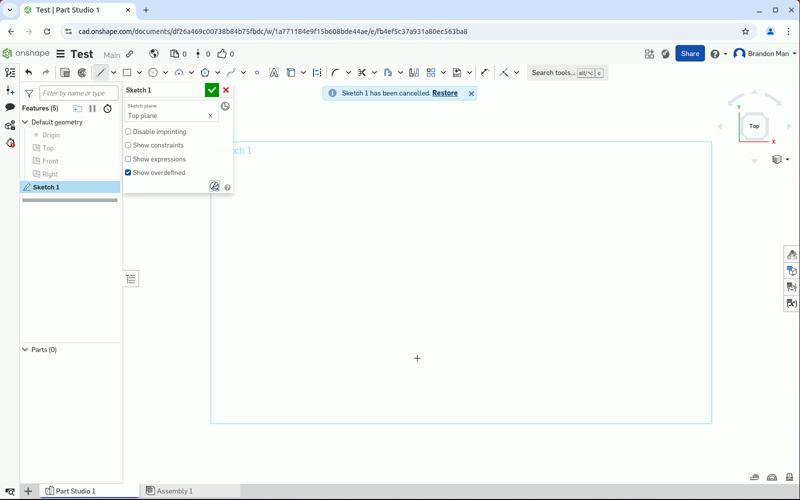
key_up(shift)
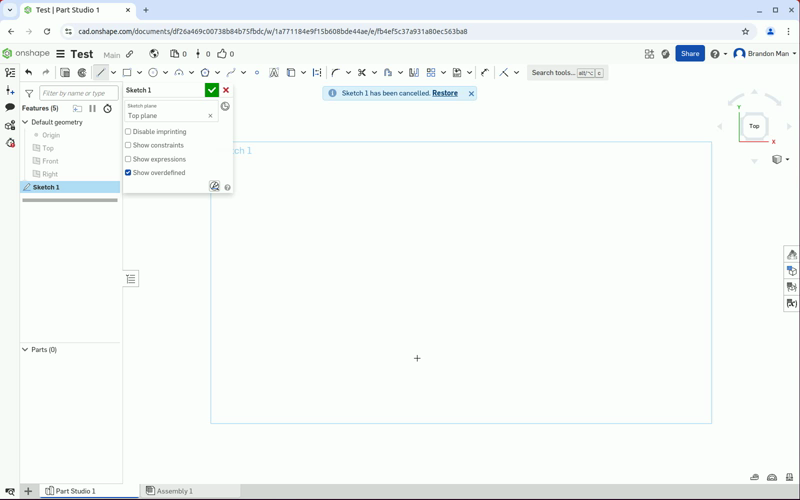
key_down(shift)
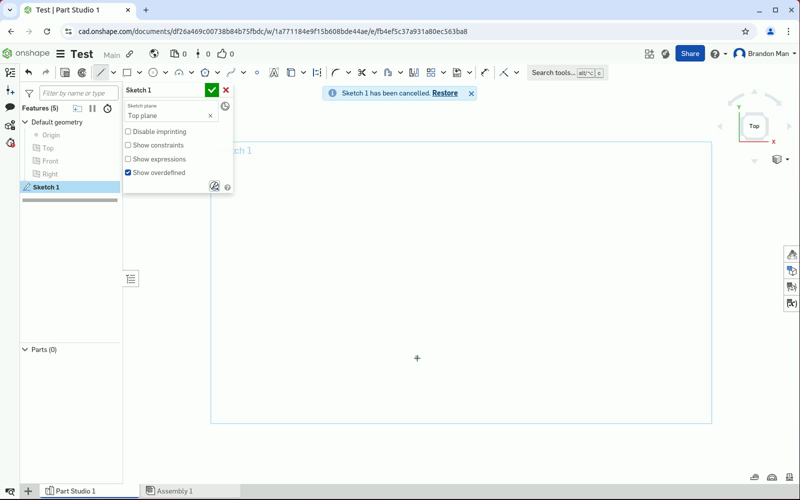
mouse_move(503, 357)
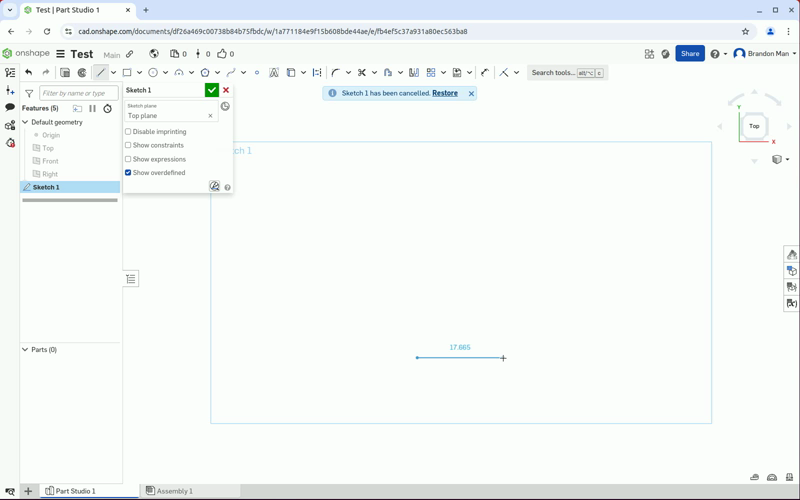
click(503, 357)
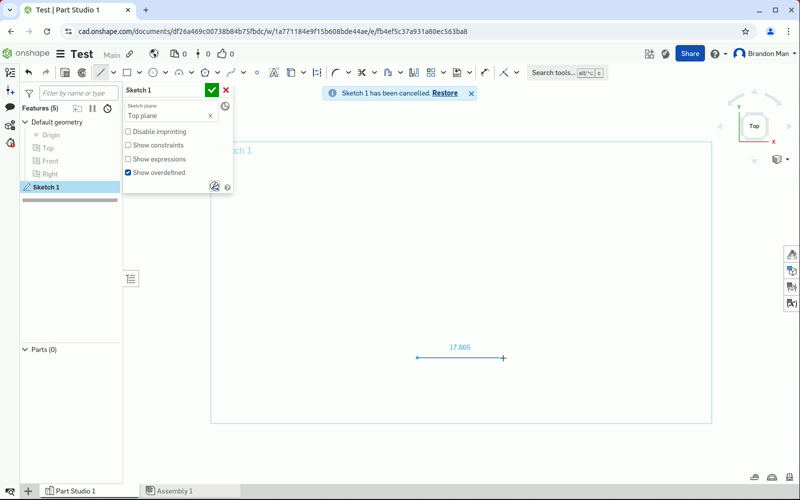
key_up(shift)
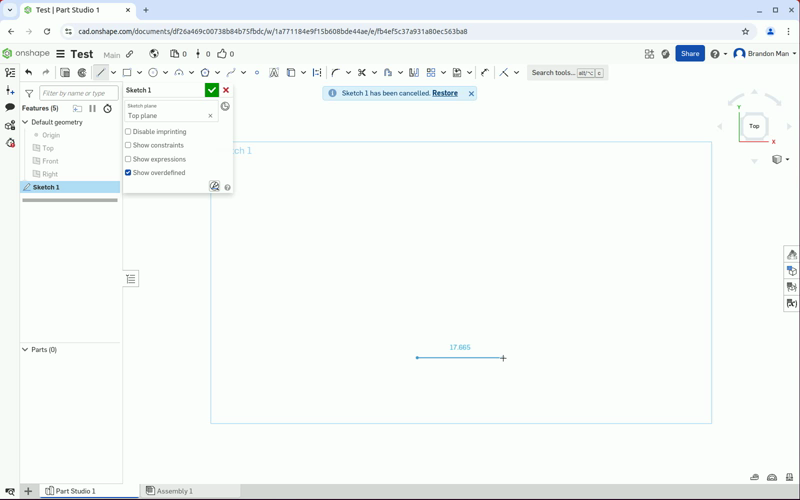
key_down(shift)
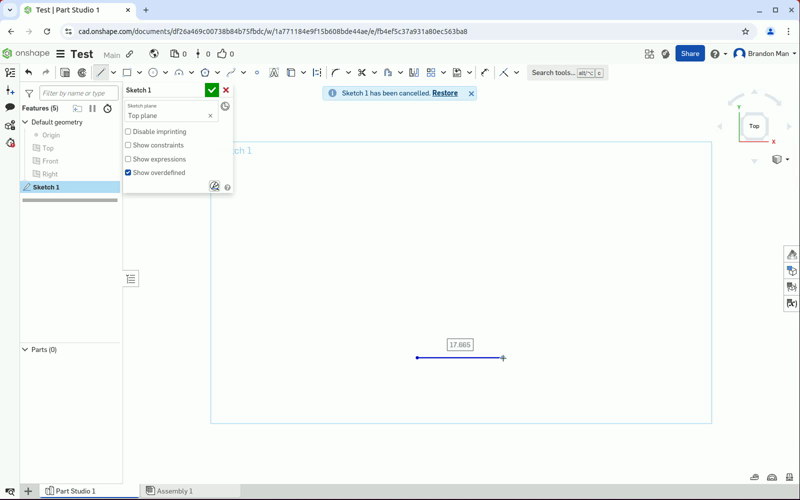
mouse_move(533, 357)
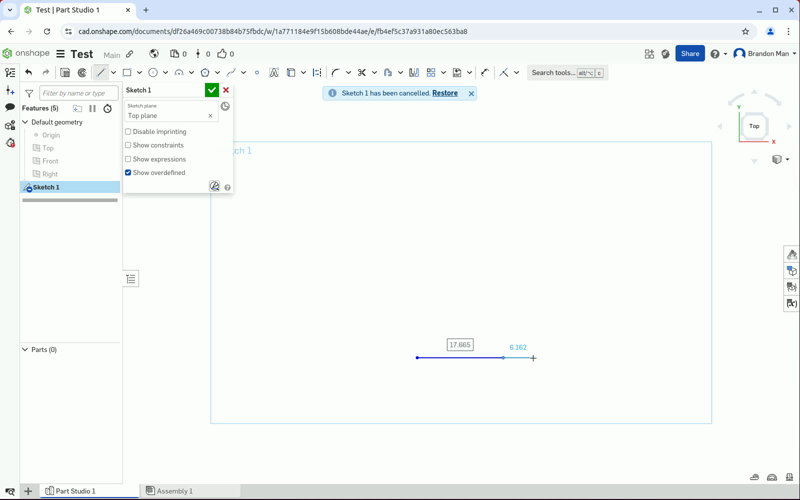
mouse_move(483, 323)
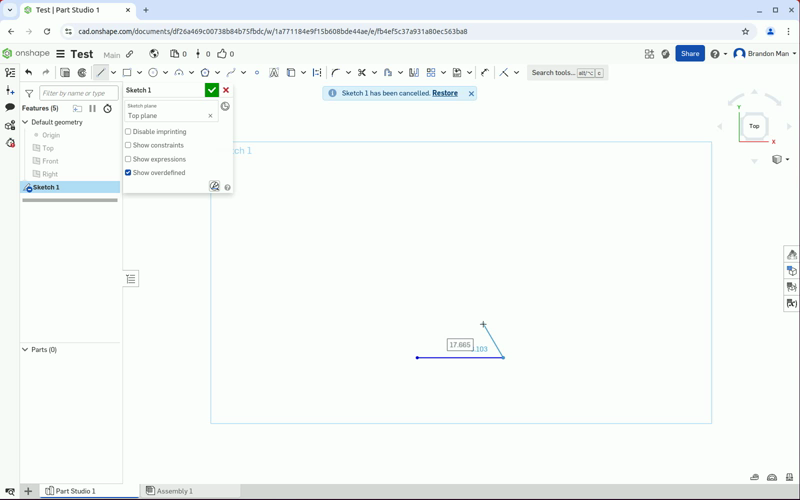
click(483, 323)
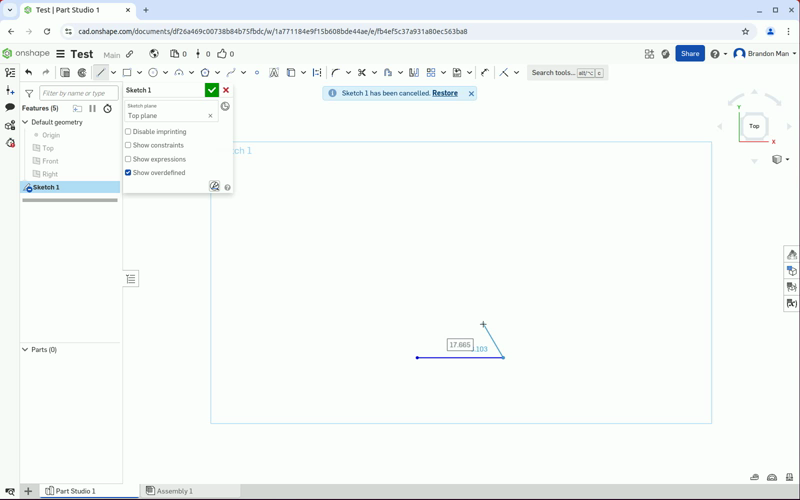
key_up(shift)
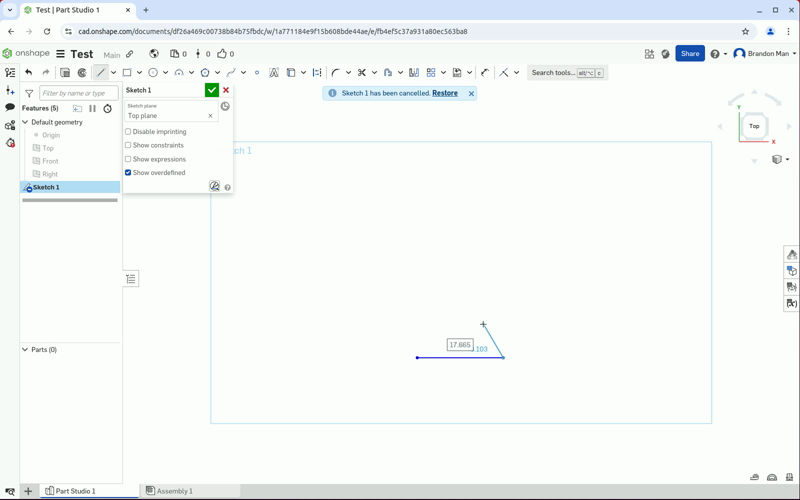
key_down(shift)
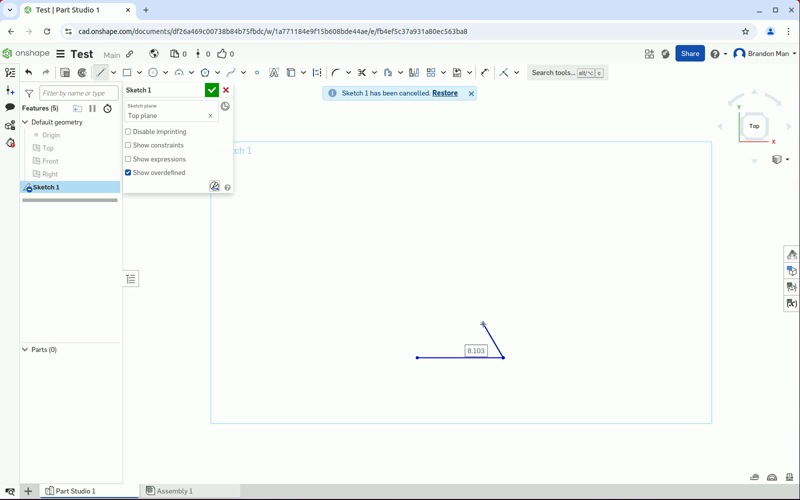
mouse_move(513, 323)
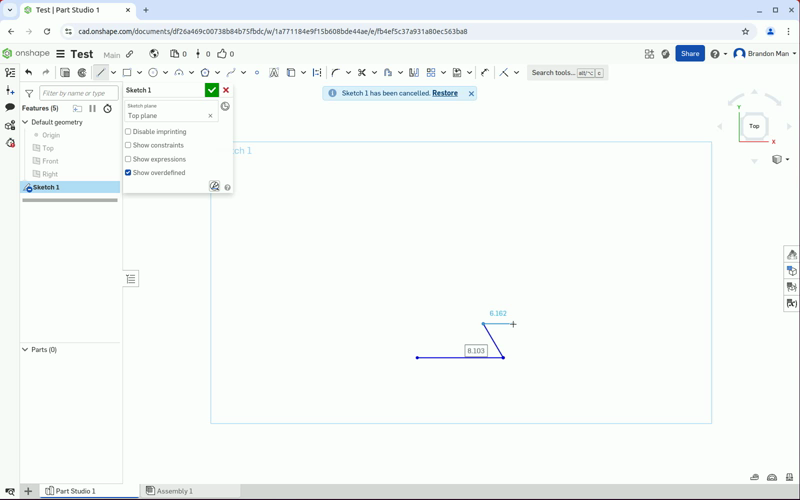
mouse_move(481, 320)
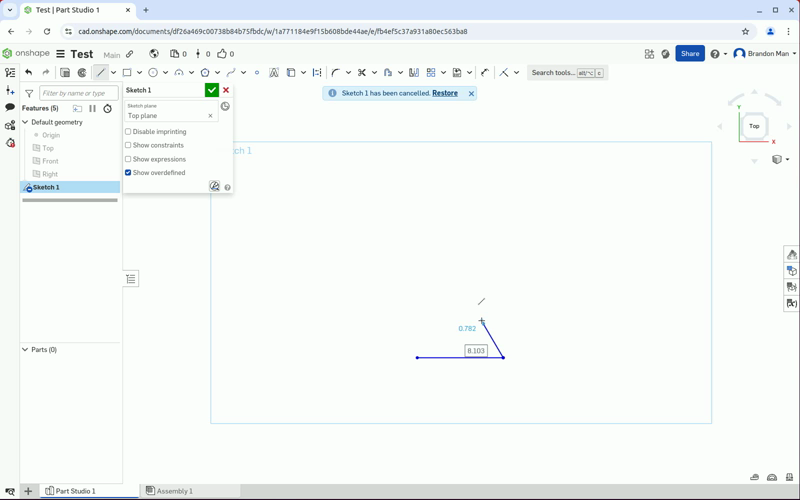
scroll(6)
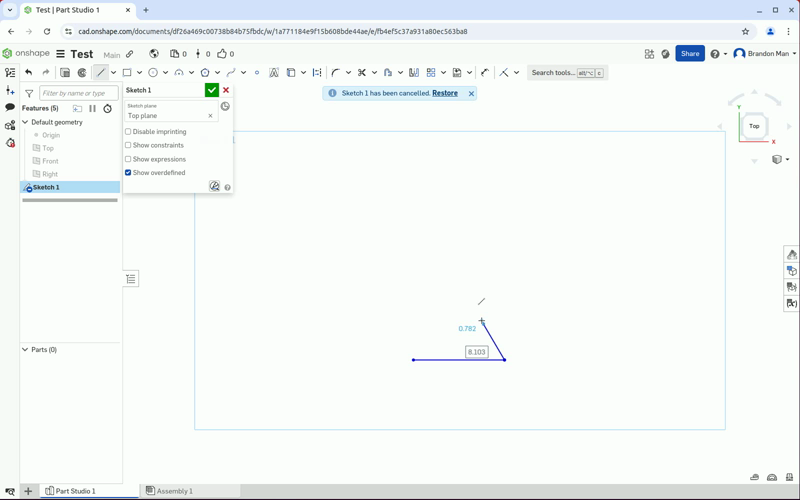
scroll(6)
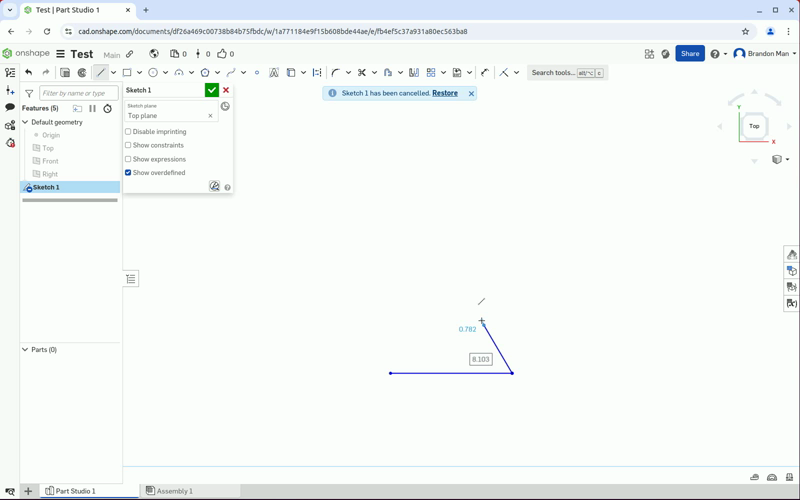
scroll(6)
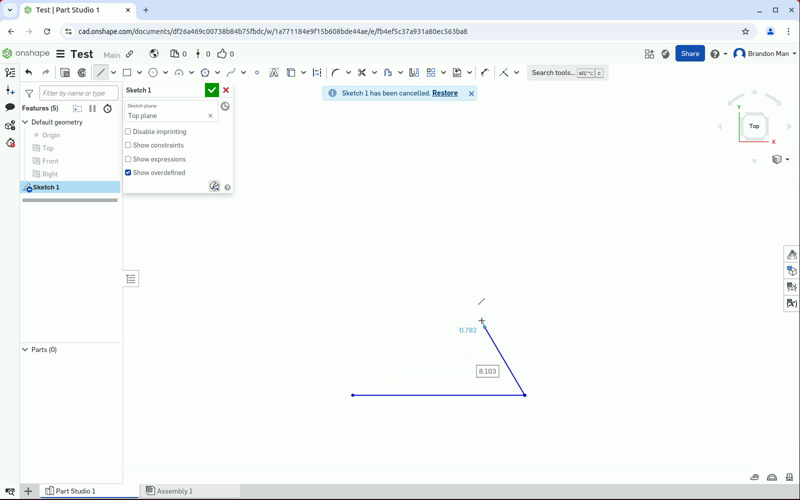
scroll(6)
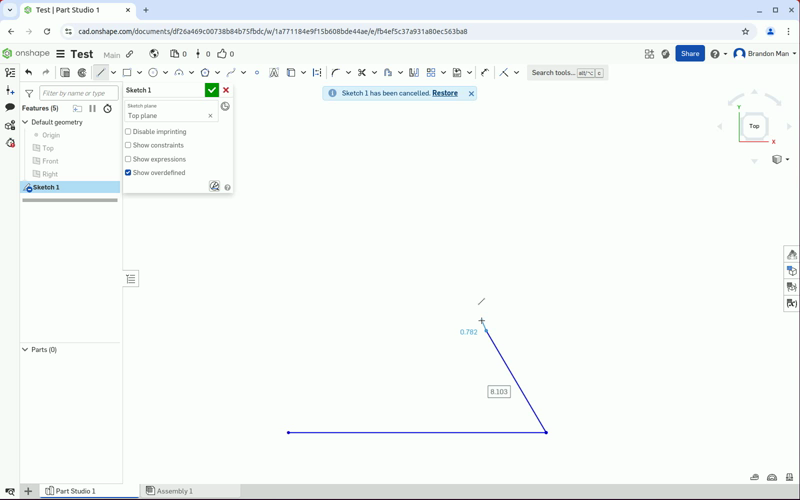
scroll(6)
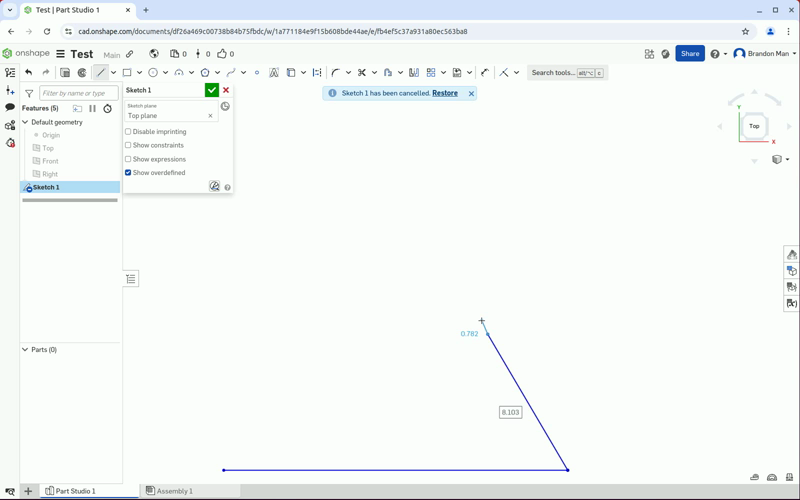
scroll(6)
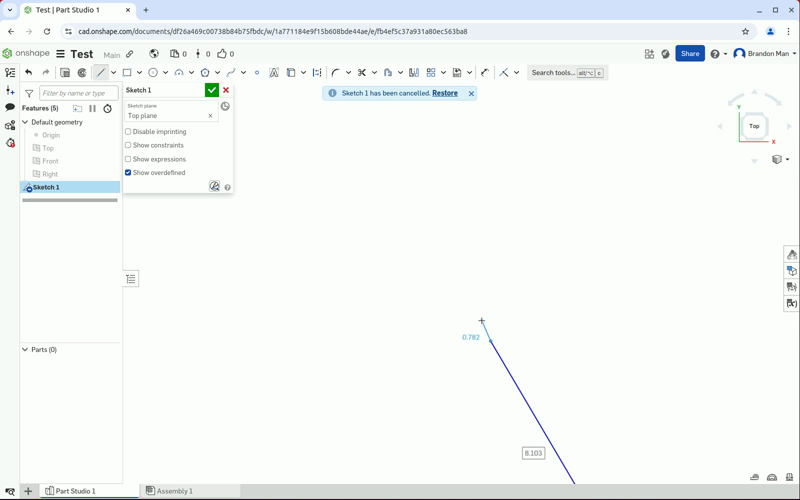
scroll(6)
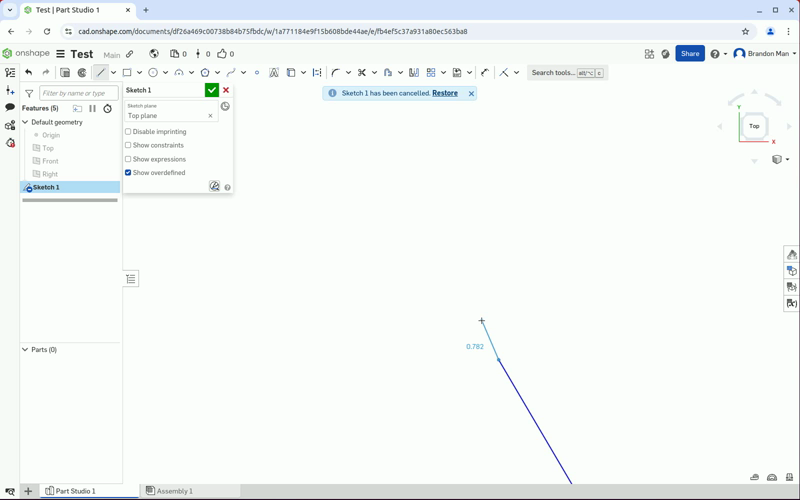
click(481, 320)
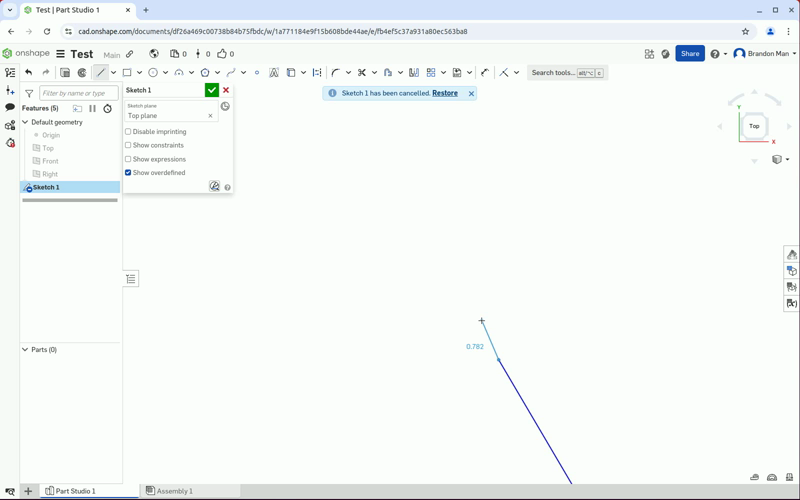
scroll(-6)
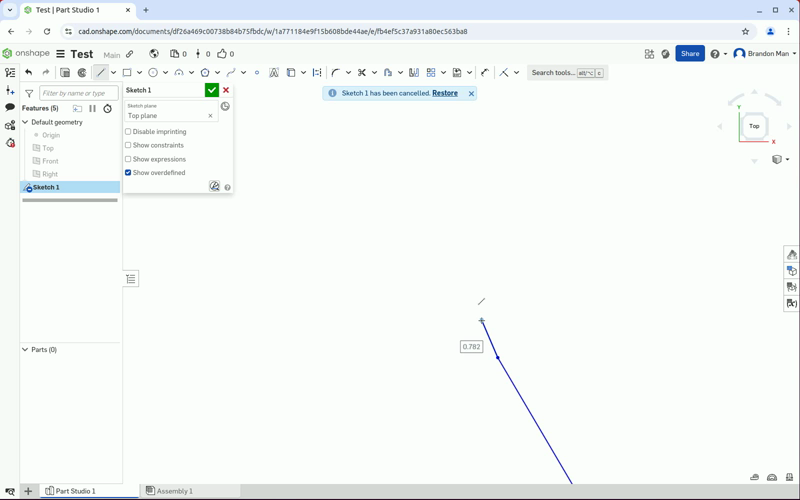
scroll(-6)
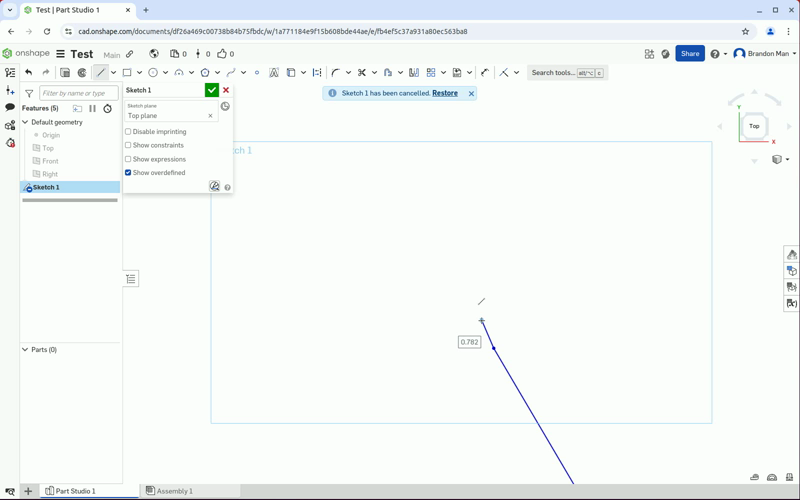
scroll(-6)
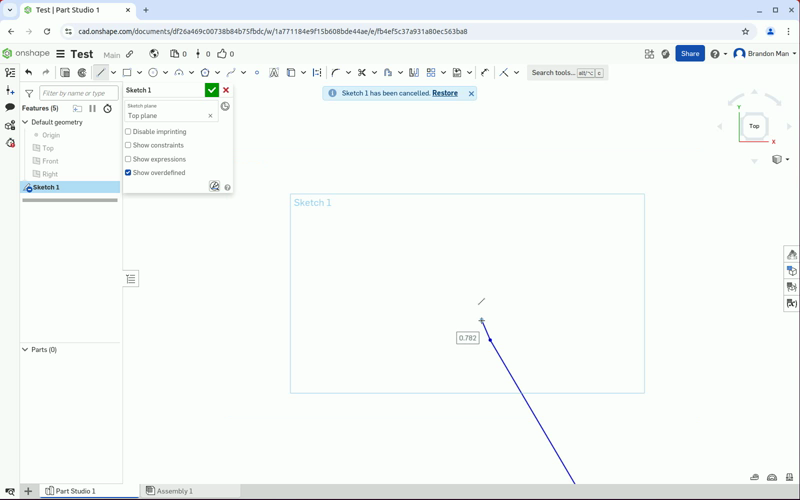
scroll(-6)
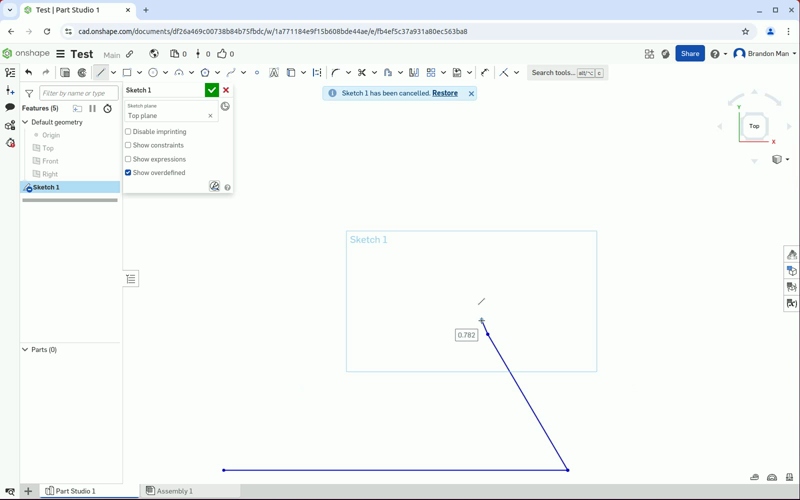
scroll(-6)
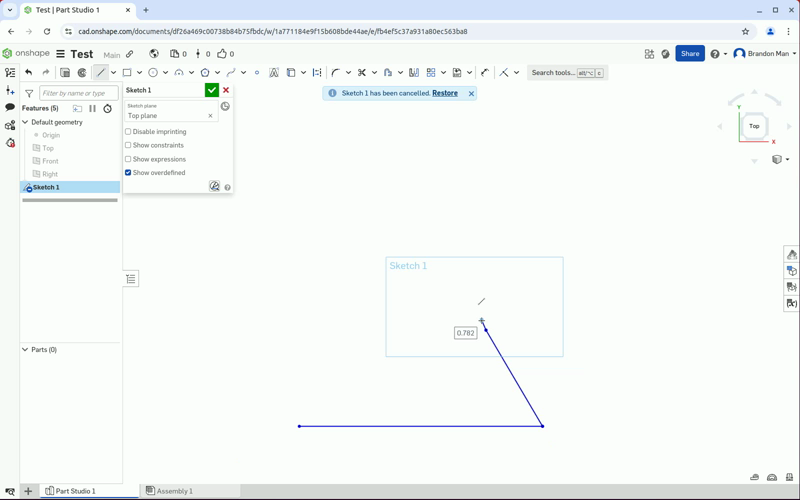
scroll(-6)
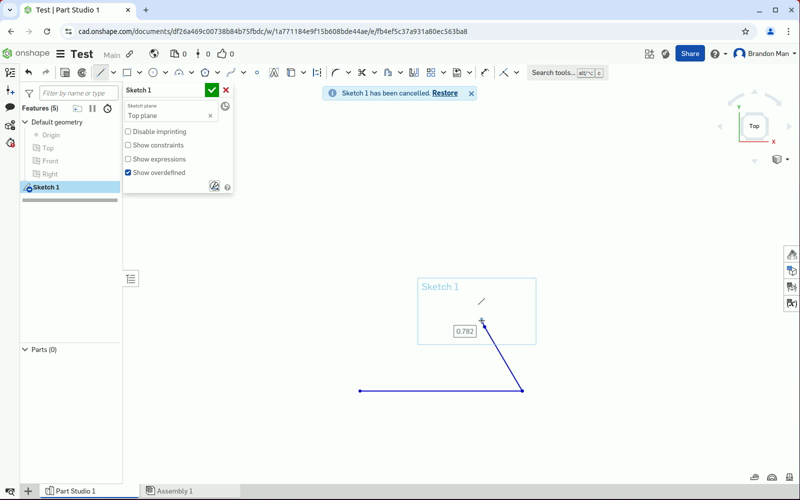
scroll(-6)
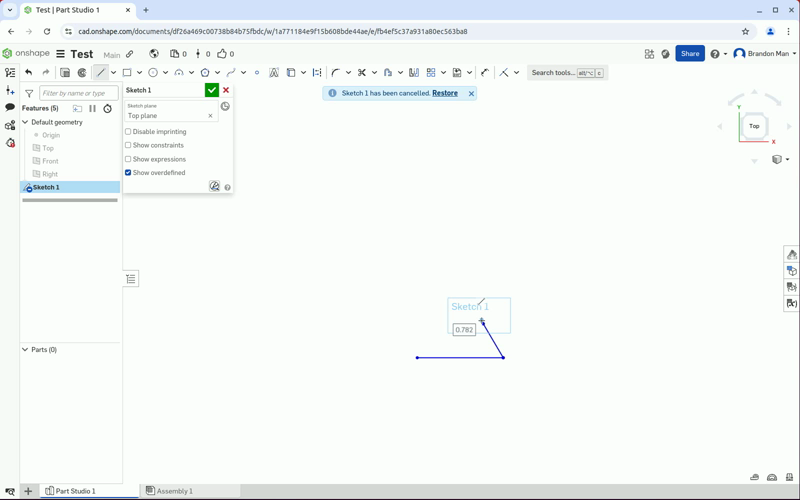
key_up(shift)
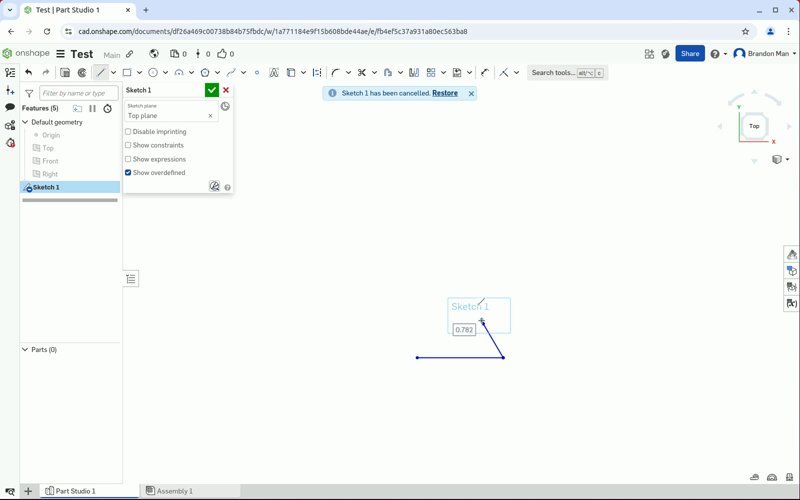
key_down(shift)
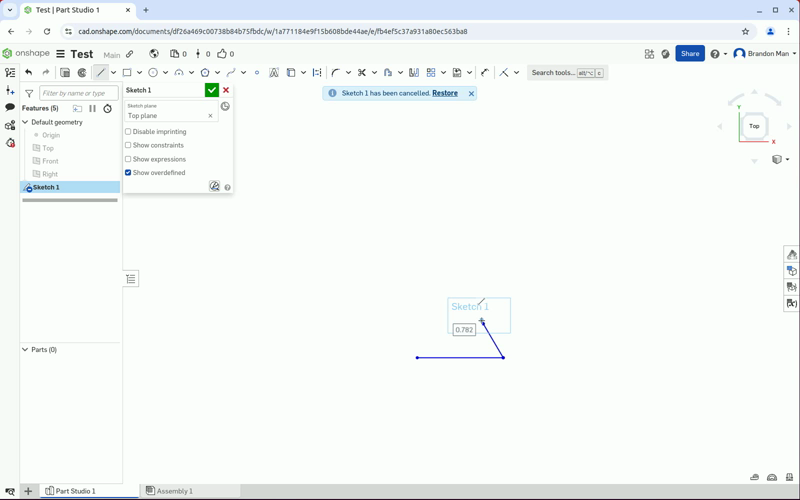
mouse_move(511, 320)
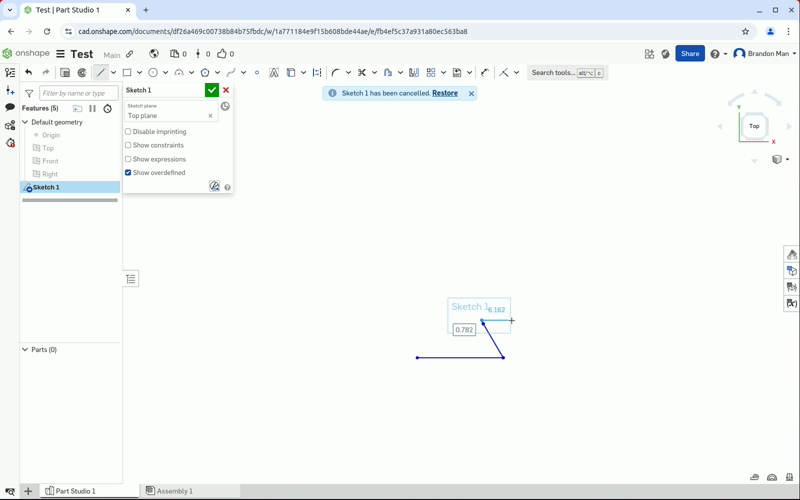
mouse_move(438, 321)
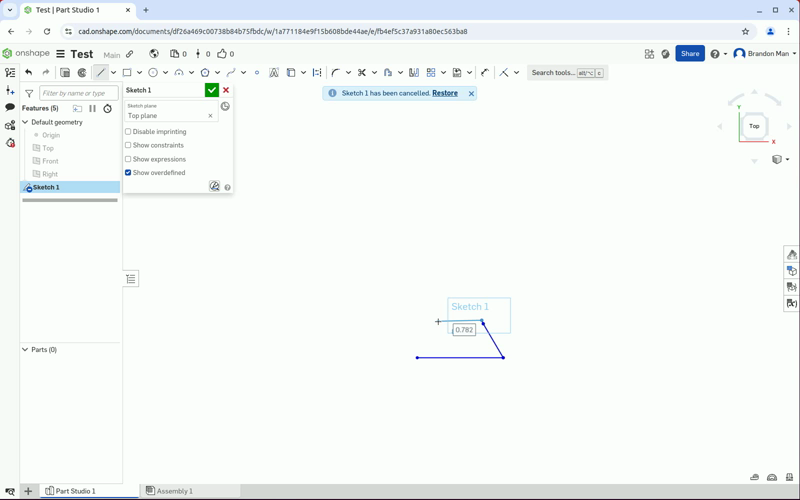
click(438, 321)
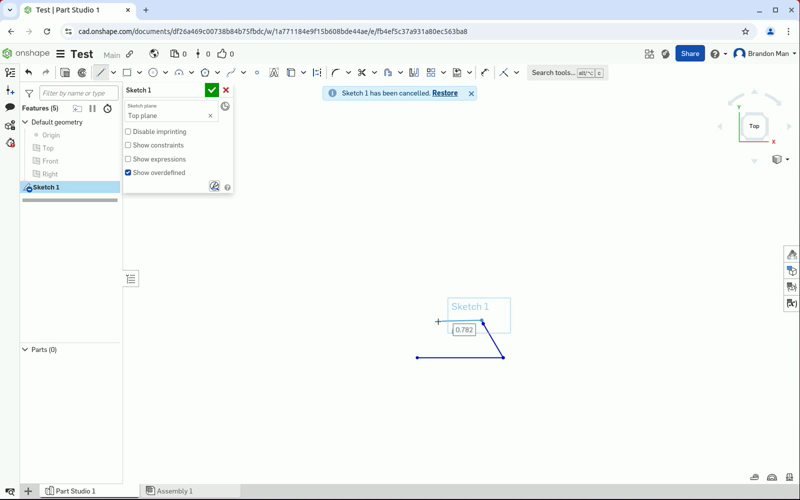
key_up(shift)
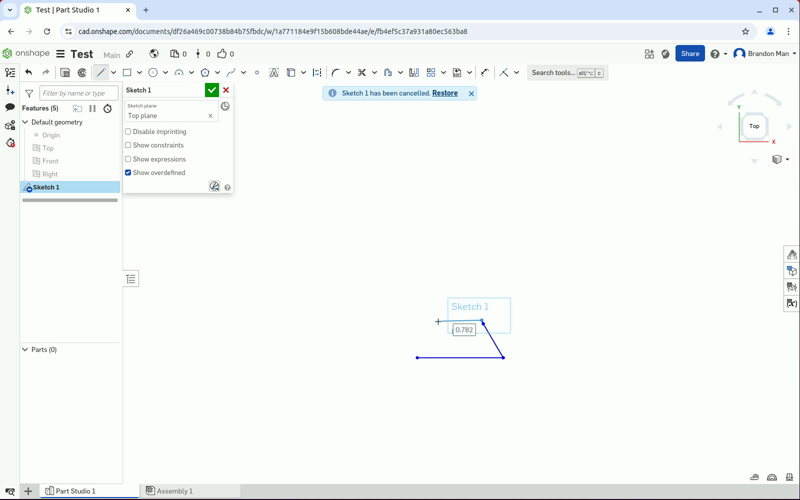
key_down(shift)
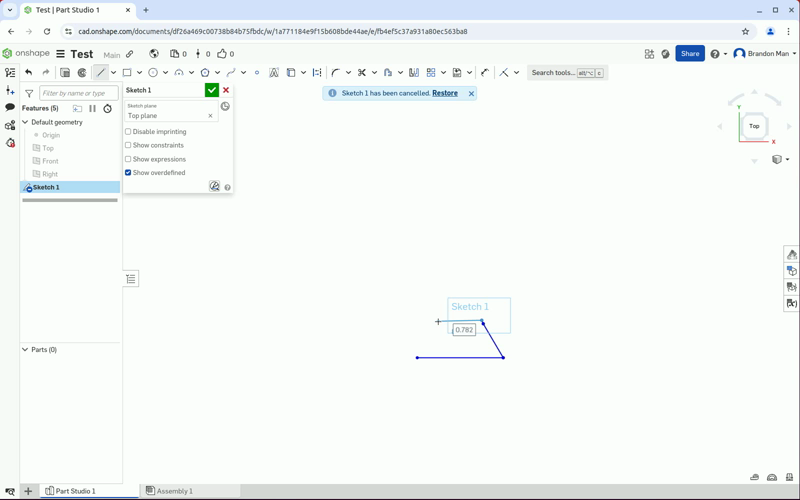
mouse_move(468, 321)
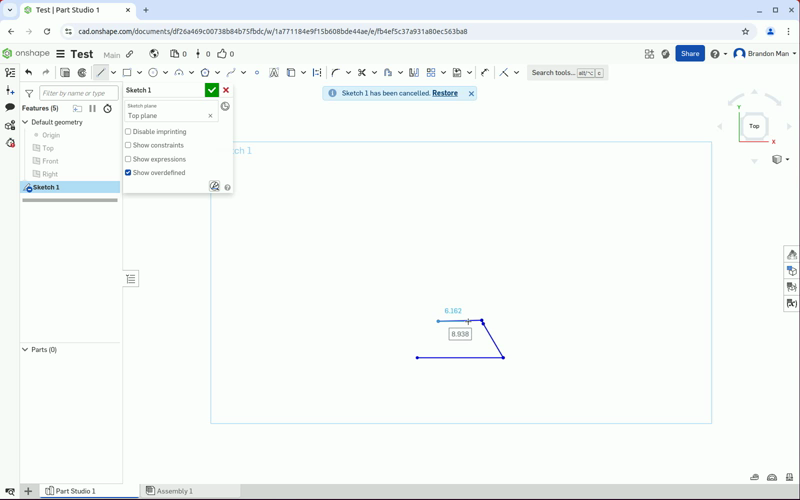
mouse_move(433, 329)
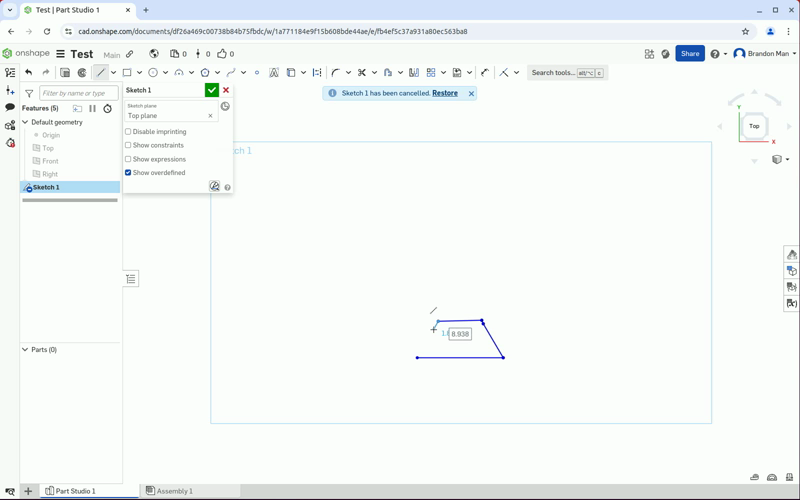
click(433, 329)
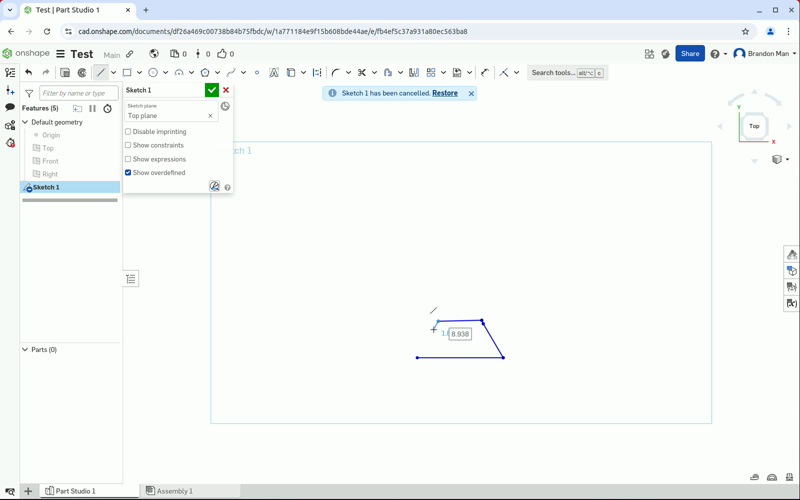
key_up(shift)
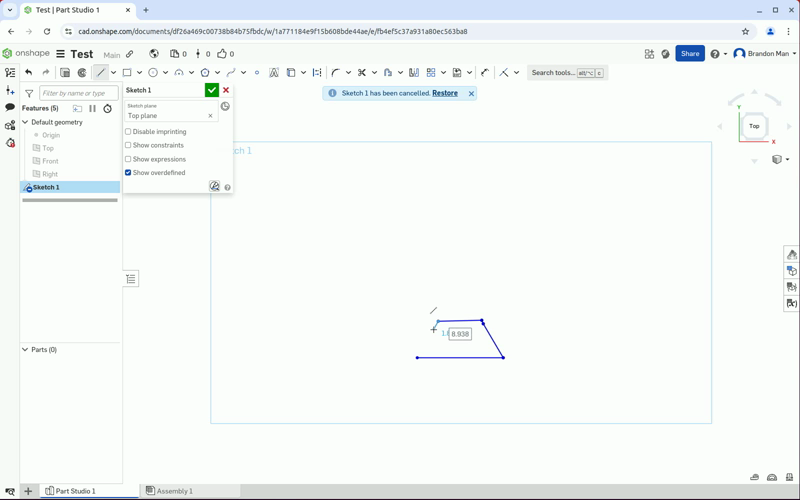
mouse_move(463, 329)
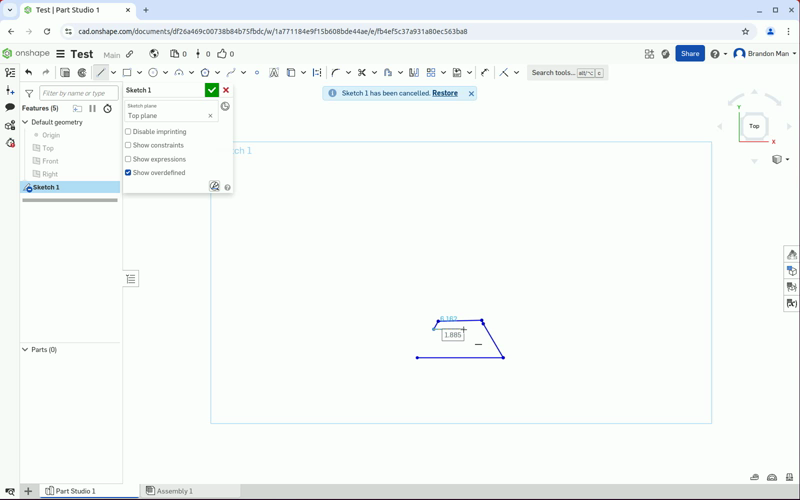
key_down(shift)
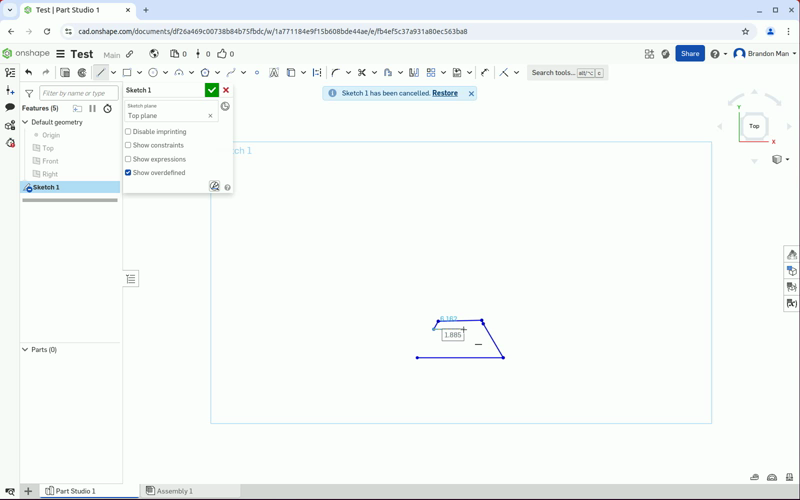
mouse_move(417, 357)
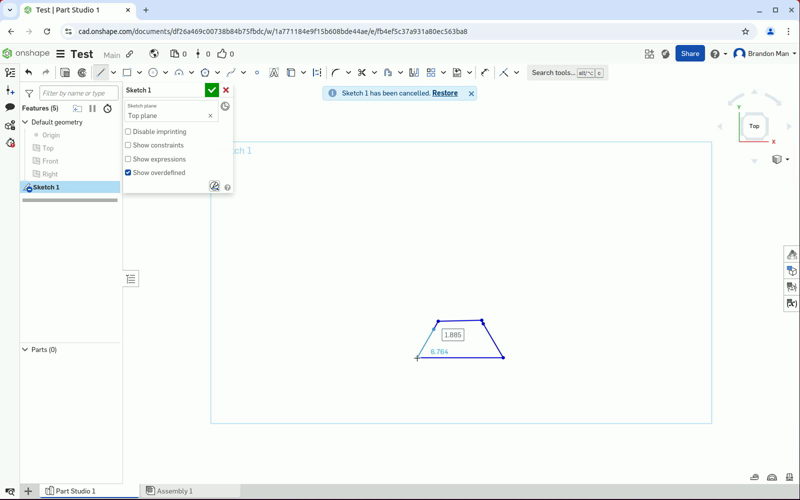
key_up(shift)
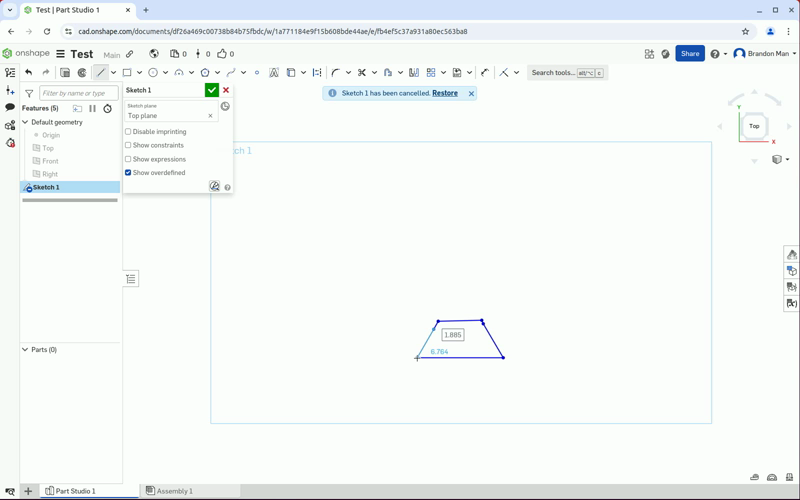
click(417, 357)
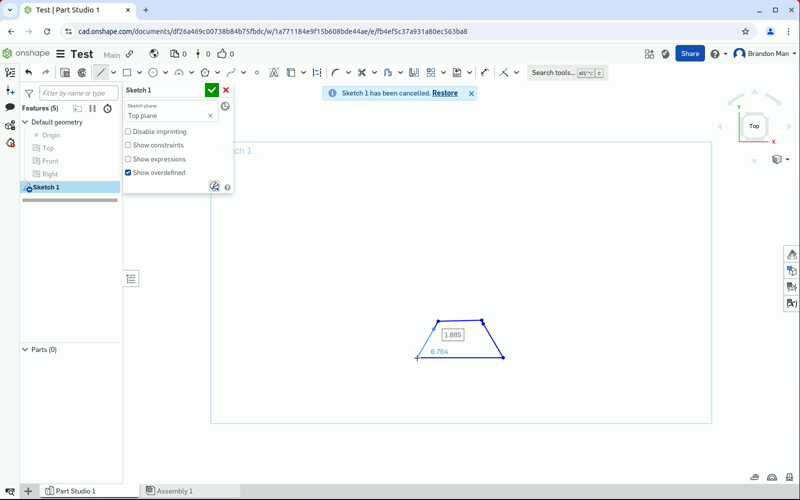
key(esc)
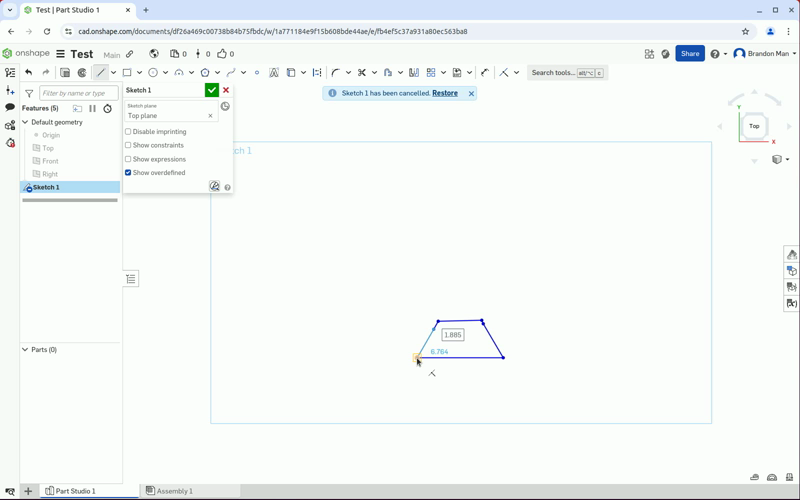
mouse_move(451, 350)
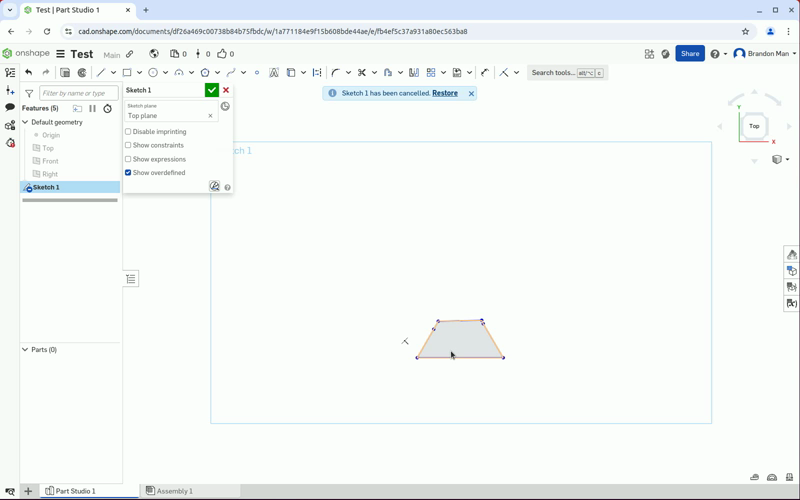
click(451, 350)
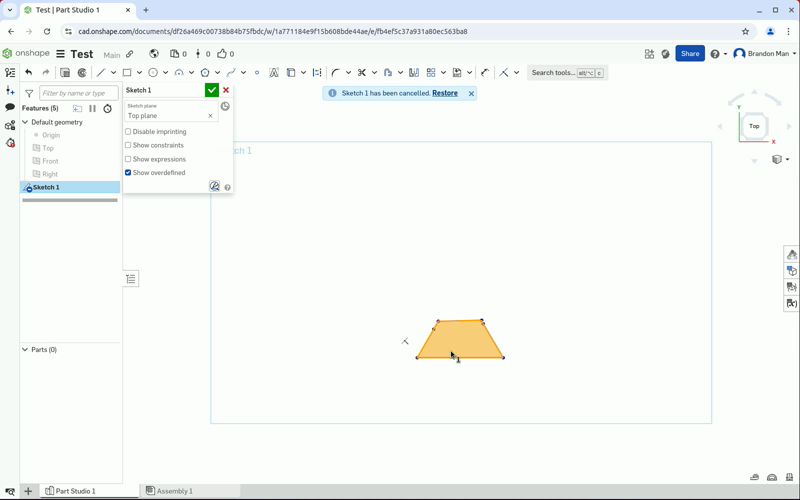
mouse_move(73, 352)
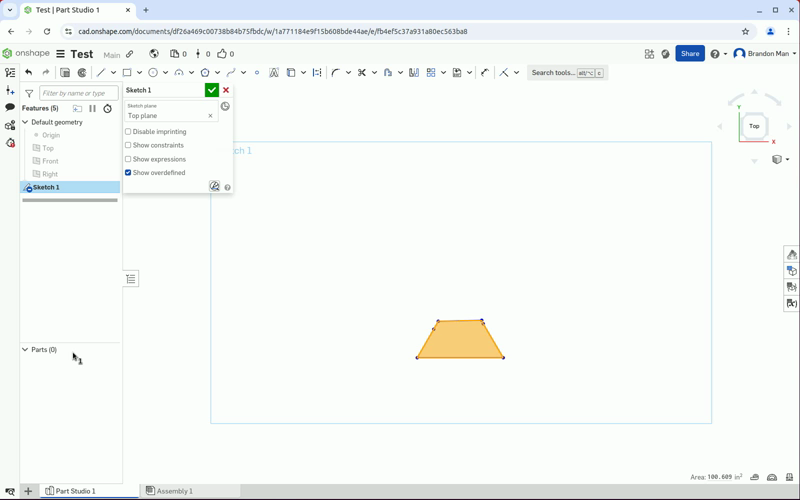
key(shift+y)
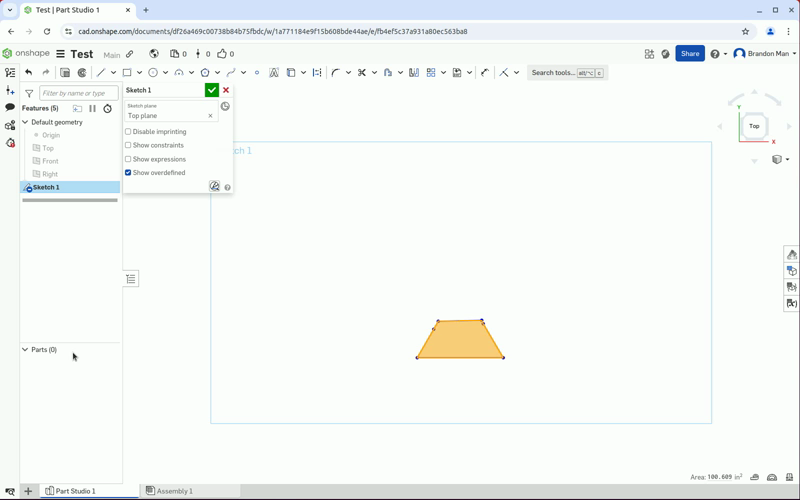
key(shift+e)
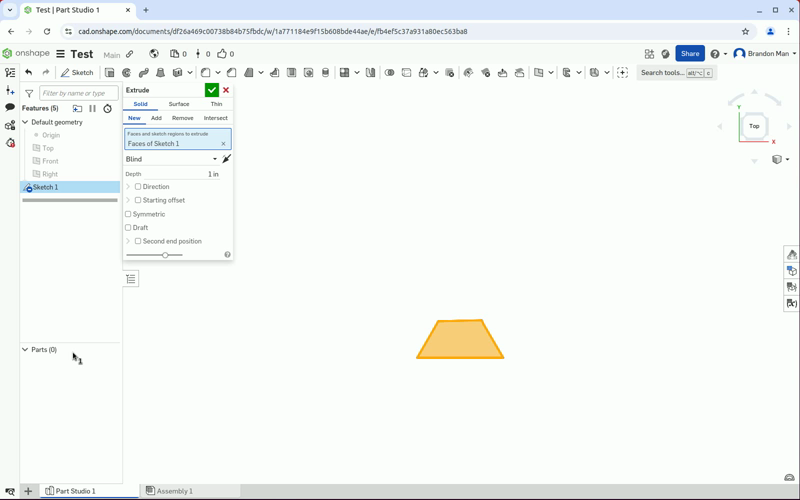
mouse_move(143, 106)
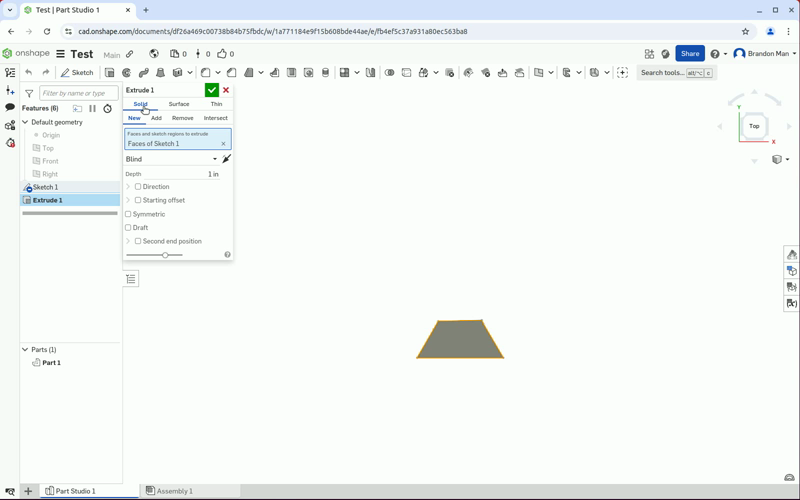
click(143, 106)
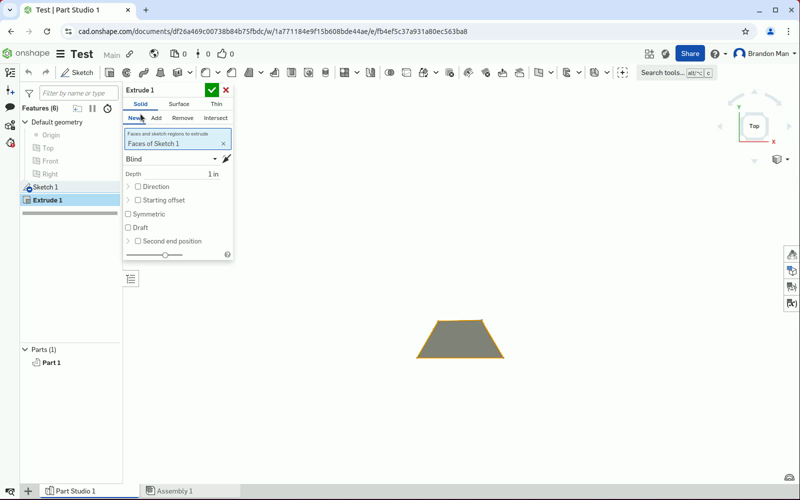
mouse_move(137, 120)
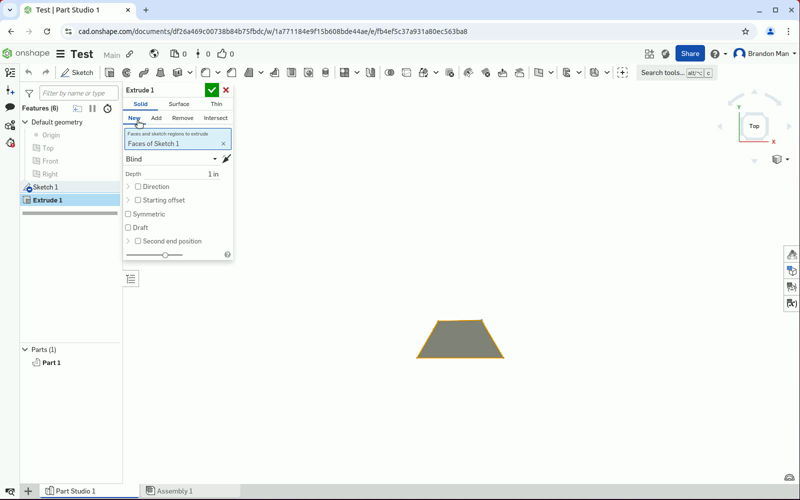
click(137, 120)
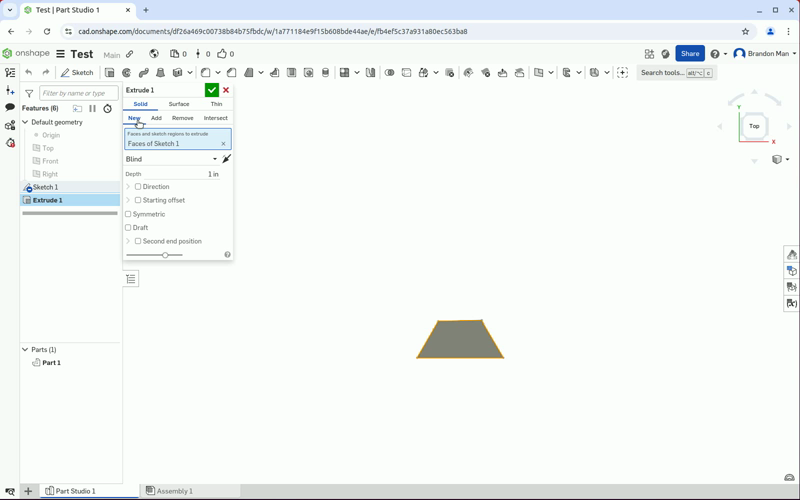
key(tab, 4)
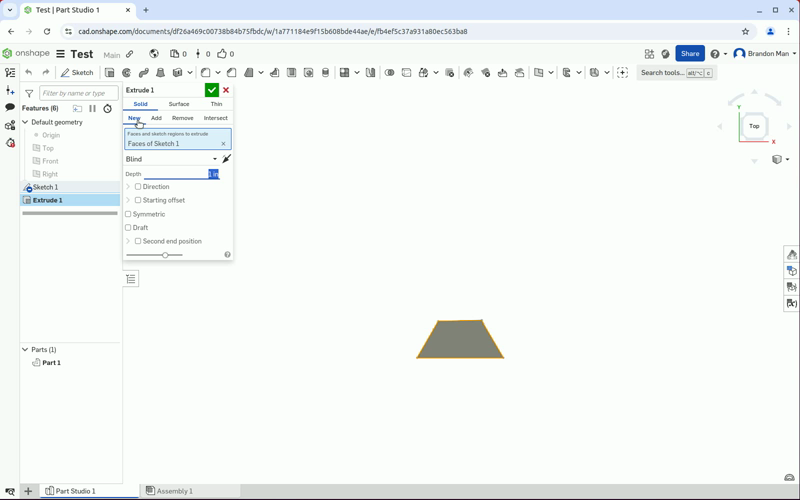
text(8.906)
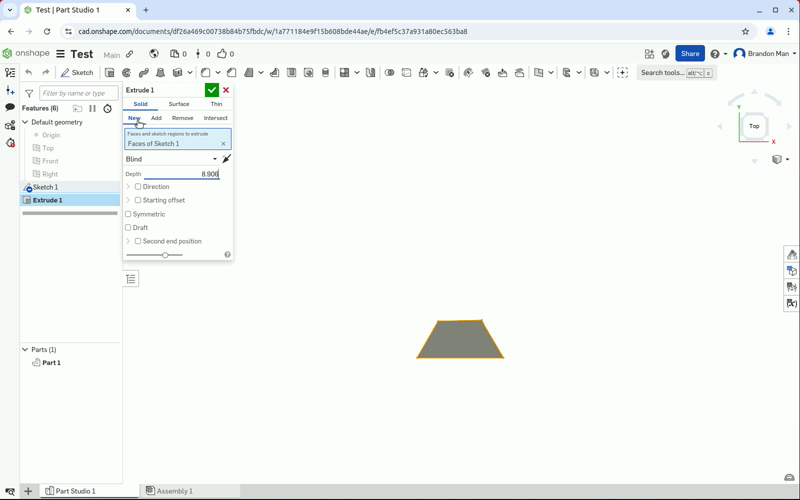
key(enter)
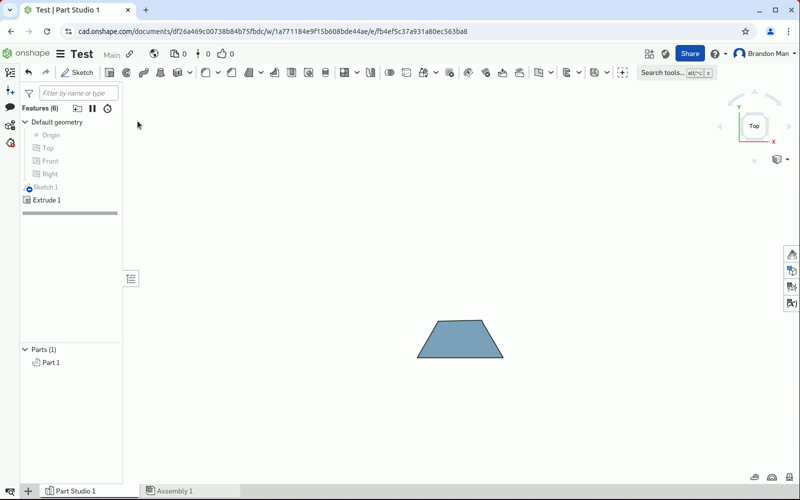
key(shift+h)
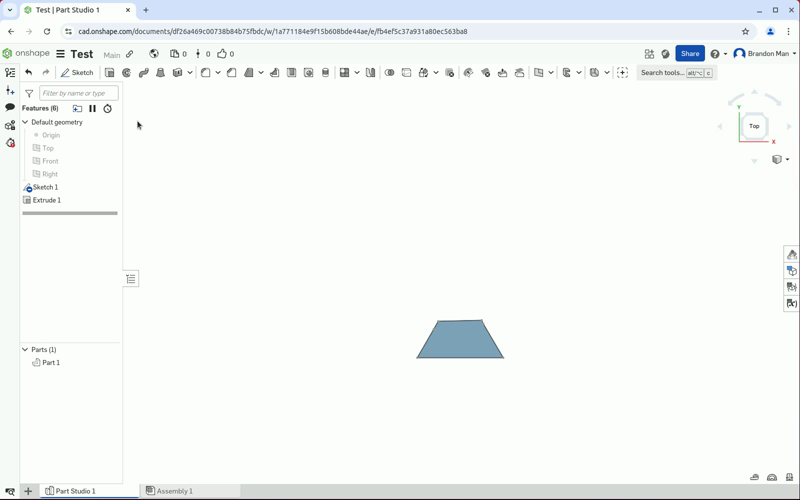
key(shift+h)
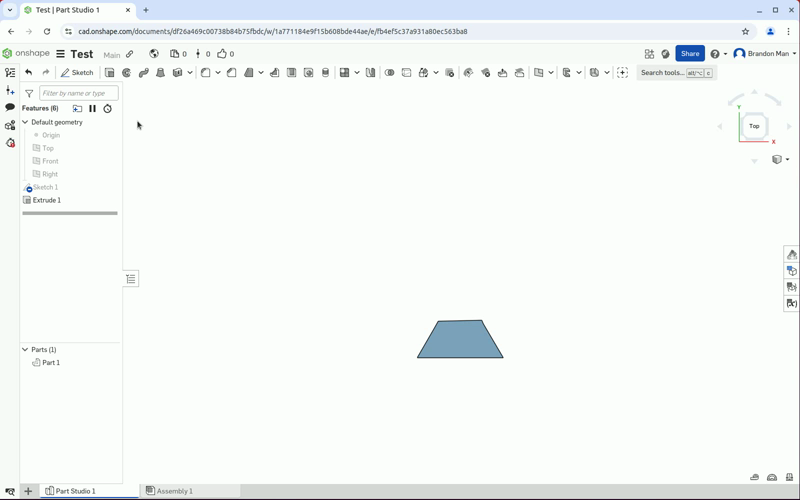
mouse_move(73, 189)
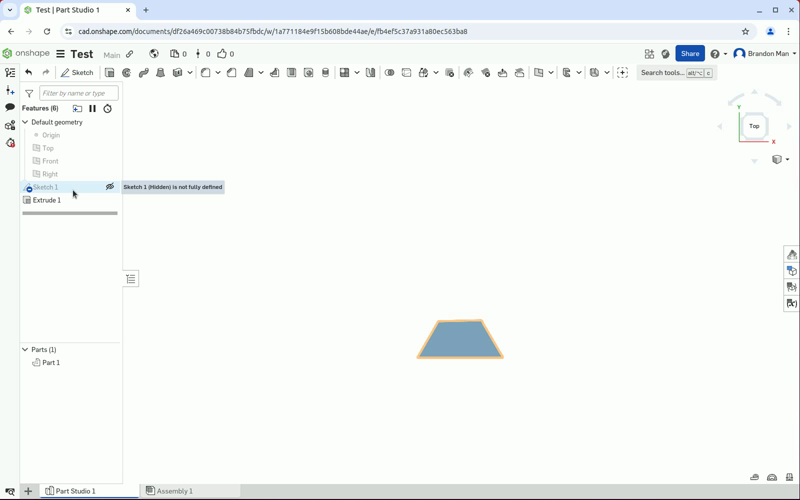
click(73, 189)
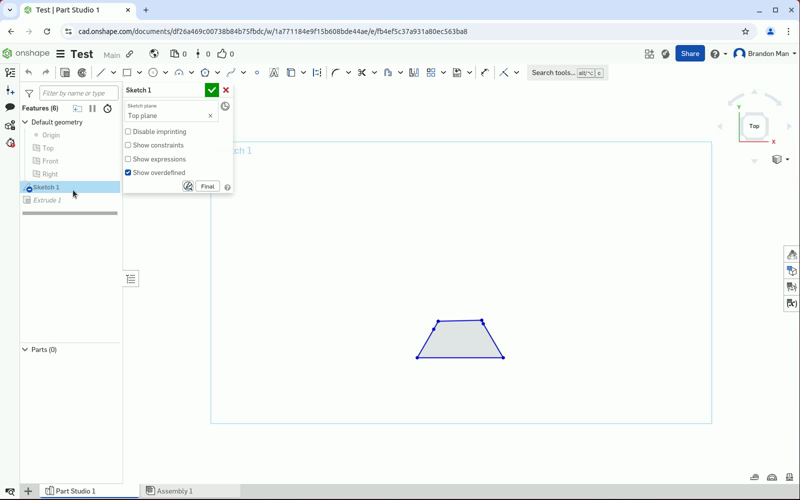
mouse_move(229, 92)
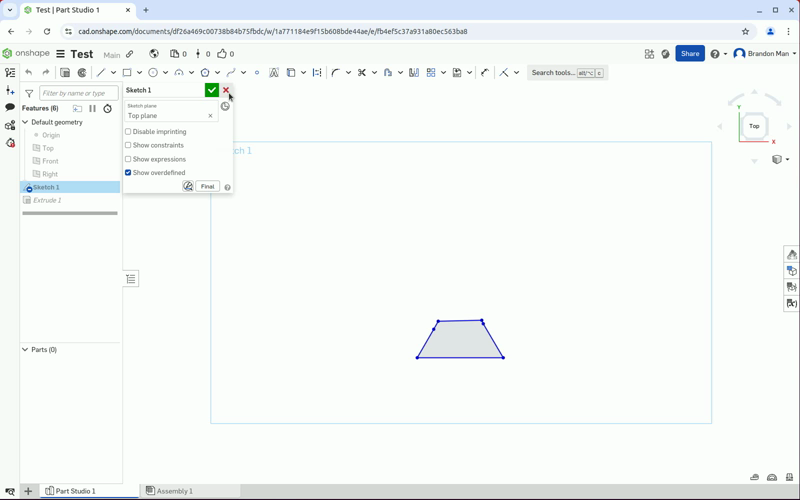
click(229, 92)
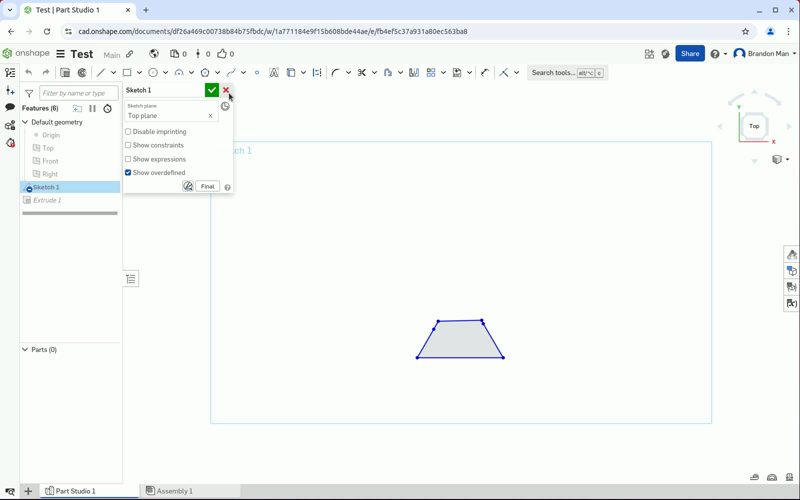
key(shift+s)
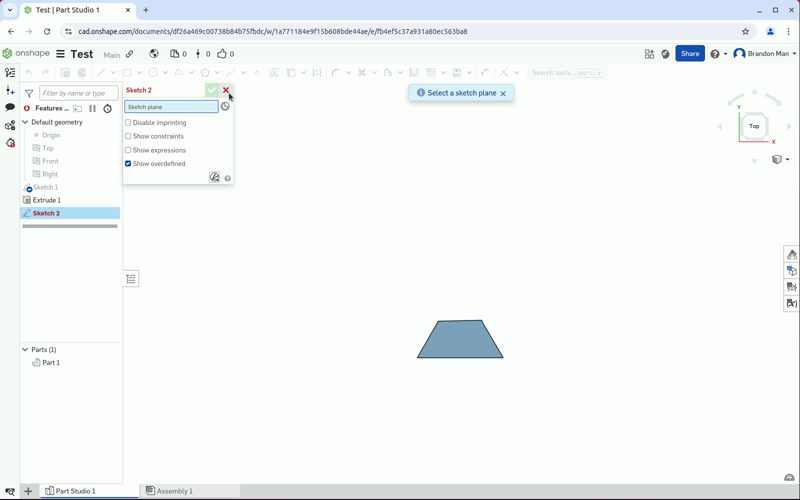
mouse_move(73, 150)
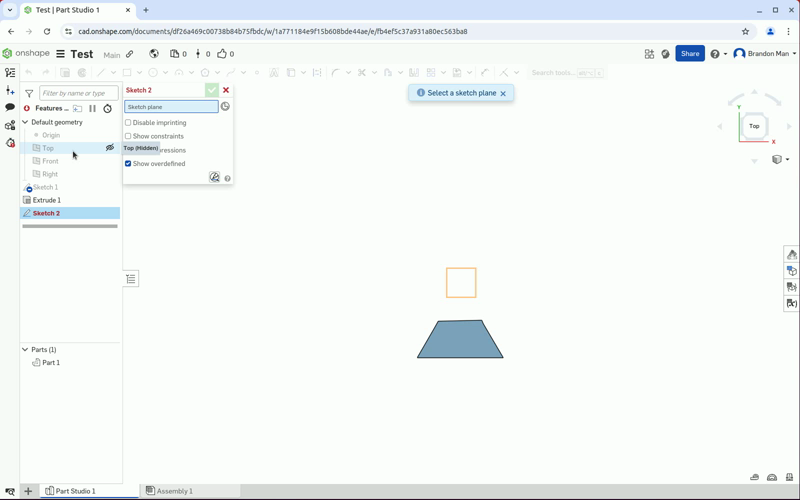
click(73, 150)
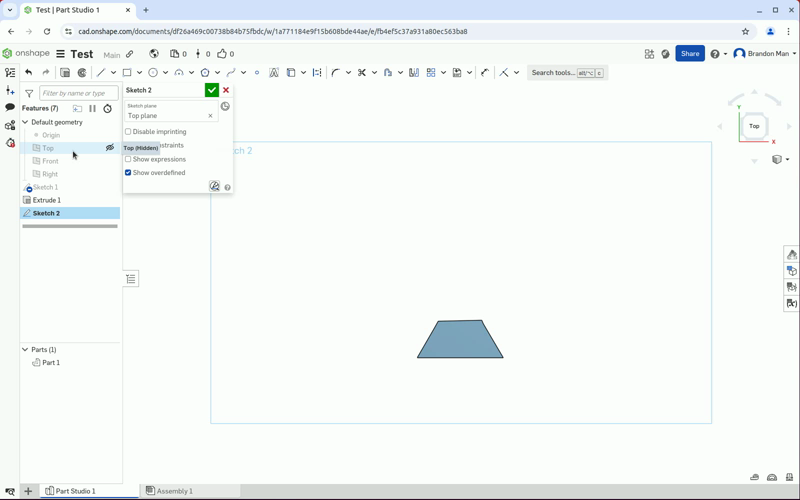
mouse_move(73, 352)
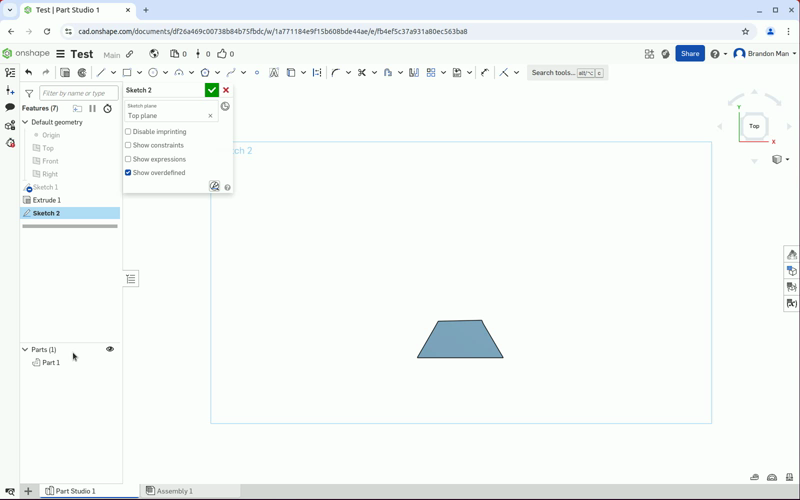
key(y)
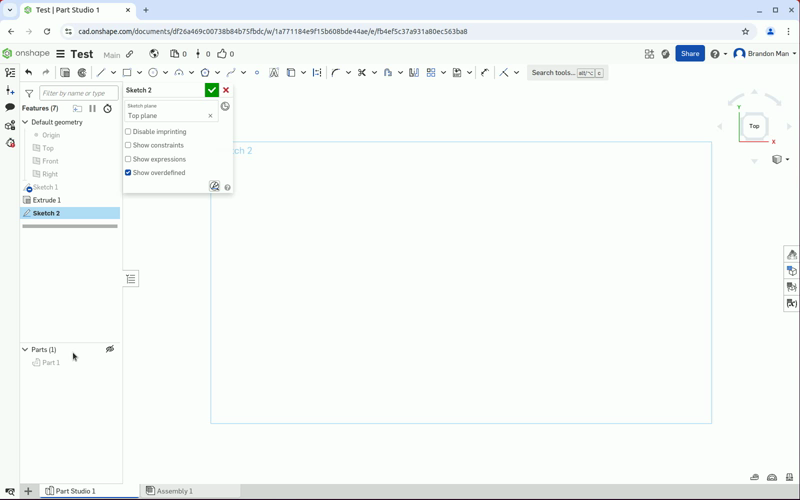
key(l)
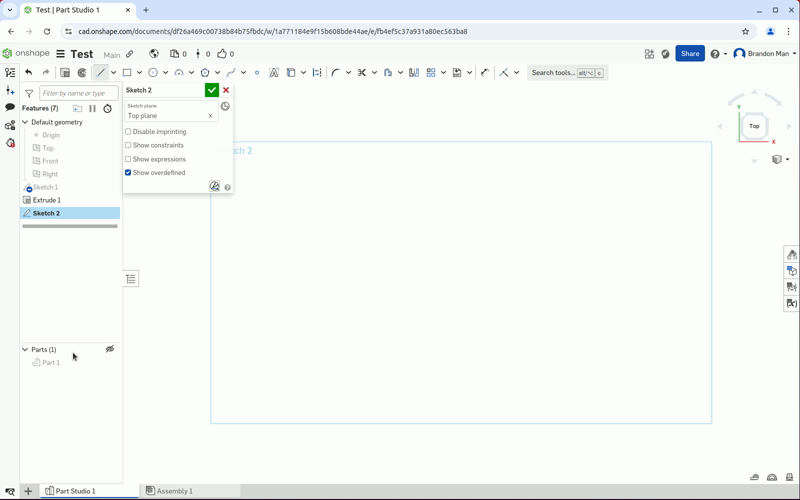
key_down(shift)
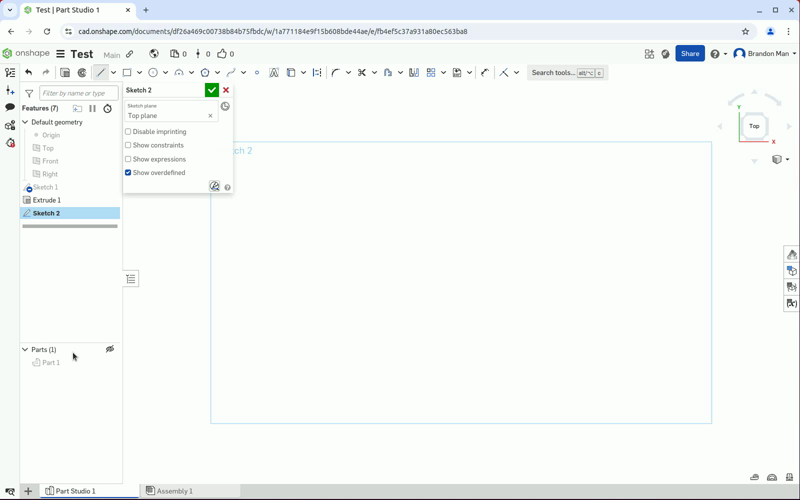
mouse_move(375, 282)
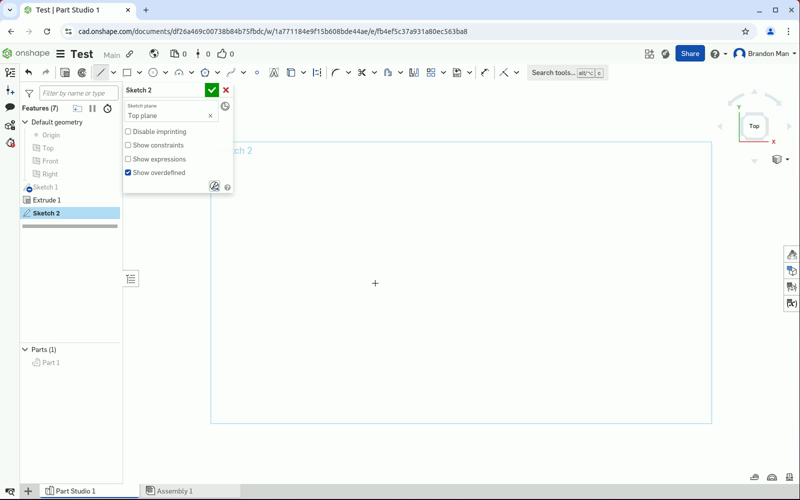
click(375, 282)
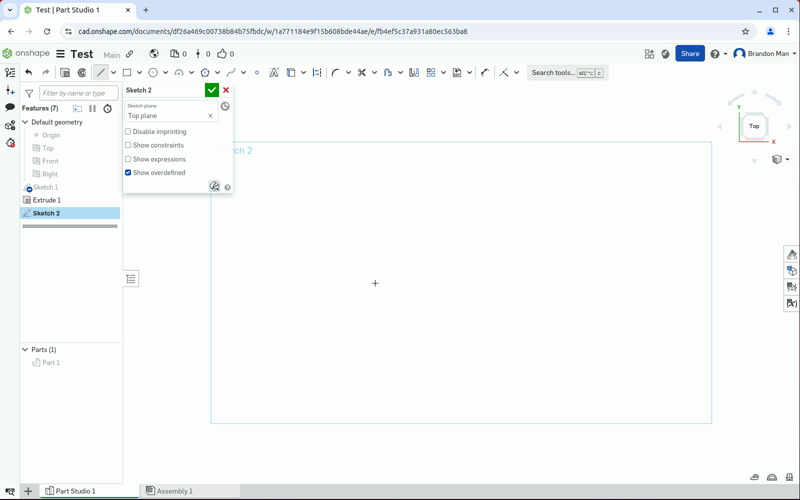
key_up(shift)
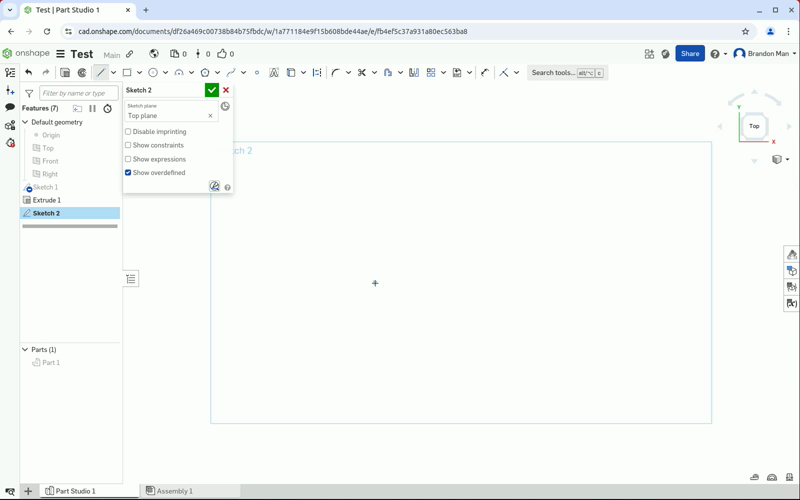
key_down(shift)
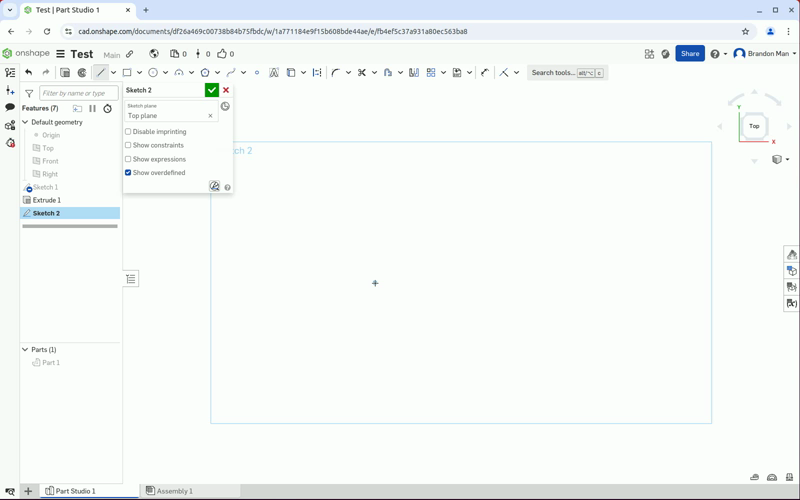
mouse_move(418, 357)
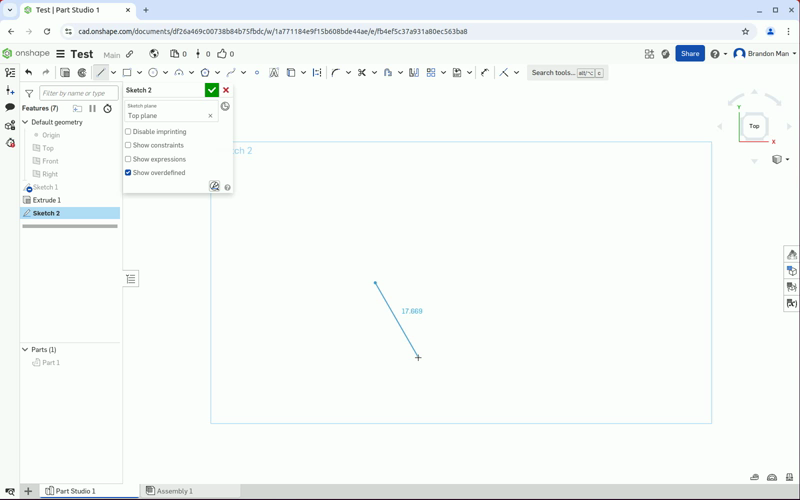
click(418, 357)
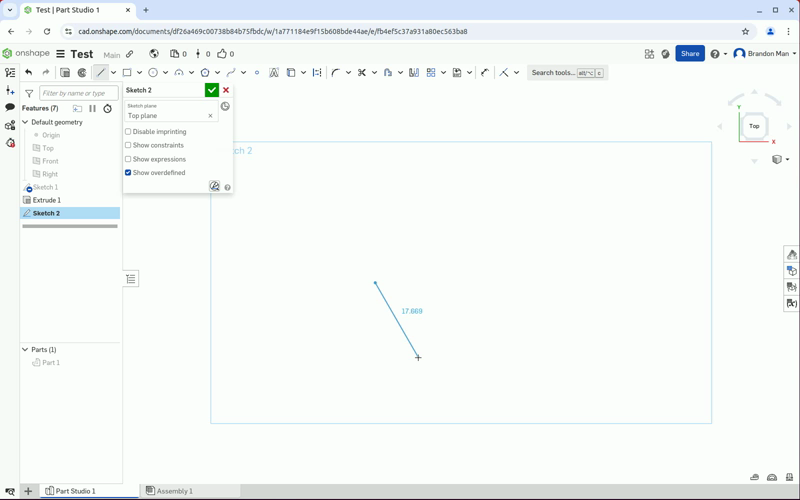
key_up(shift)
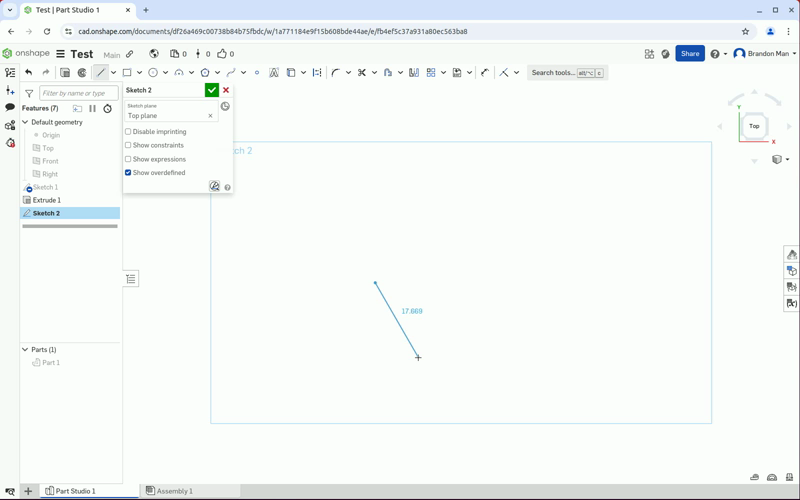
key_down(shift)
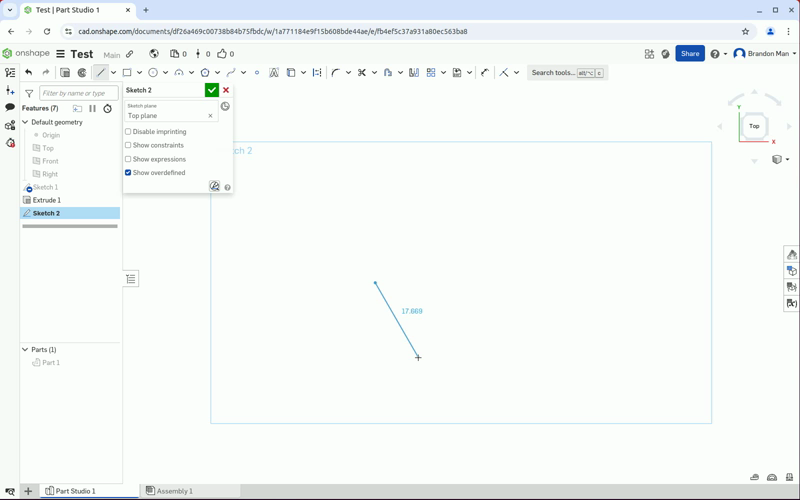
mouse_move(448, 357)
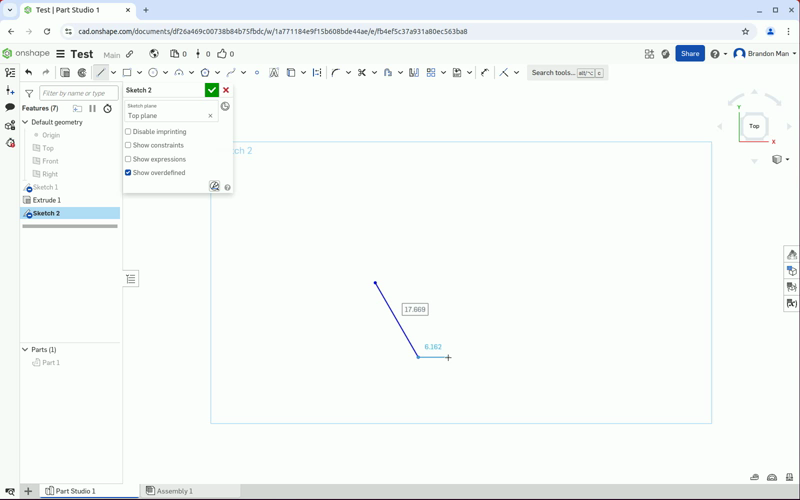
mouse_move(434, 329)
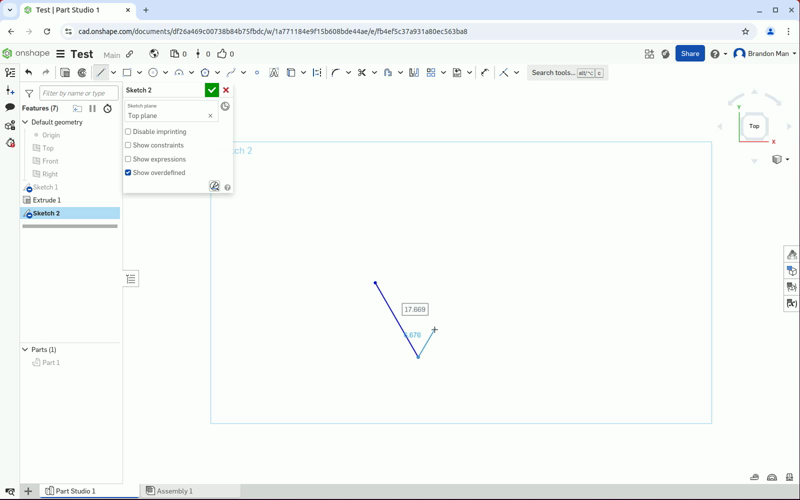
click(434, 329)
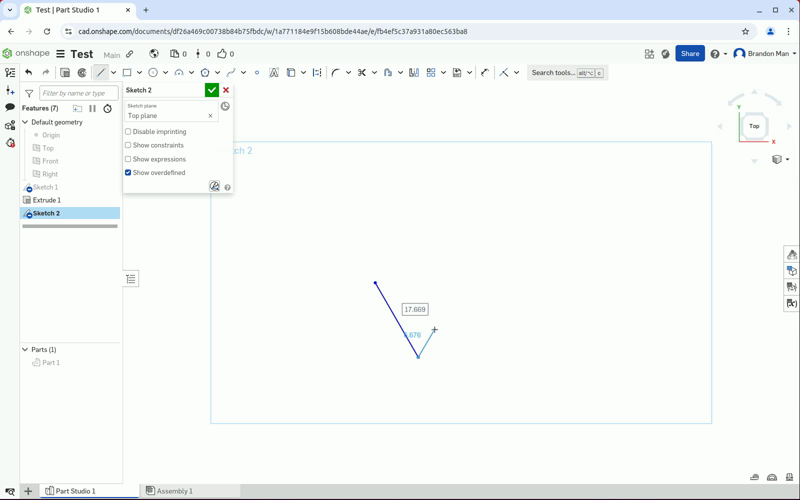
key_up(shift)
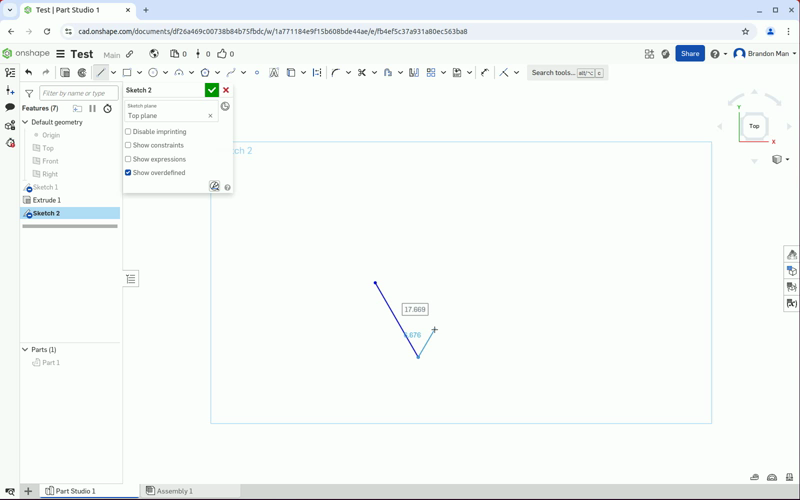
key_down(shift)
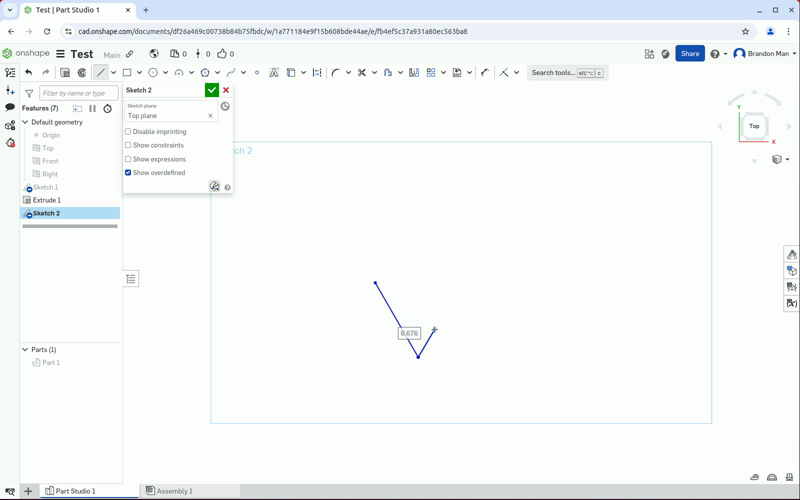
mouse_move(464, 329)
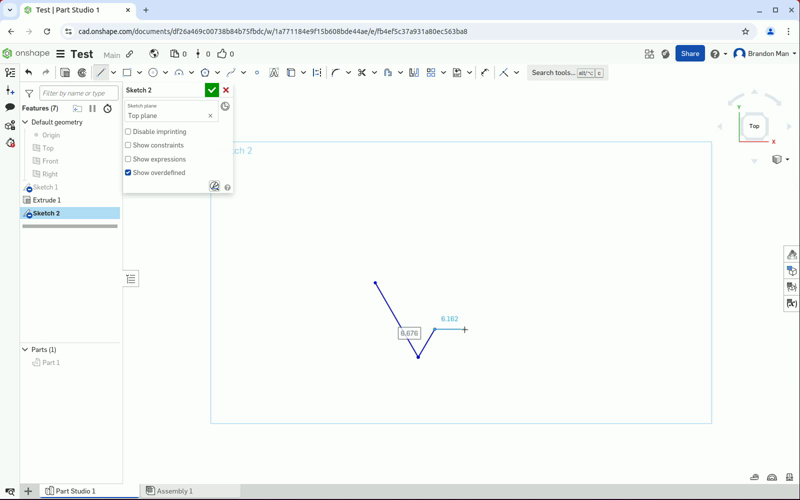
mouse_move(439, 320)
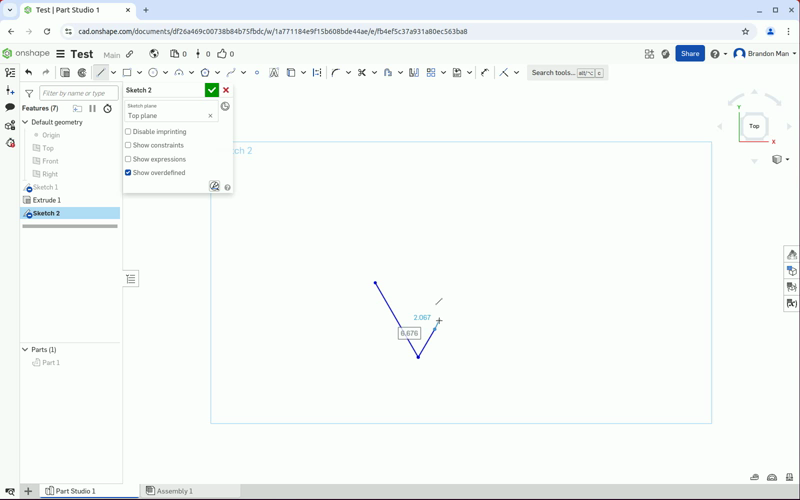
click(439, 320)
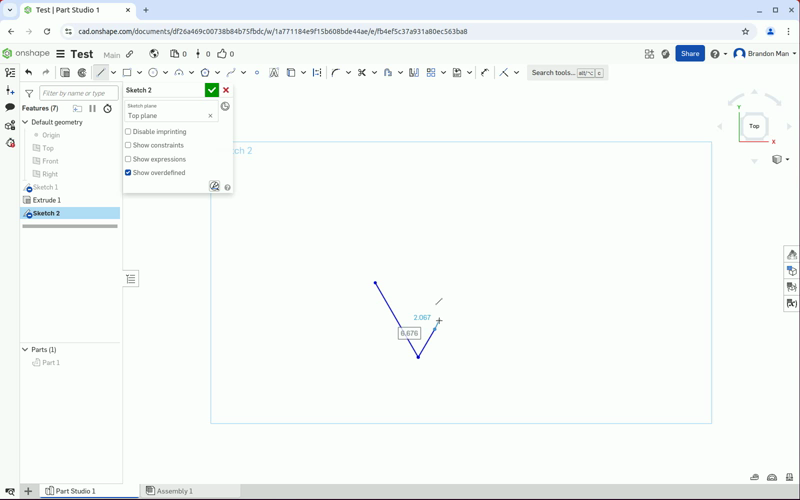
key_up(shift)
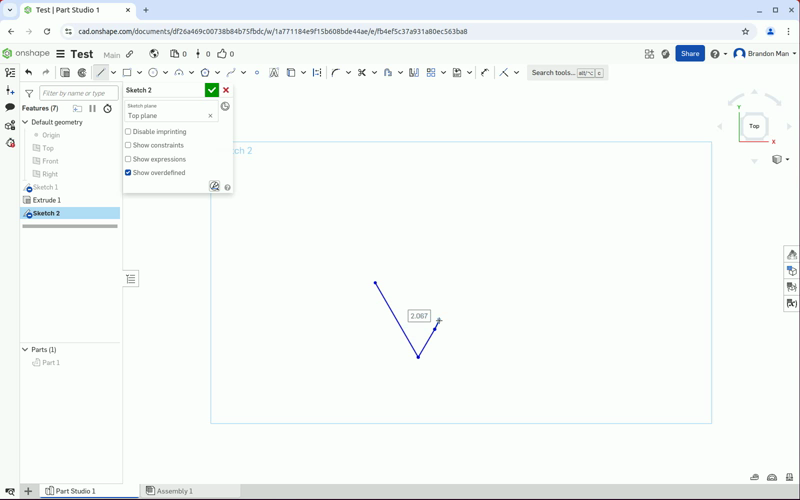
key_down(shift)
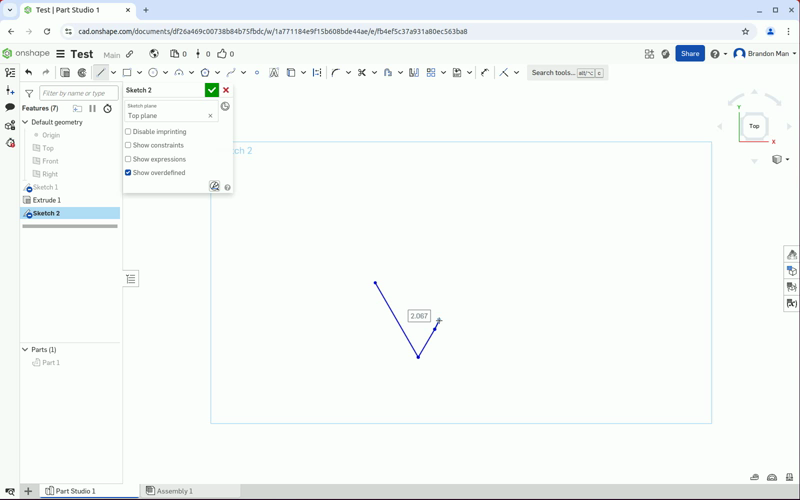
mouse_move(469, 320)
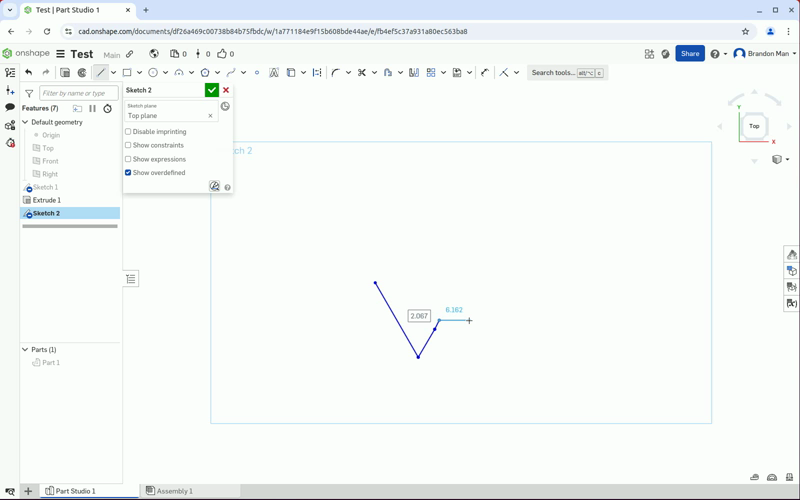
mouse_move(418, 282)
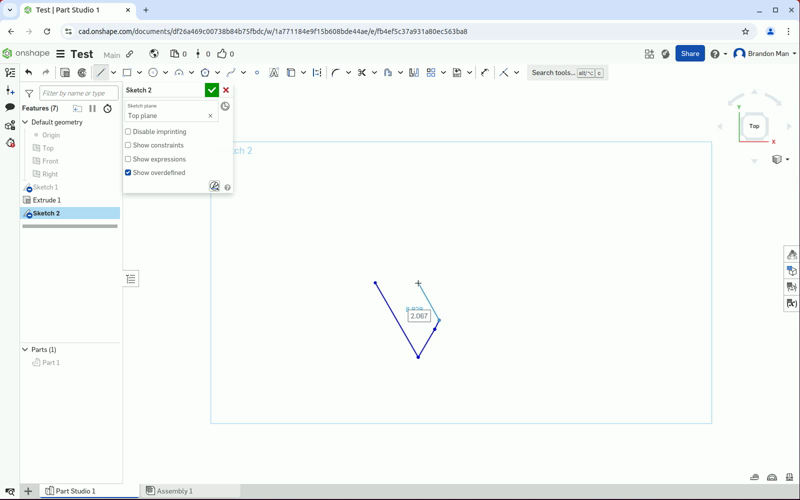
click(418, 282)
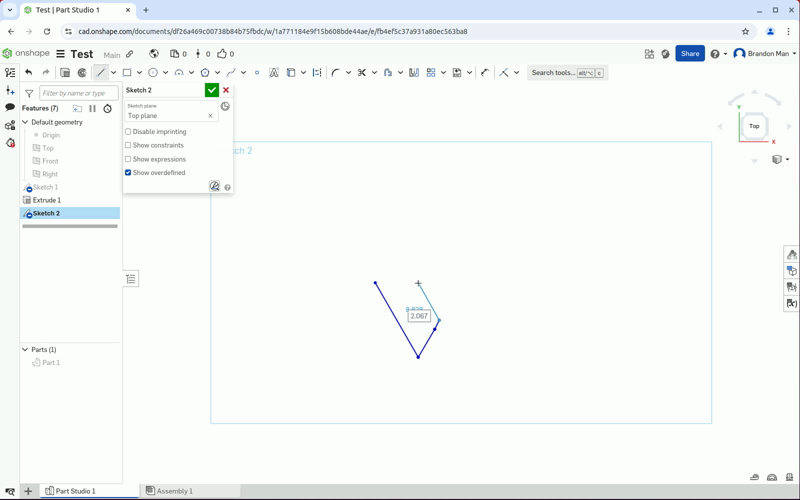
key_up(shift)
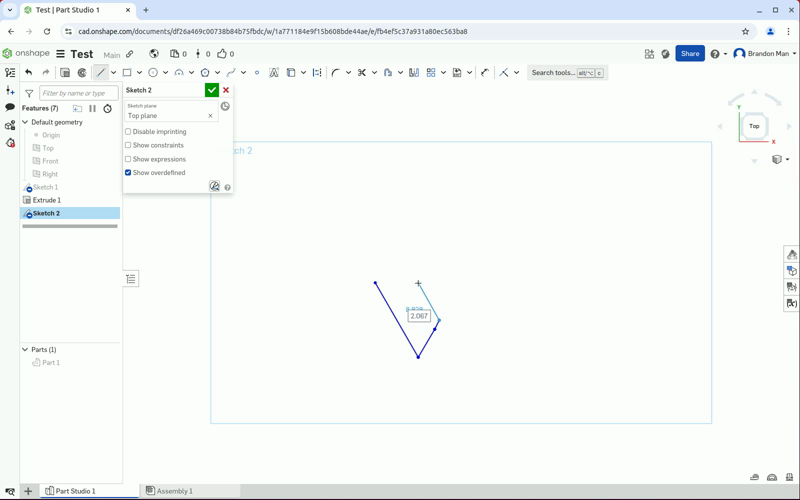
mouse_move(448, 282)
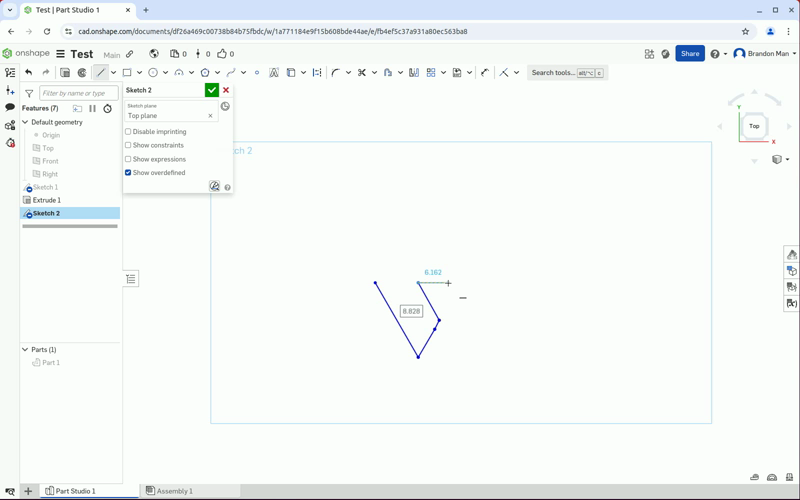
key_down(shift)
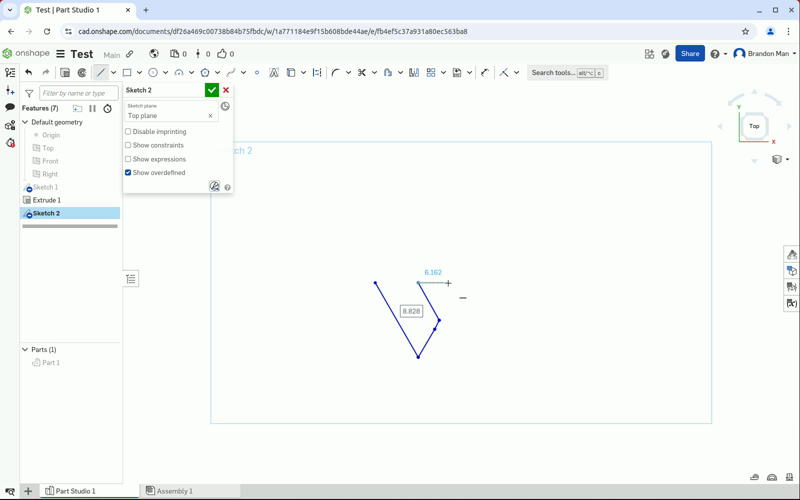
mouse_move(375, 282)
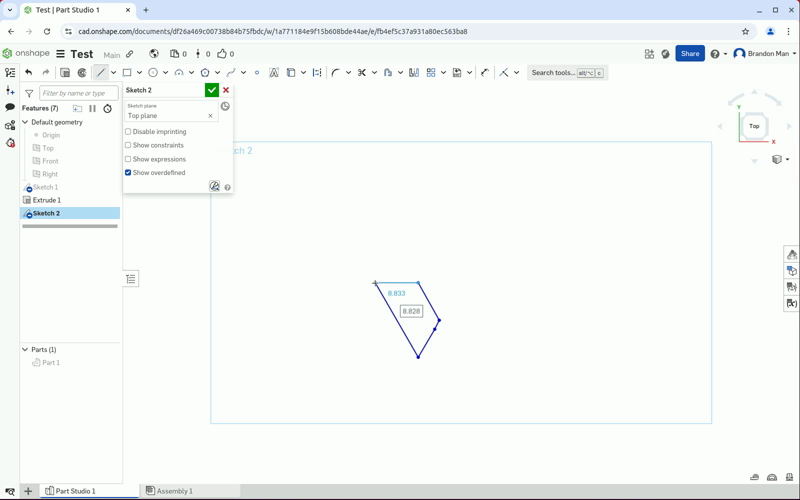
key_up(shift)
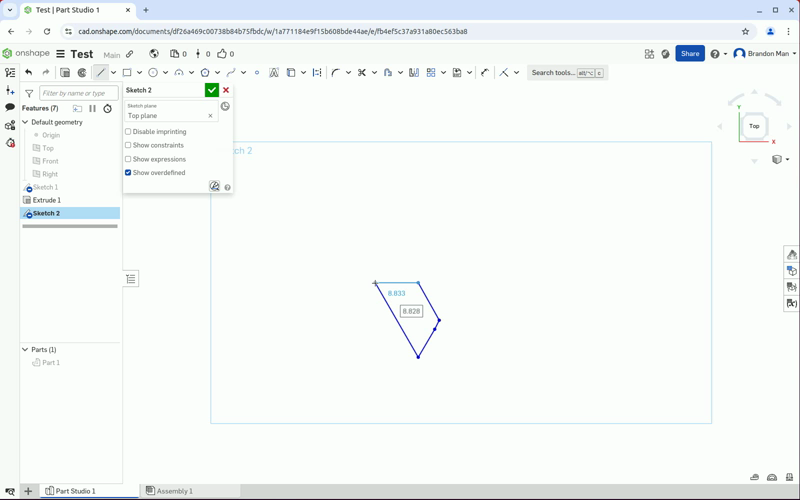
click(375, 282)
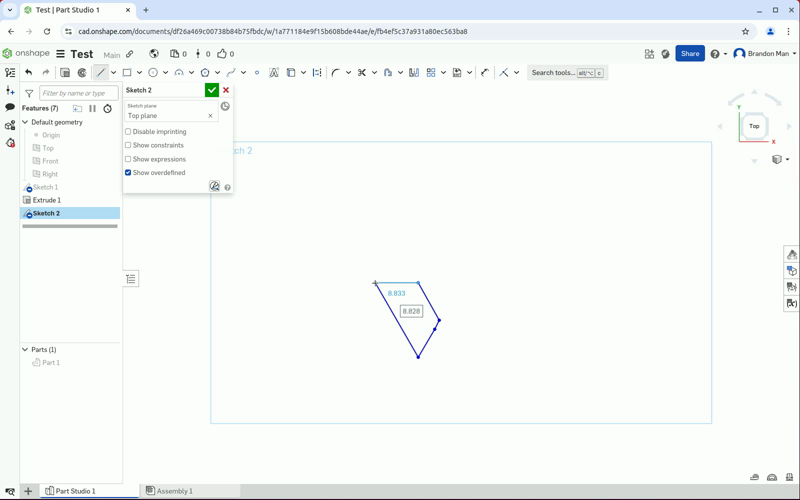
key(esc)
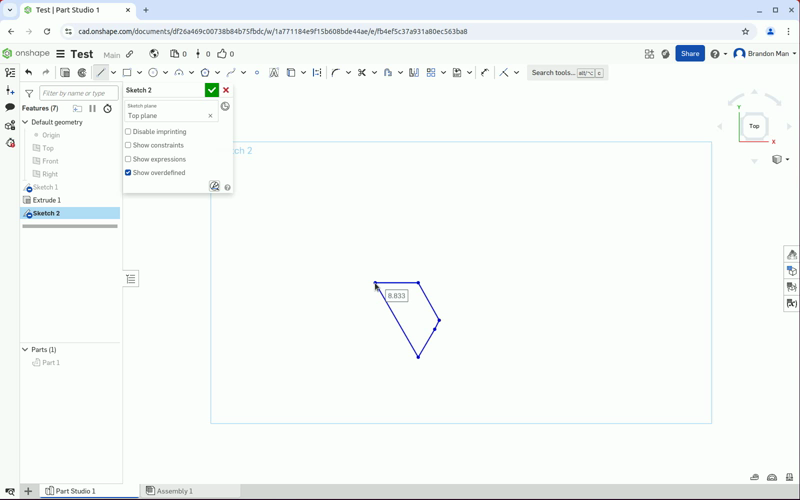
mouse_move(412, 288)
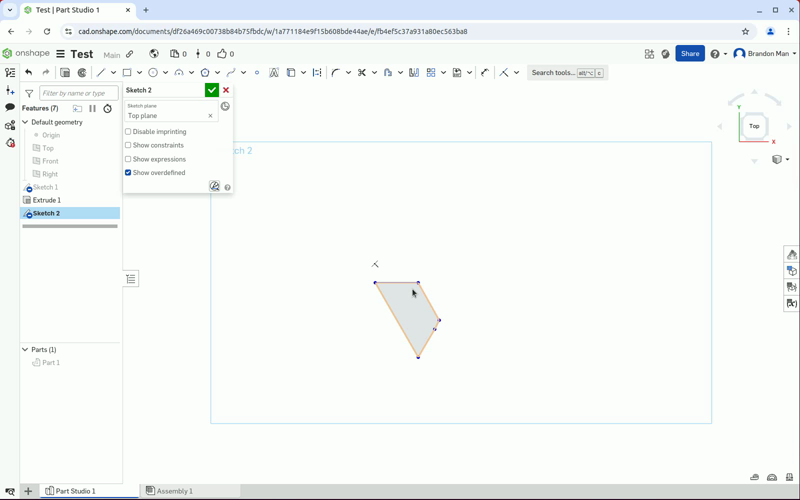
click(412, 288)
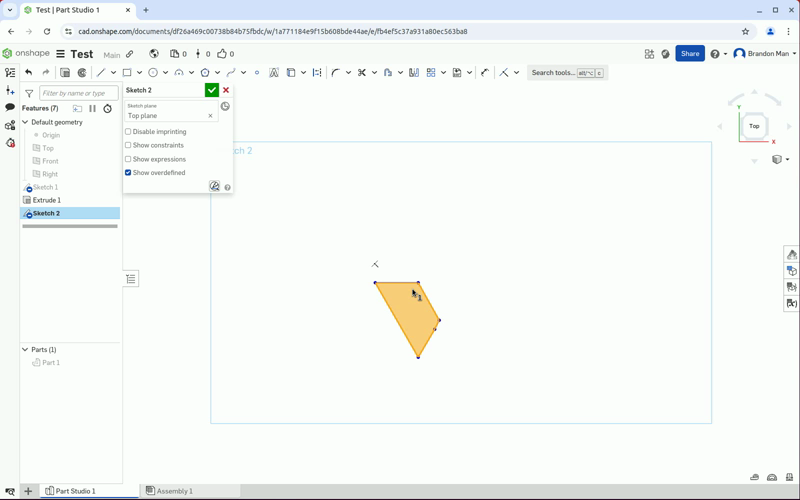
mouse_move(73, 352)
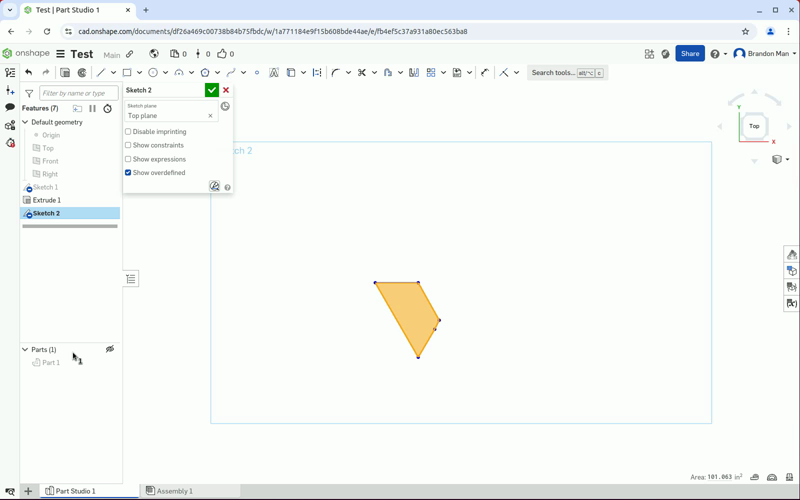
key(shift+y)
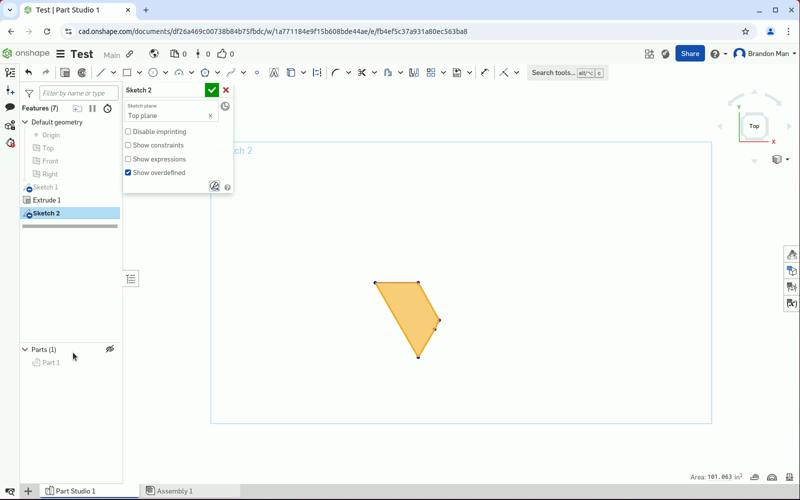
key(shift+e)
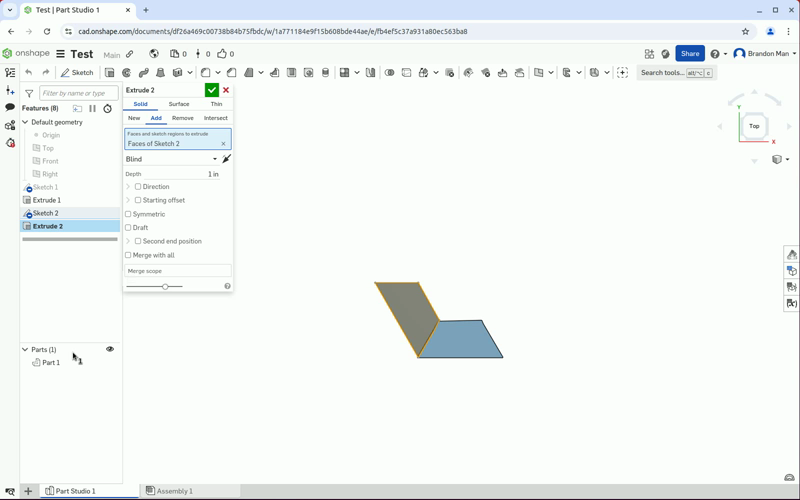
mouse_move(143, 106)
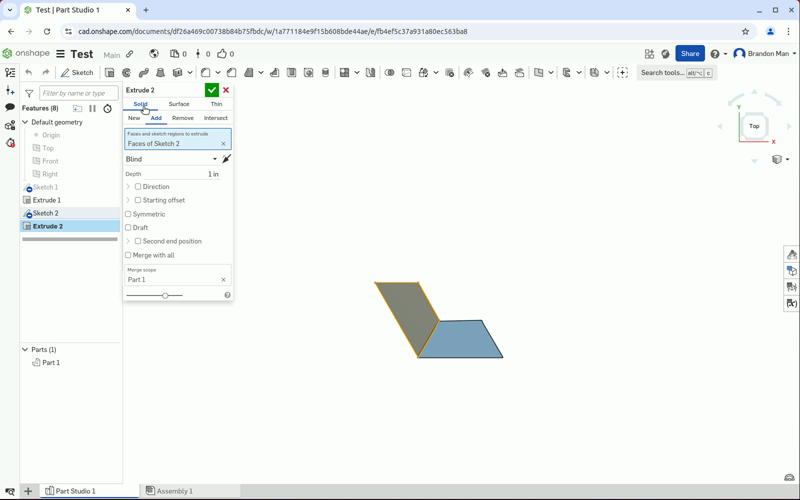
click(143, 106)
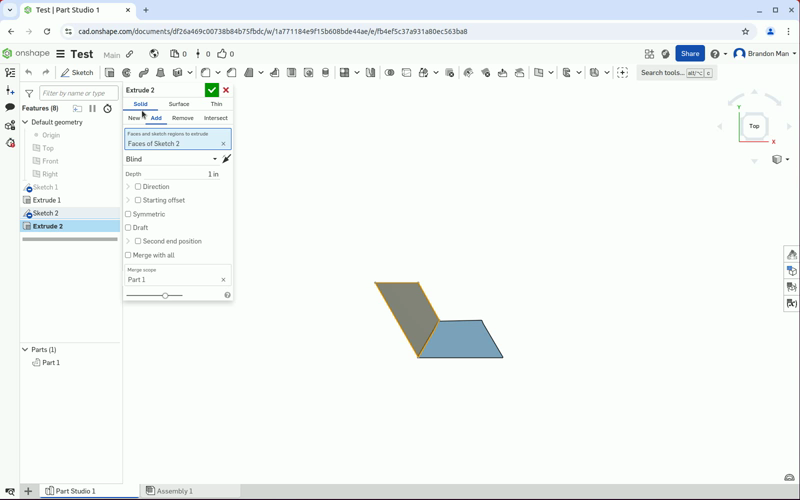
mouse_move(137, 120)
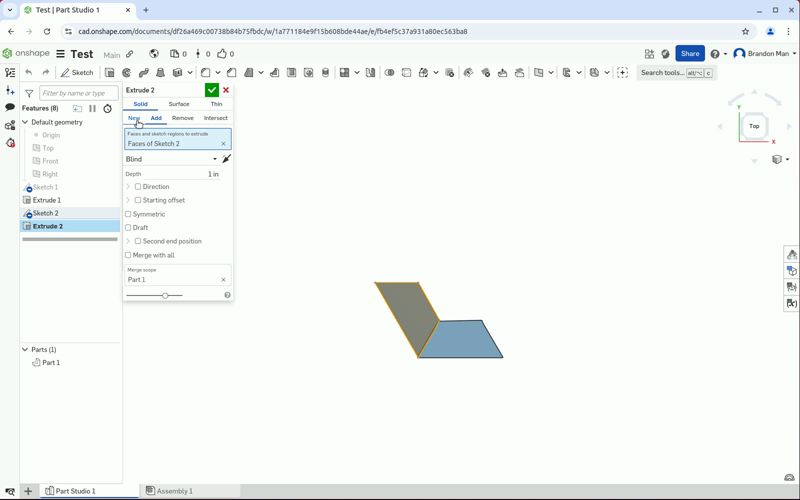
click(137, 120)
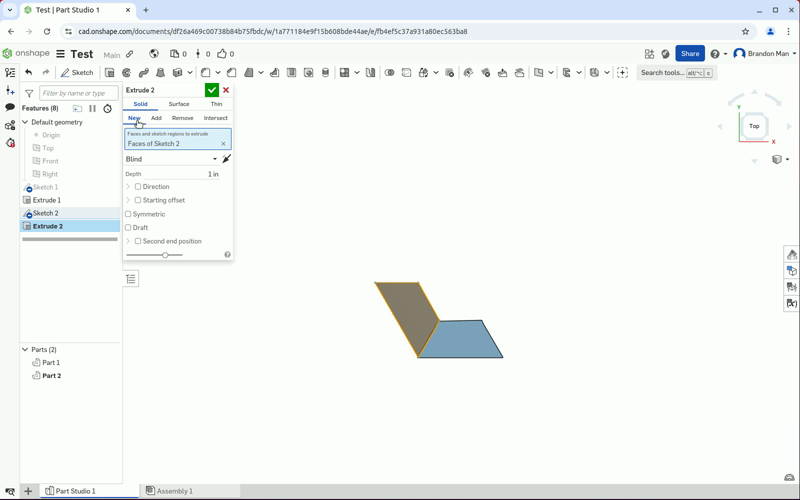
key(tab, 4)
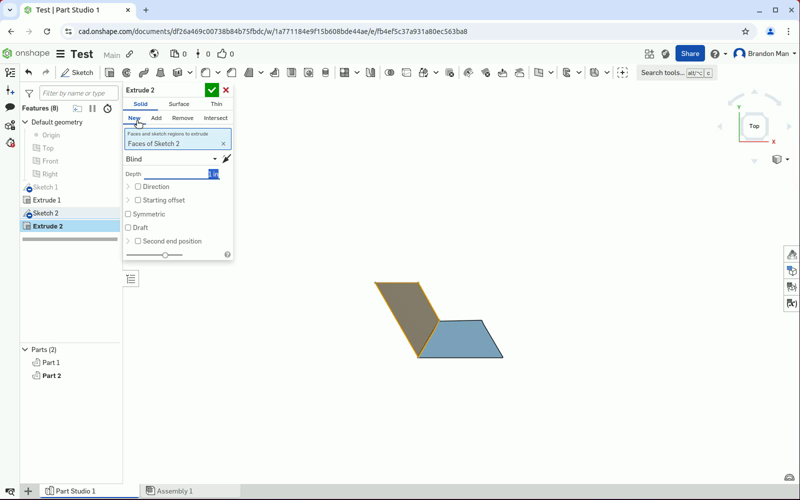
text(8.906)
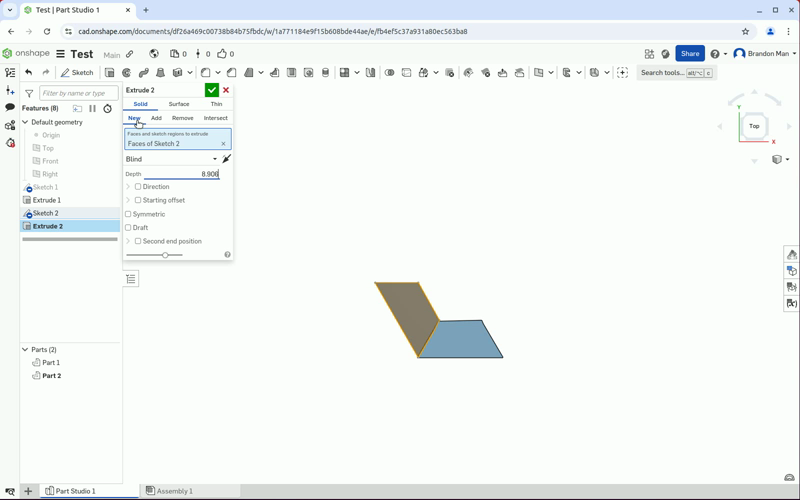
key(enter)
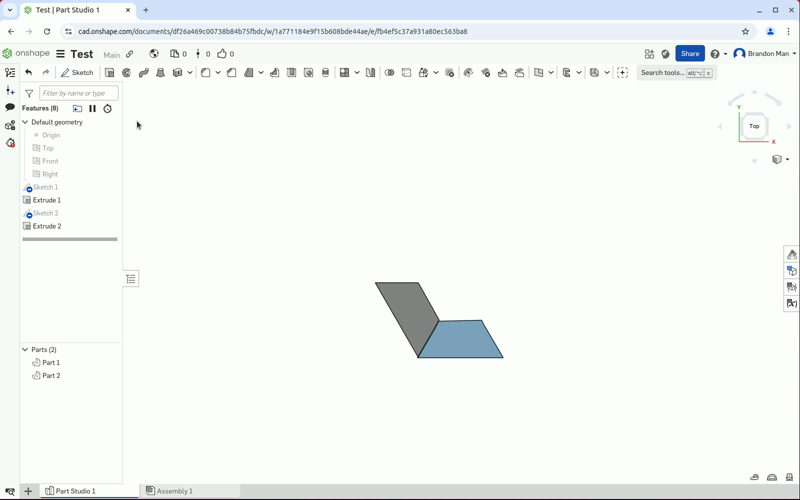
key(shift+h)
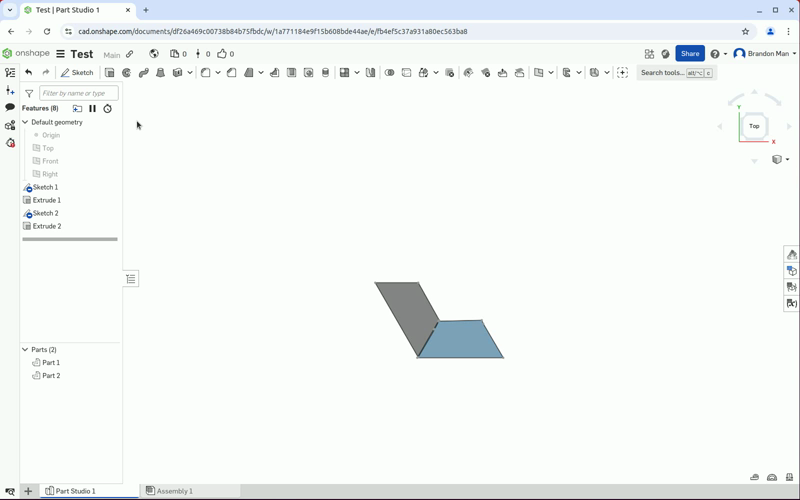
key(shift+h)
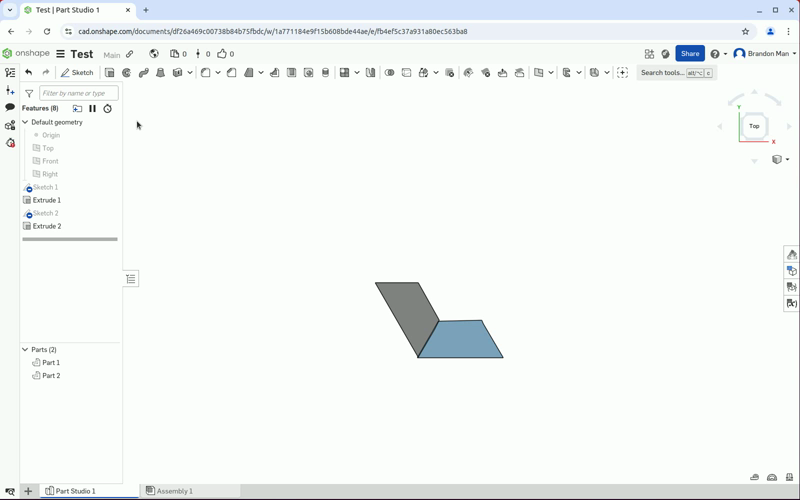
mouse_move(73, 189)
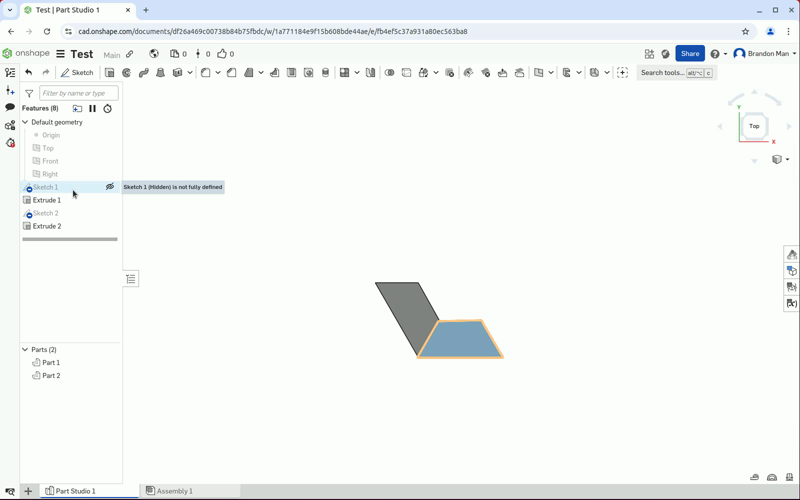
click(73, 189)
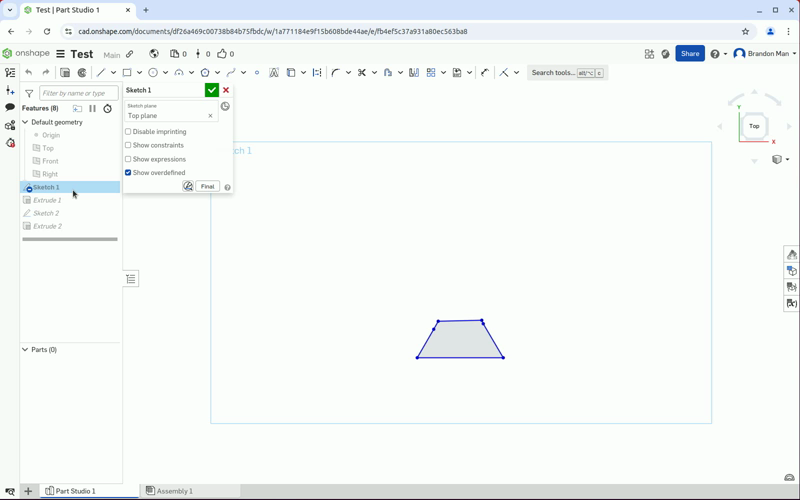
mouse_move(229, 92)
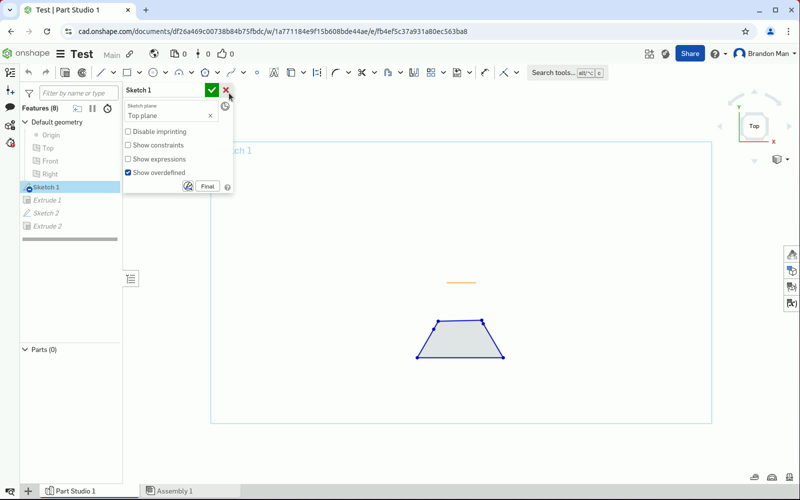
click(229, 92)
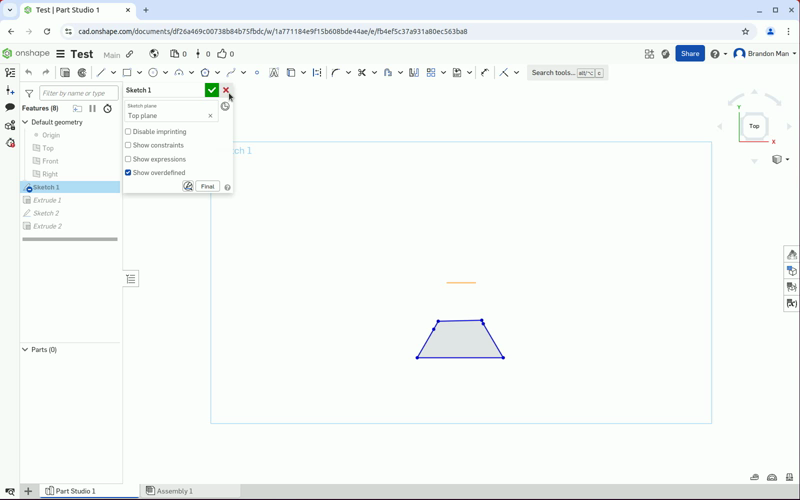
key(shift+s)
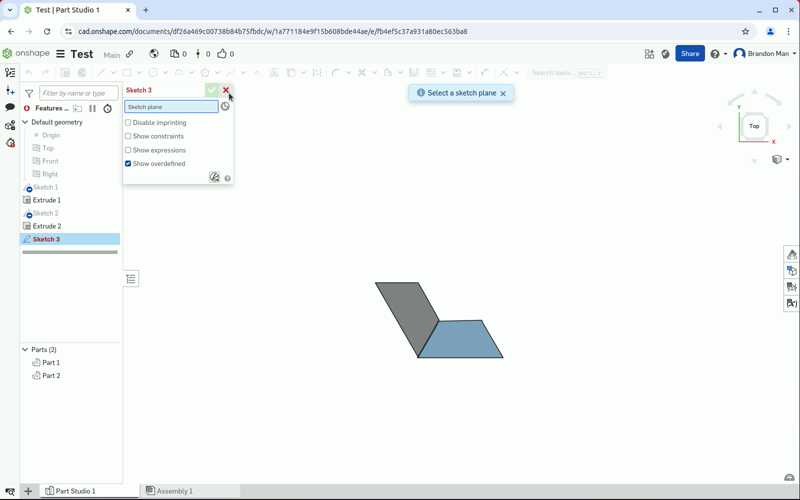
mouse_move(73, 150)
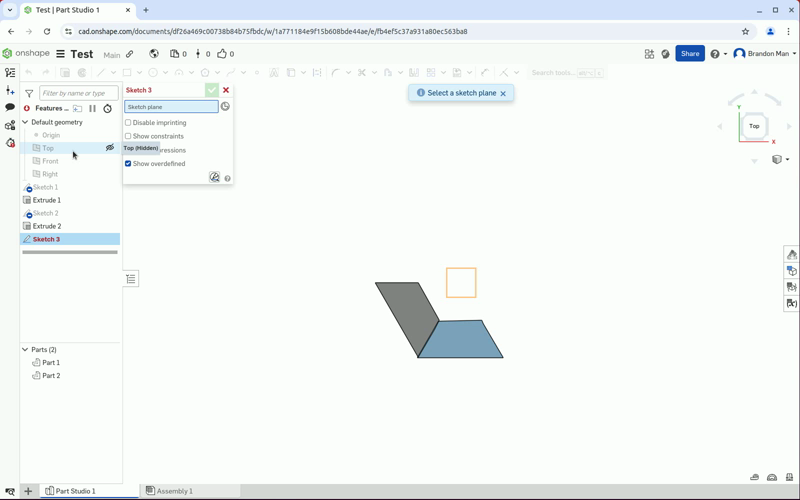
click(73, 150)
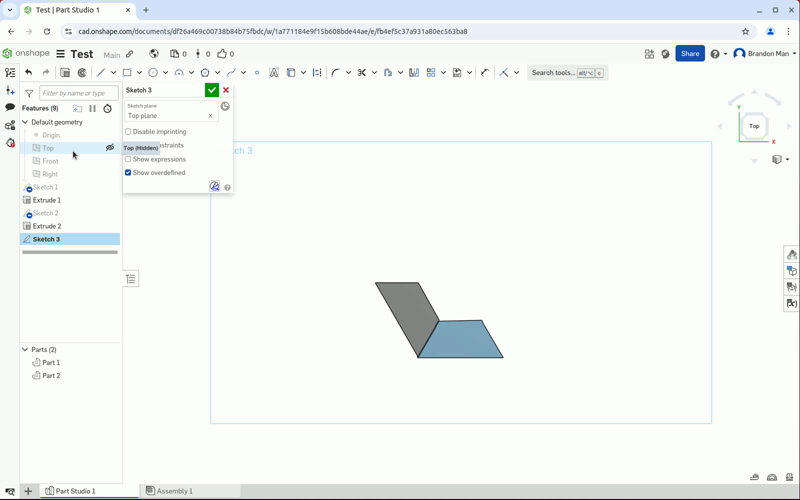
mouse_move(73, 352)
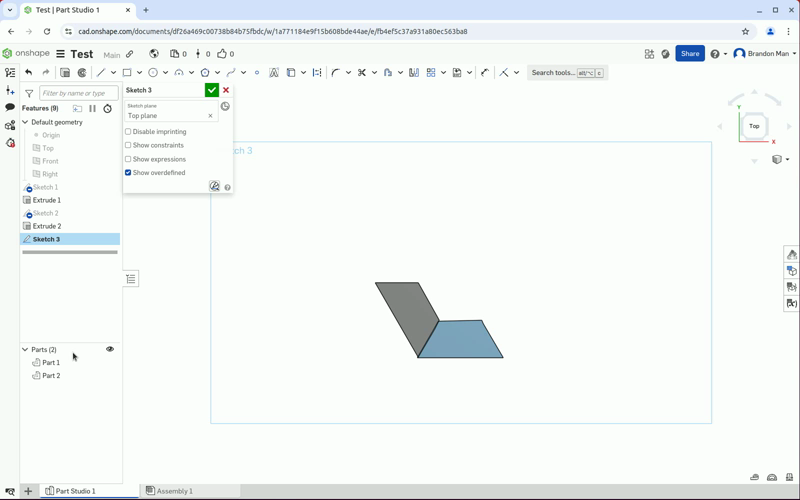
key(y)
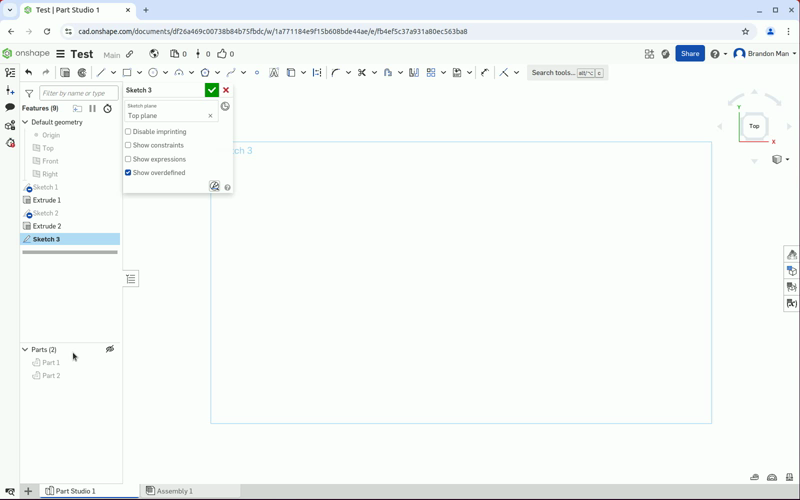
key(l)
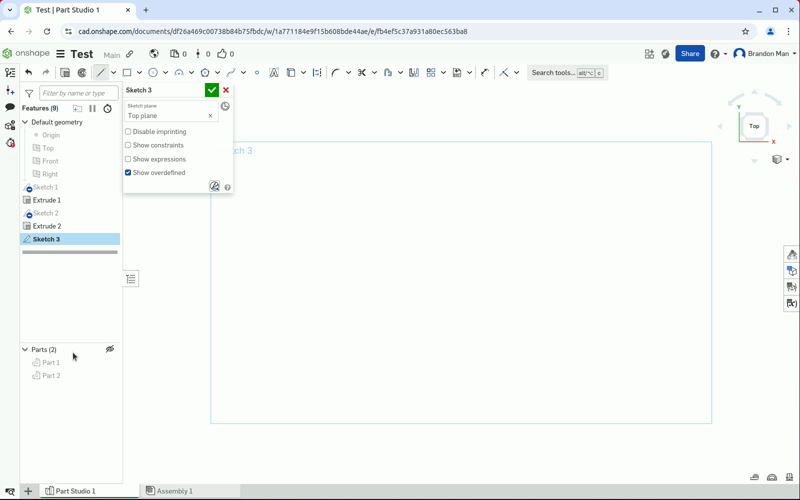
key_down(shift)
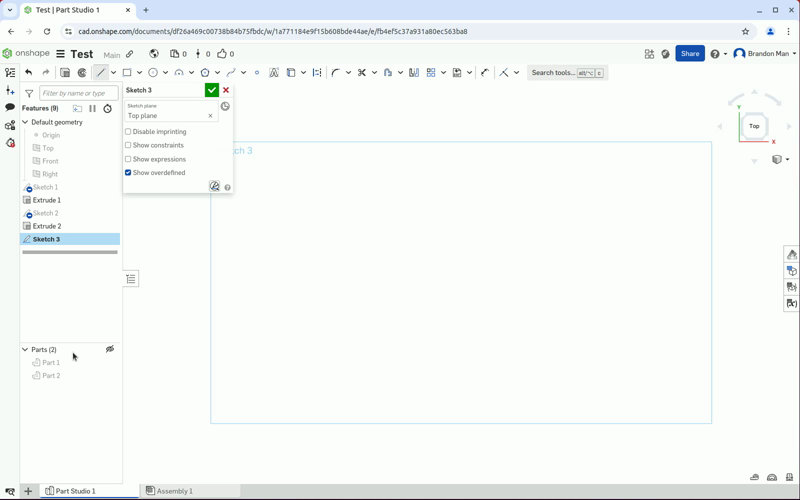
mouse_move(375, 282)
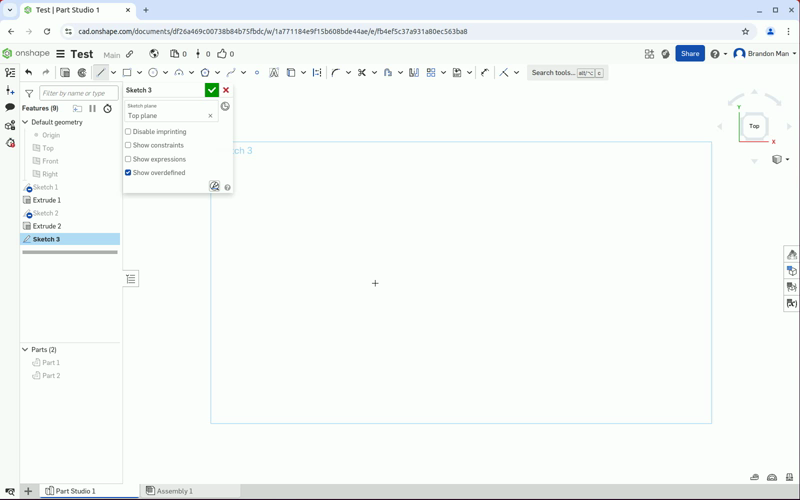
click(375, 282)
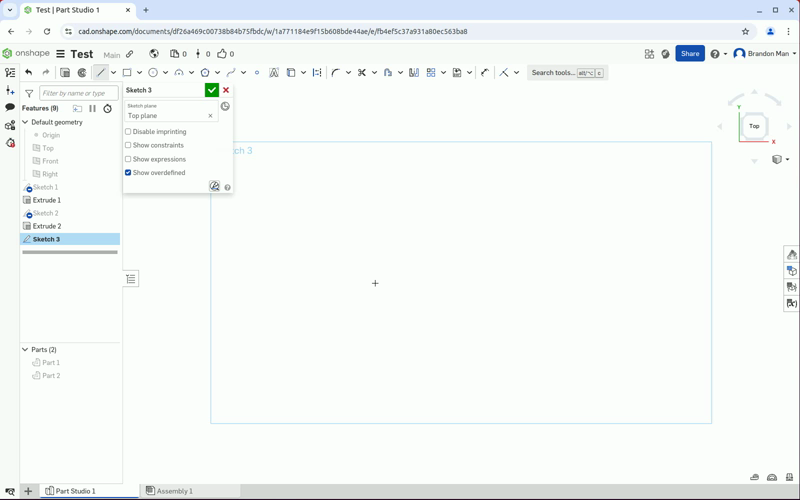
key_up(shift)
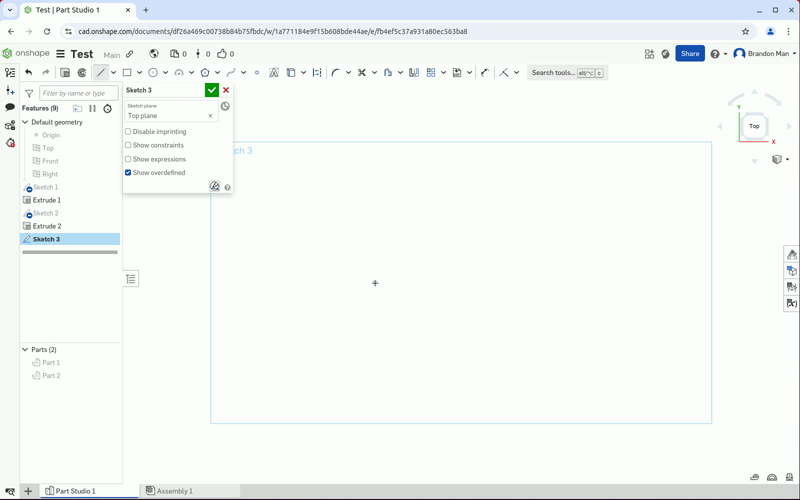
key_down(shift)
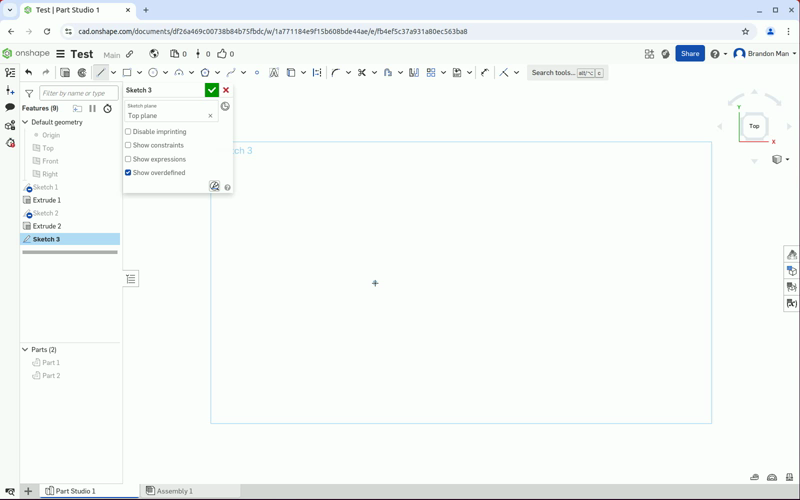
mouse_move(405, 282)
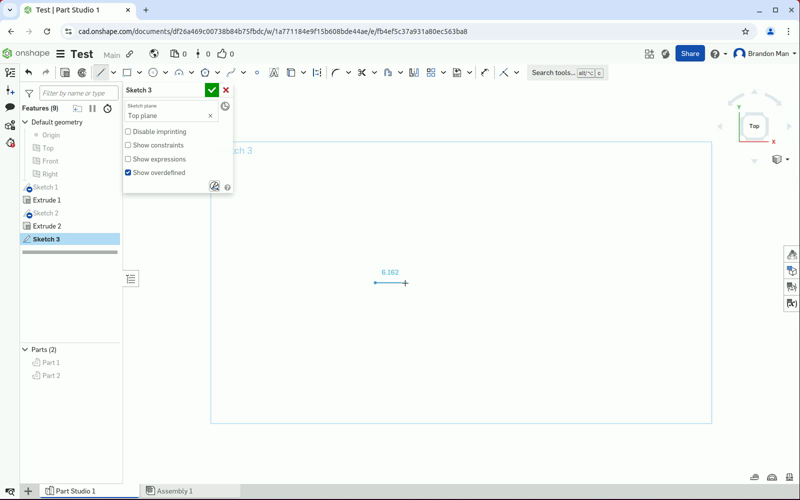
mouse_move(418, 282)
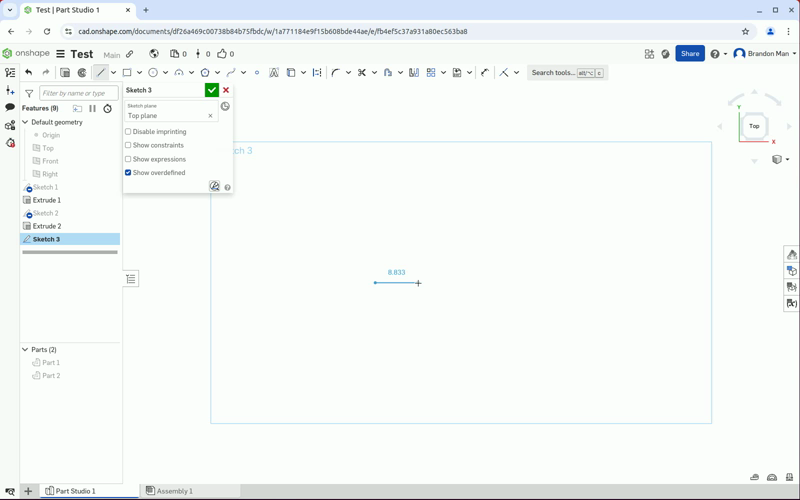
click(418, 282)
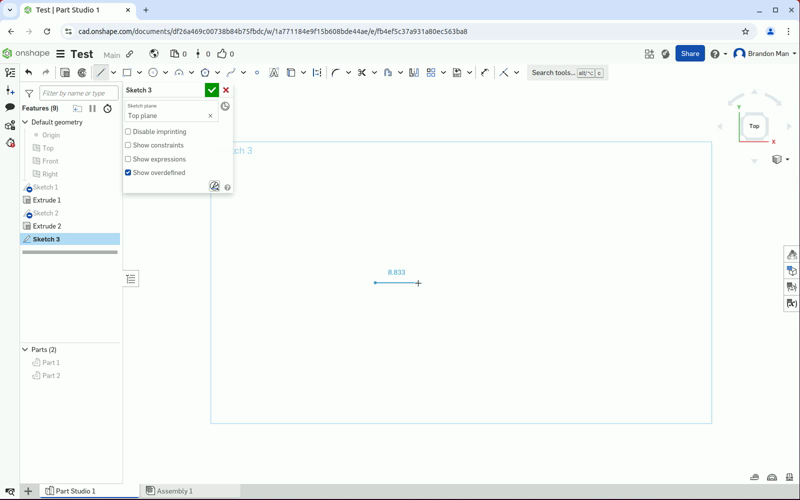
key_up(shift)
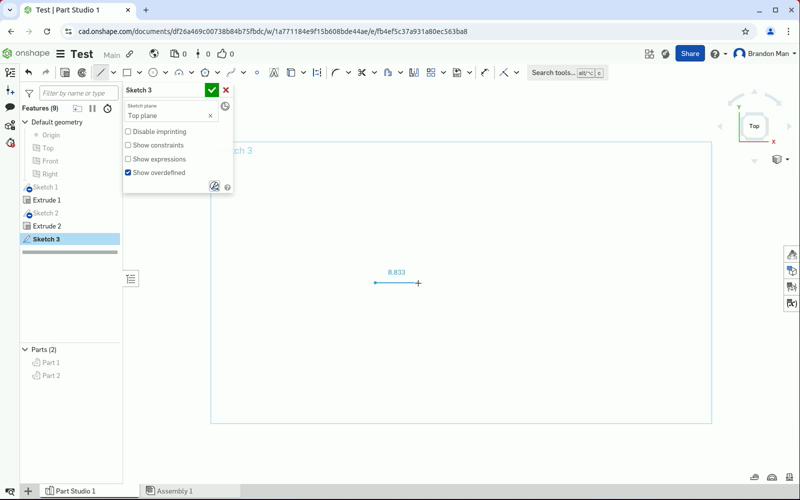
key_down(shift)
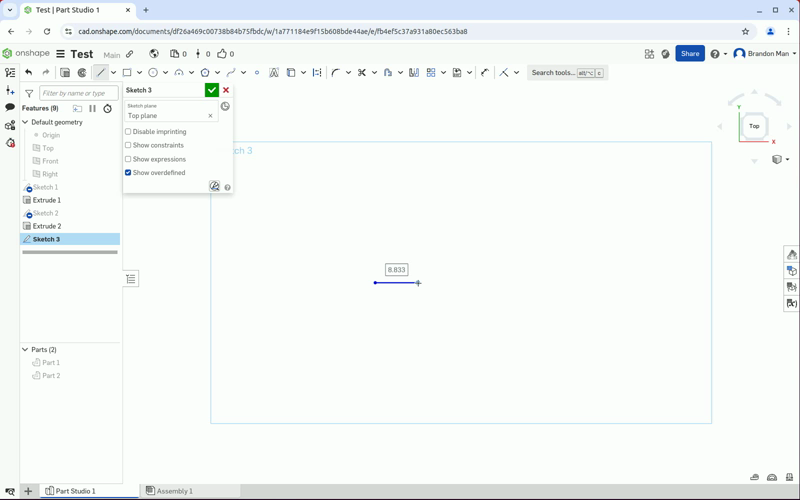
mouse_move(448, 282)
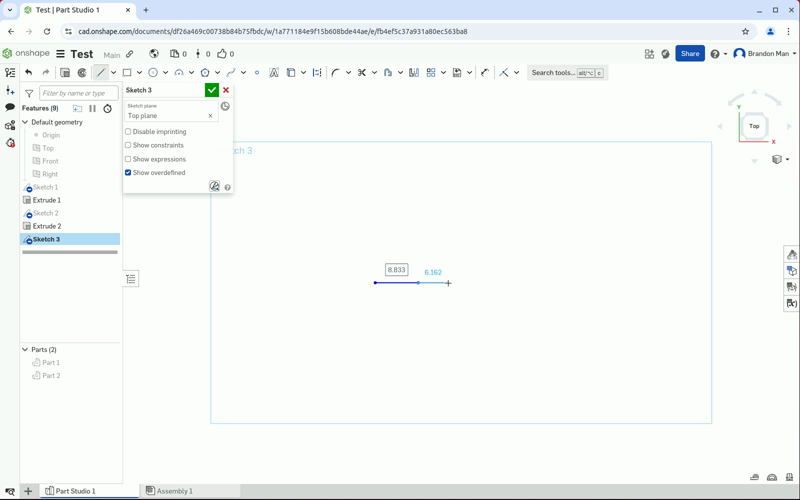
mouse_move(439, 245)
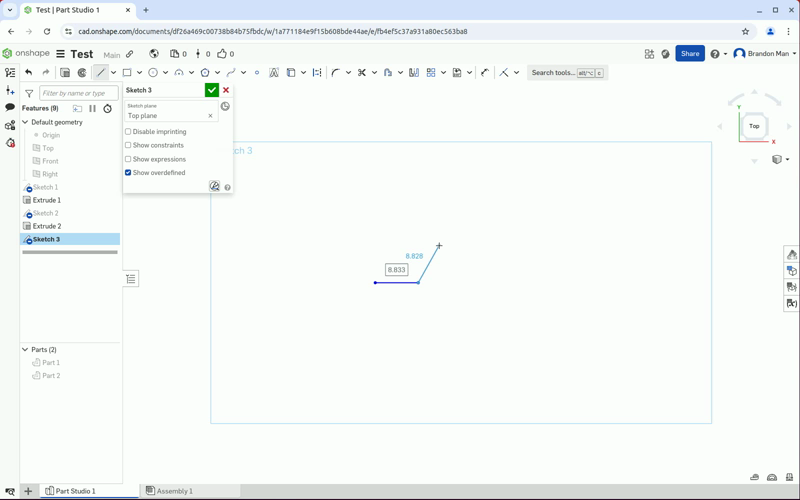
click(439, 245)
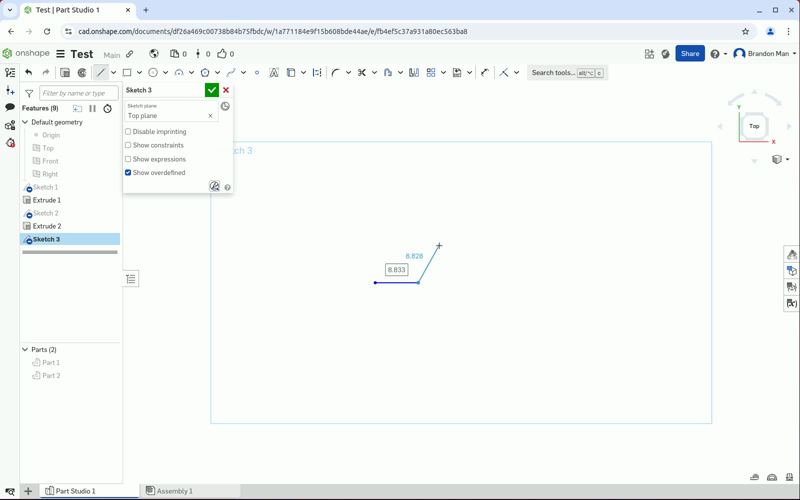
key_up(shift)
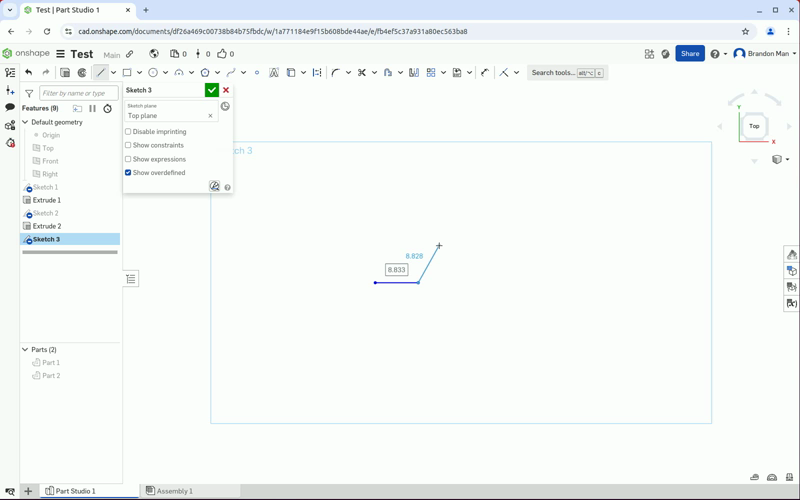
key_down(shift)
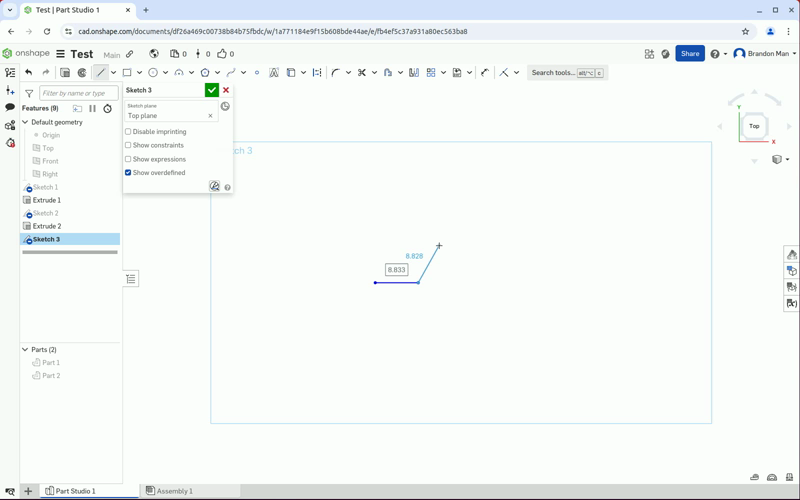
mouse_move(469, 245)
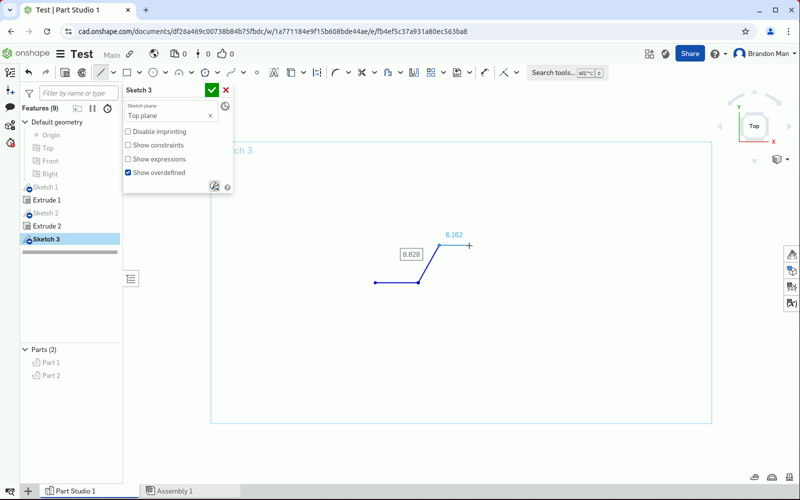
mouse_move(418, 208)
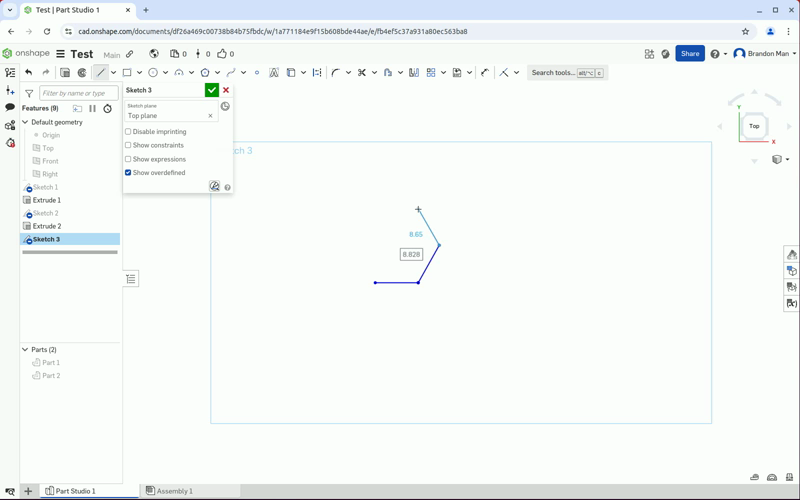
click(418, 208)
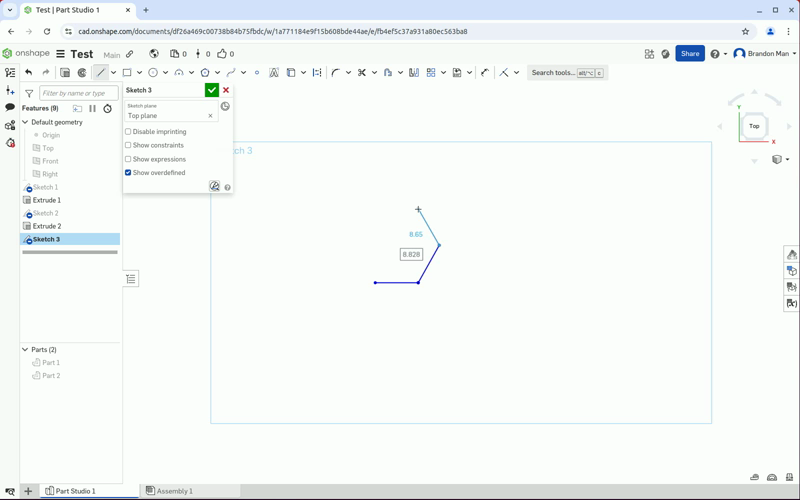
key_up(shift)
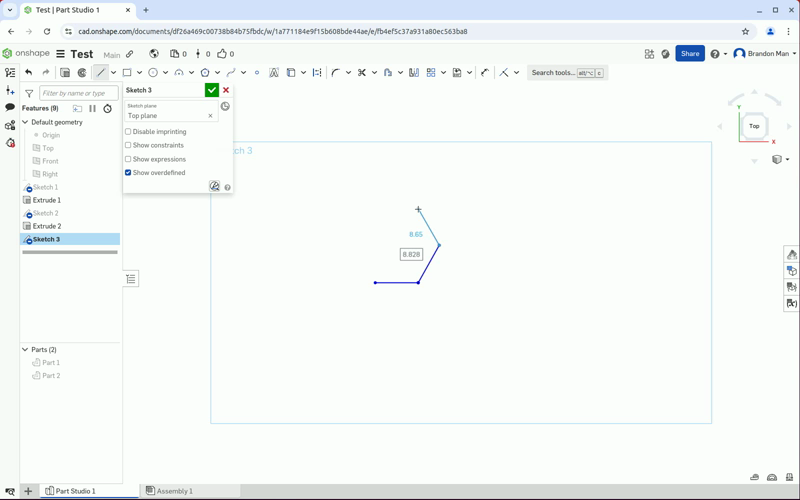
key_down(shift)
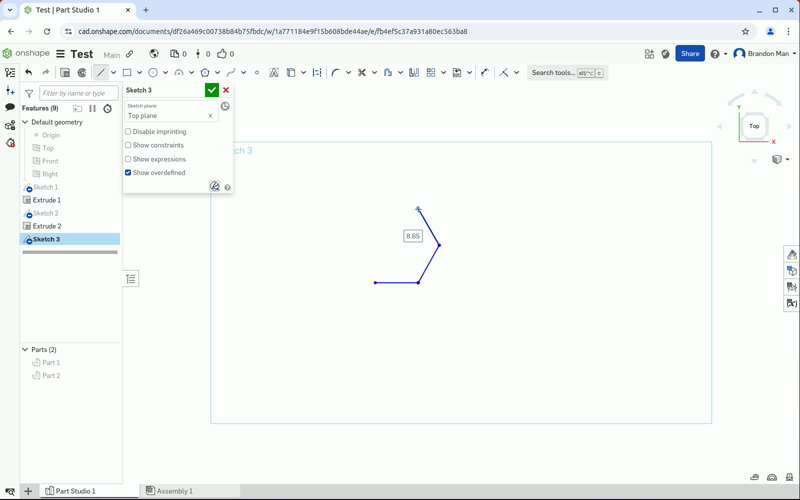
mouse_move(375, 282)
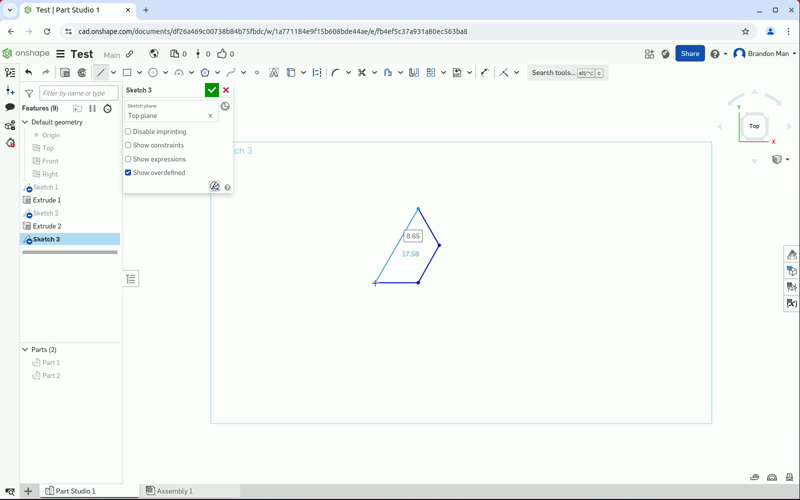
key_up(shift)
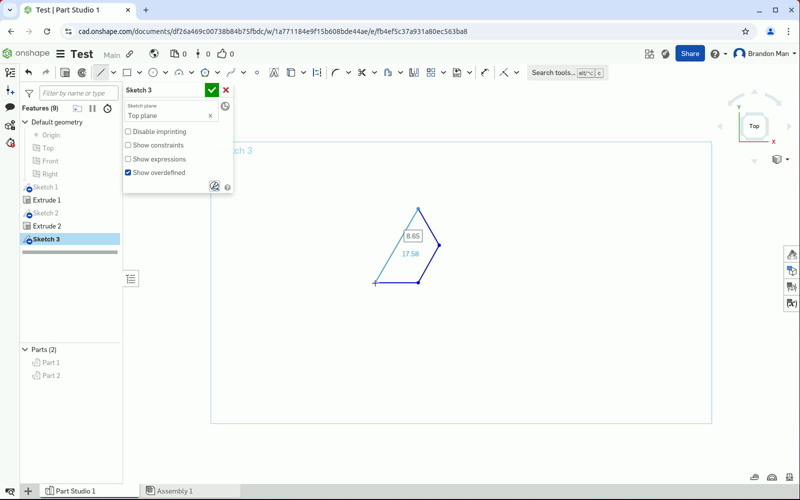
click(375, 282)
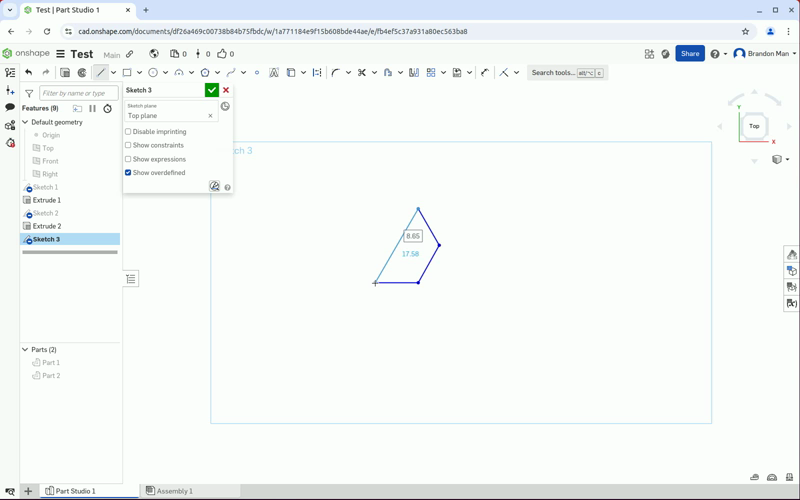
key(esc)
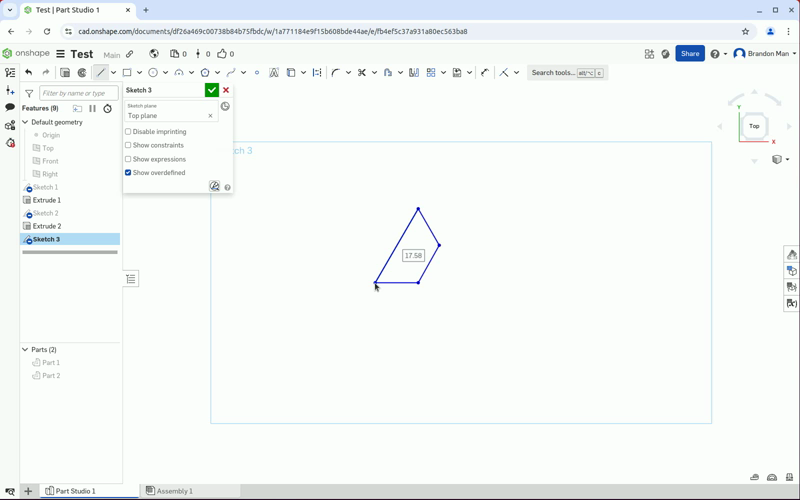
mouse_move(397, 262)
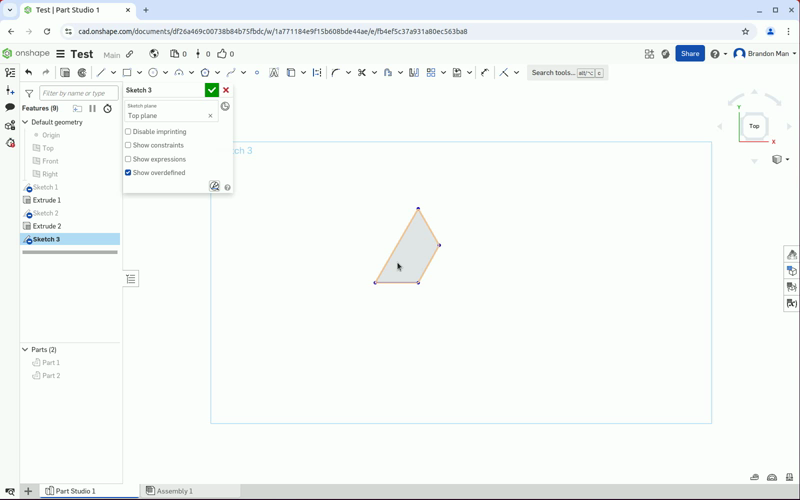
click(397, 262)
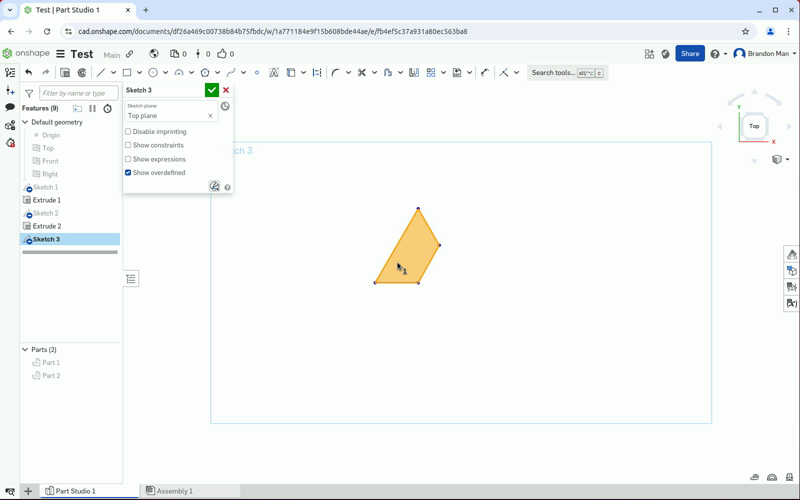
mouse_move(73, 352)
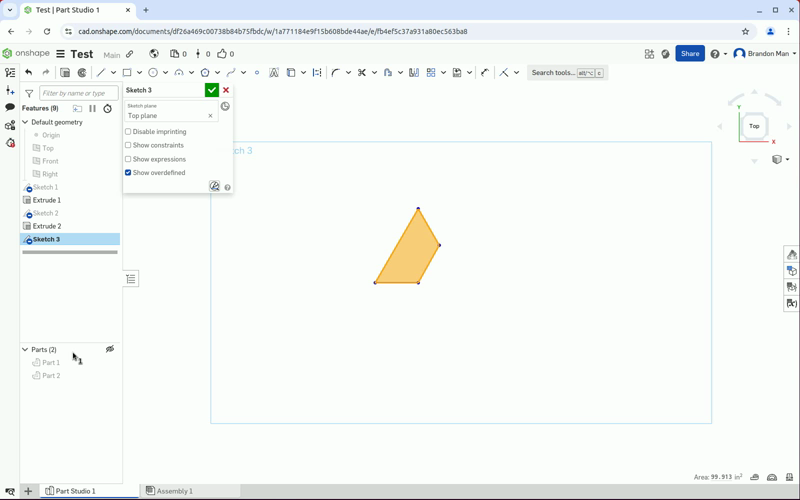
key(shift+y)
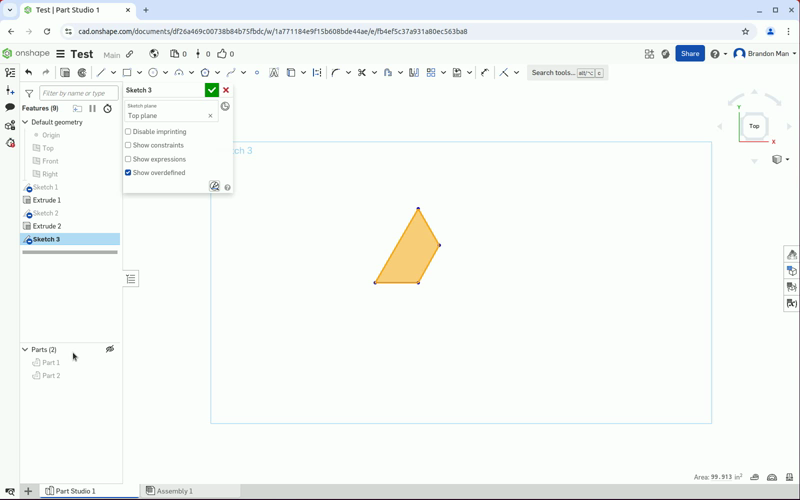
key(shift+e)
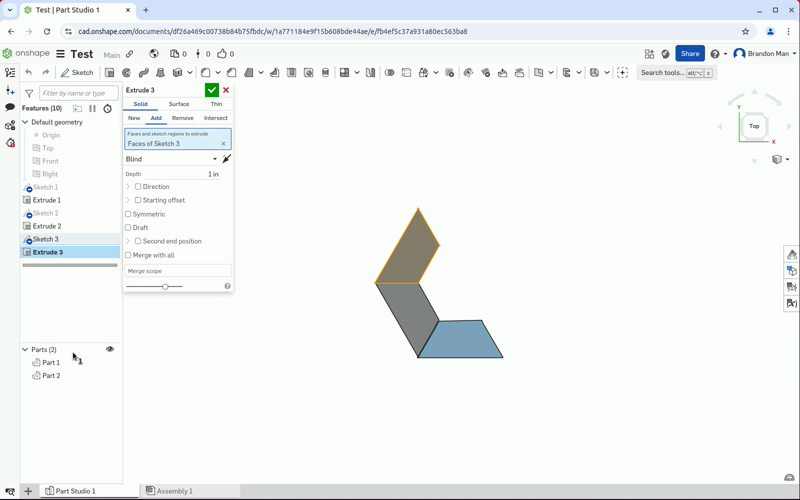
mouse_move(143, 106)
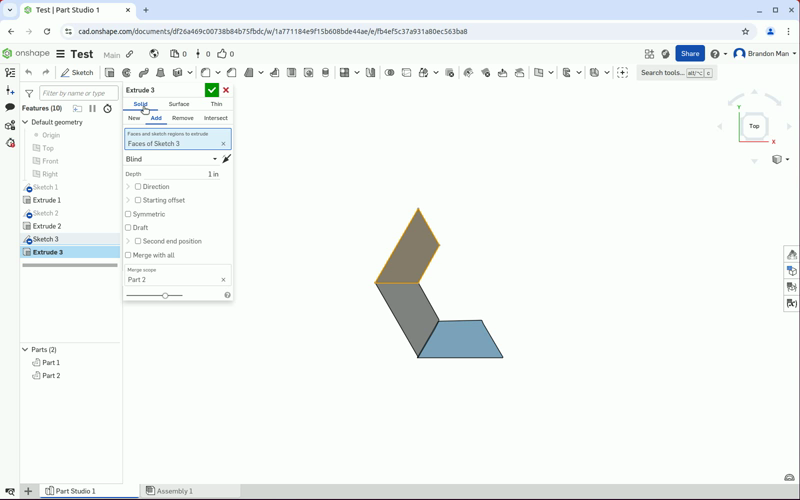
click(143, 106)
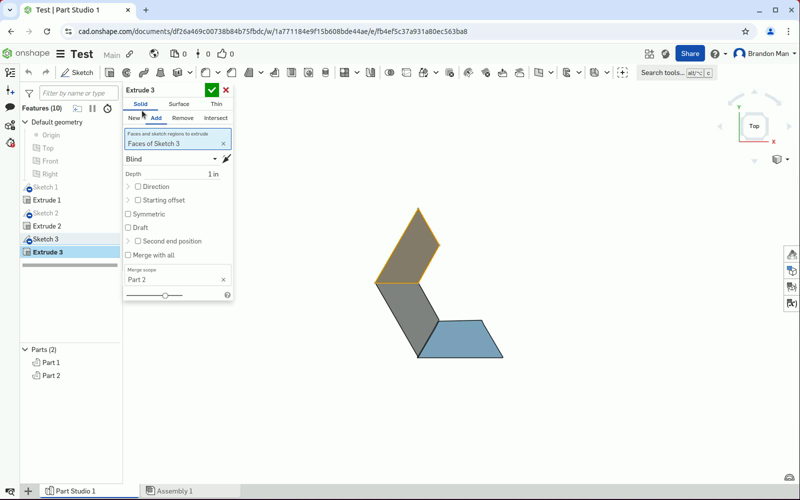
mouse_move(137, 120)
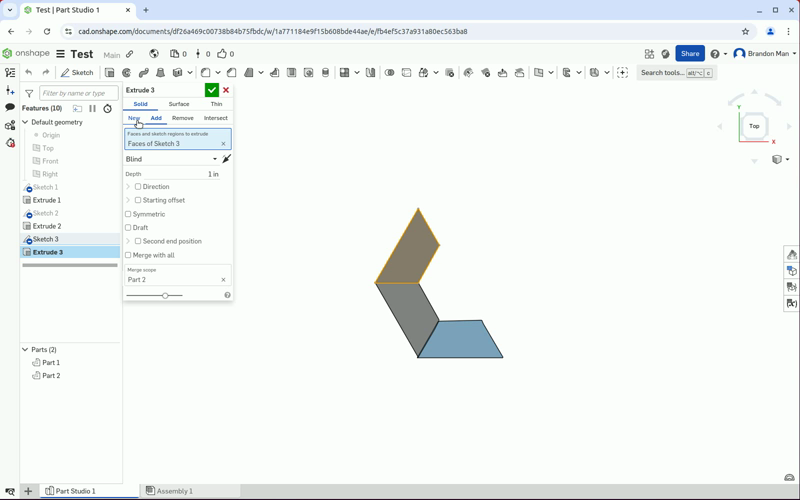
click(137, 120)
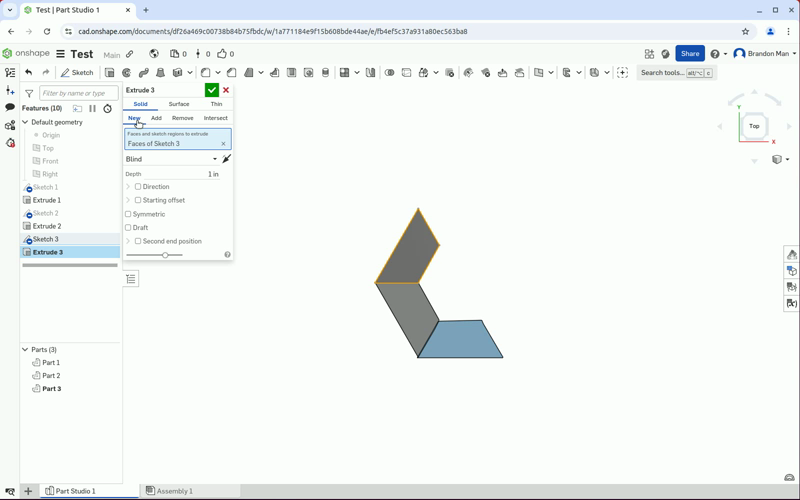
key(tab, 4)
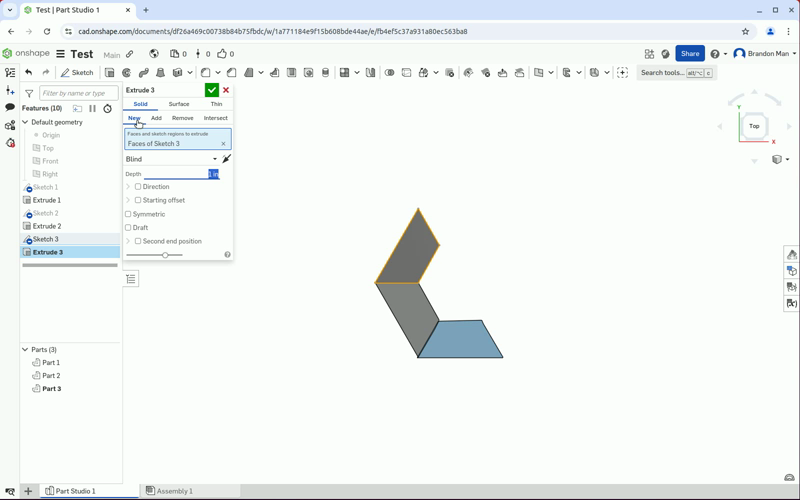
text(8.906)
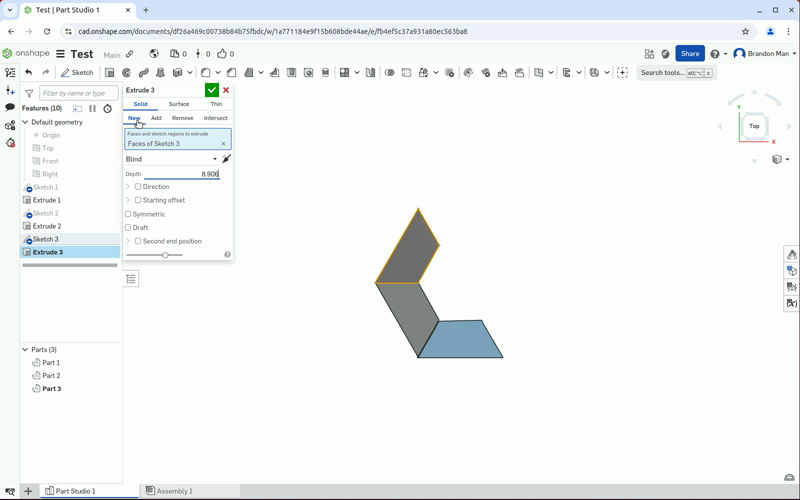
key(enter)
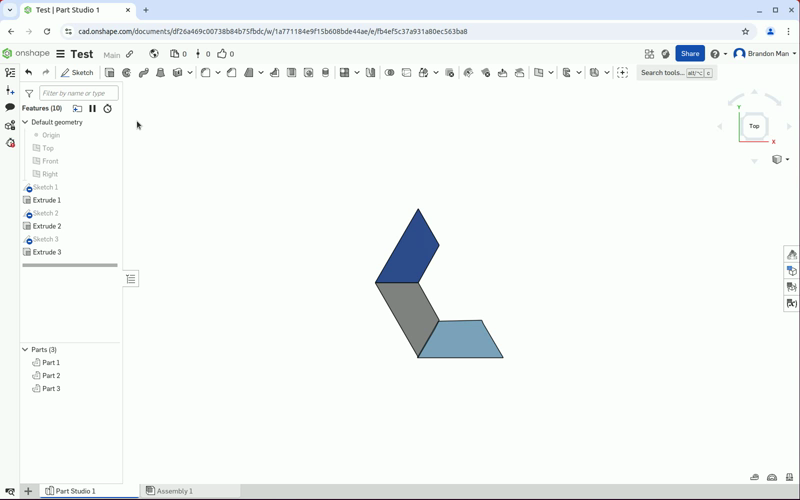
key(shift+h)
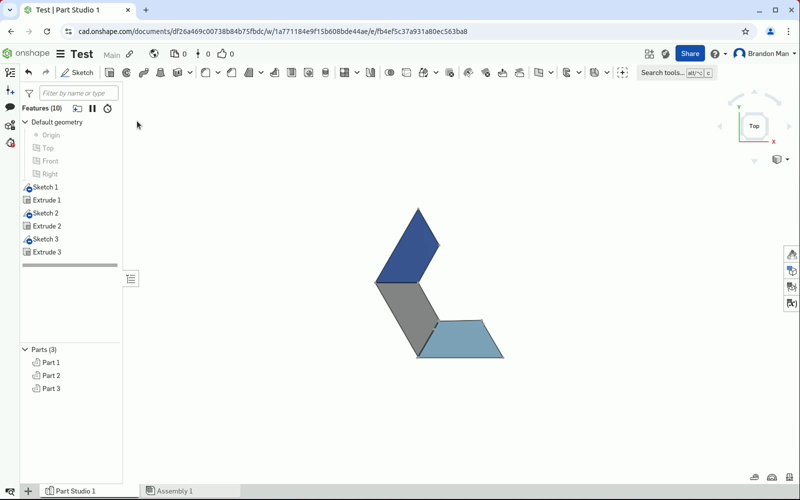
key(shift+h)
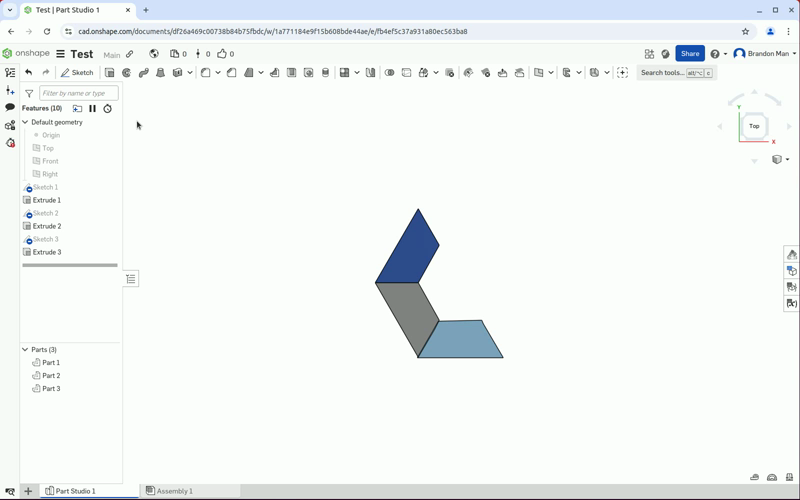
mouse_move(73, 189)
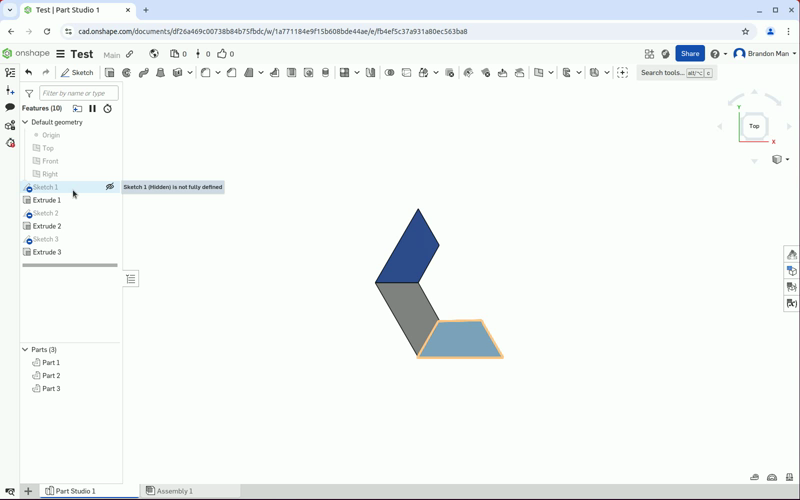
click(73, 189)
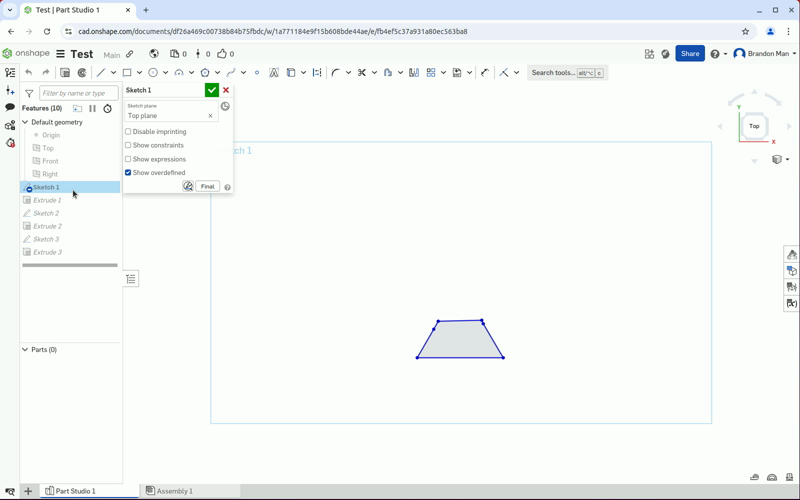
mouse_move(229, 92)
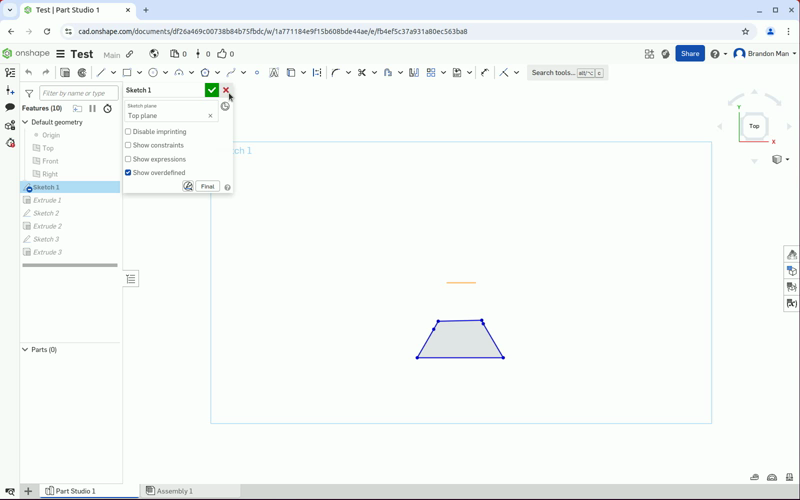
click(229, 92)
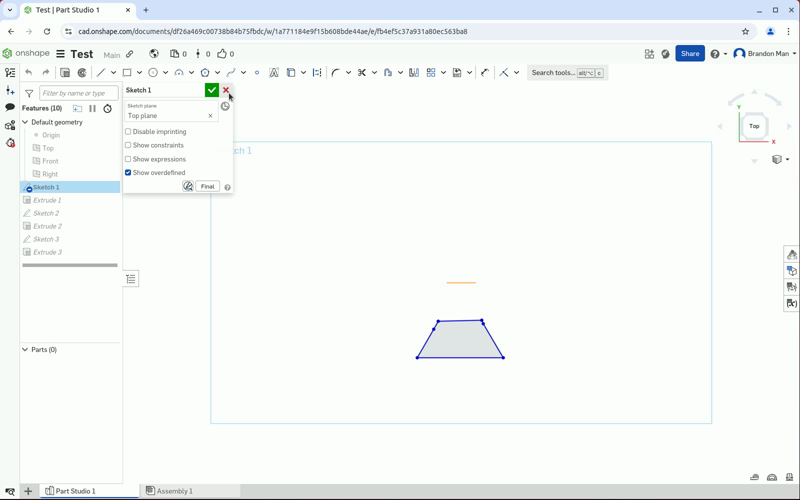
key(shift+s)
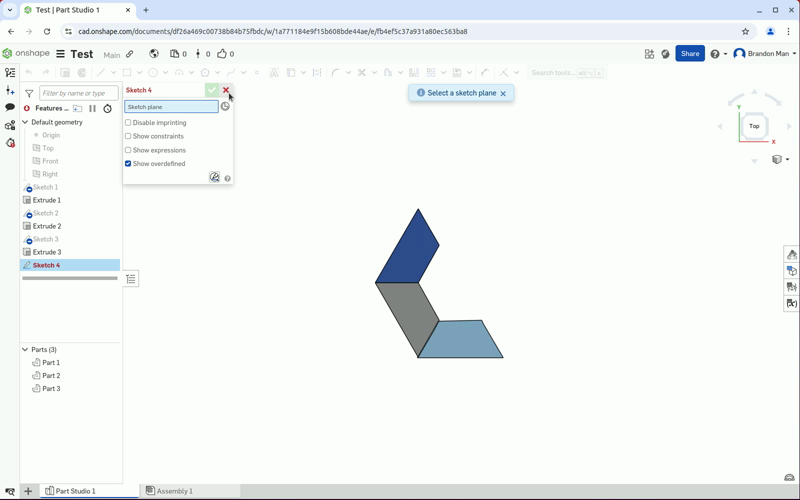
mouse_move(73, 150)
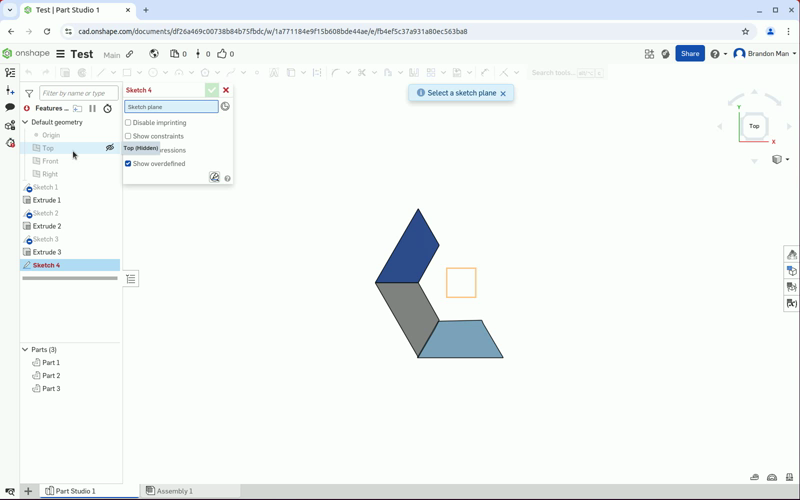
click(73, 150)
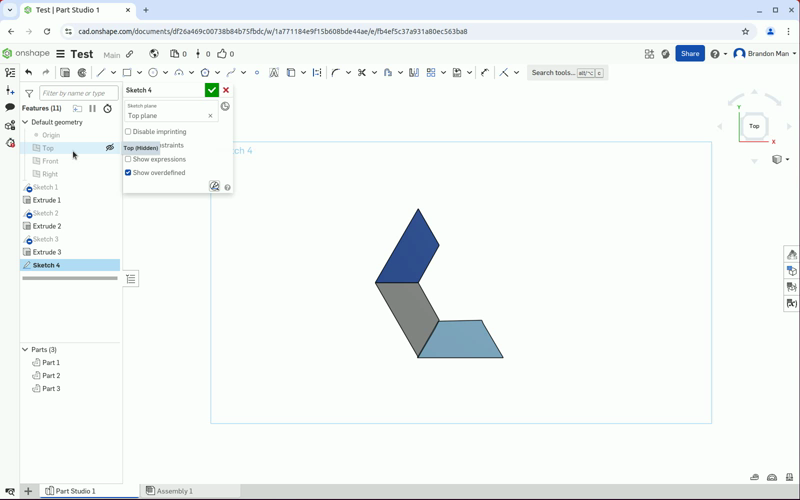
mouse_move(73, 352)
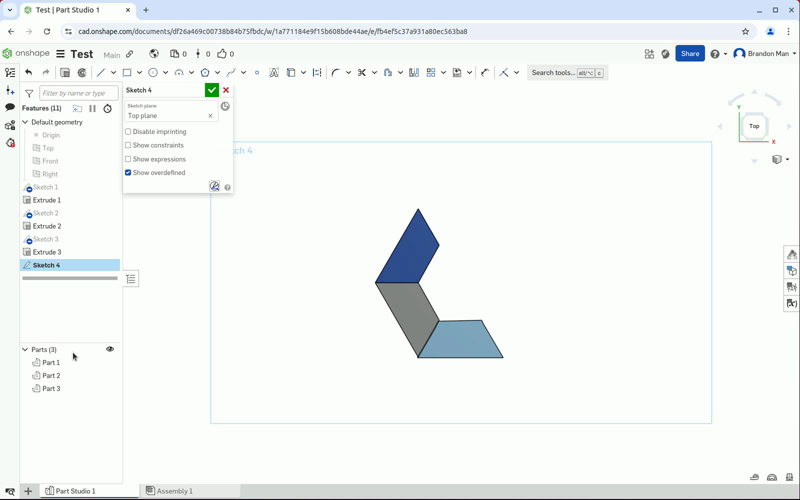
key(y)
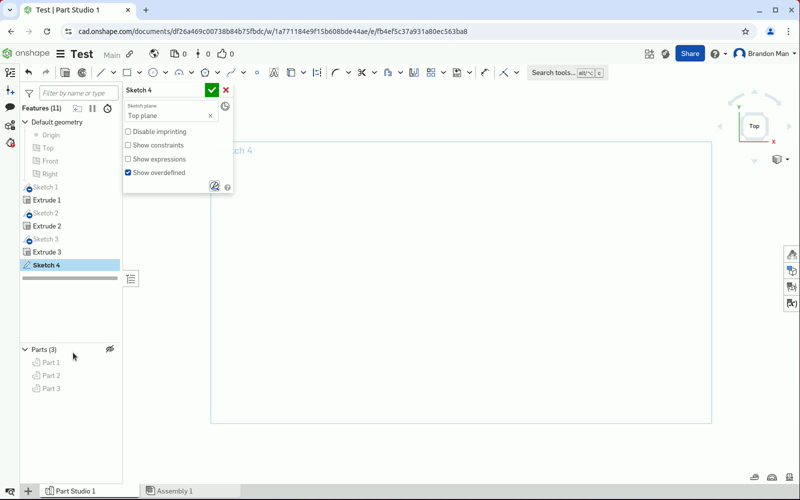
key(l)
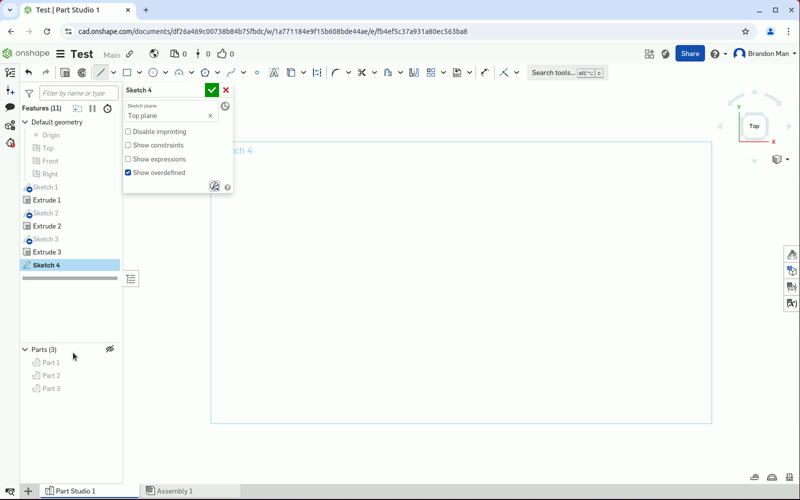
key_down(shift)
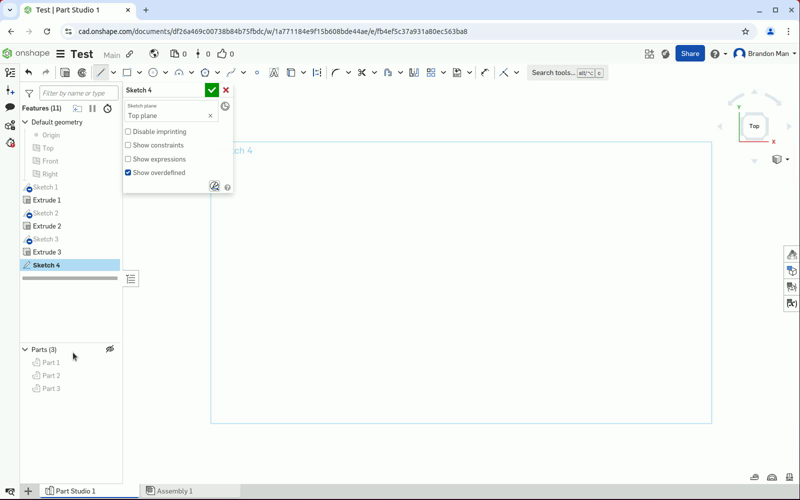
mouse_move(418, 207)
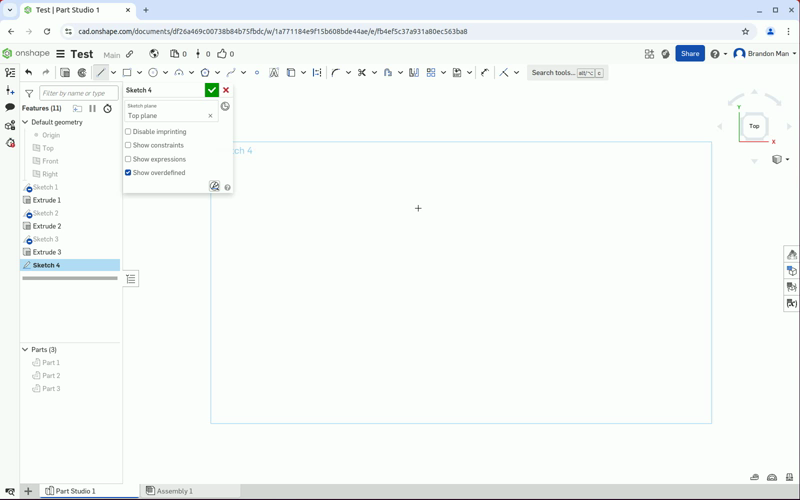
click(418, 207)
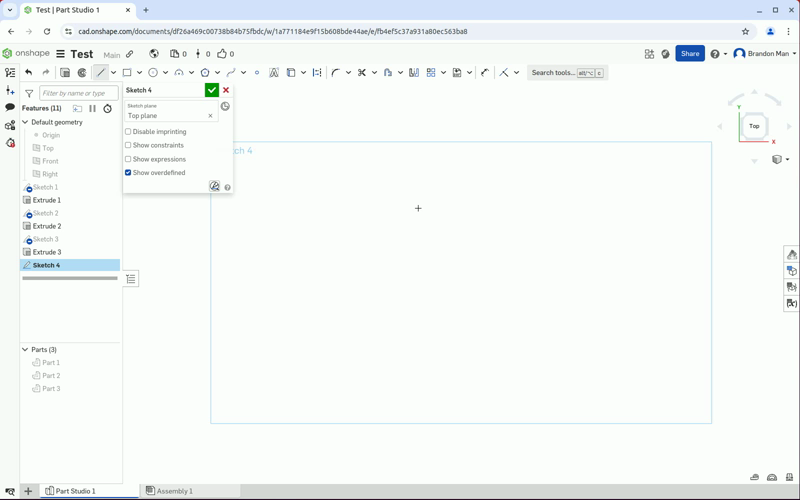
key_up(shift)
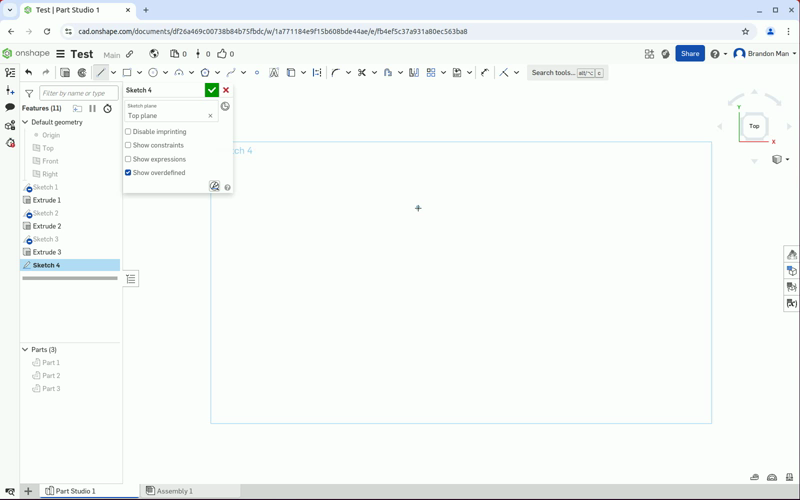
key_down(shift)
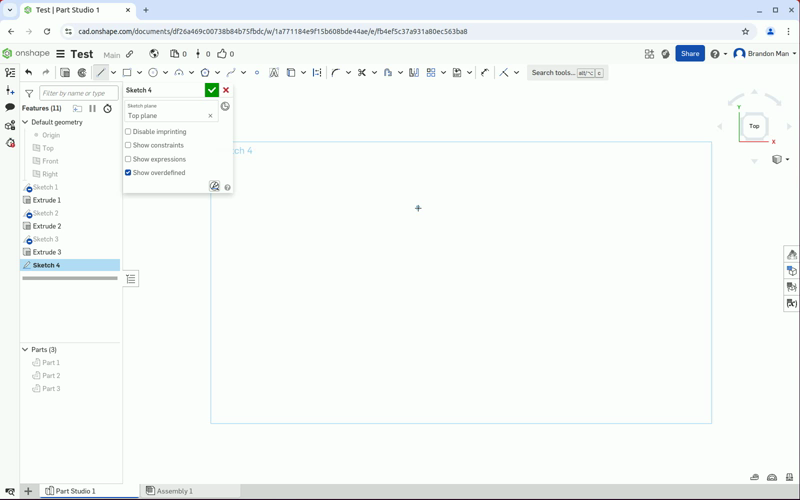
mouse_move(448, 207)
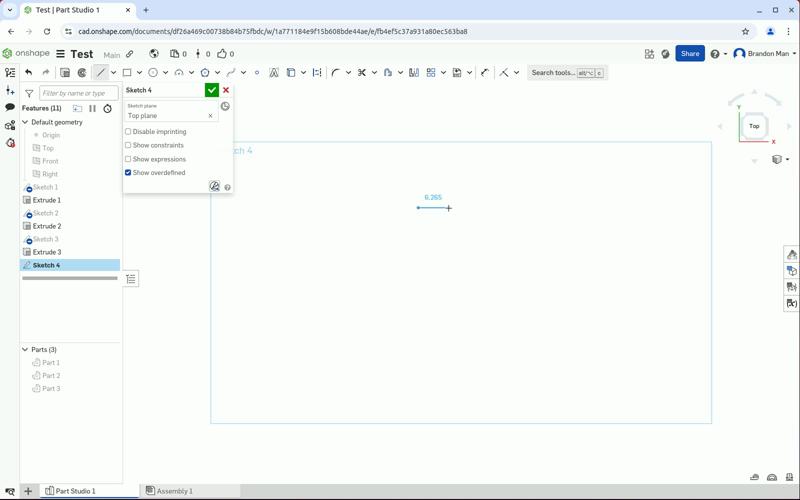
mouse_move(440, 244)
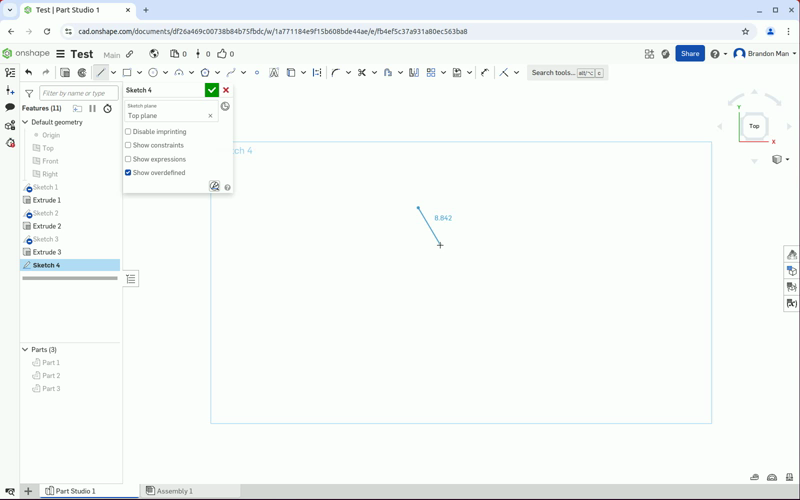
click(440, 244)
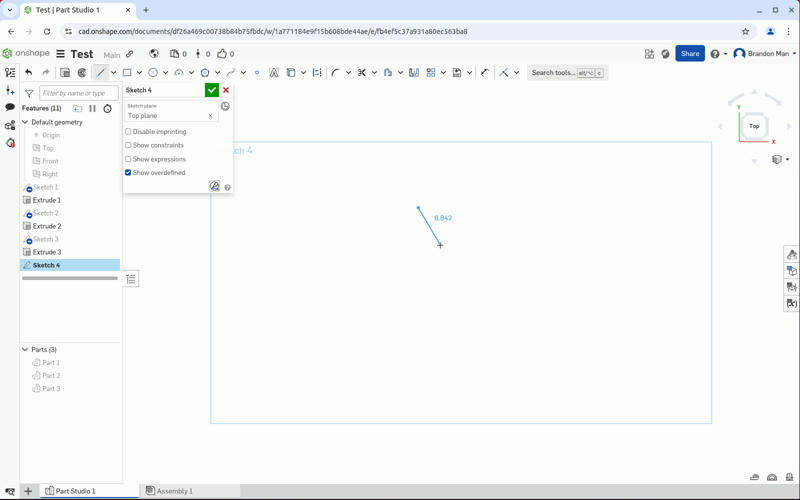
key_up(shift)
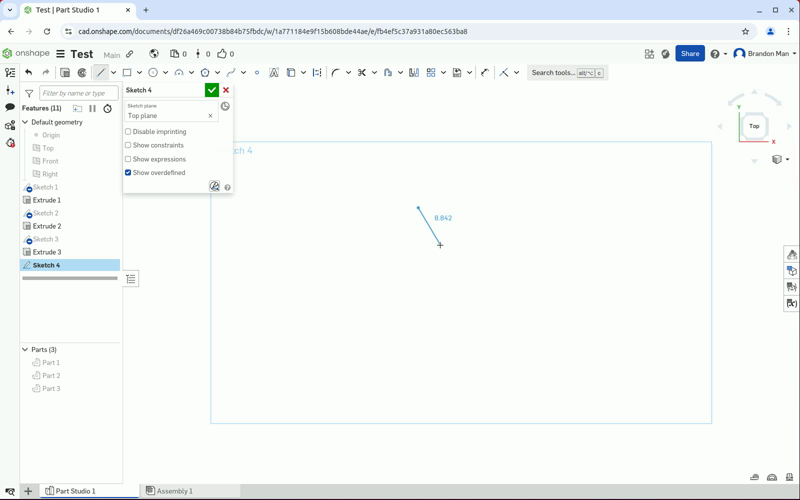
key_down(shift)
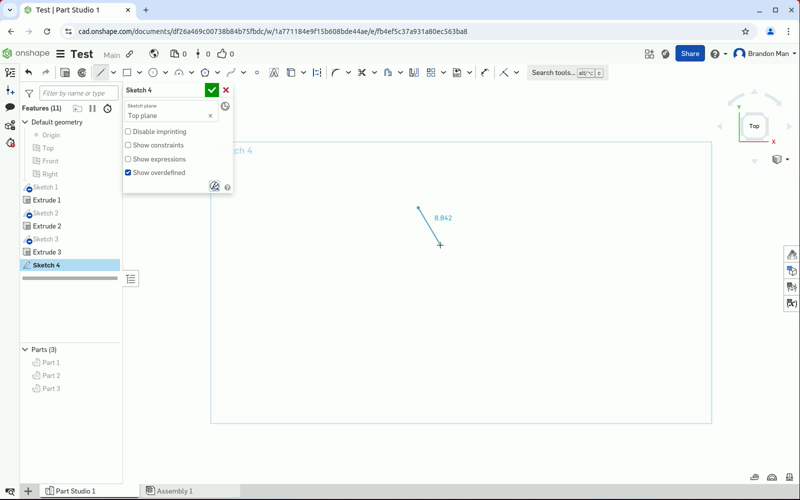
mouse_move(470, 244)
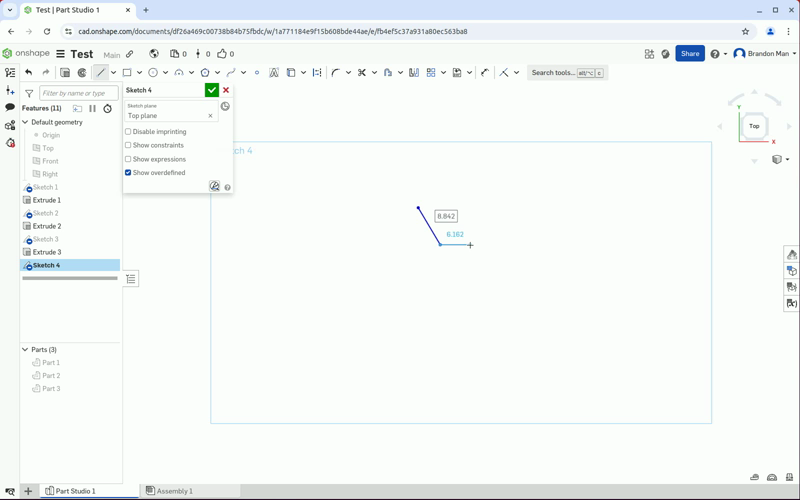
mouse_move(482, 244)
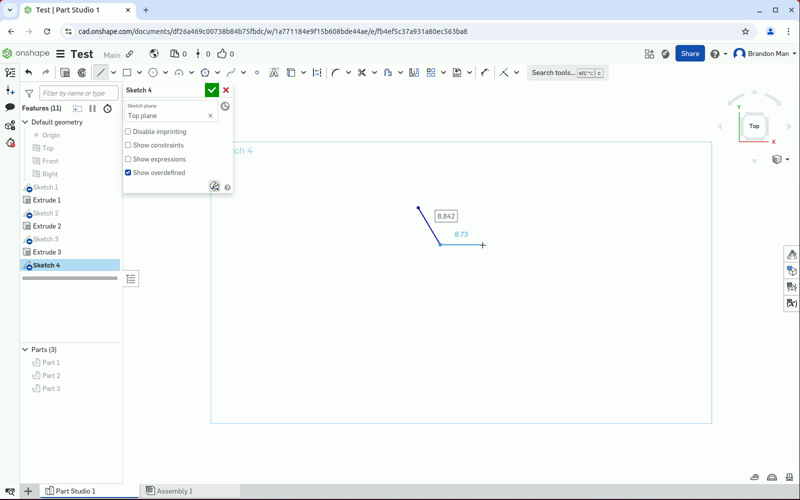
click(482, 244)
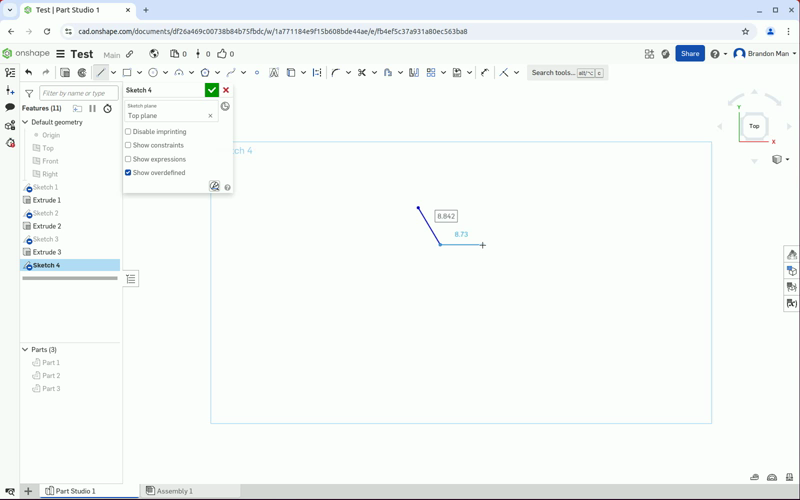
key_up(shift)
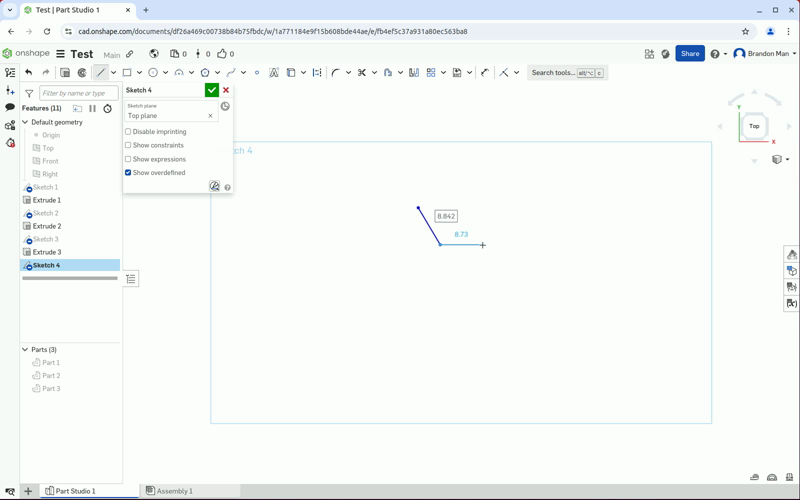
key_down(shift)
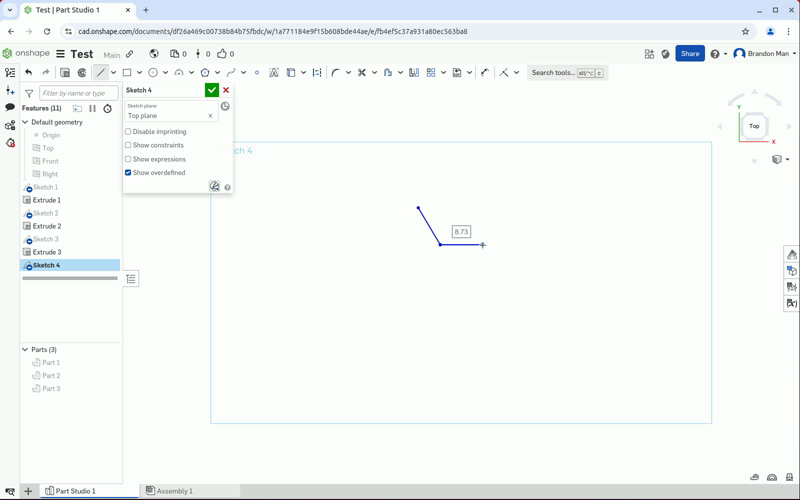
mouse_move(512, 244)
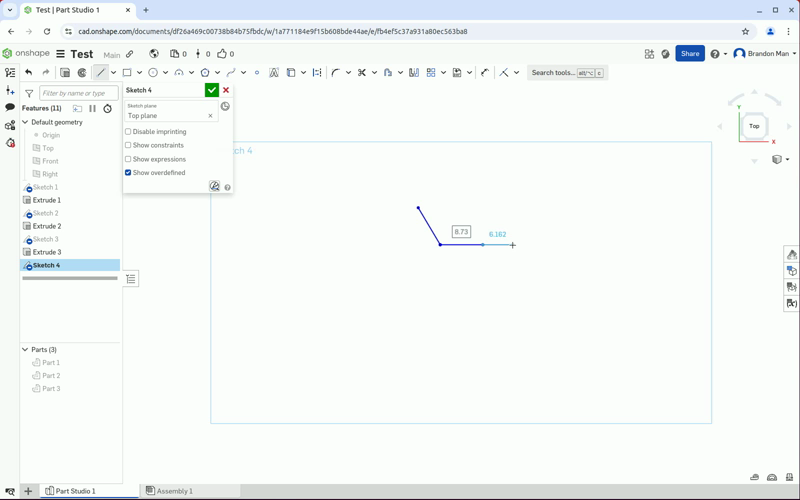
mouse_move(504, 207)
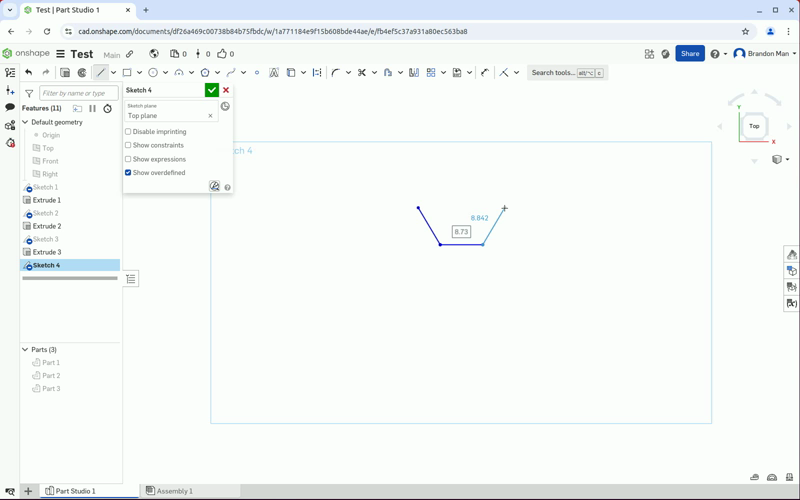
click(504, 207)
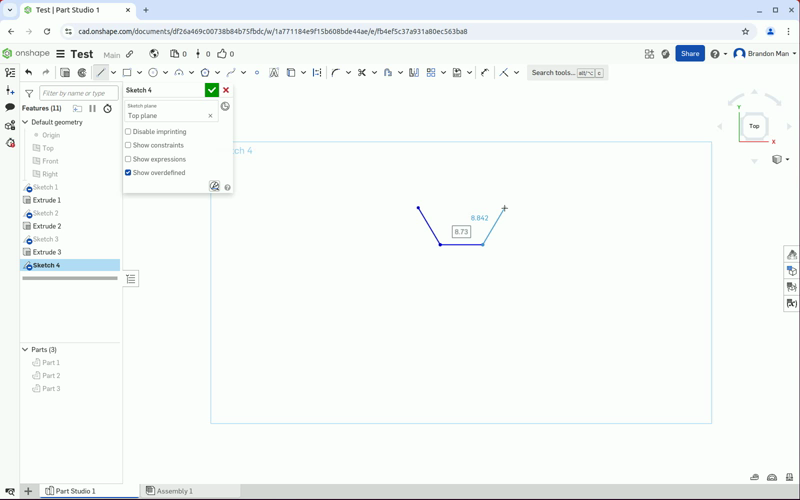
key_up(shift)
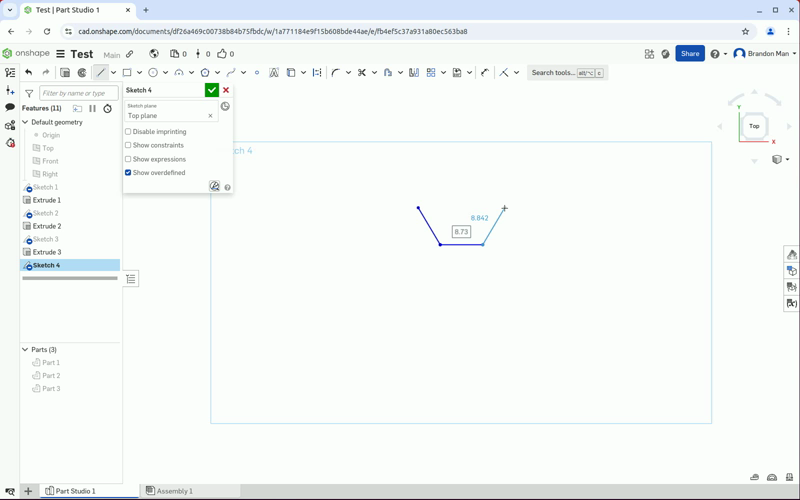
key_down(shift)
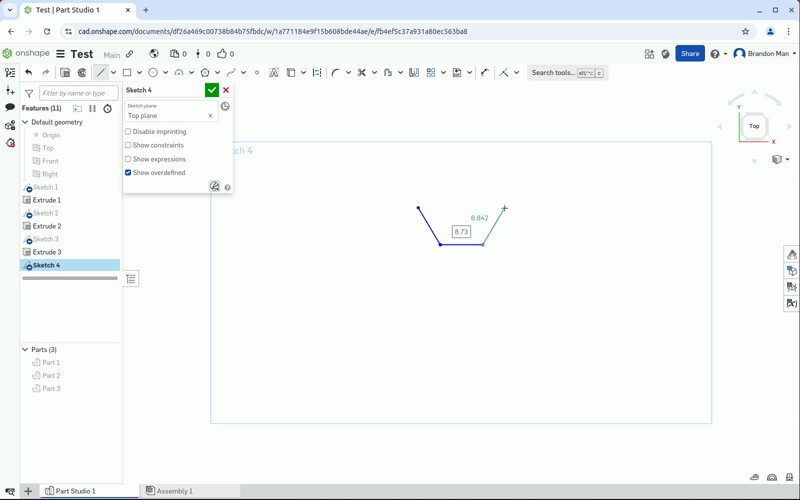
mouse_move(418, 207)
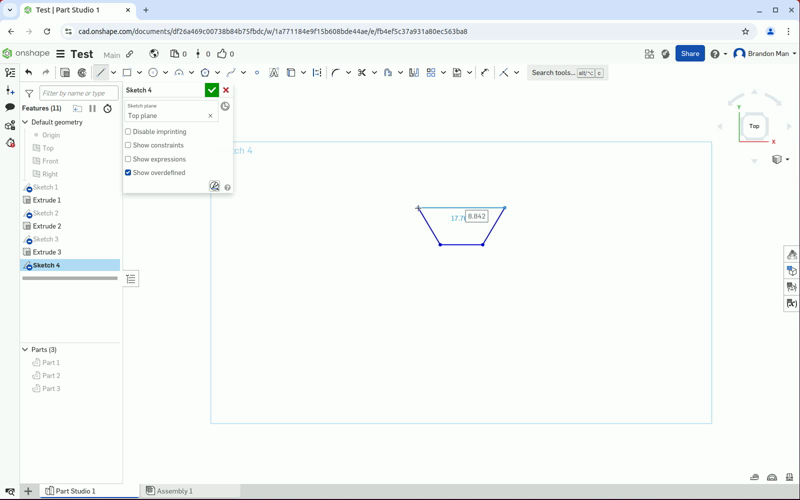
key_up(shift)
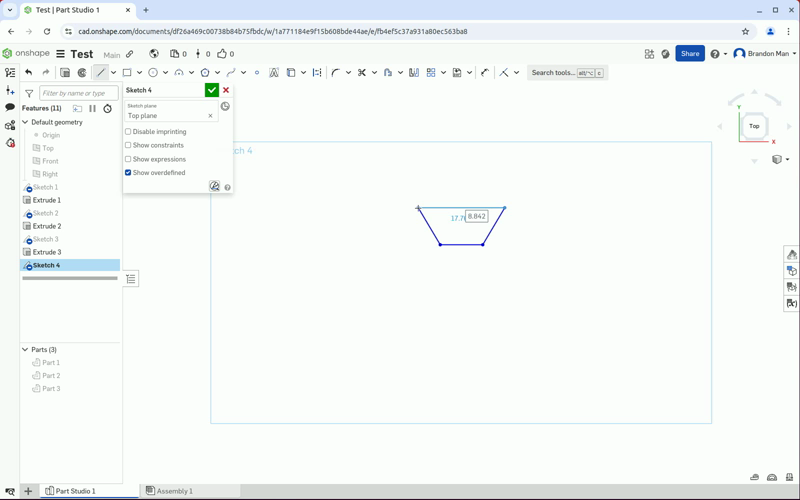
click(418, 207)
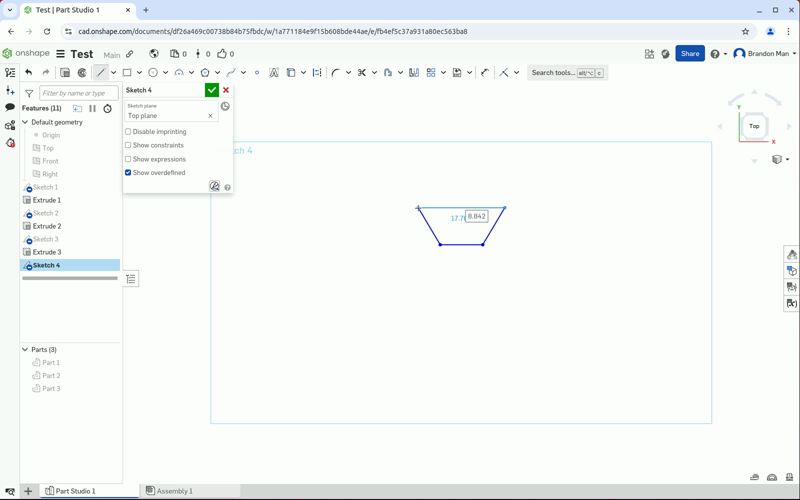
key(esc)
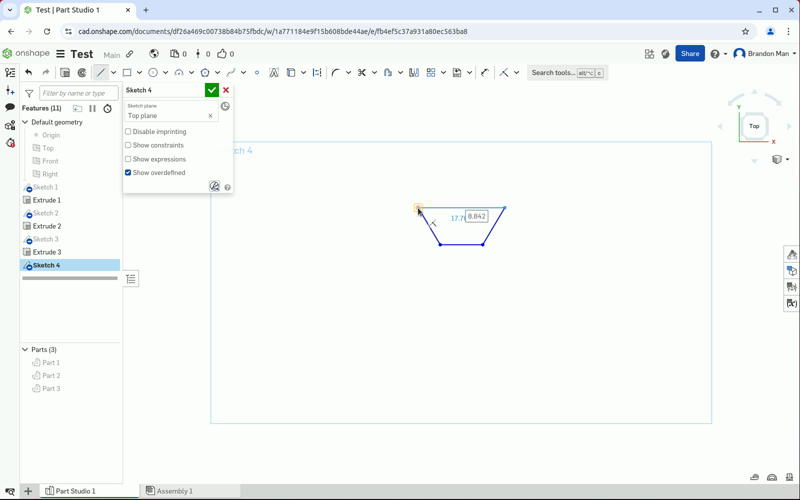
mouse_move(478, 234)
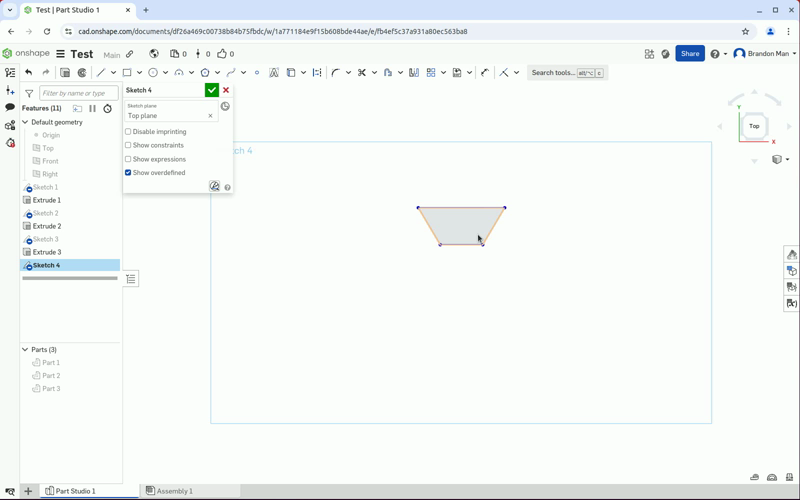
click(478, 234)
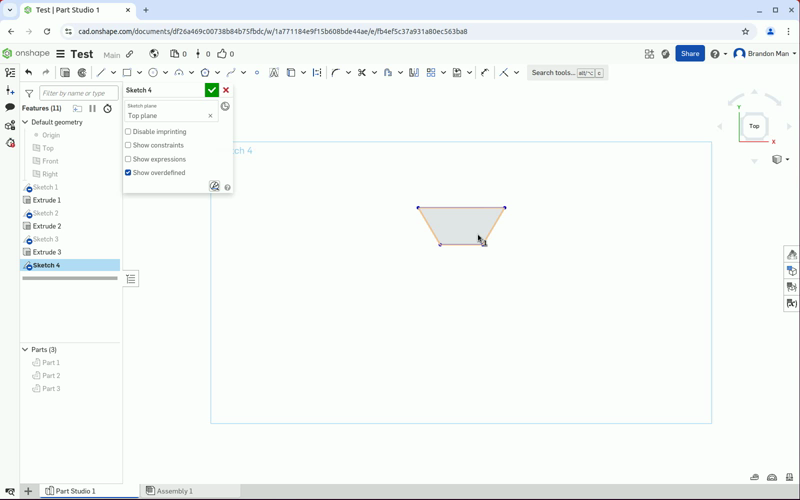
mouse_move(73, 352)
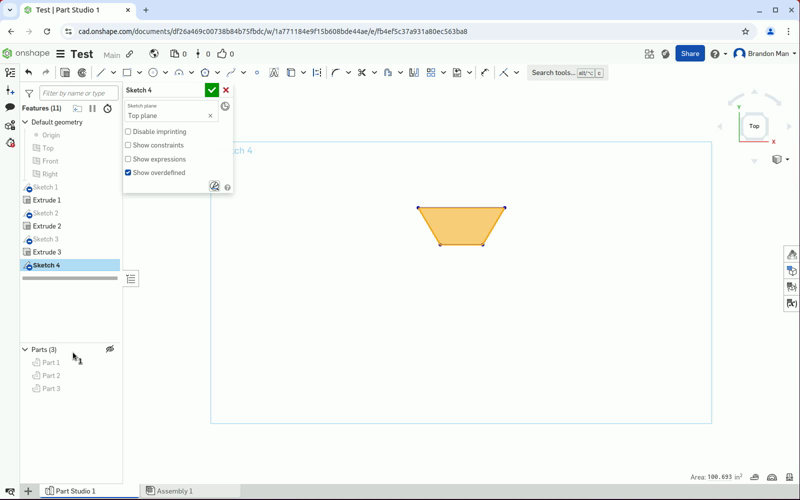
key(shift+y)
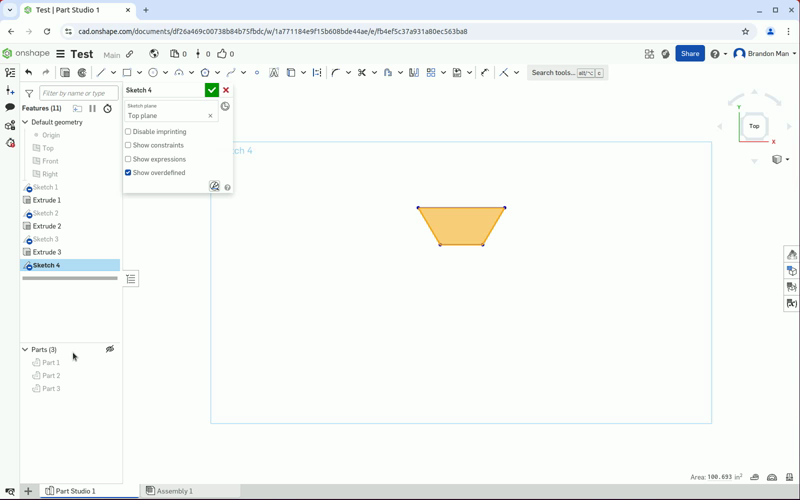
key(shift+e)
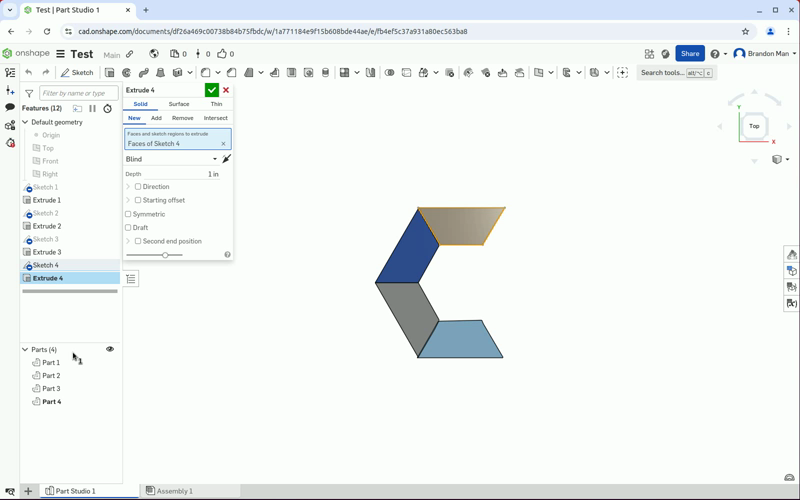
mouse_move(143, 106)
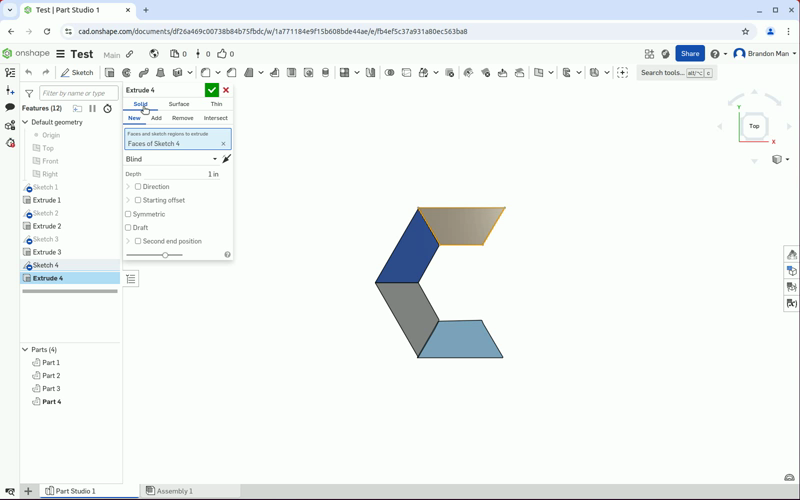
click(143, 106)
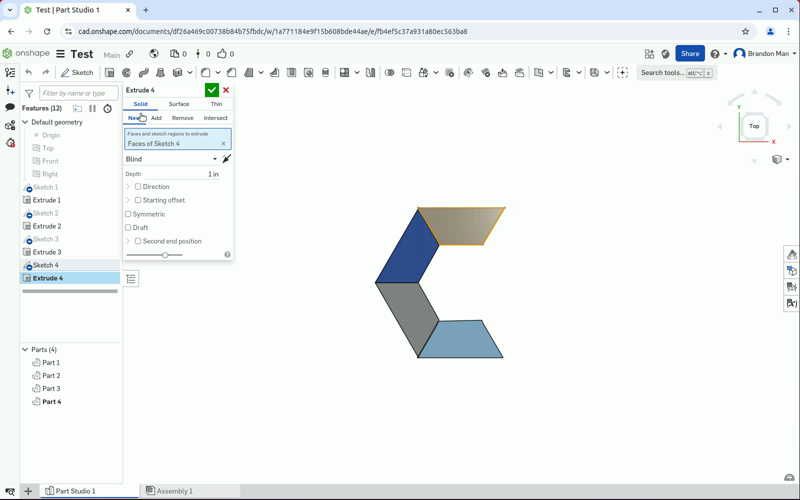
mouse_move(137, 120)
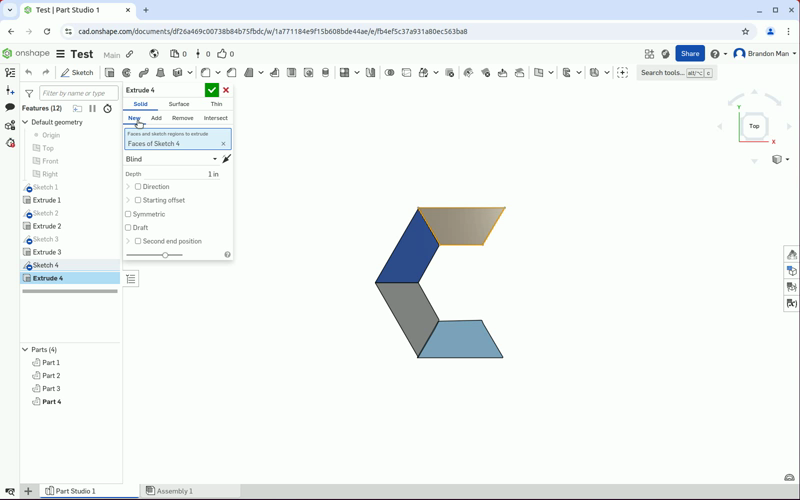
click(137, 120)
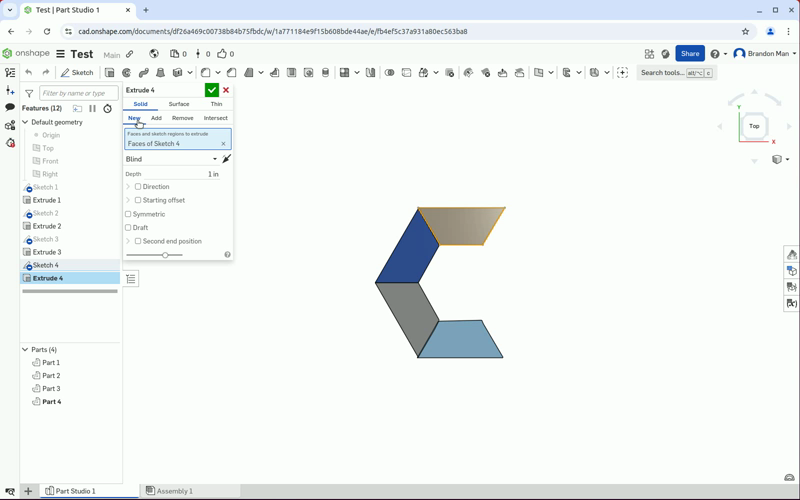
key(tab, 4)
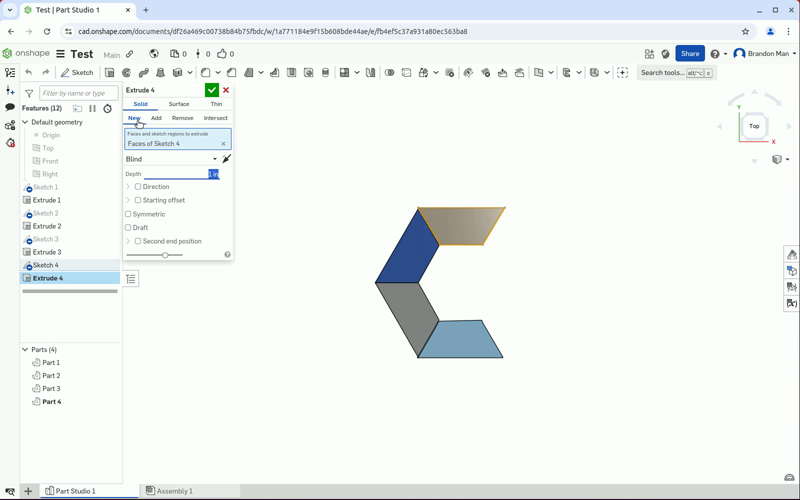
text(8.906)
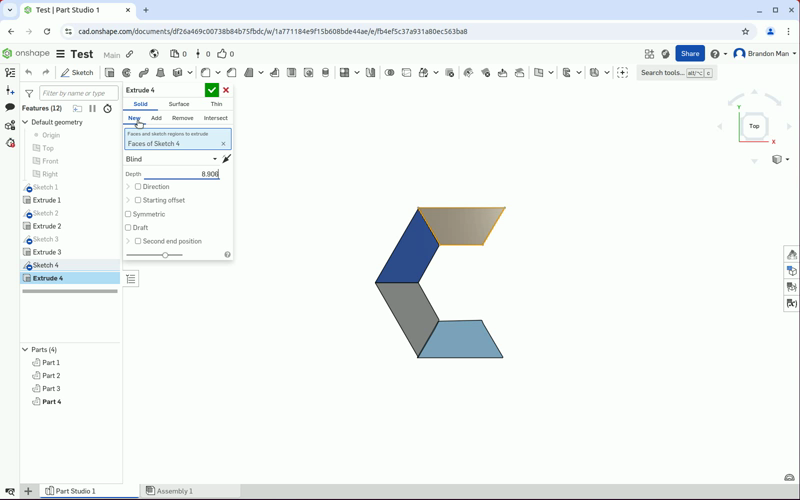
key(enter)
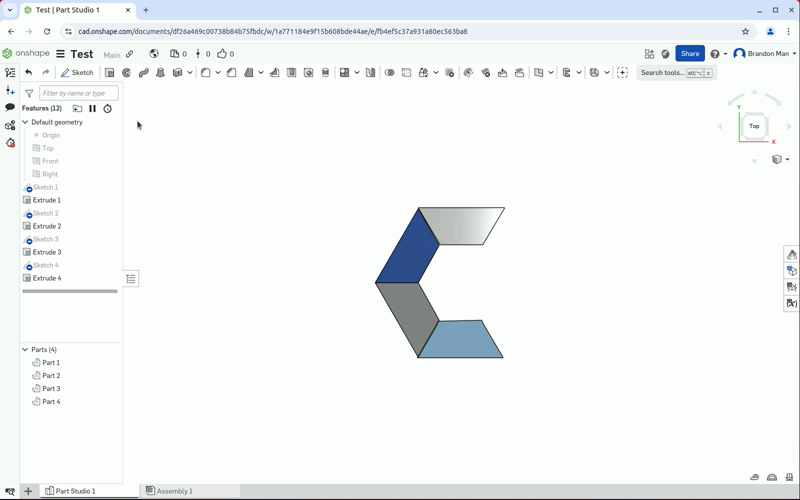
key(shift+h)
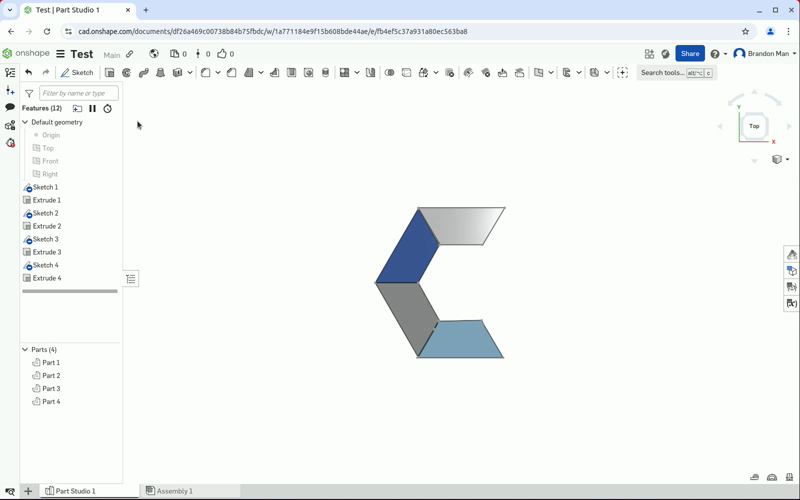
key(shift+h)
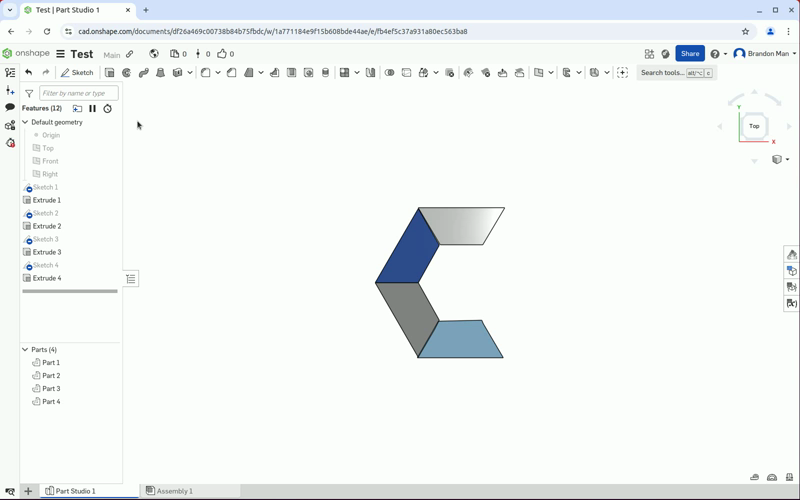
mouse_move(73, 189)
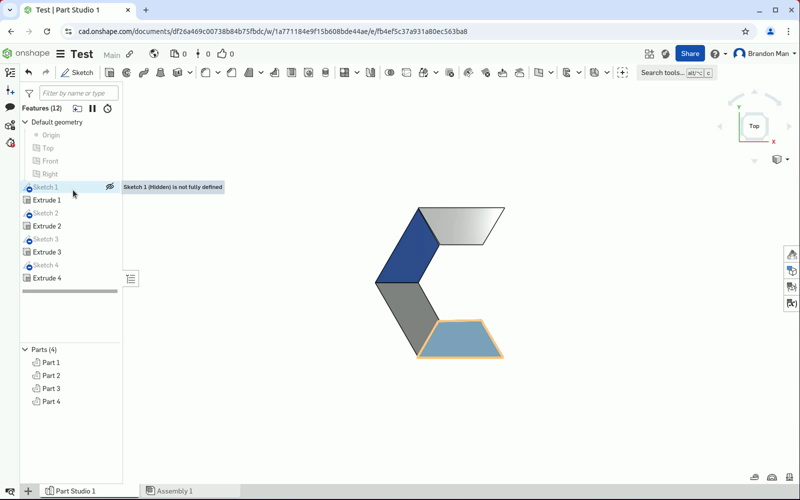
click(73, 189)
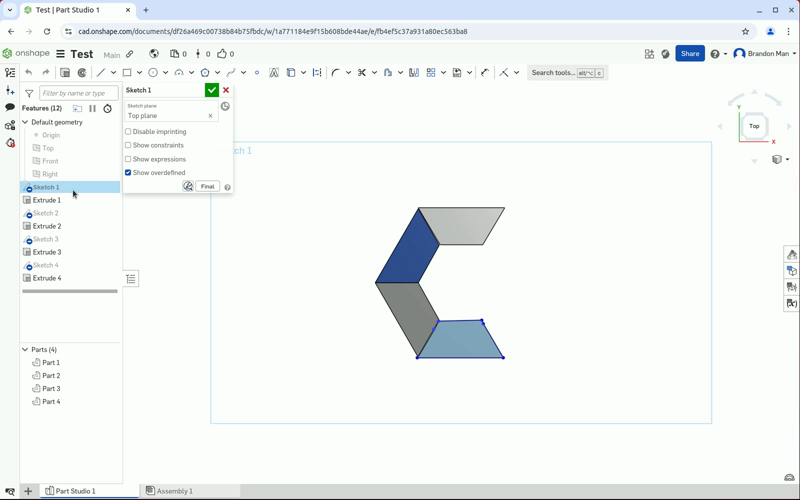
mouse_move(229, 92)
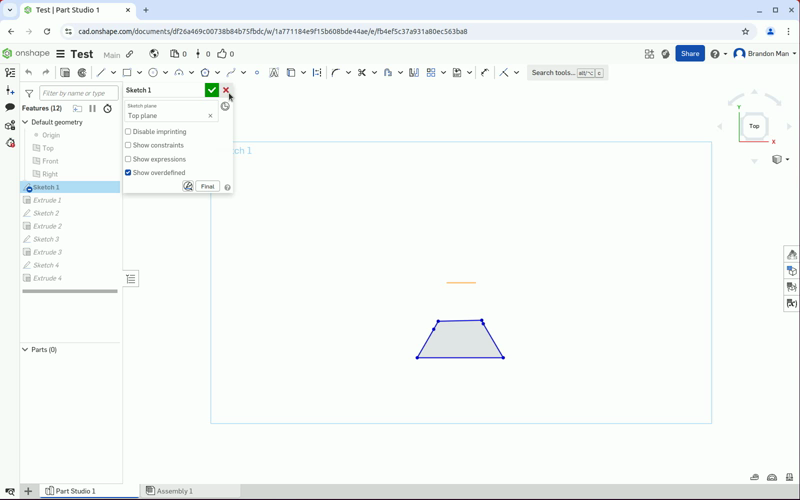
click(229, 92)
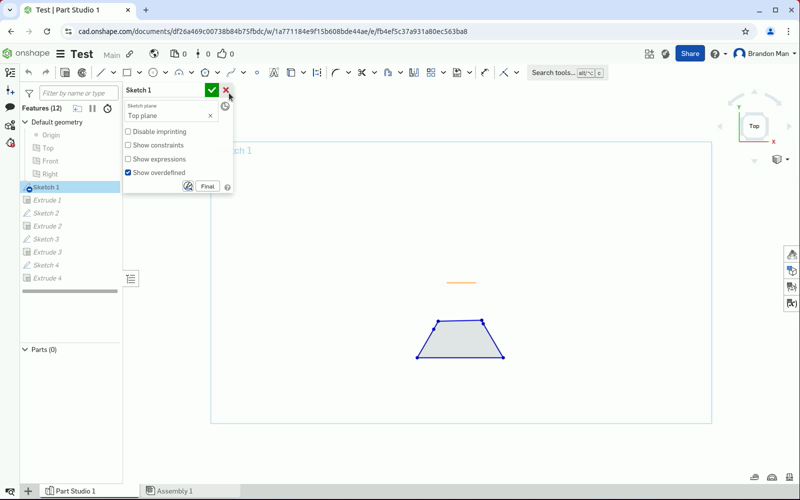
key(shift+s)
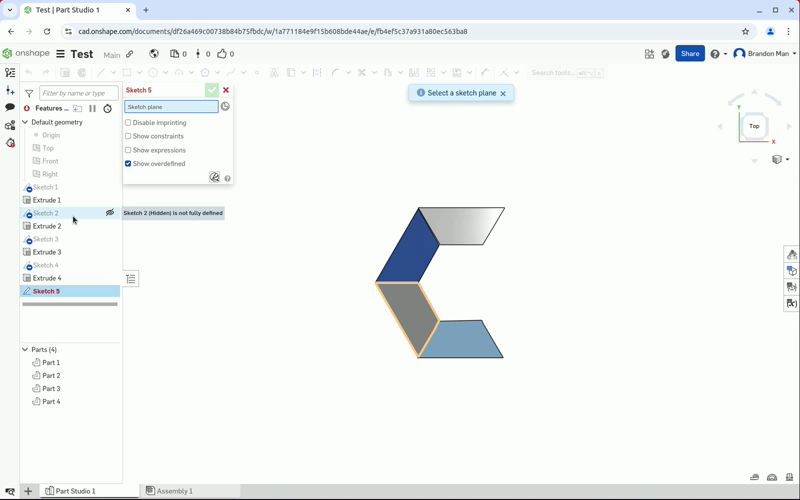
scroll(3)
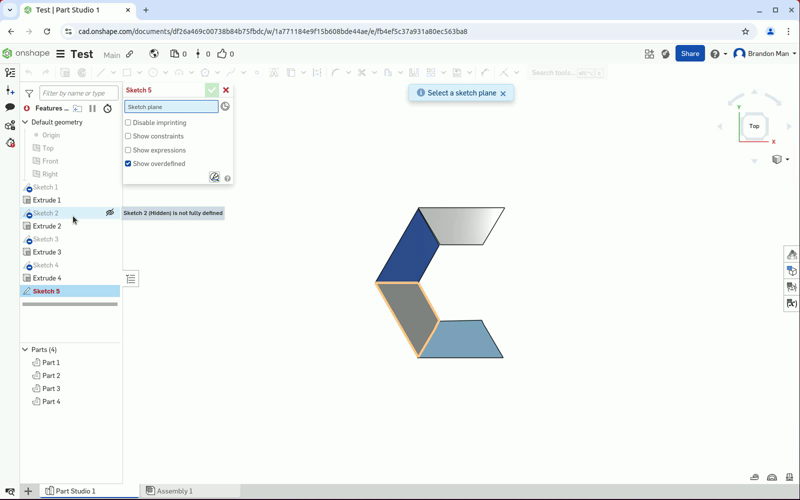
mouse_move(73, 150)
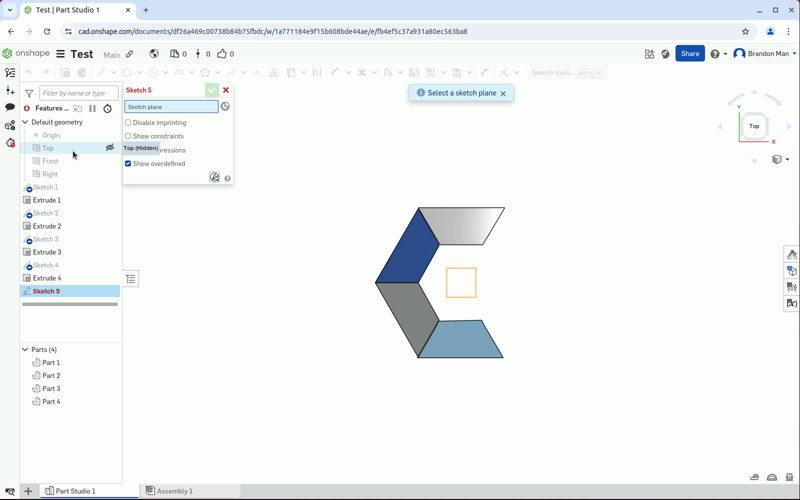
click(73, 150)
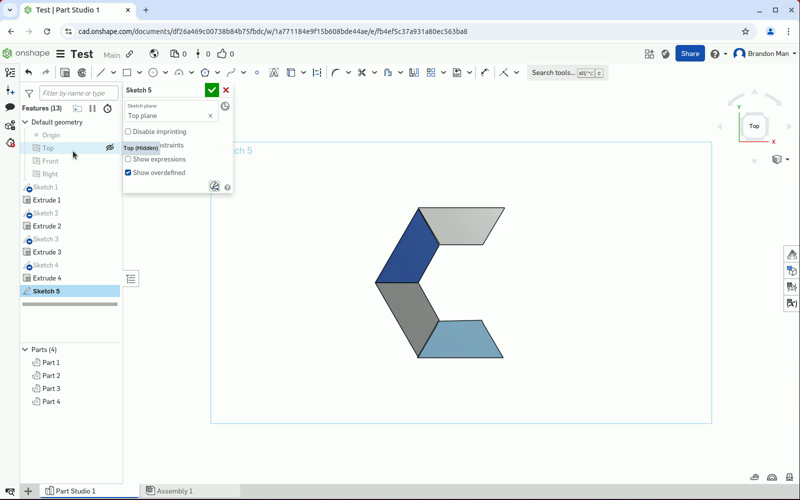
mouse_move(73, 352)
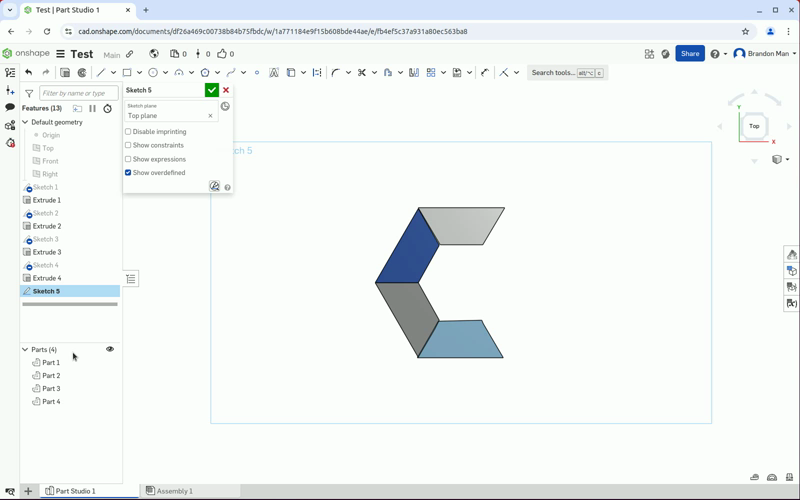
key(y)
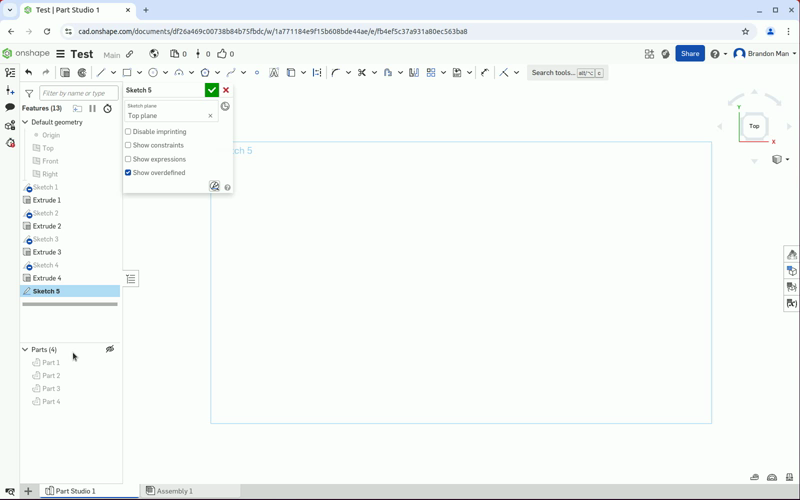
key(l)
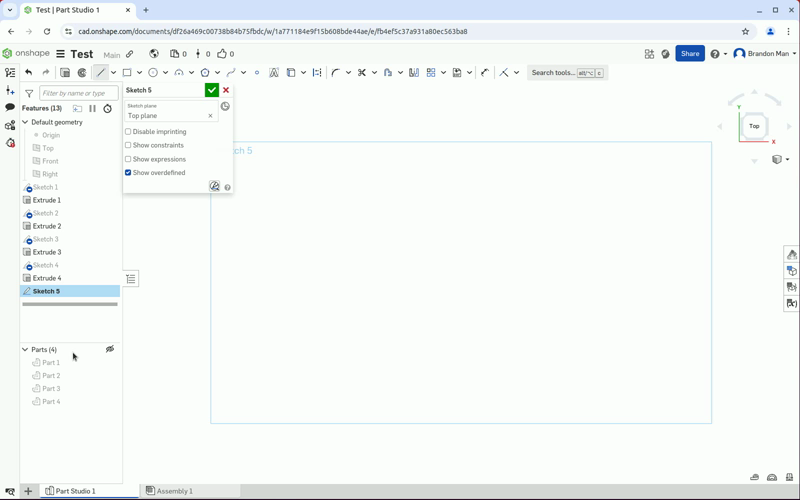
key_down(shift)
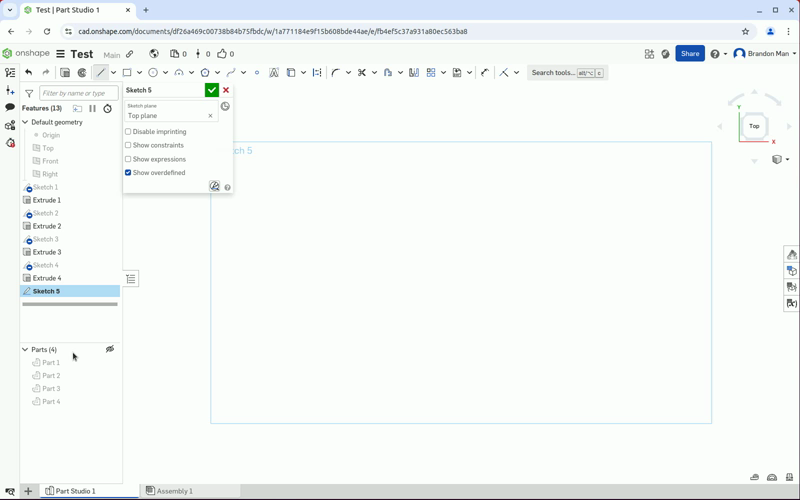
mouse_move(481, 245)
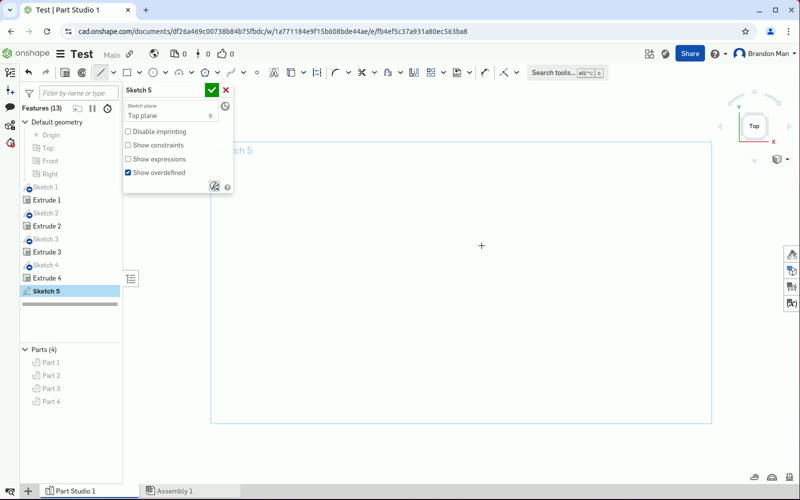
click(481, 245)
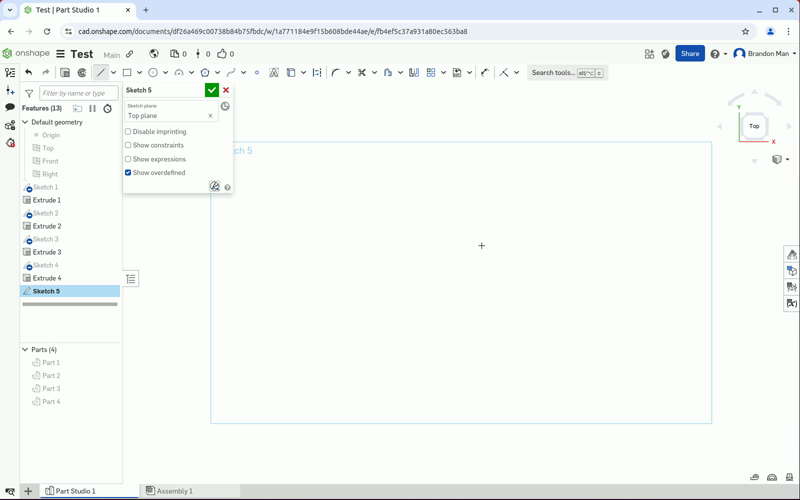
key_up(shift)
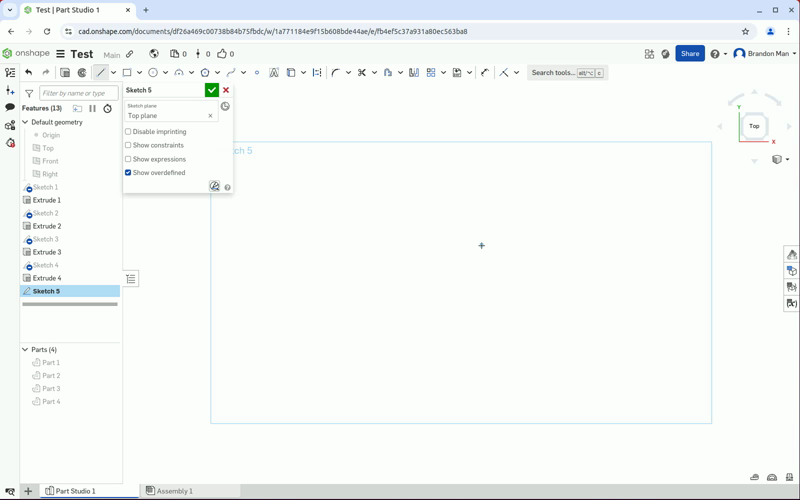
key_down(shift)
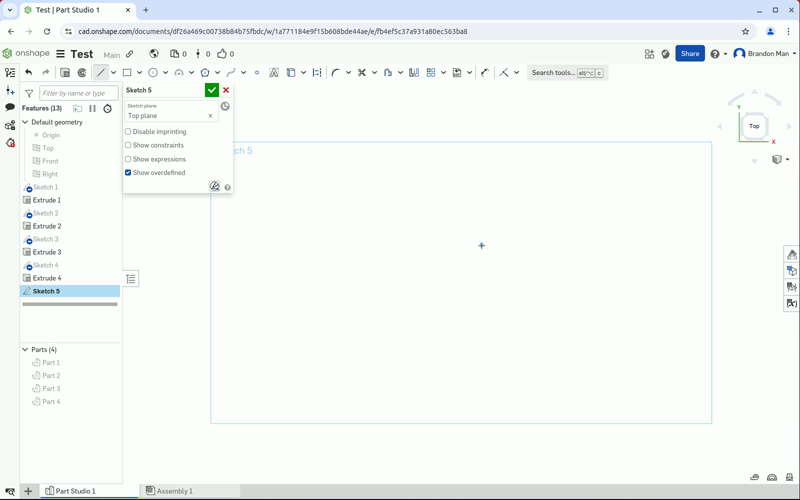
mouse_move(511, 245)
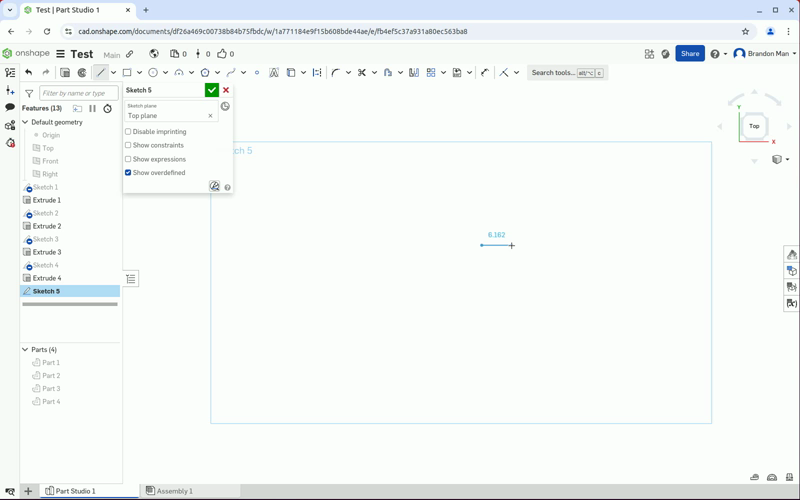
mouse_move(503, 282)
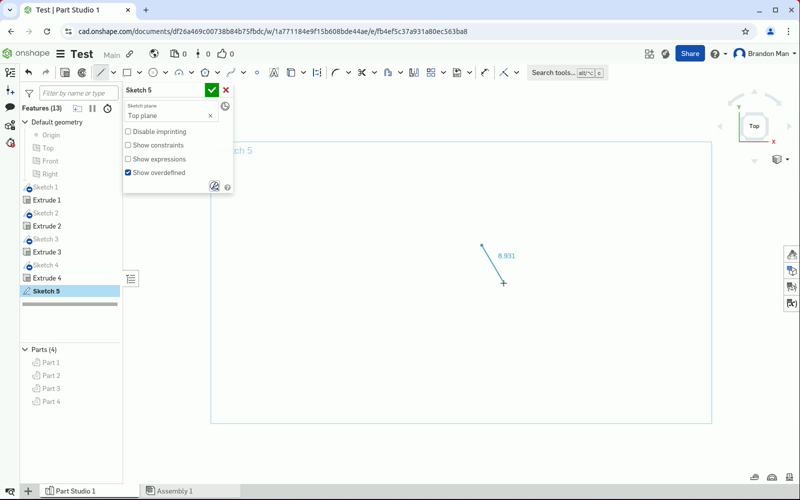
click(503, 282)
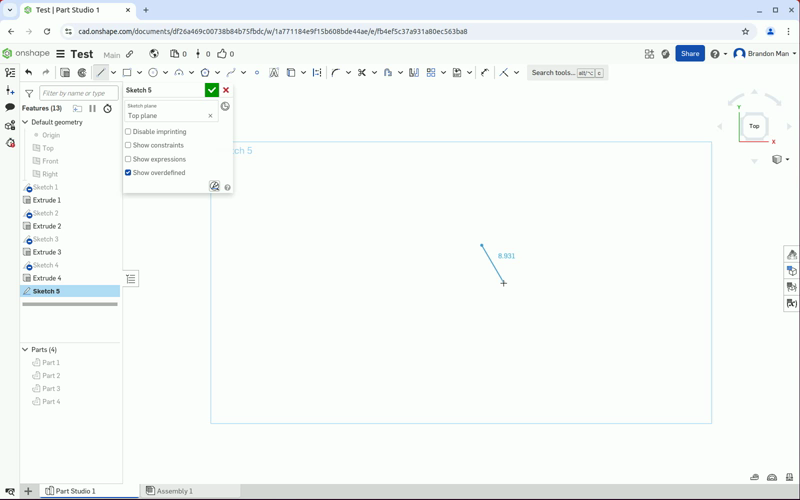
key_up(shift)
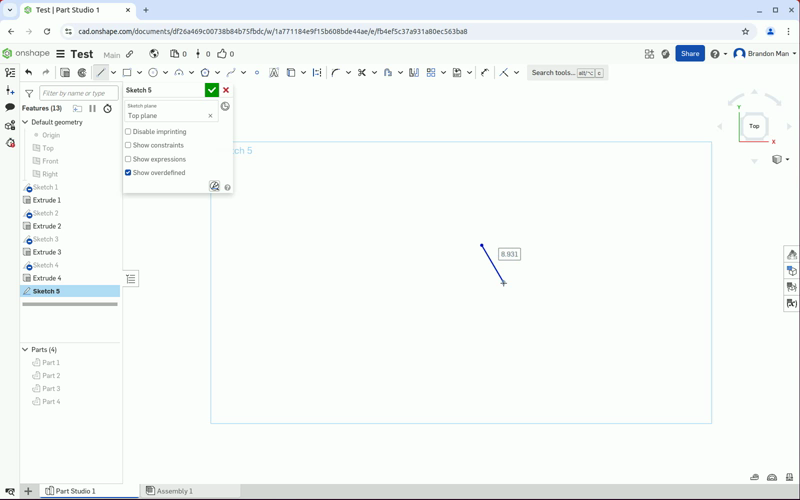
key_down(shift)
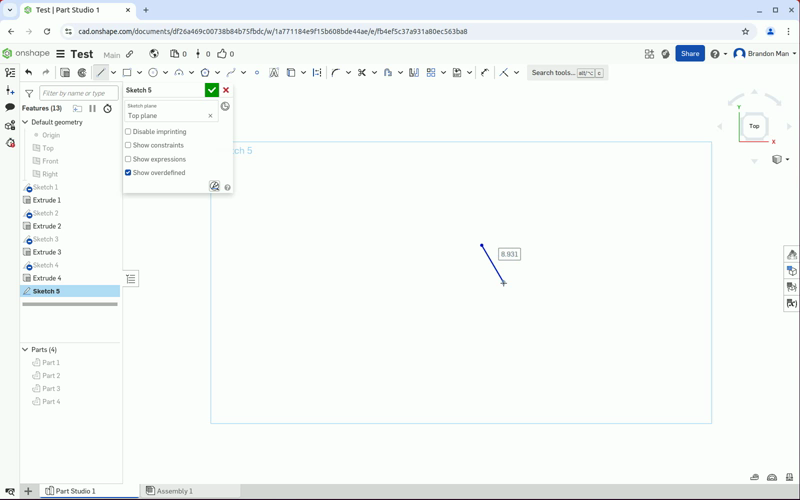
mouse_move(533, 282)
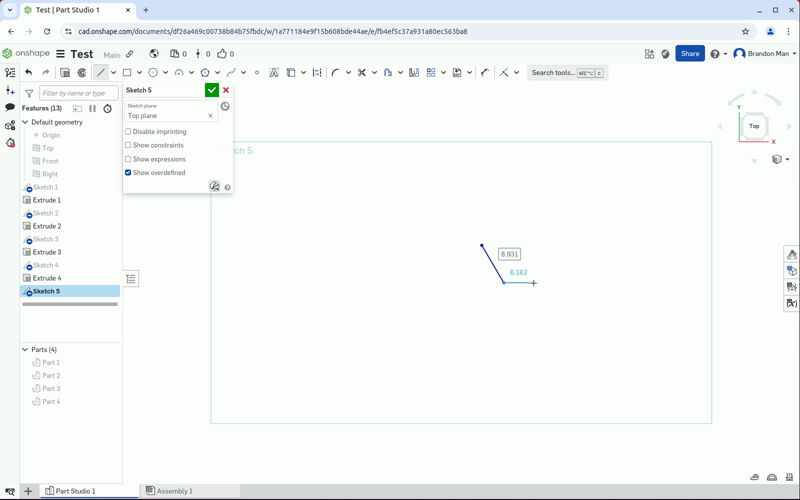
mouse_move(546, 282)
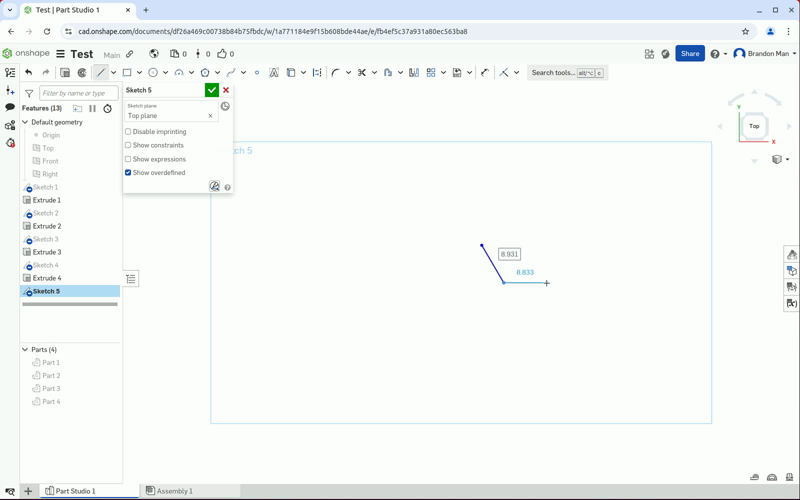
click(546, 282)
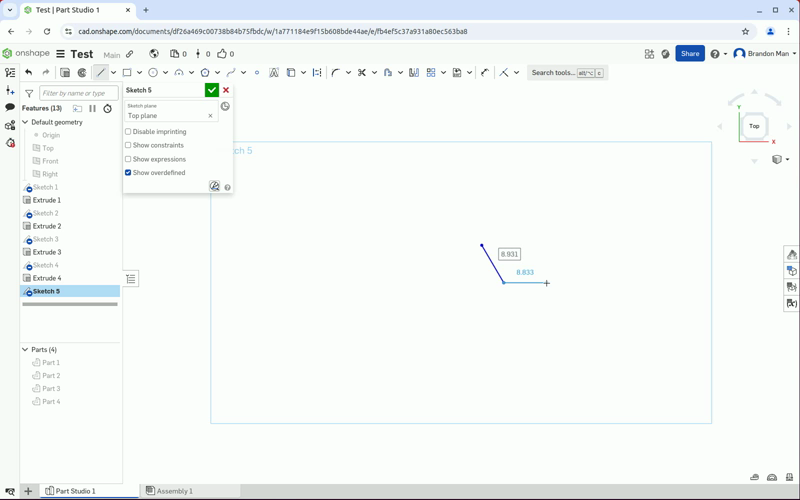
key_up(shift)
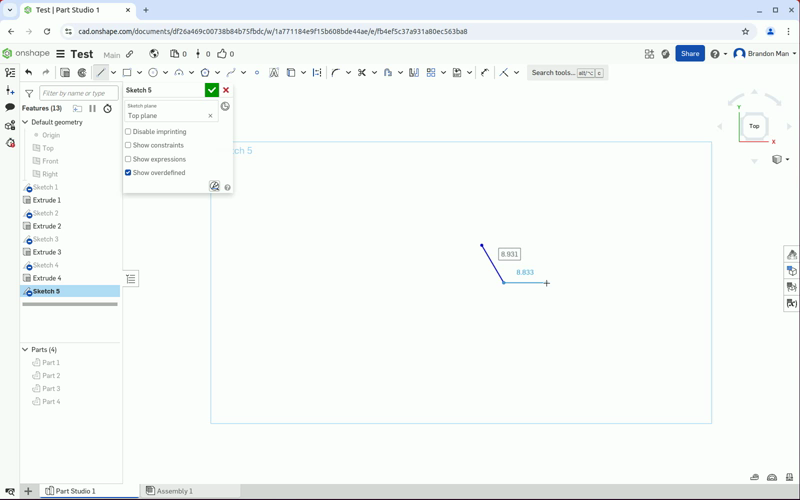
key_down(shift)
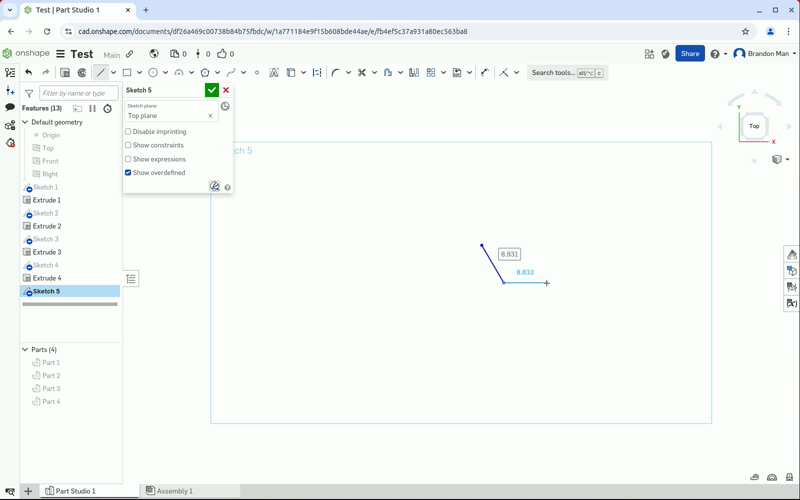
mouse_move(503, 207)
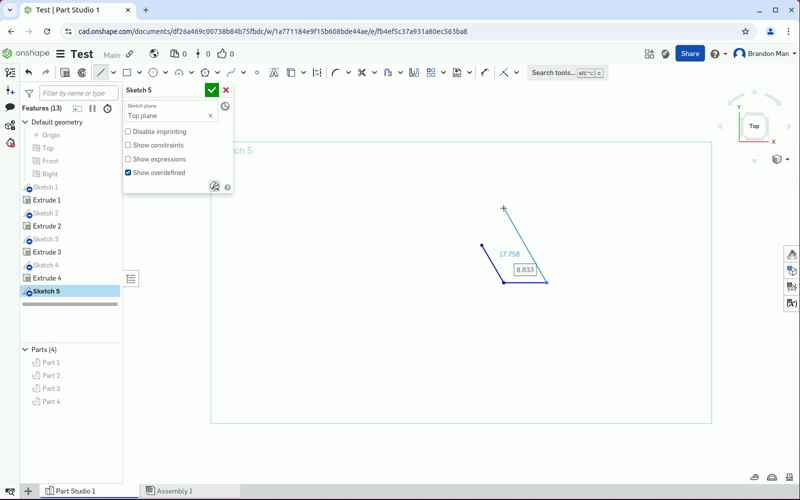
click(503, 207)
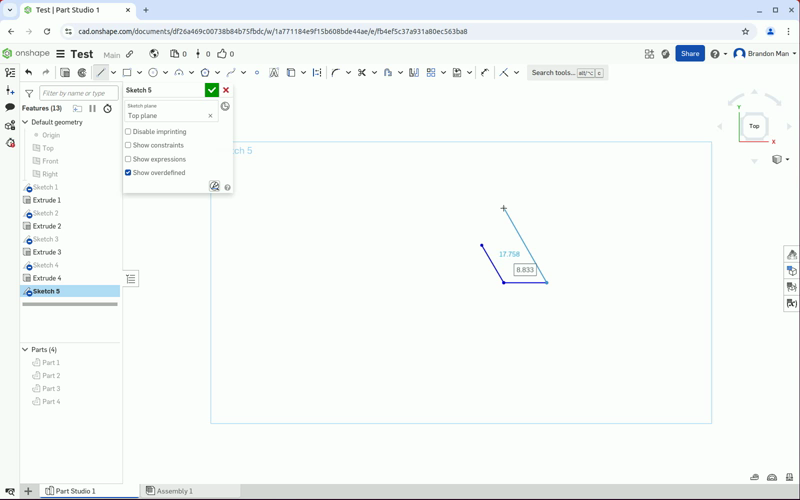
key_up(shift)
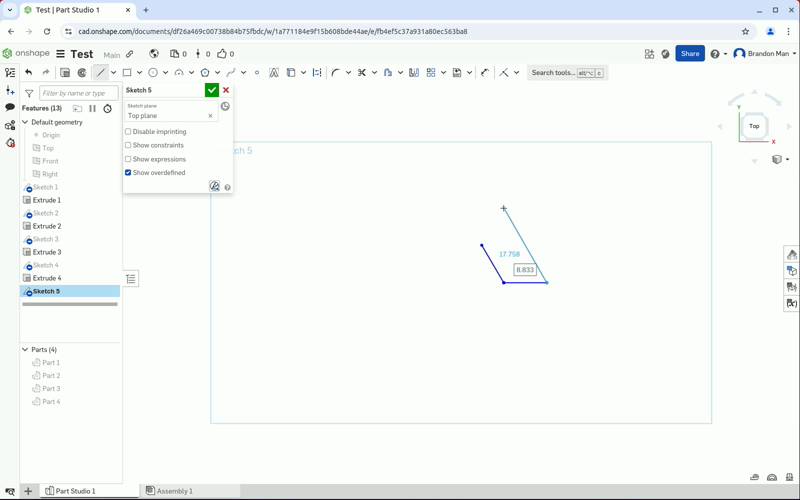
mouse_move(533, 207)
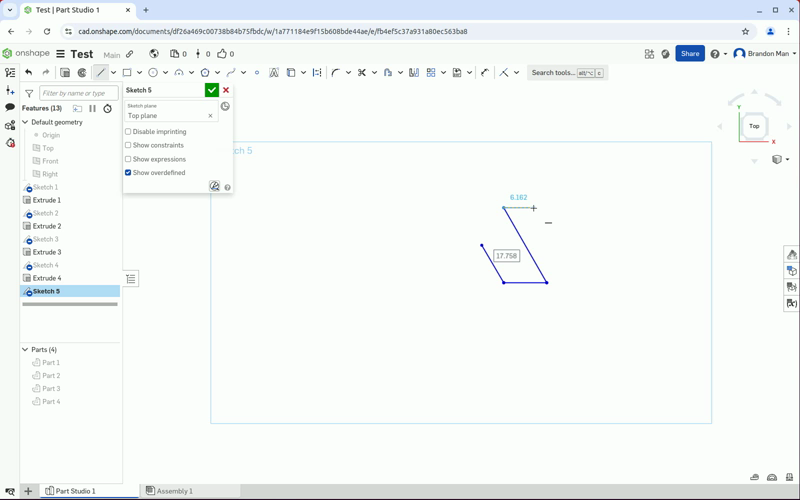
key_down(shift)
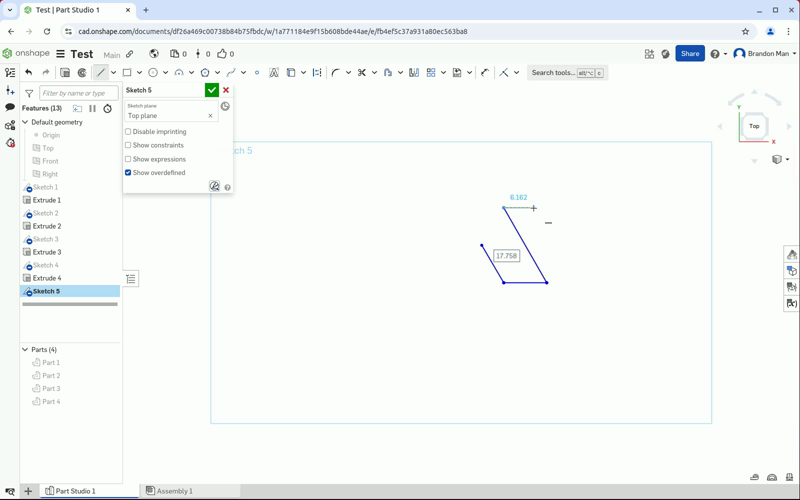
mouse_move(481, 245)
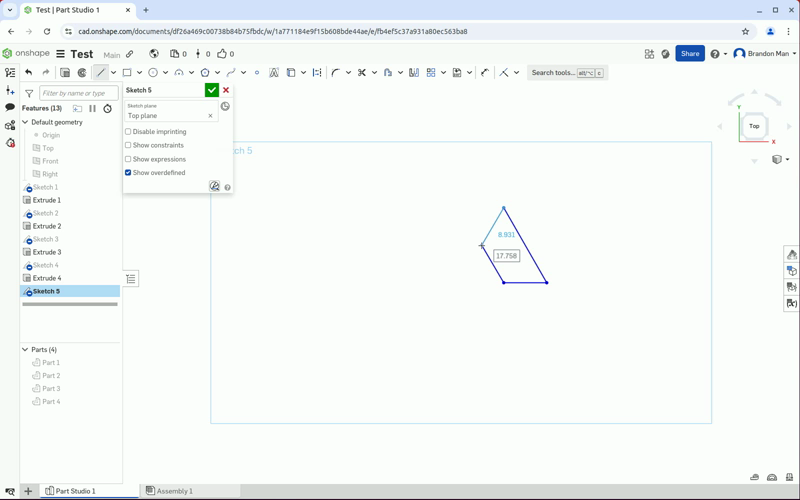
key_up(shift)
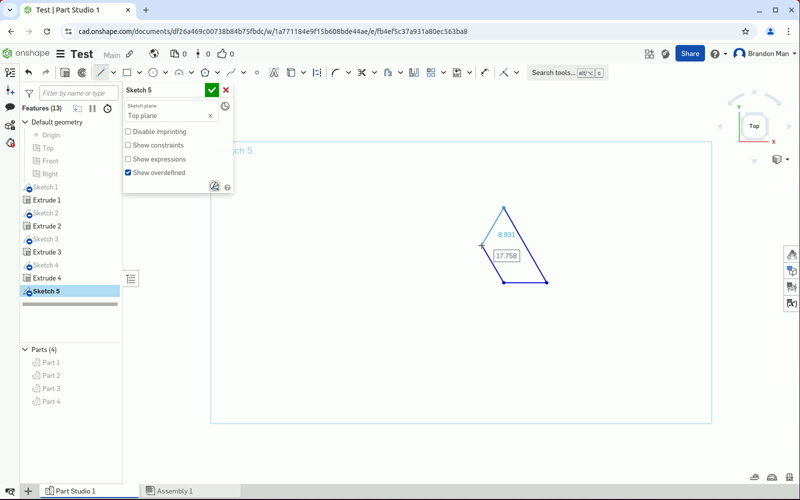
click(481, 245)
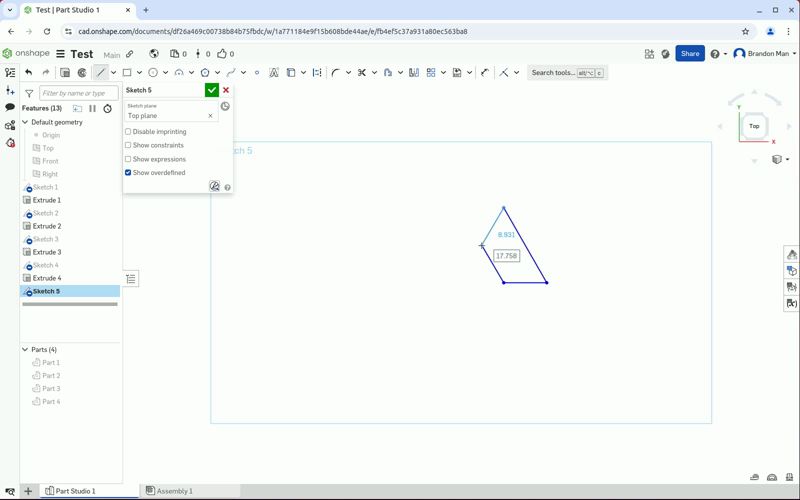
key(esc)
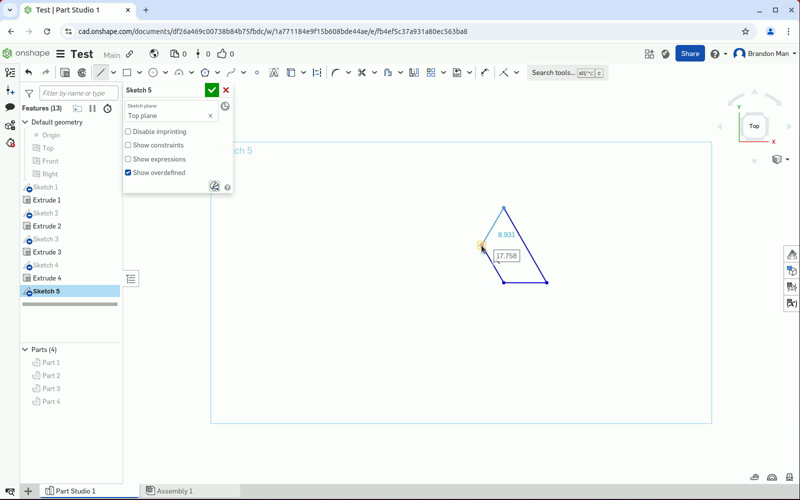
mouse_move(501, 253)
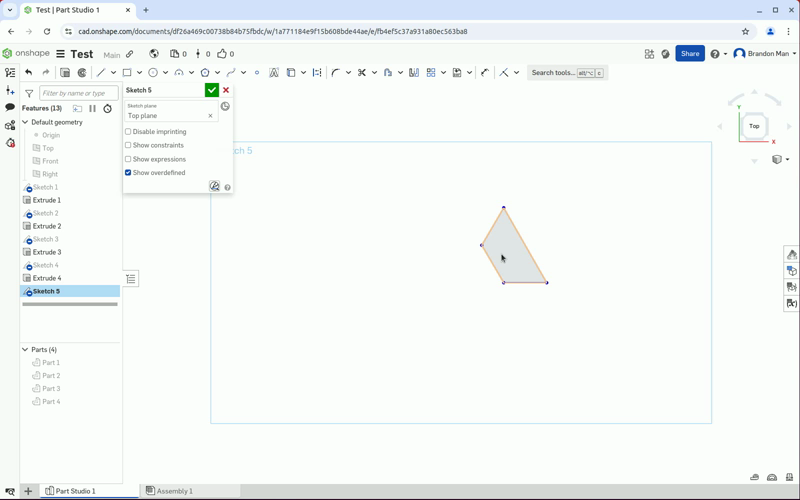
click(501, 253)
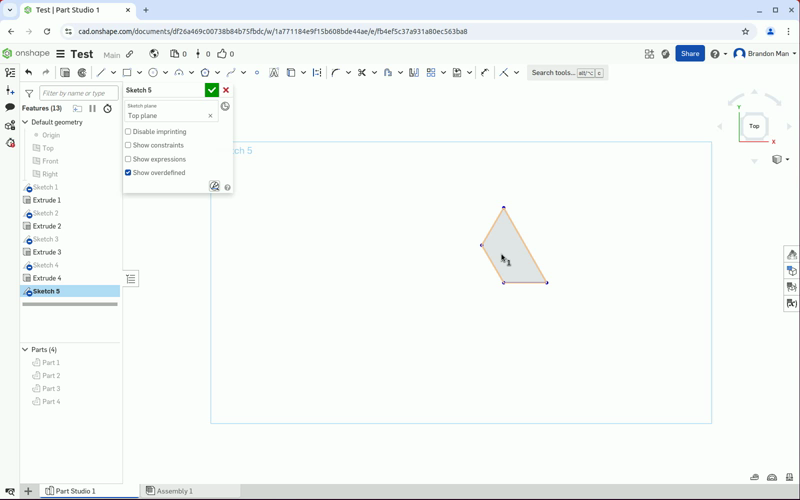
mouse_move(73, 352)
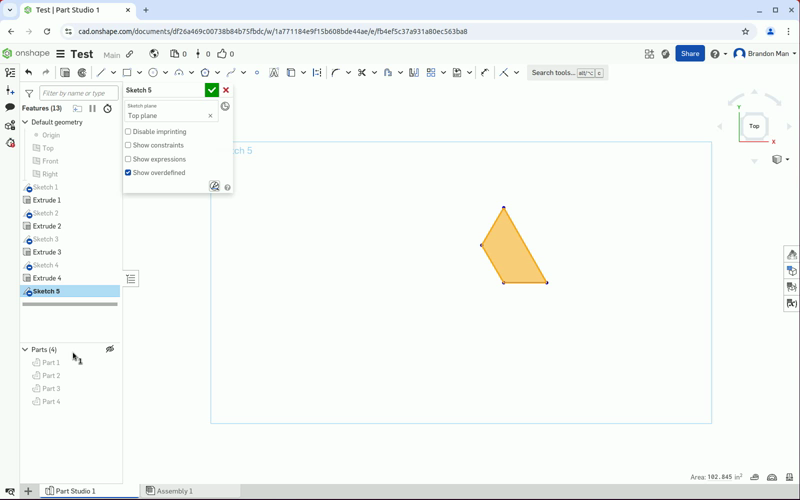
key(shift+y)
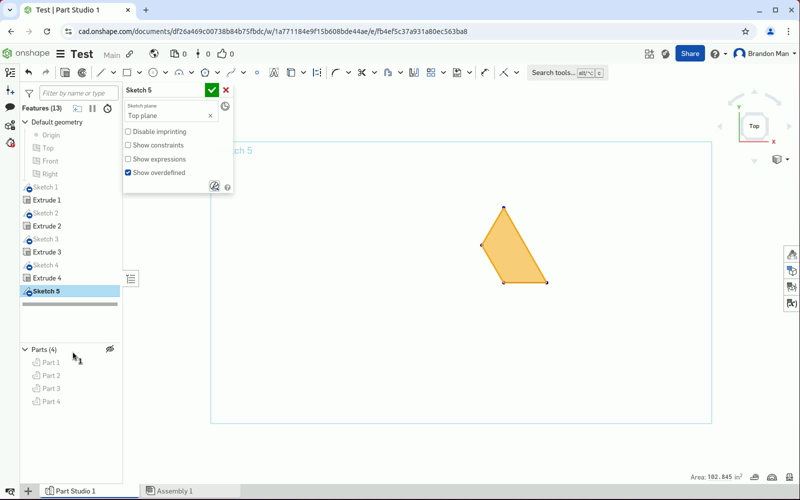
key(shift+e)
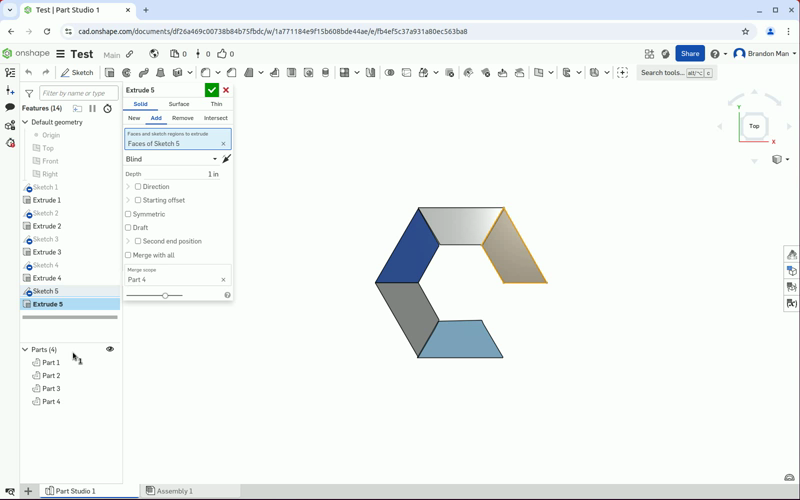
mouse_move(143, 106)
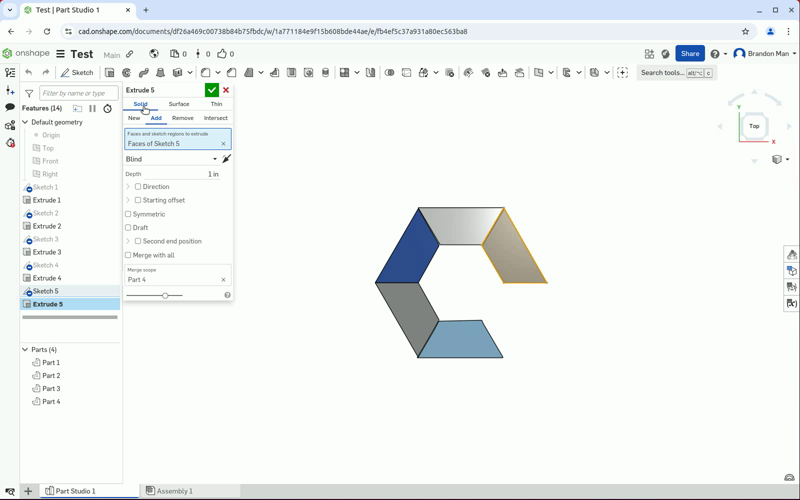
click(143, 106)
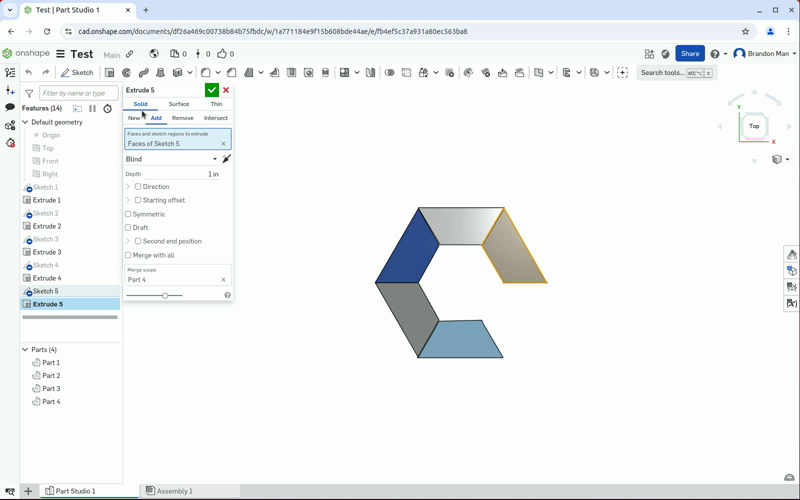
mouse_move(137, 120)
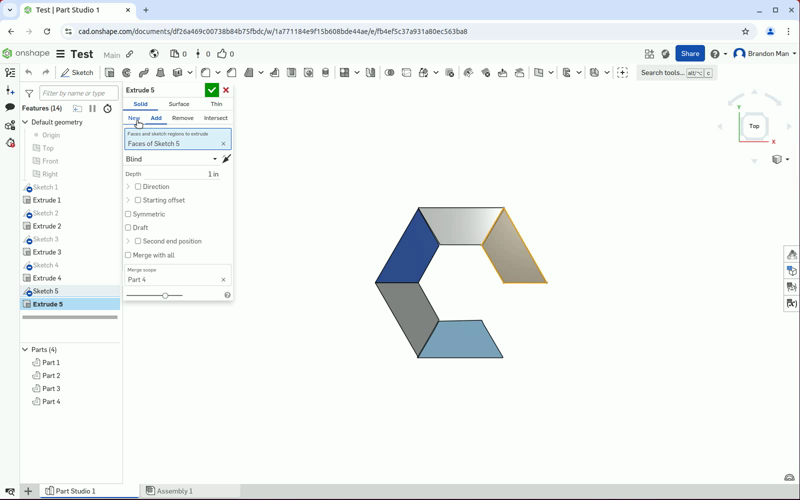
click(137, 120)
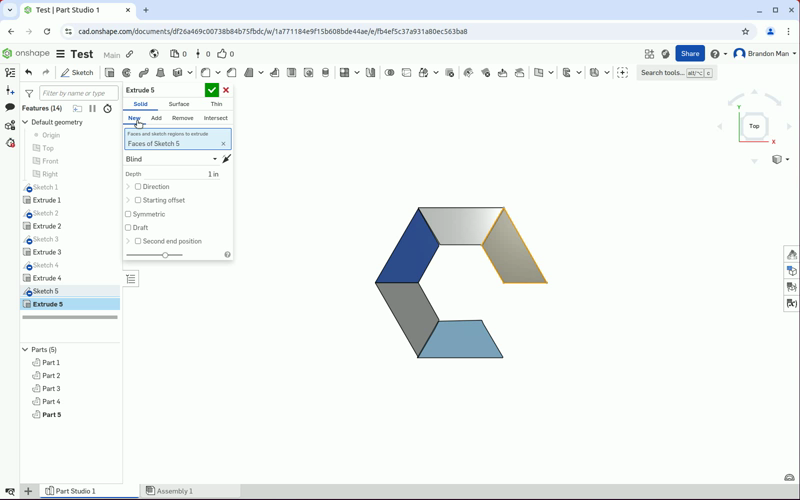
key(tab, 4)
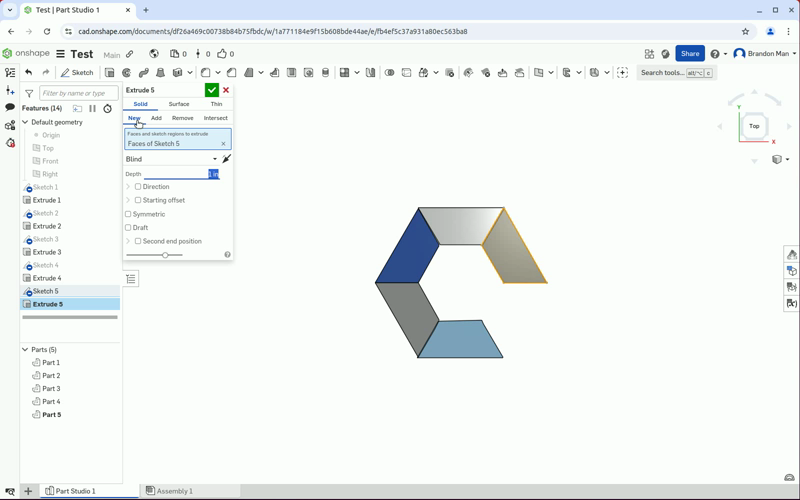
text(8.906)
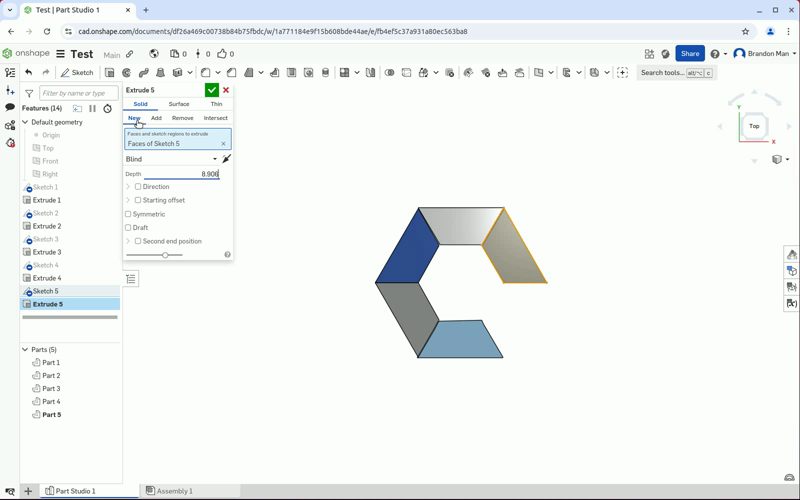
key(enter)
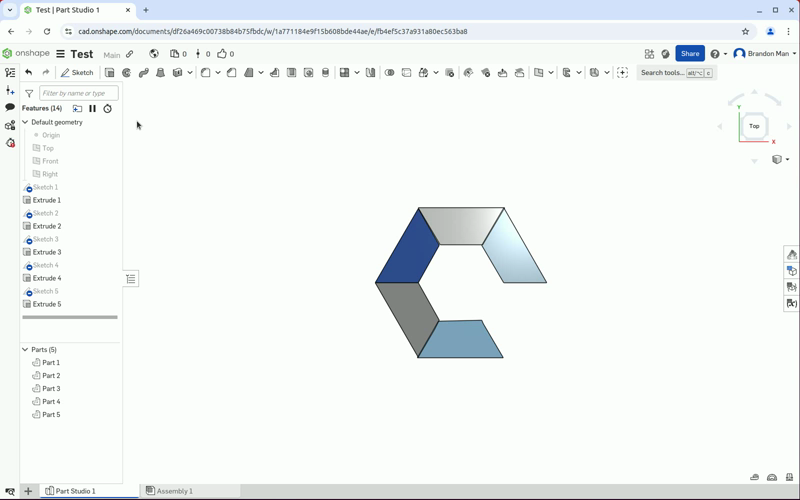
key(shift+h)
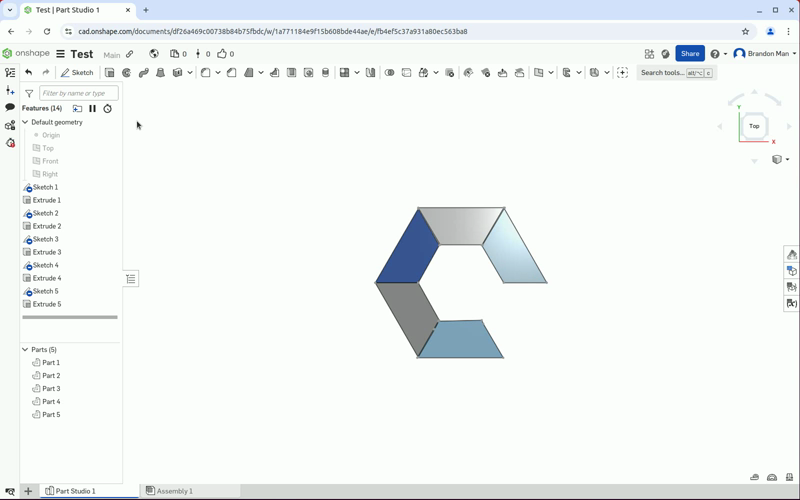
key(shift+h)
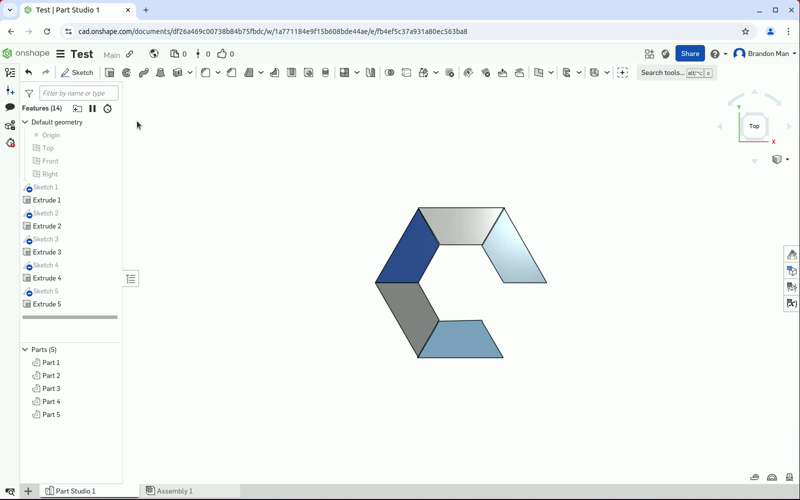
mouse_move(73, 189)
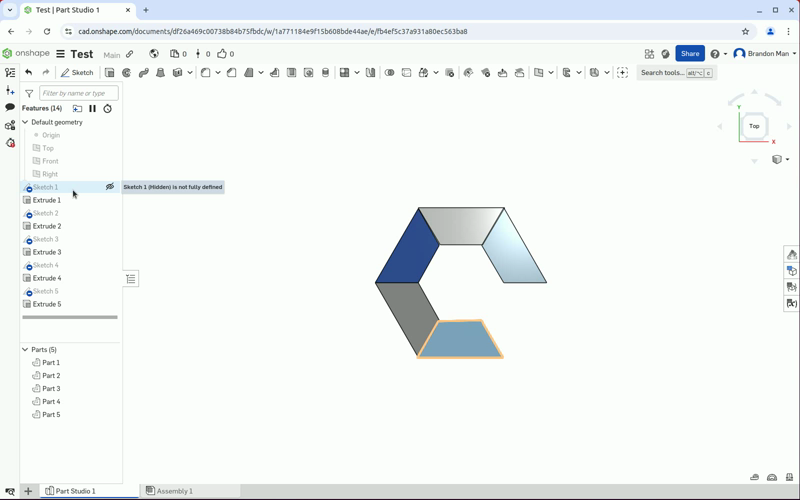
click(73, 189)
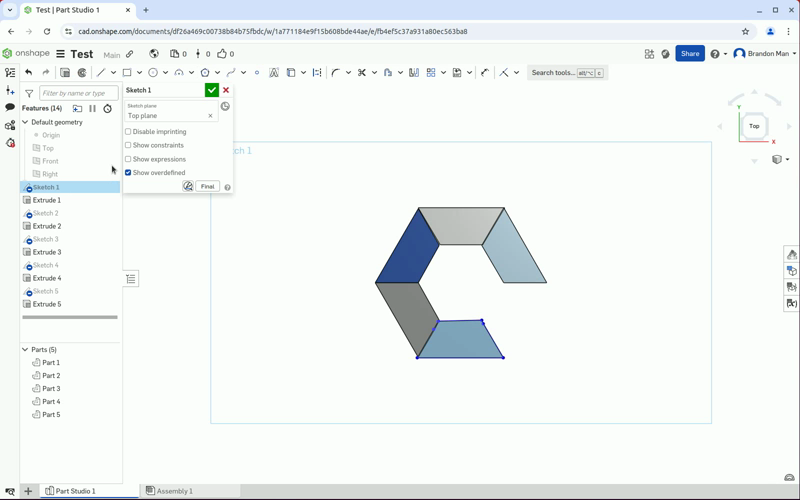
mouse_move(229, 92)
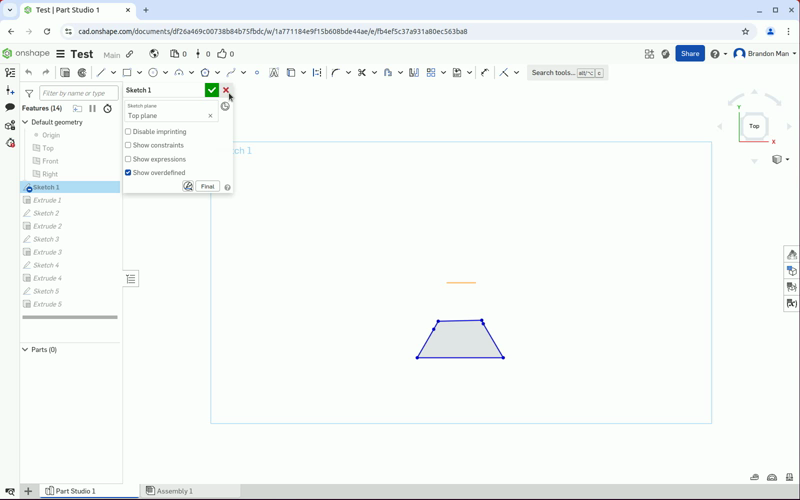
click(229, 92)
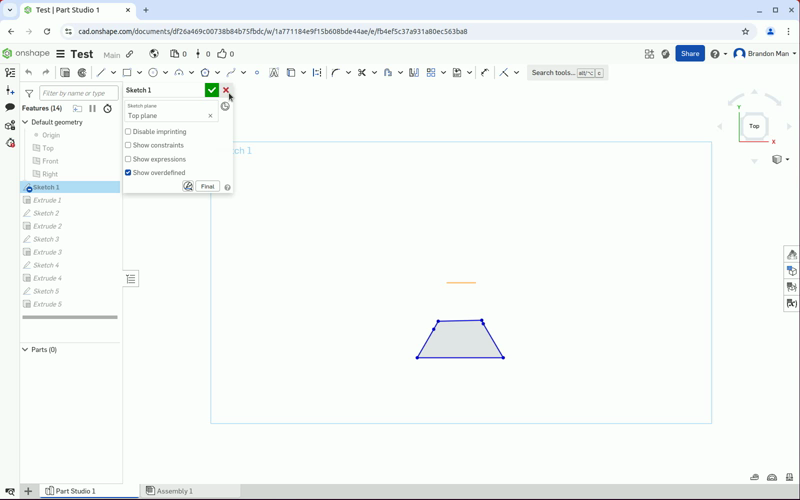
key(shift+s)
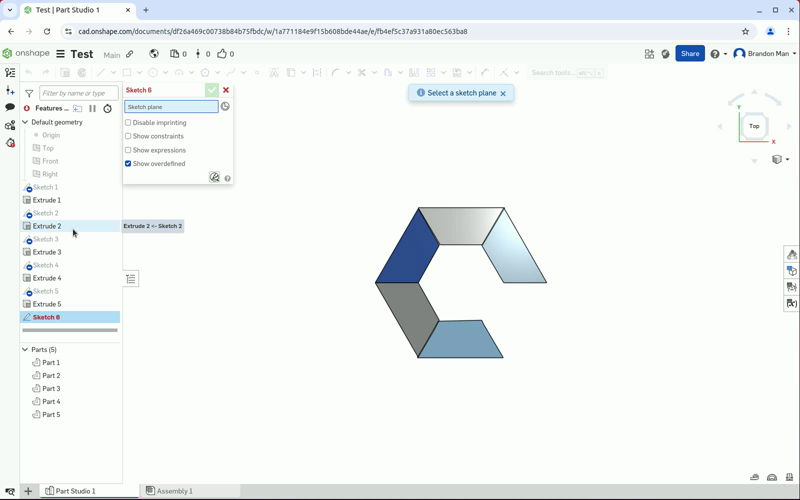
scroll(3)
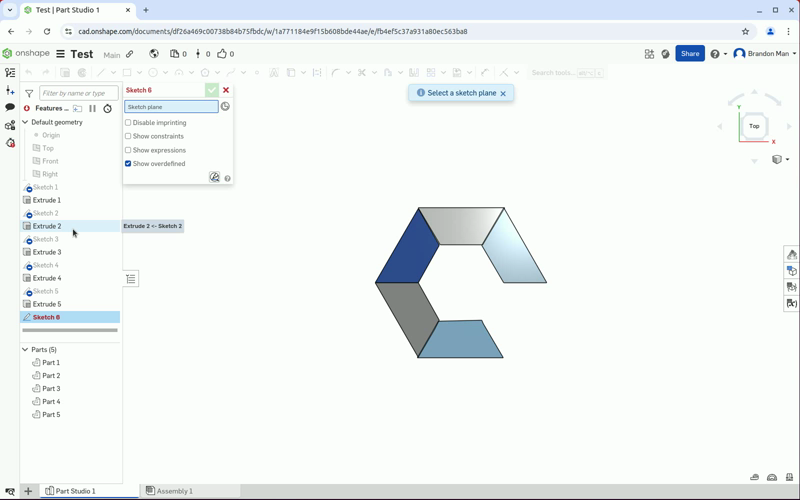
mouse_move(73, 150)
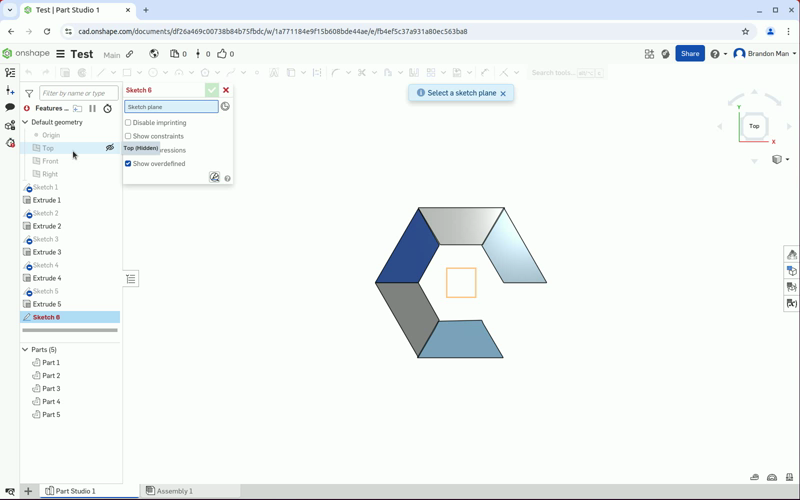
click(73, 150)
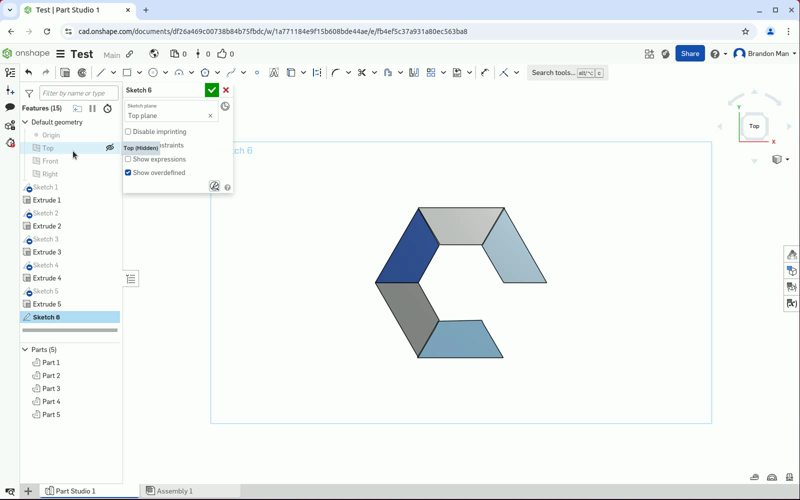
mouse_move(73, 352)
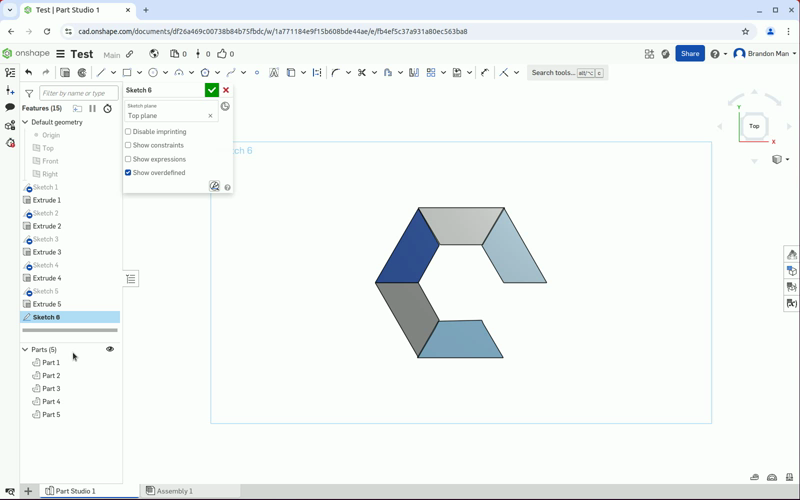
key(y)
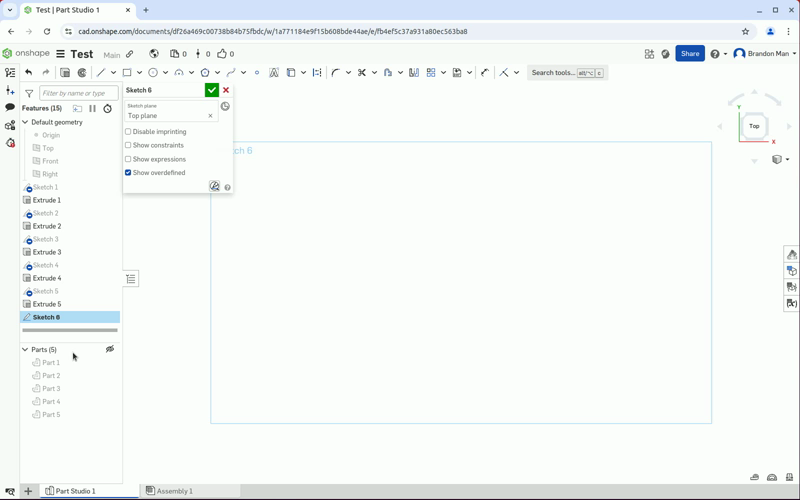
key(l)
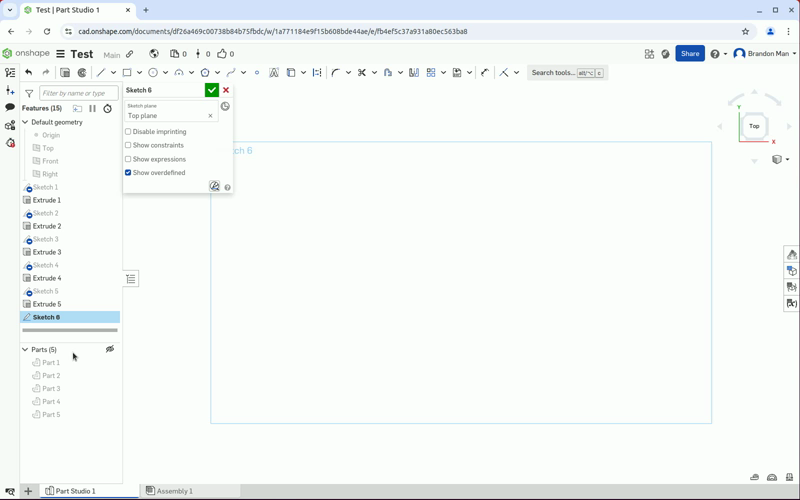
key_down(shift)
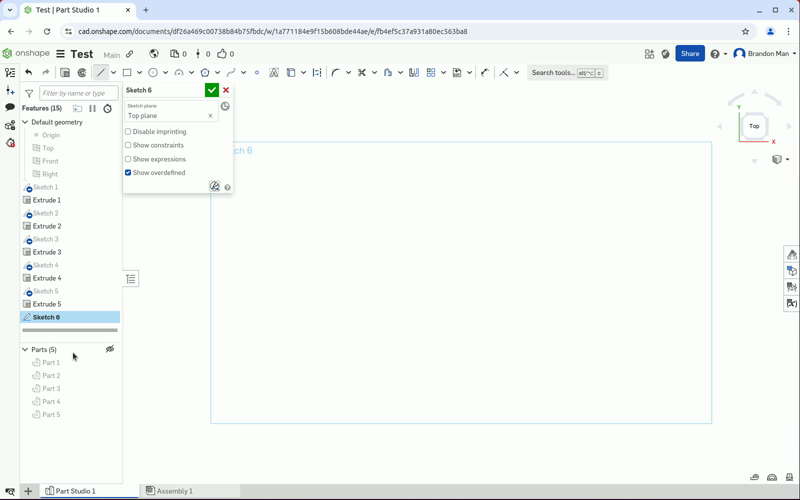
mouse_move(481, 320)
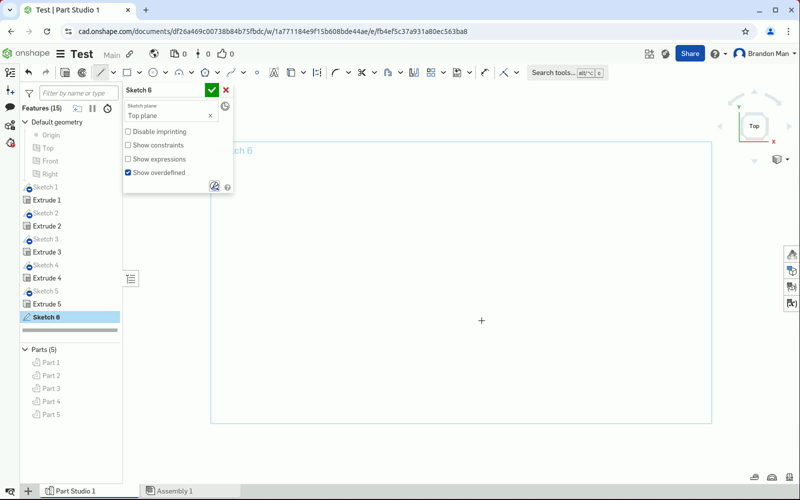
click(481, 320)
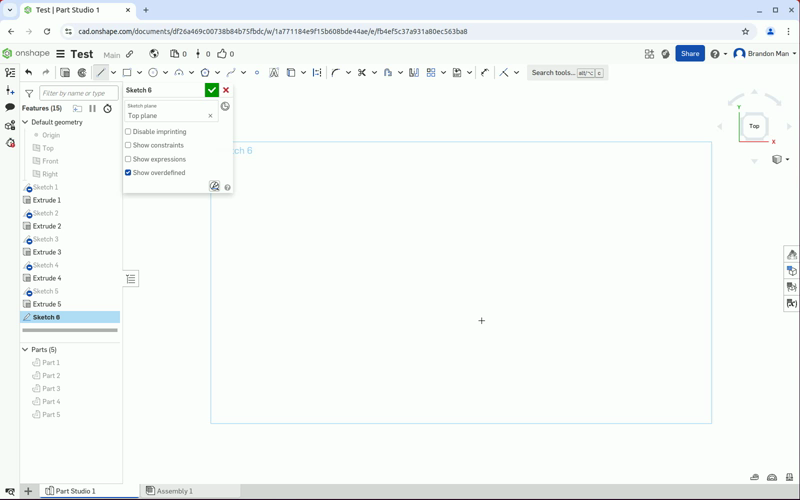
key_up(shift)
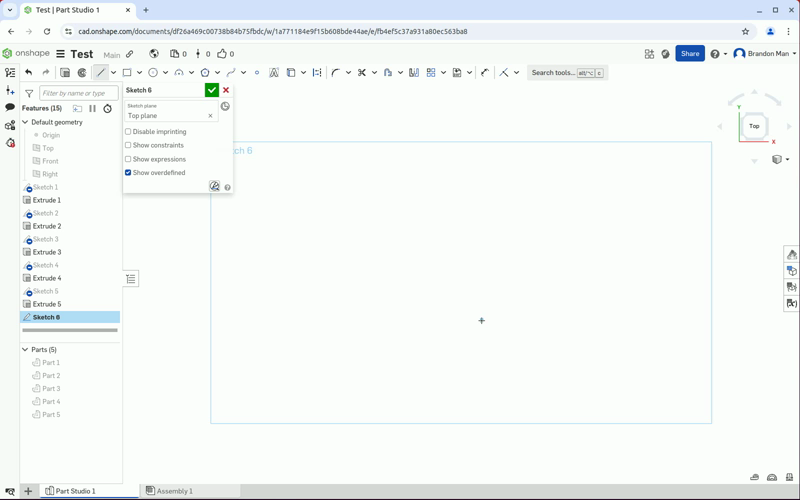
key_down(shift)
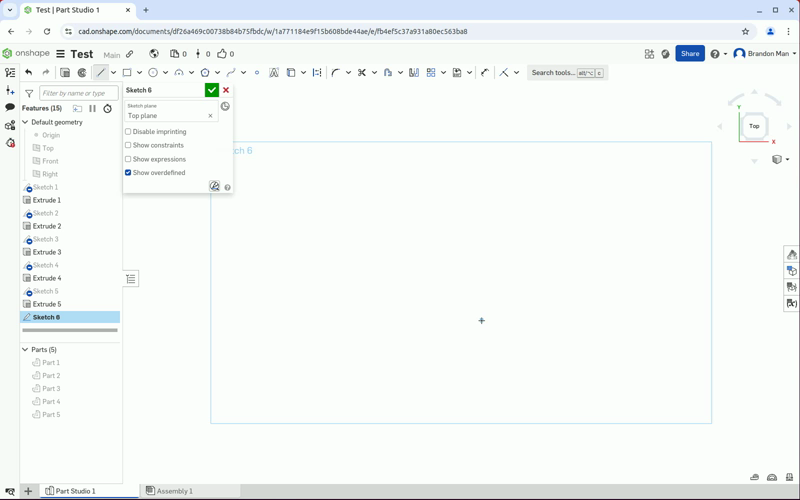
mouse_move(511, 320)
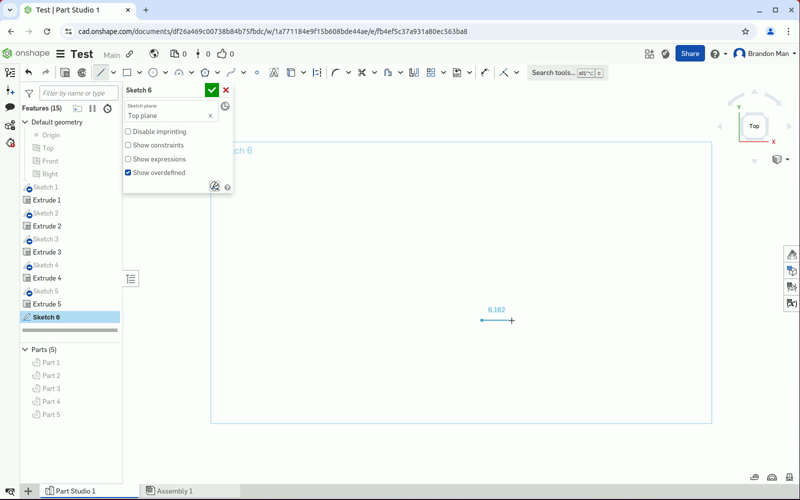
mouse_move(483, 323)
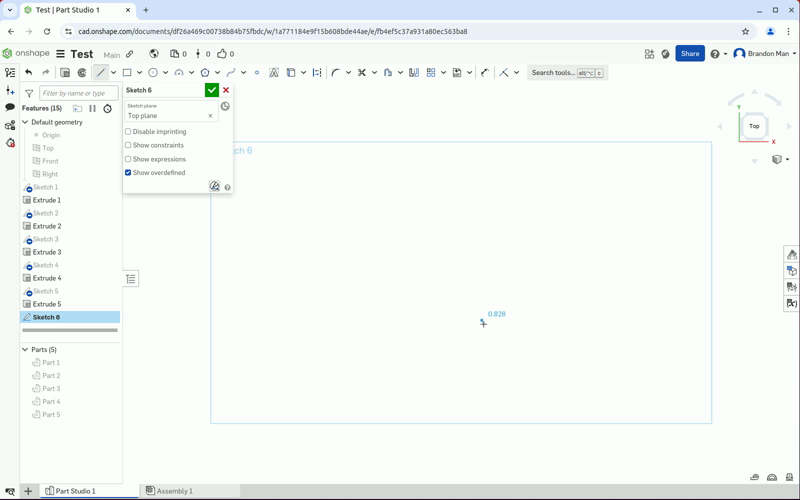
scroll(6)
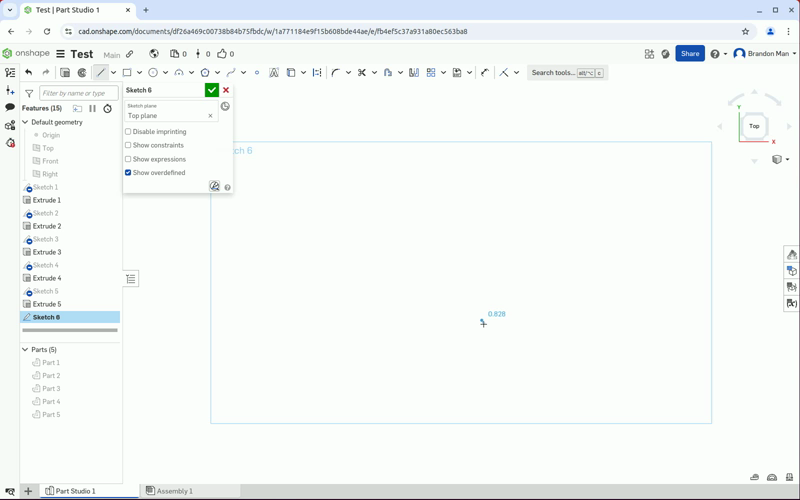
scroll(6)
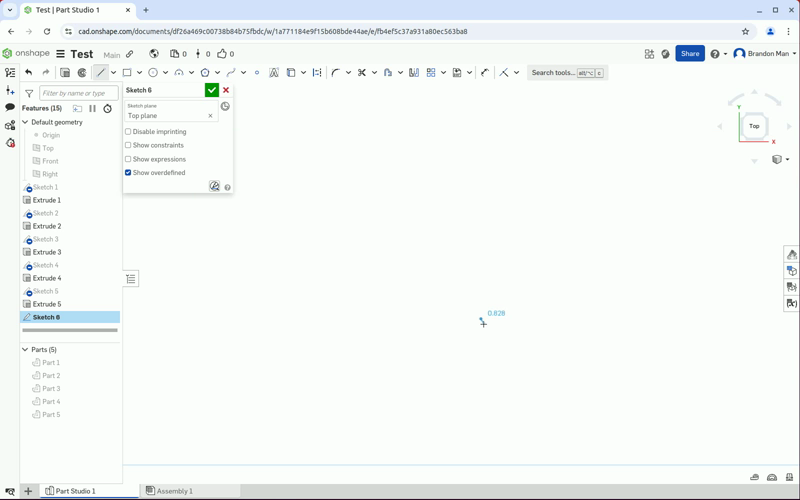
scroll(6)
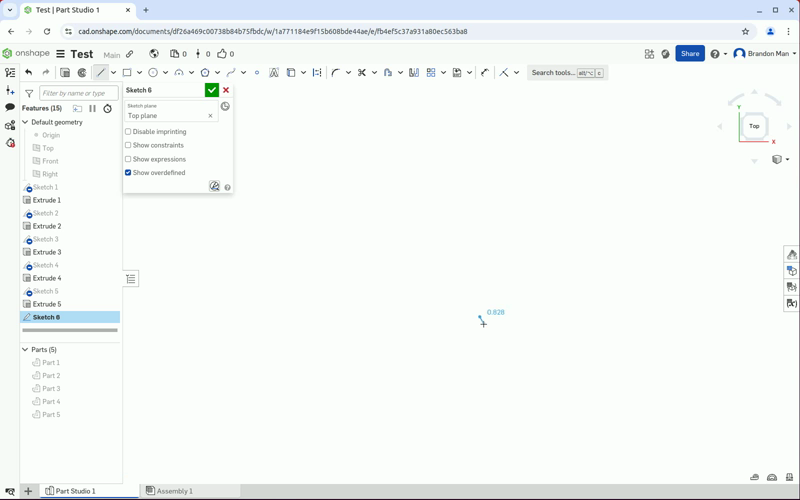
scroll(6)
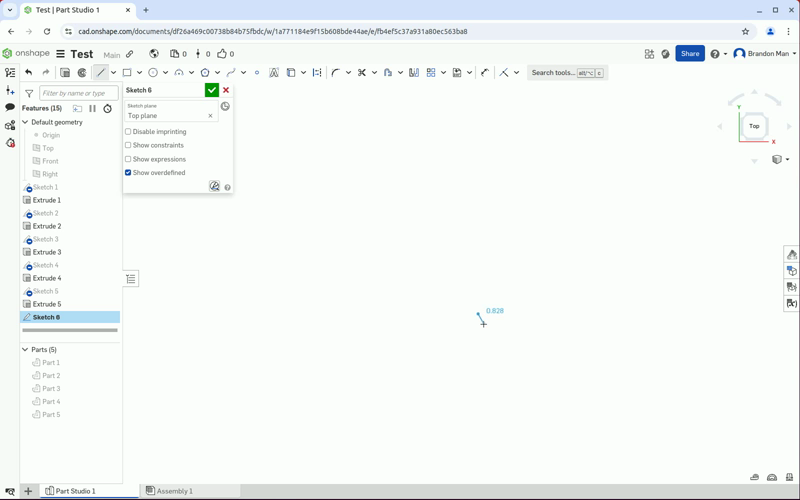
scroll(6)
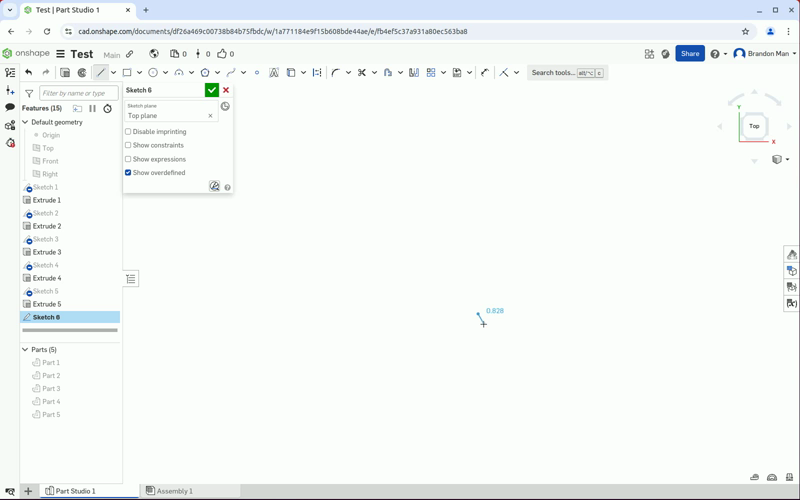
scroll(6)
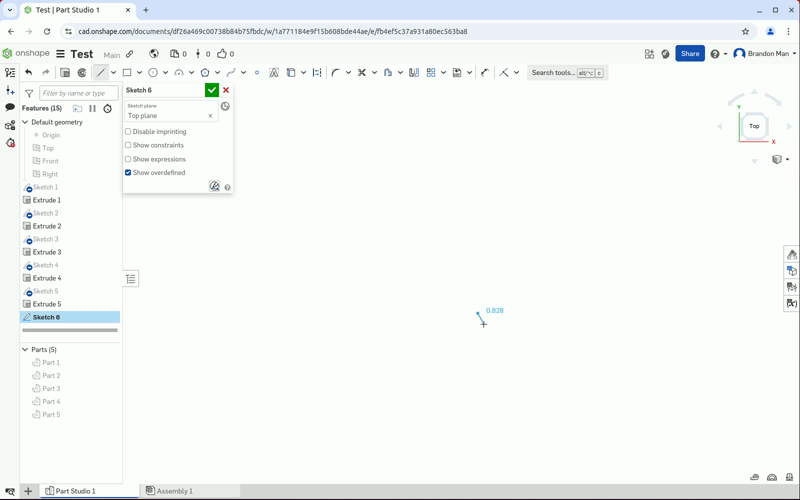
scroll(6)
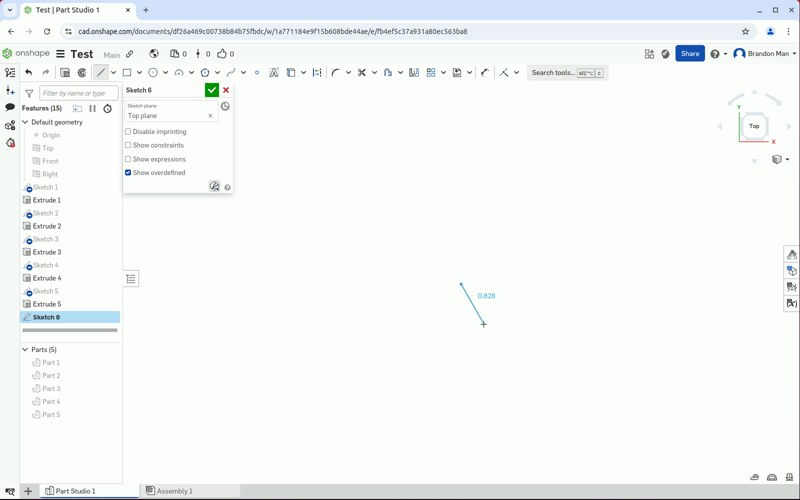
click(483, 323)
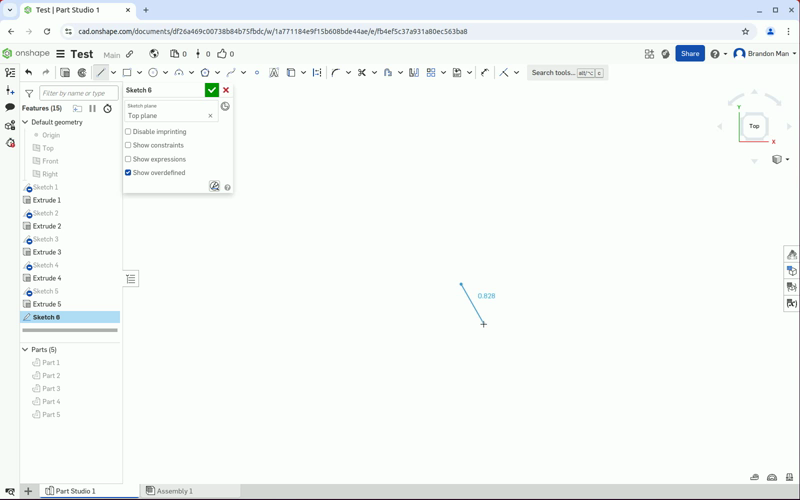
scroll(-6)
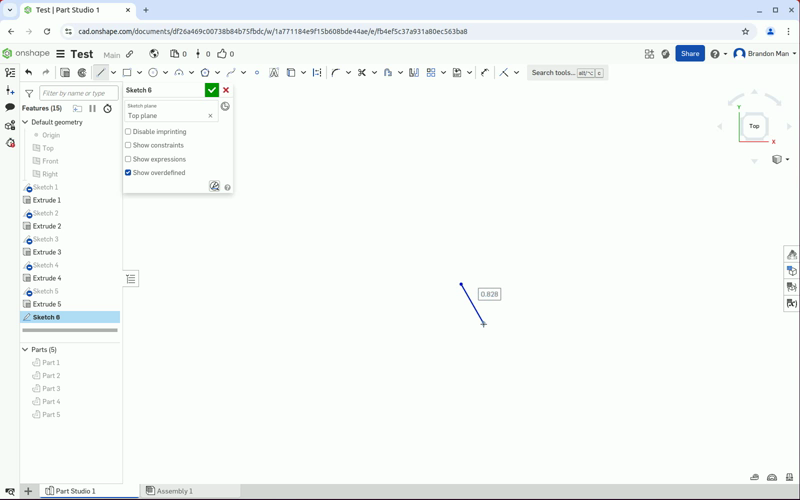
scroll(-6)
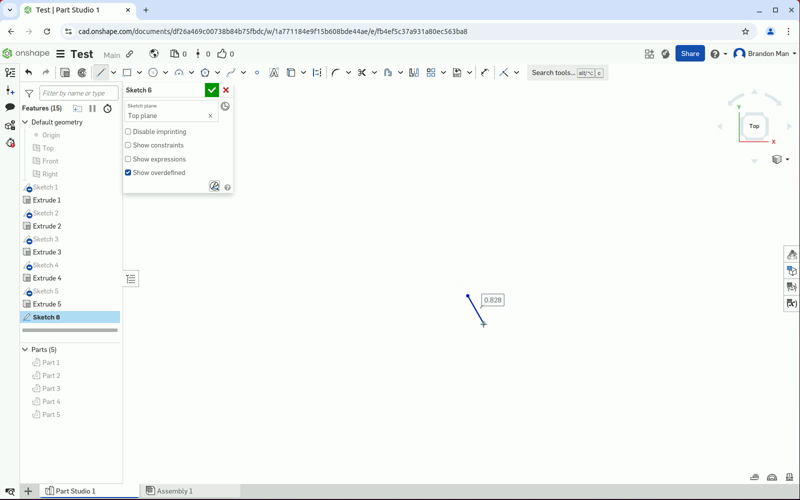
scroll(-6)
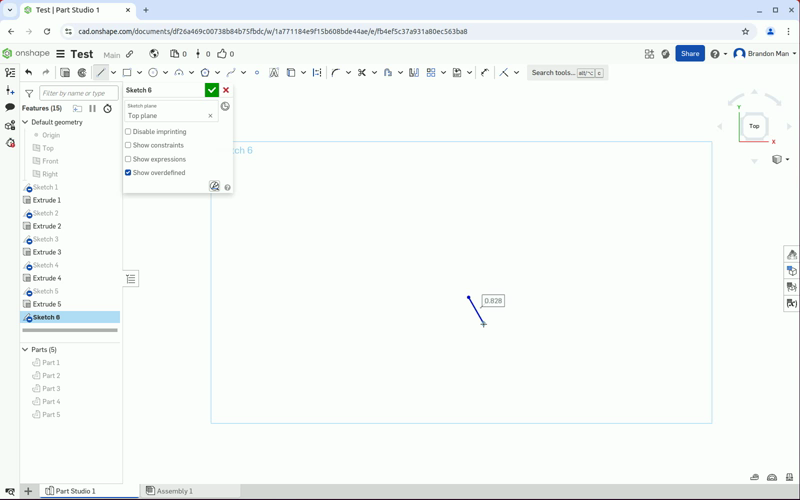
scroll(-6)
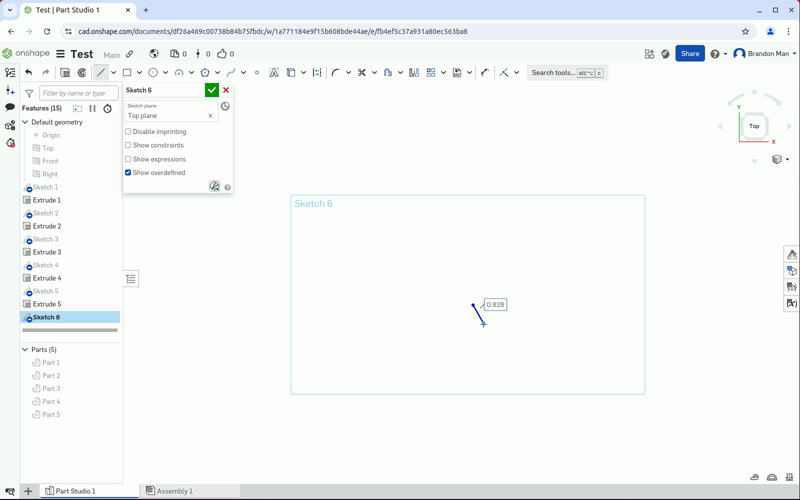
scroll(-6)
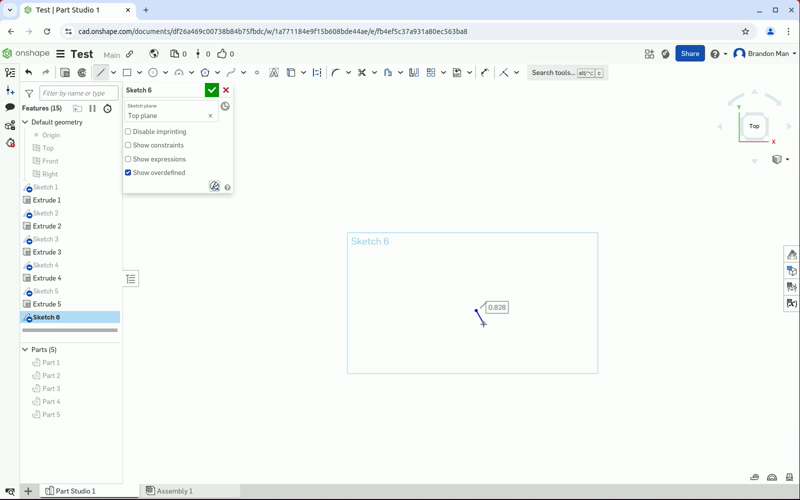
scroll(-6)
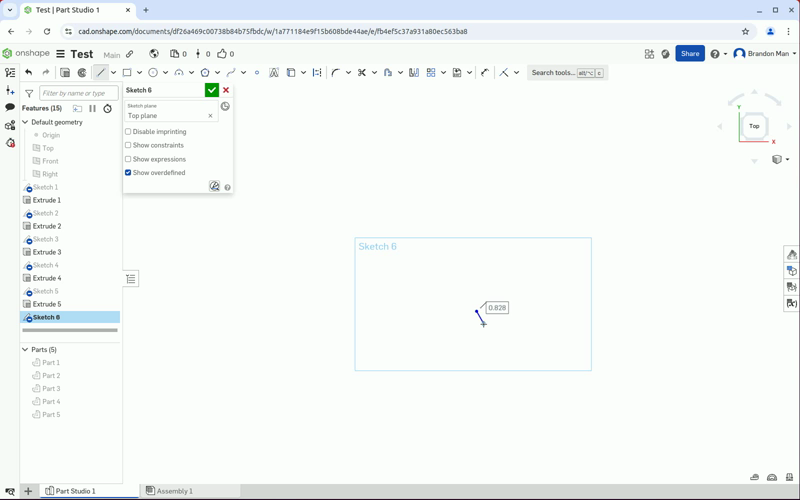
scroll(-6)
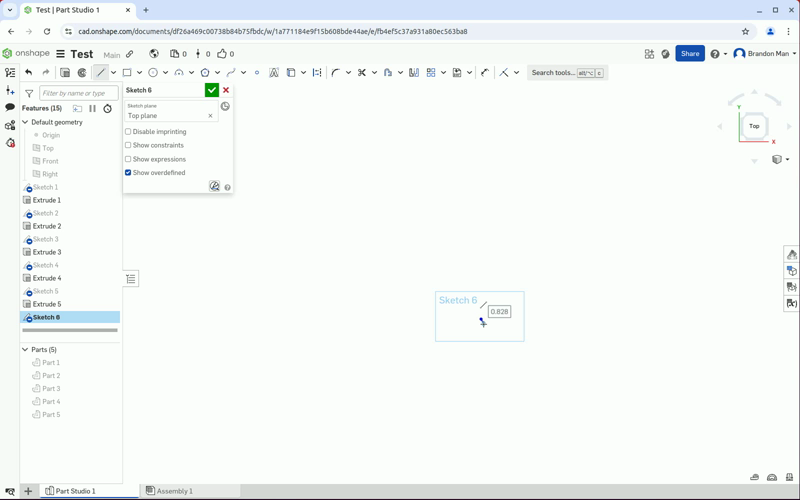
key_up(shift)
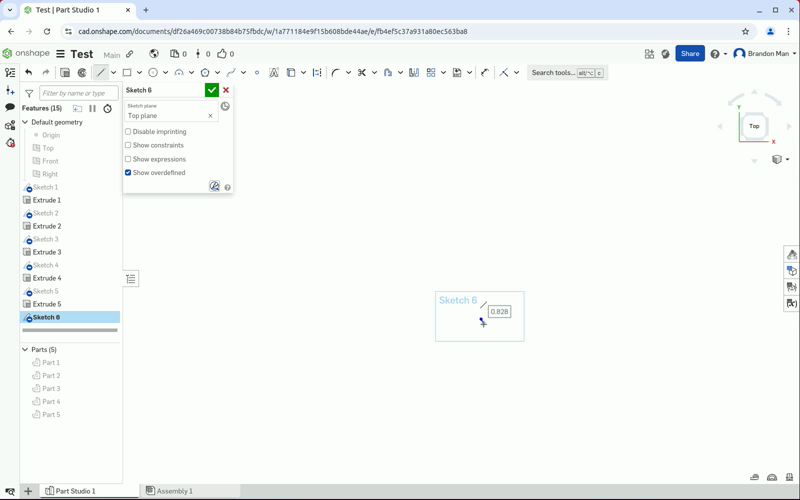
key_down(shift)
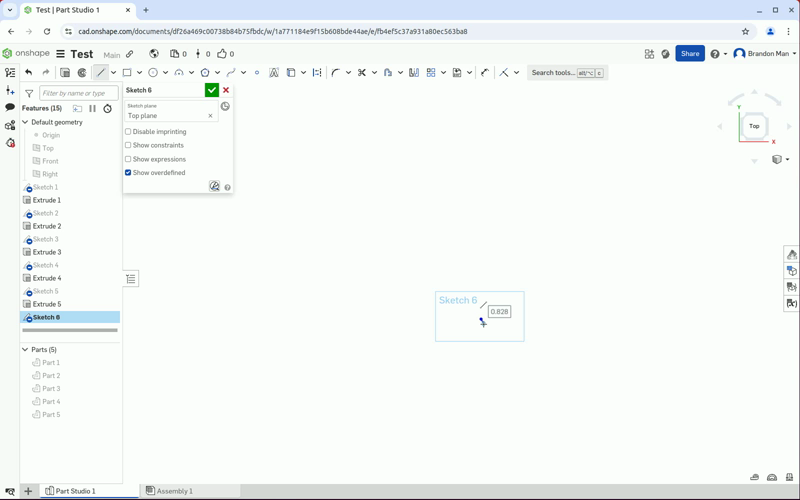
mouse_move(513, 323)
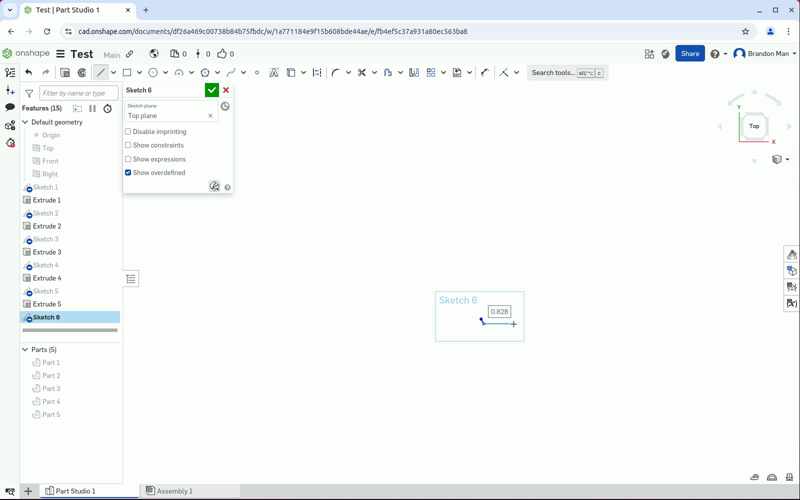
mouse_move(503, 357)
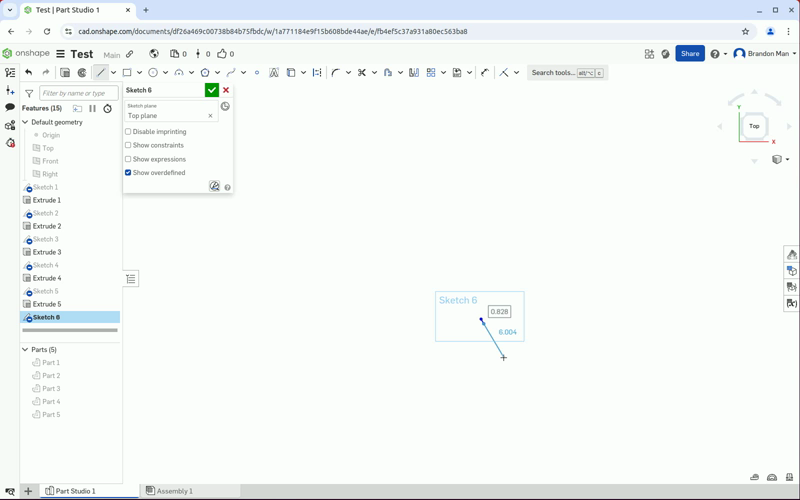
click(503, 357)
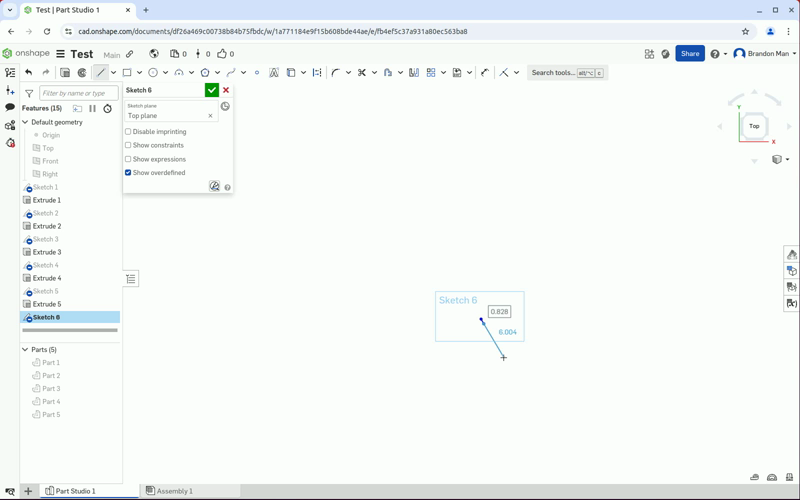
key_up(shift)
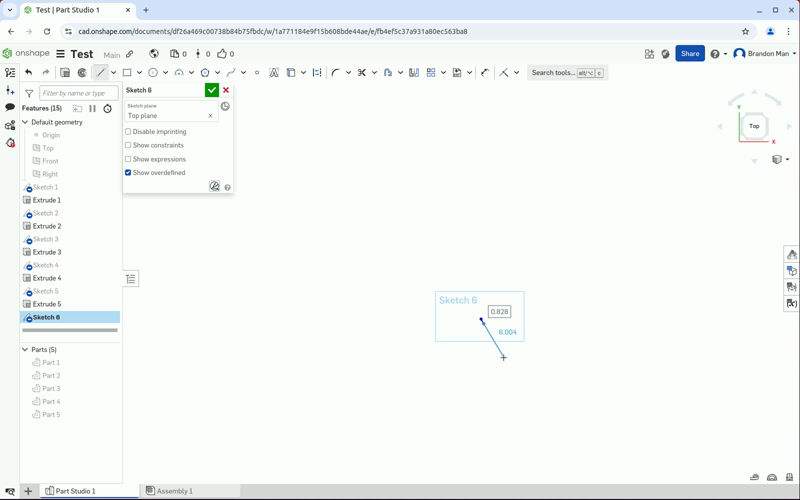
key_down(shift)
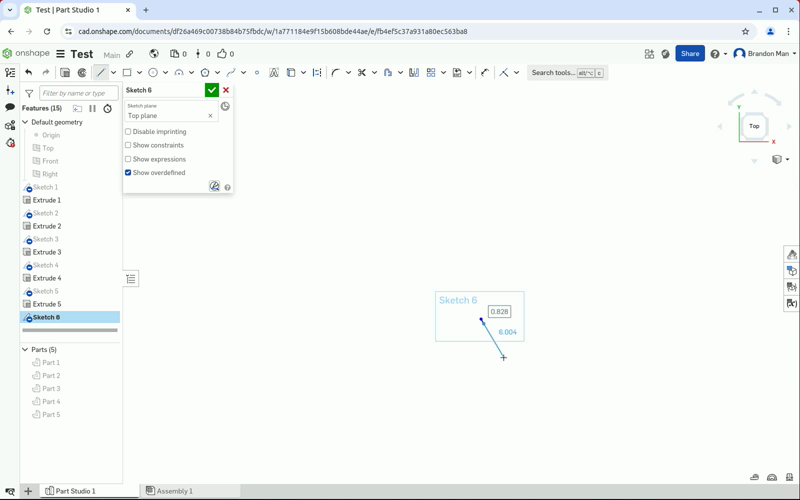
mouse_move(533, 357)
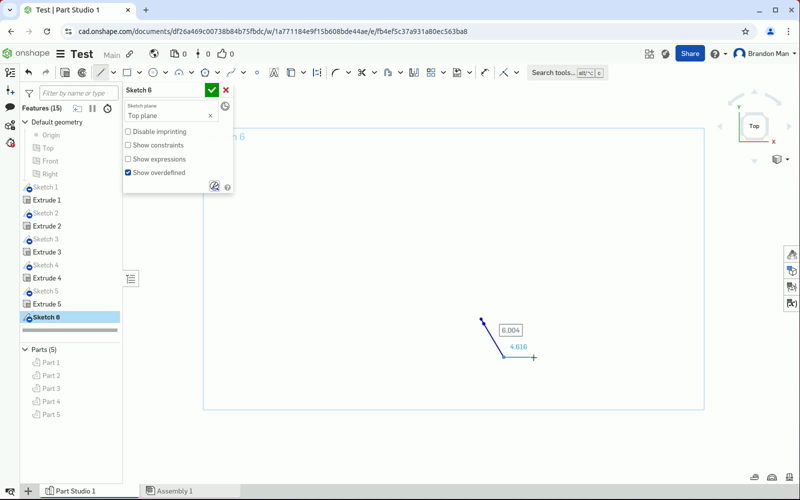
mouse_move(503, 357)
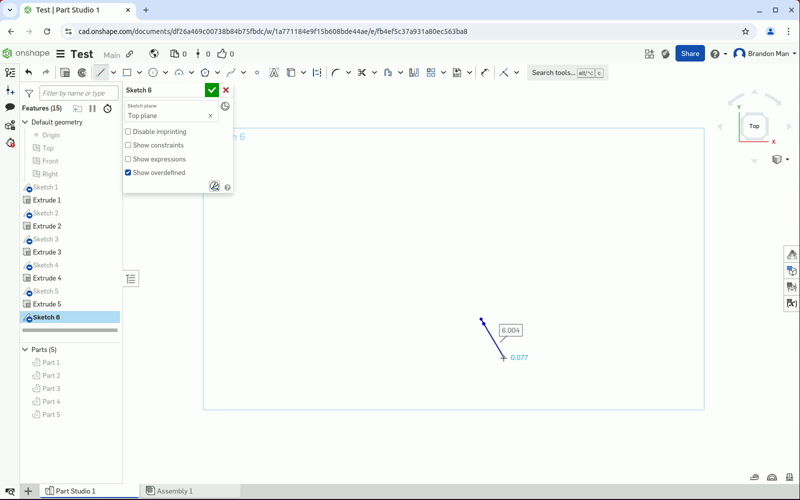
scroll(6)
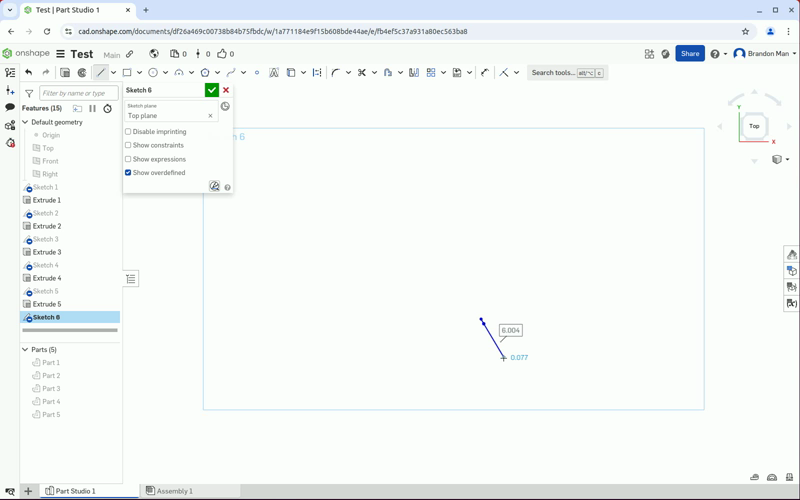
scroll(6)
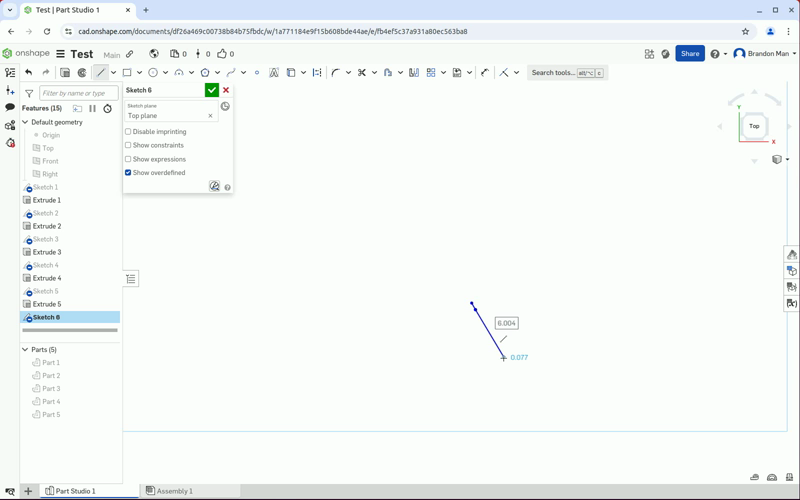
scroll(6)
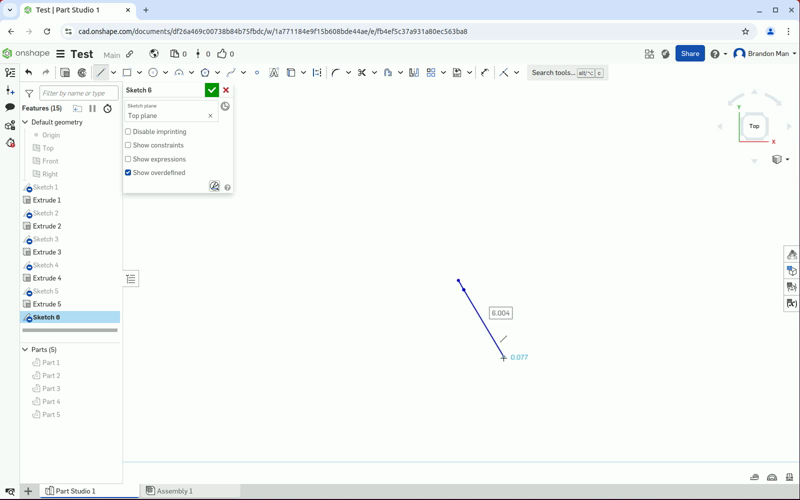
scroll(6)
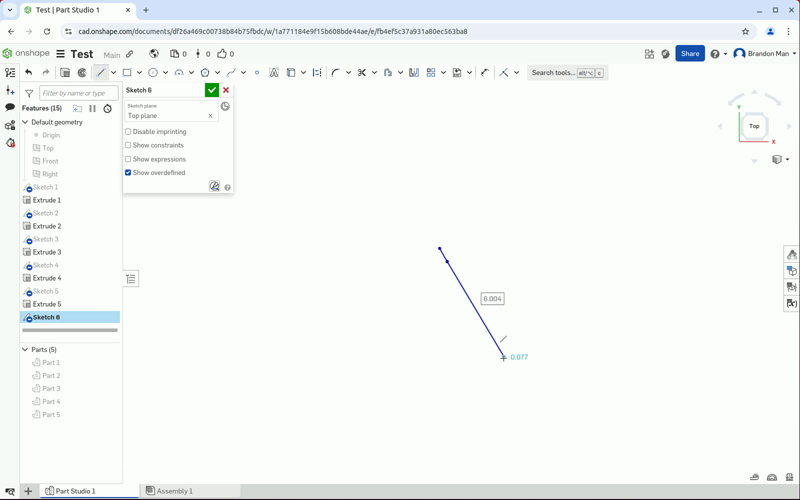
scroll(6)
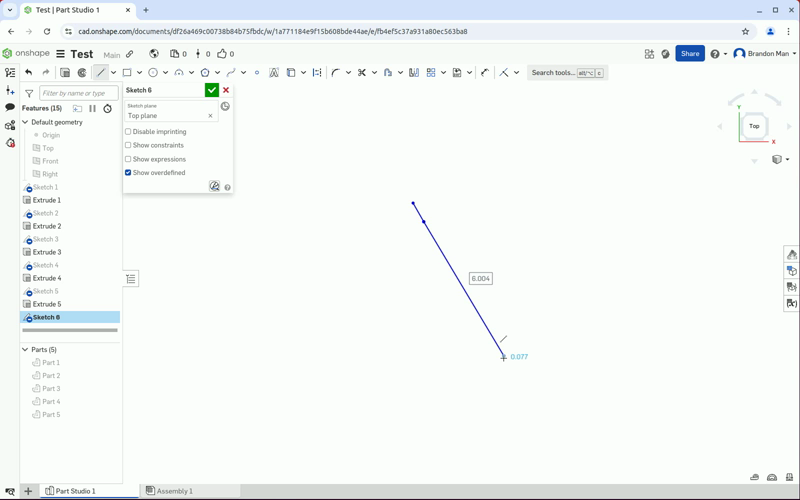
scroll(6)
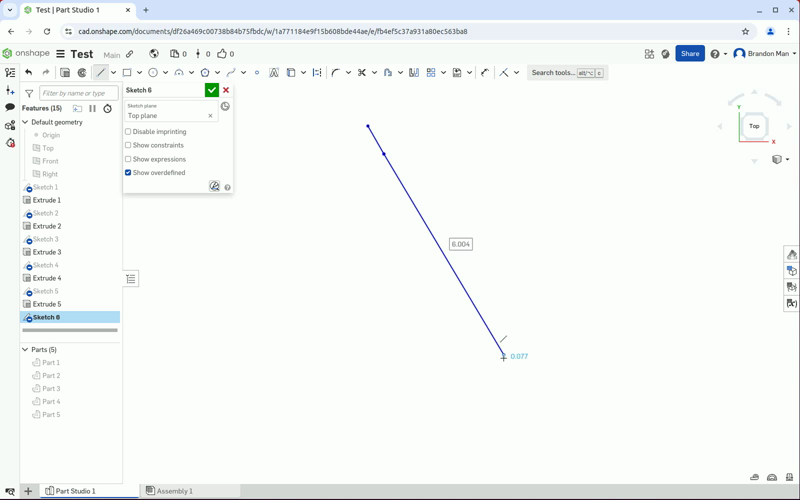
scroll(6)
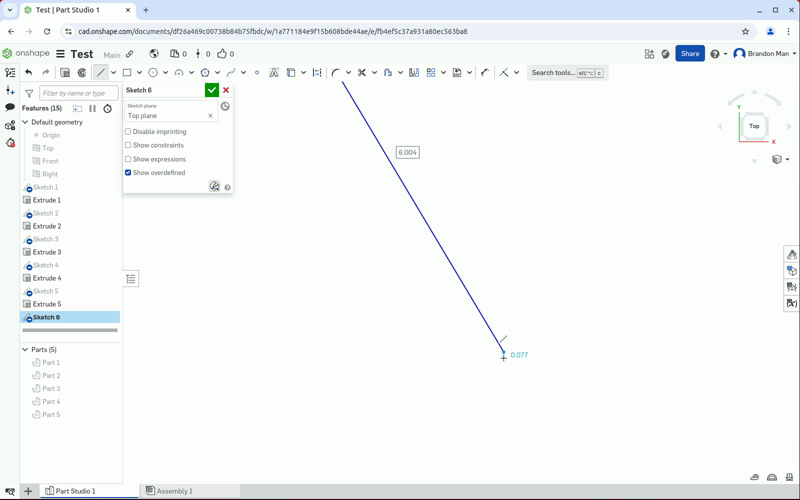
click(503, 357)
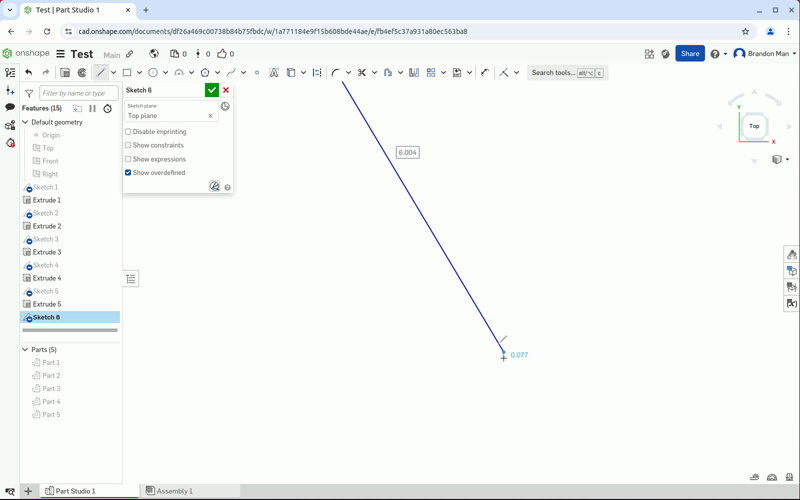
scroll(-6)
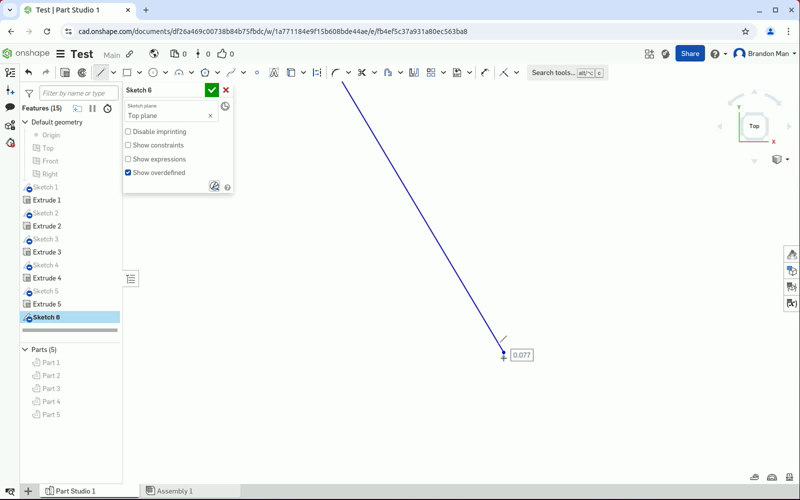
scroll(-6)
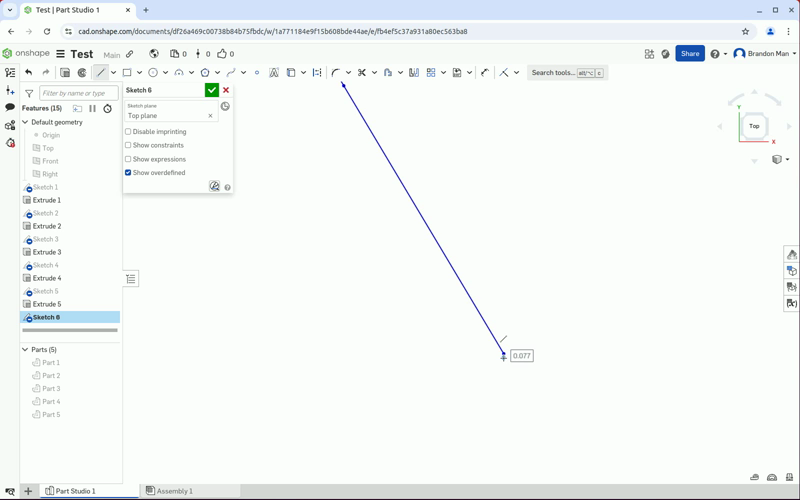
scroll(-6)
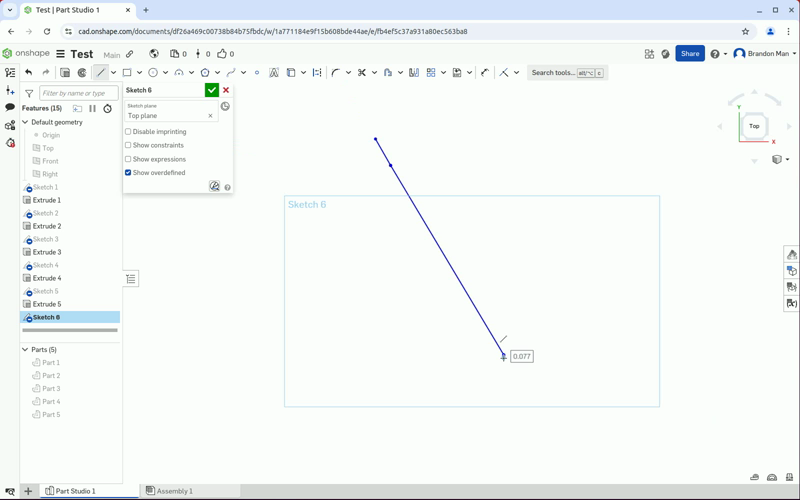
scroll(-6)
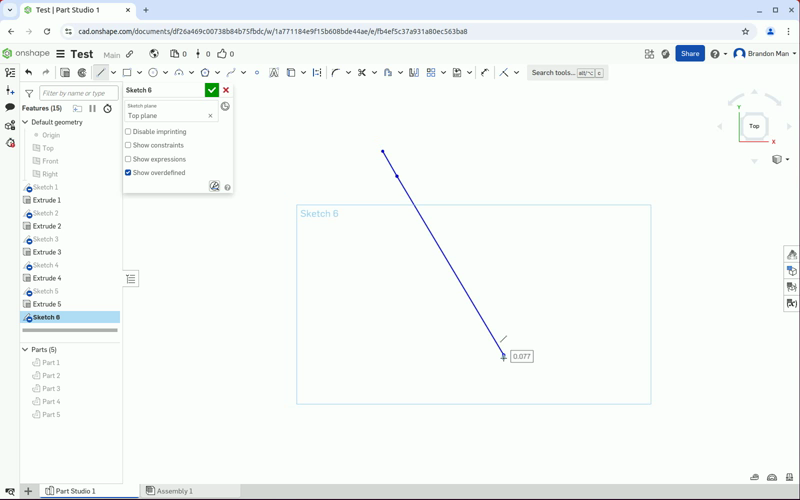
scroll(-6)
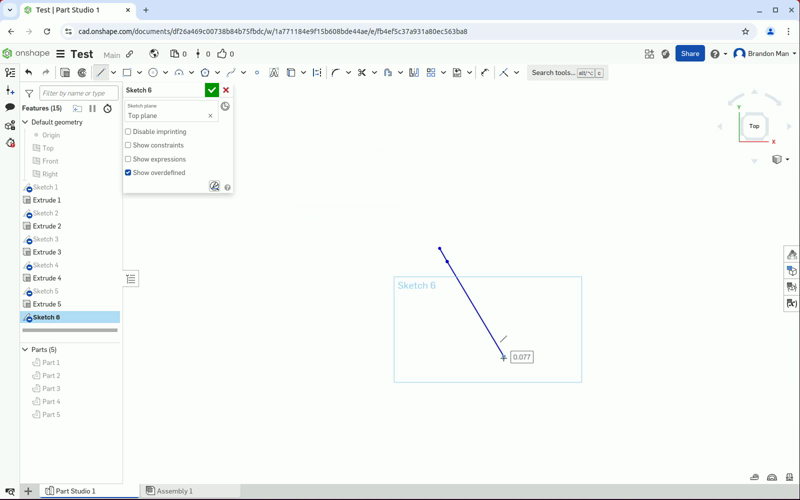
scroll(-6)
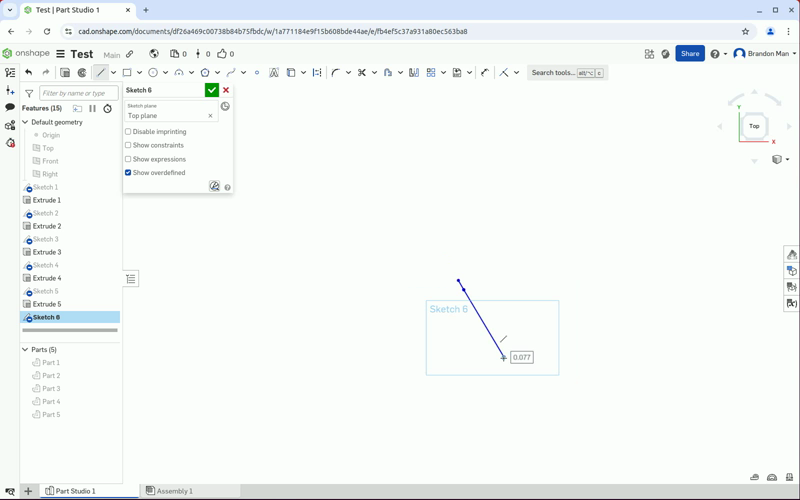
scroll(-6)
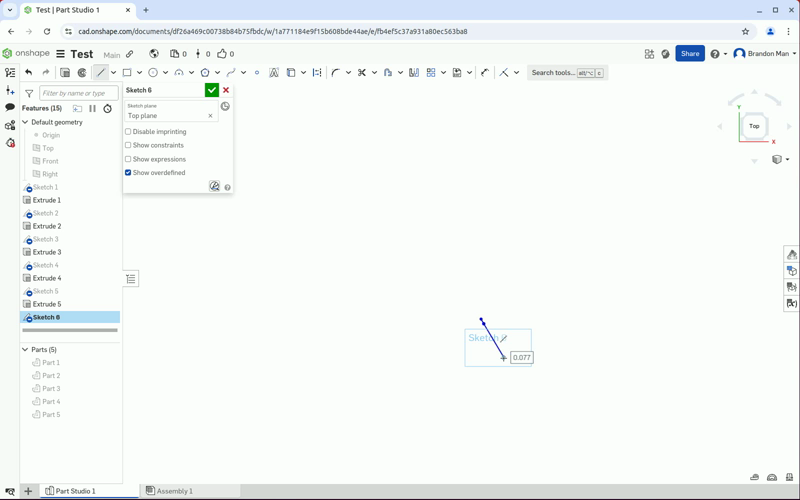
key_up(shift)
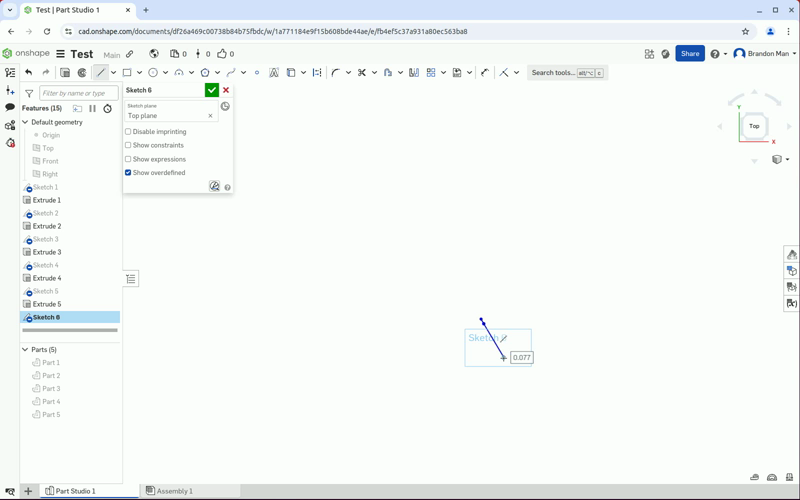
key_down(shift)
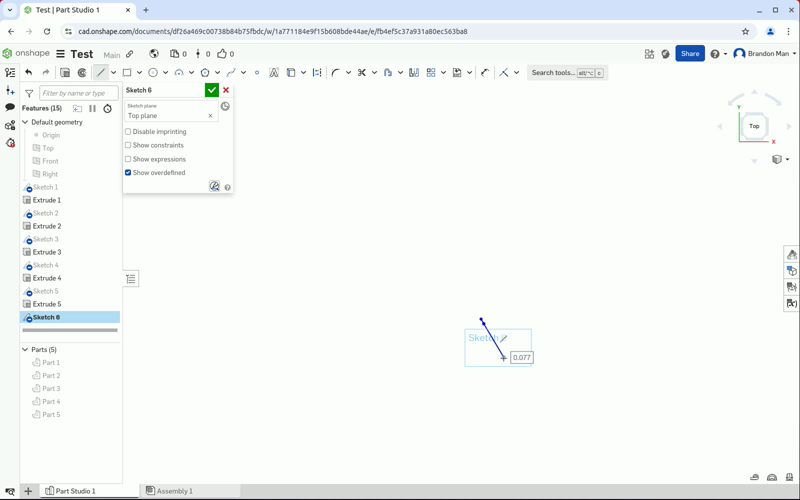
mouse_move(546, 282)
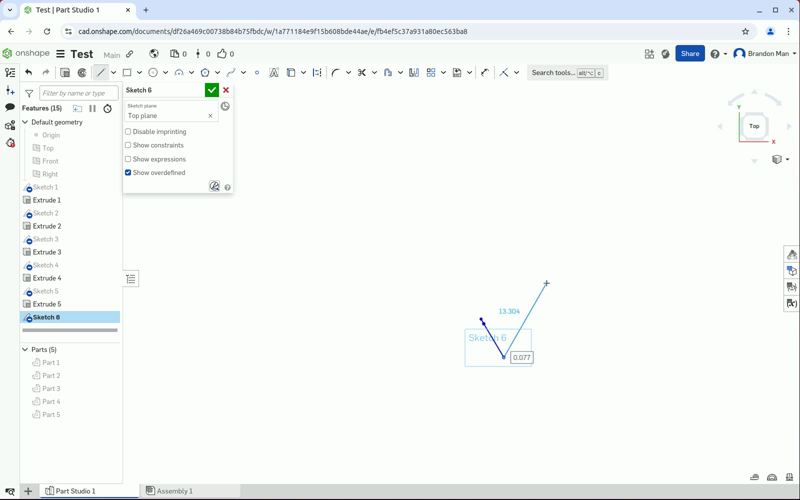
click(546, 282)
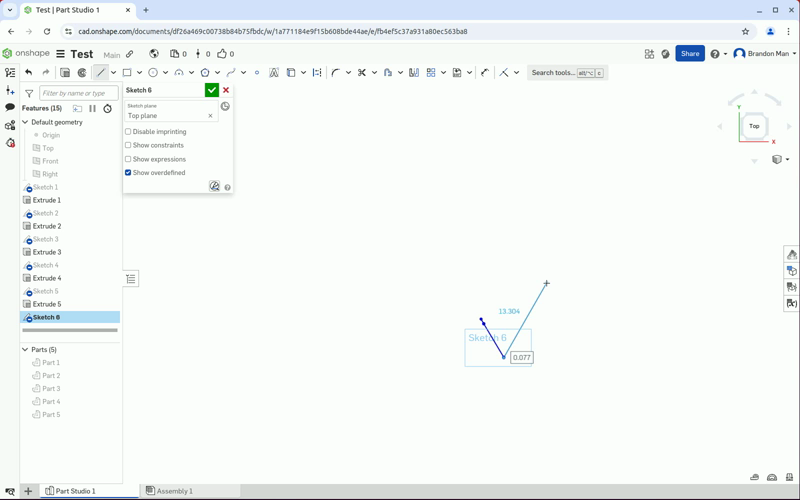
key_up(shift)
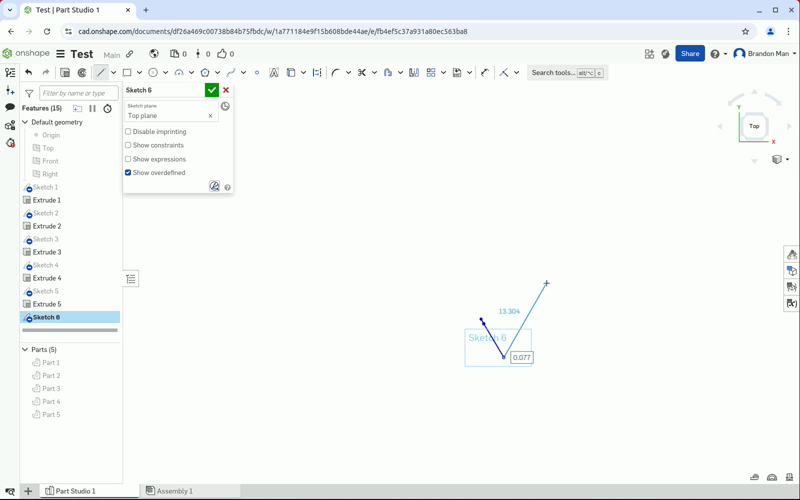
key_down(shift)
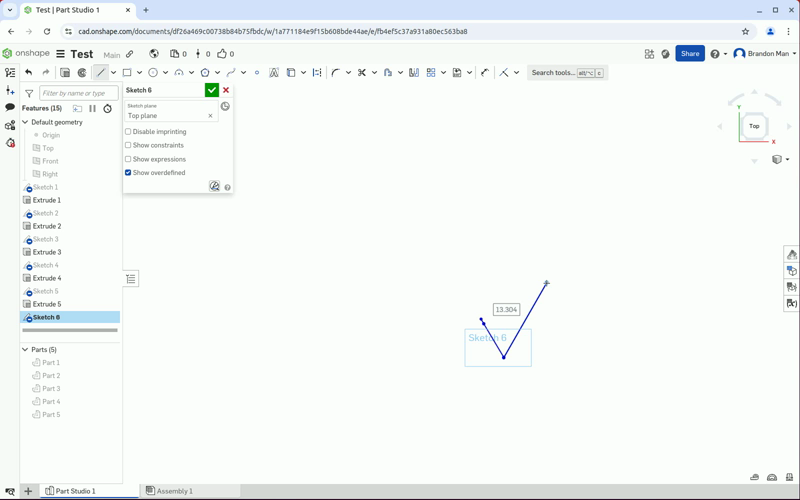
mouse_move(576, 282)
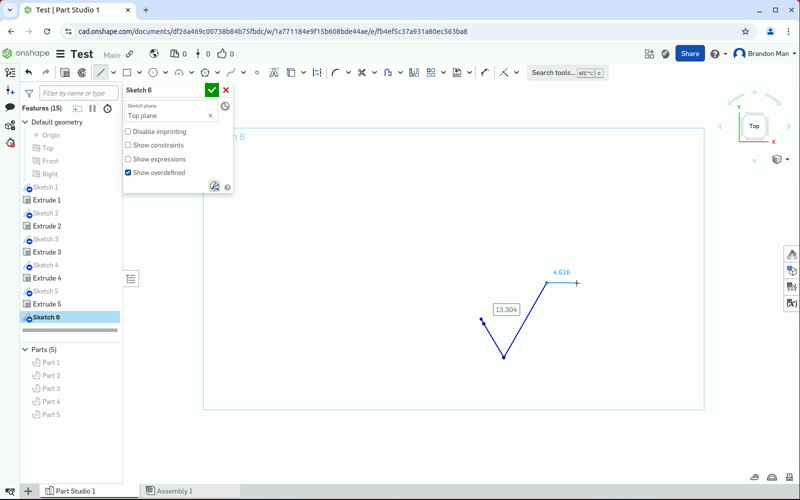
mouse_move(503, 282)
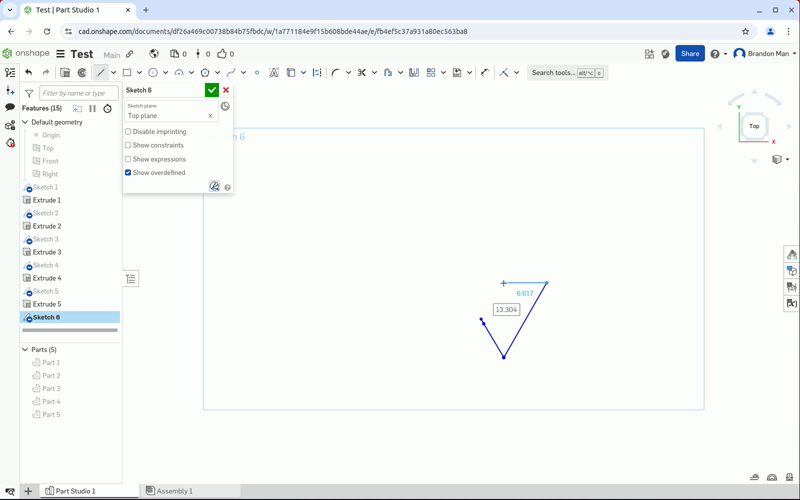
click(503, 282)
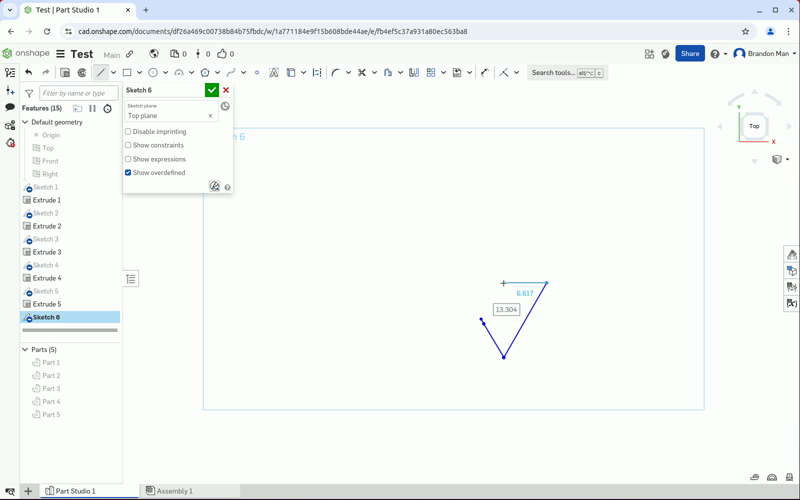
key_up(shift)
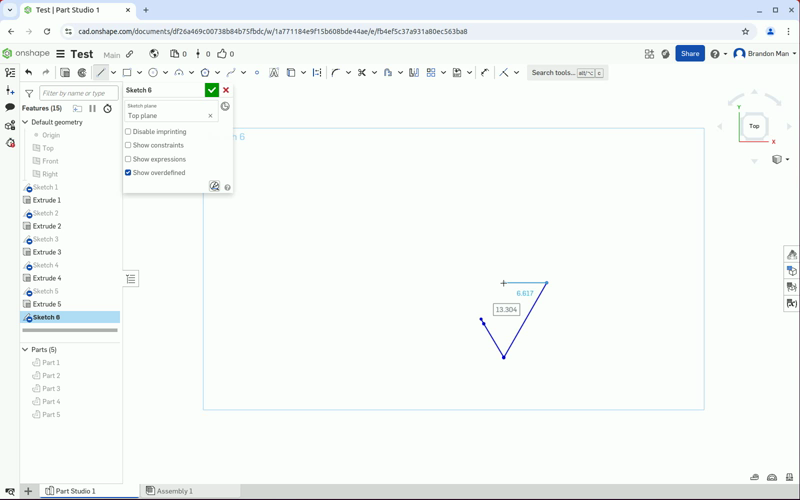
mouse_move(533, 282)
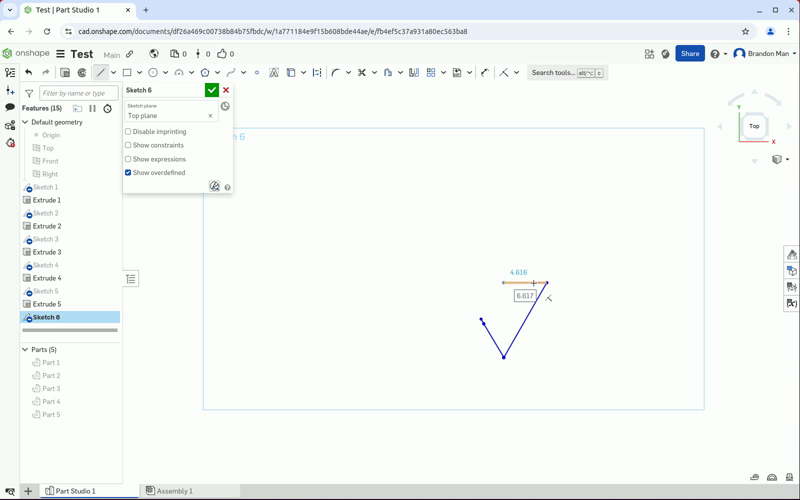
key_down(shift)
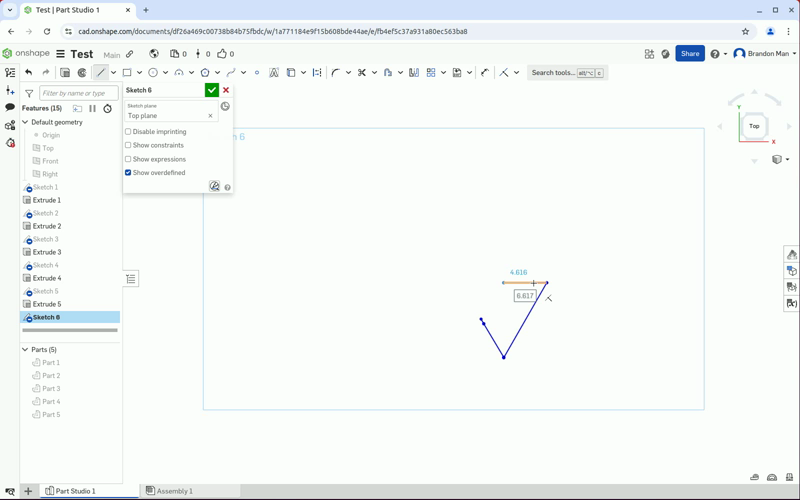
mouse_move(481, 320)
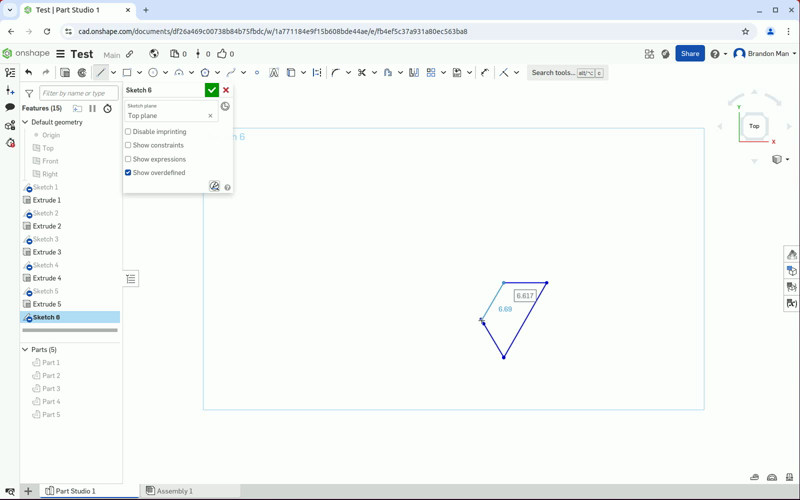
scroll(6)
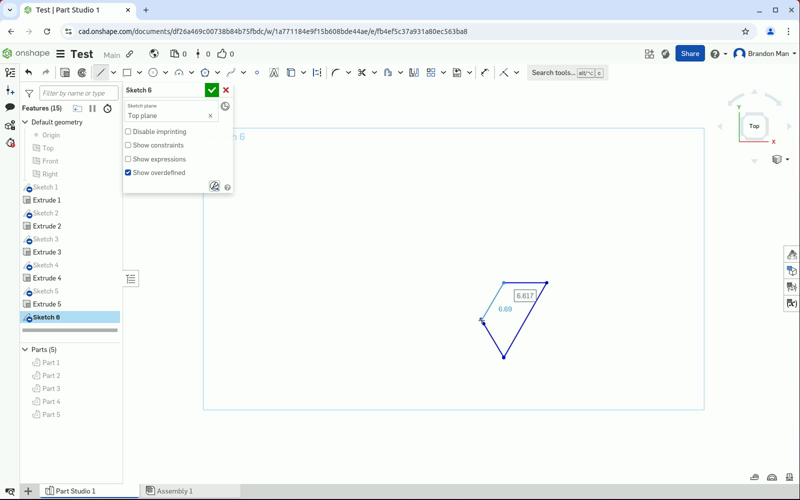
scroll(6)
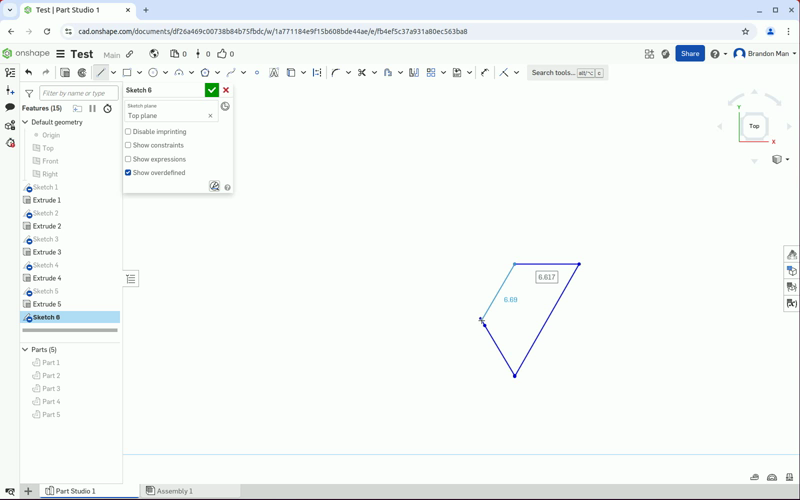
scroll(6)
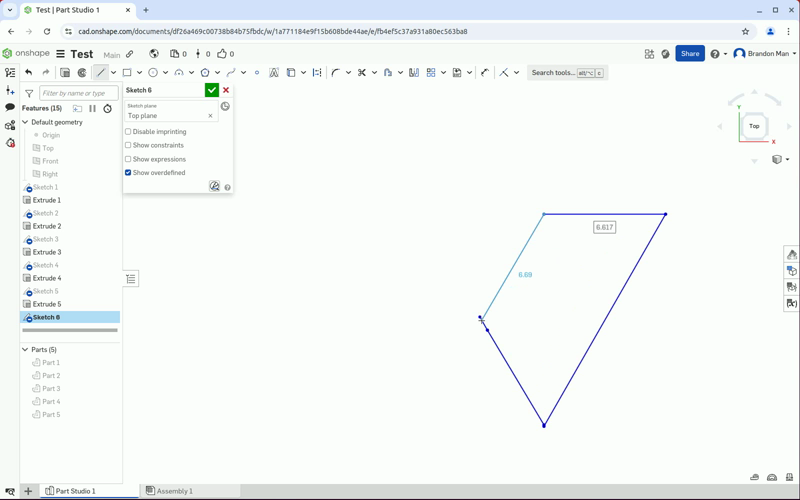
scroll(6)
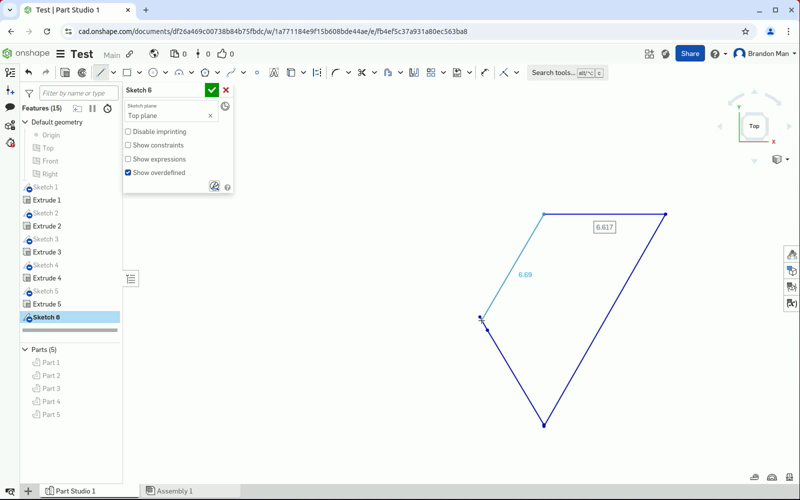
scroll(6)
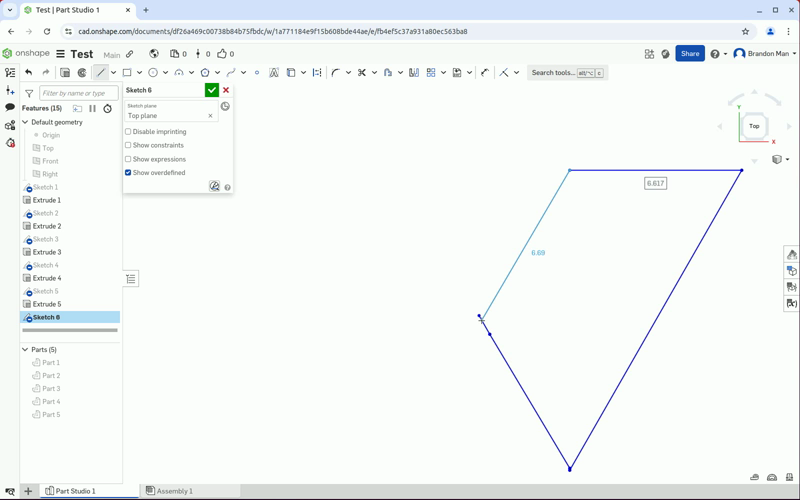
scroll(6)
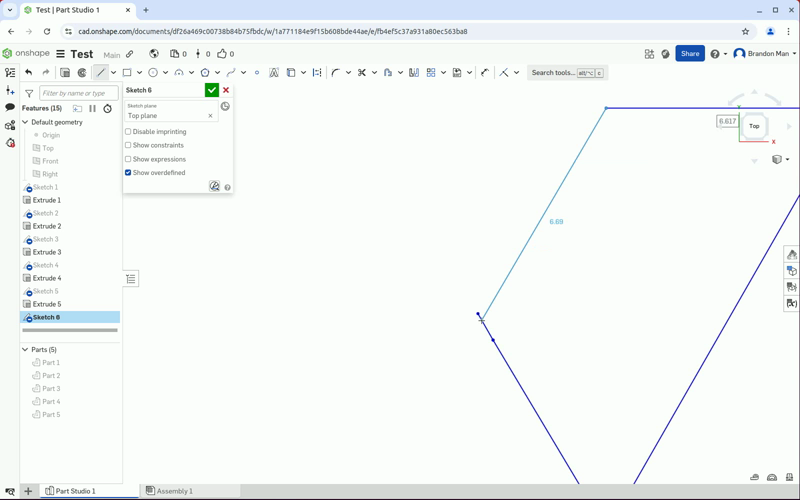
scroll(6)
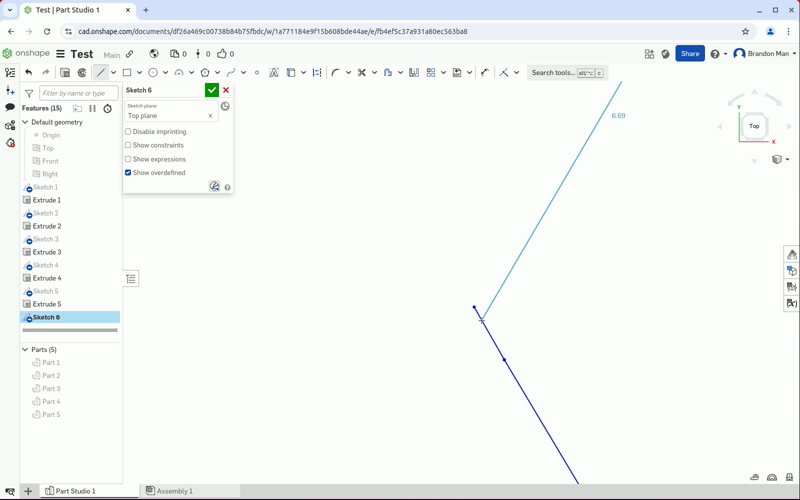
key_up(shift)
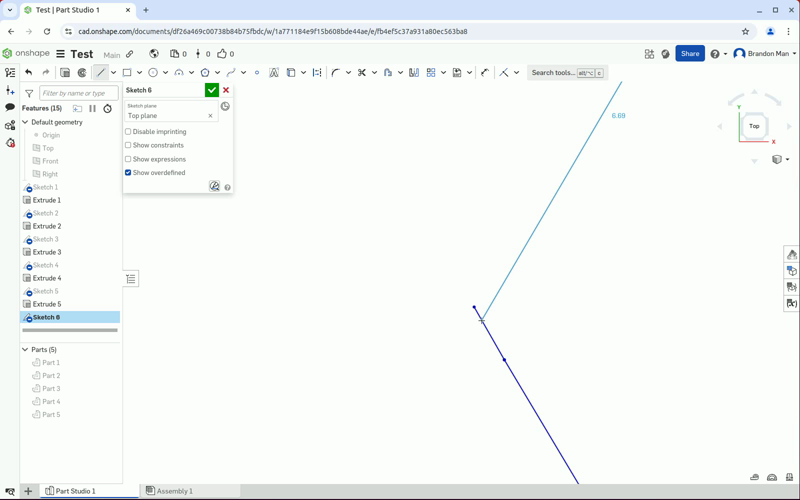
click(481, 320)
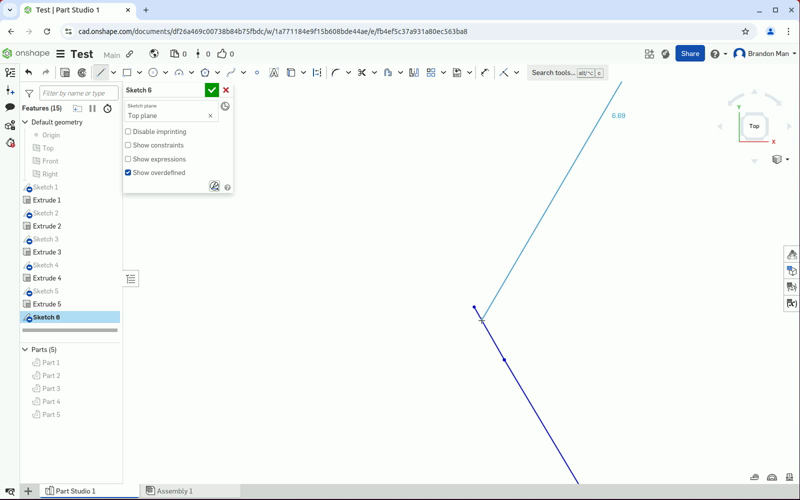
scroll(-6)
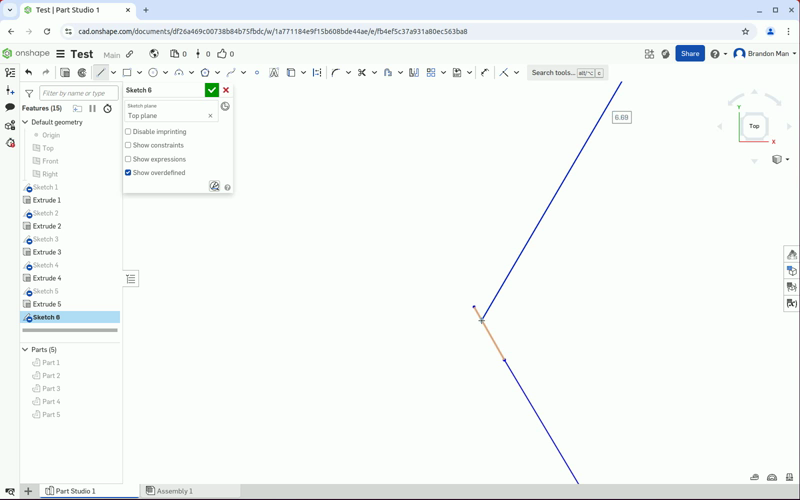
scroll(-6)
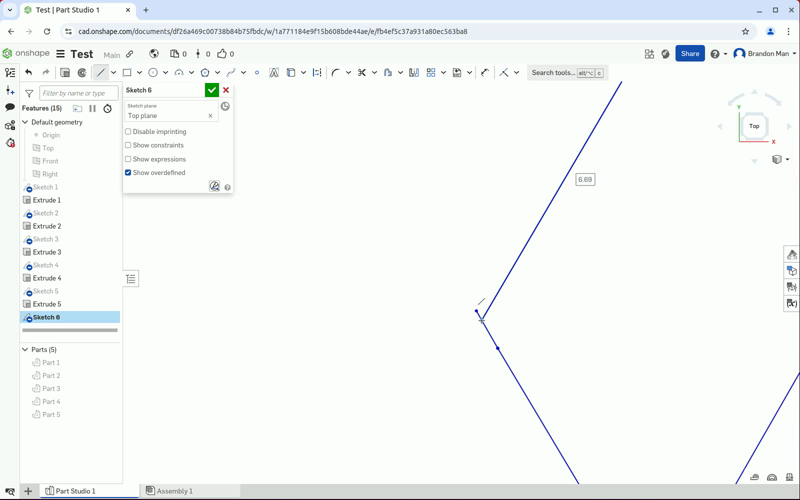
scroll(-6)
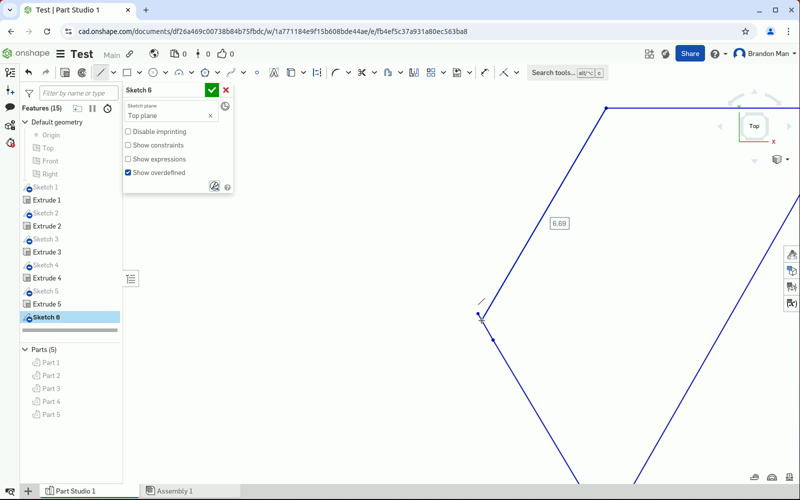
scroll(-6)
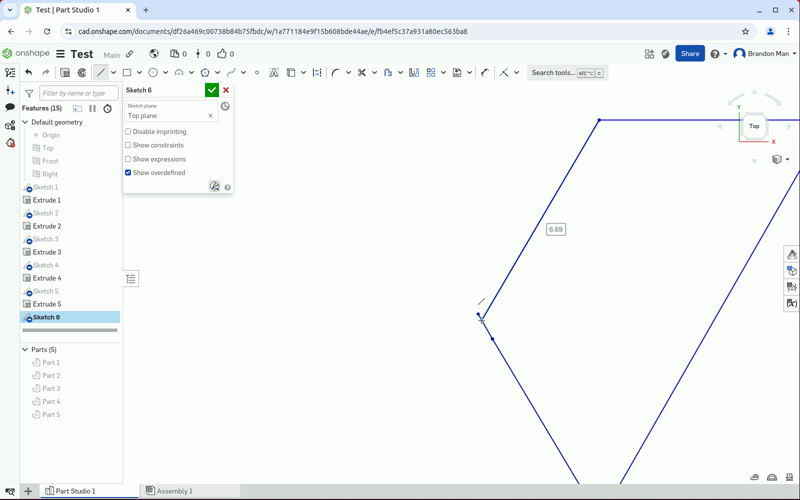
scroll(-6)
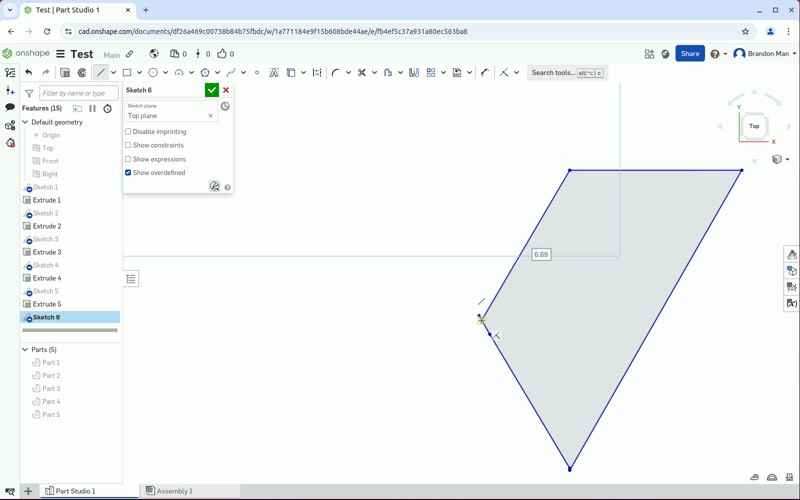
scroll(-6)
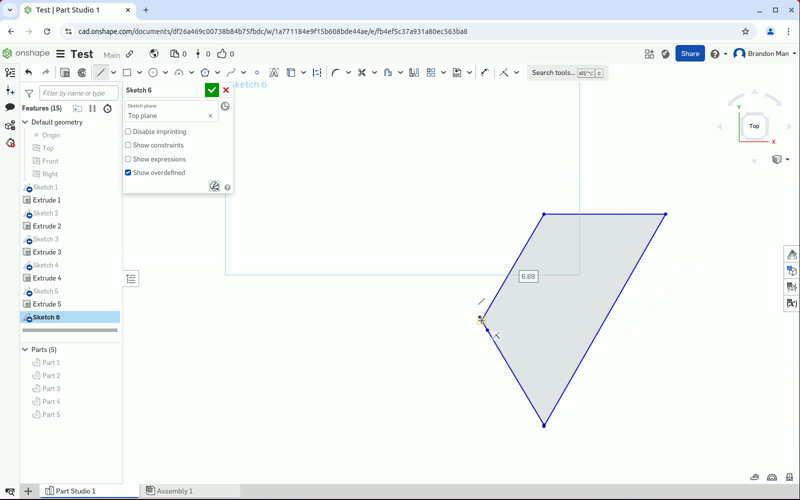
scroll(-6)
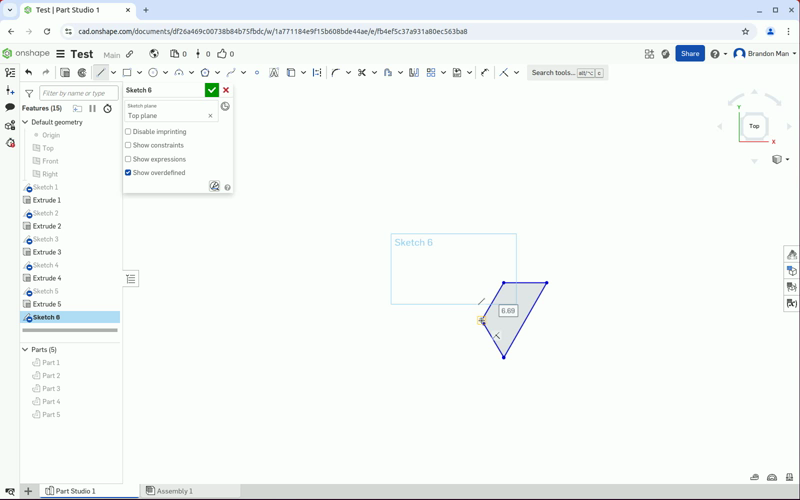
key(esc)
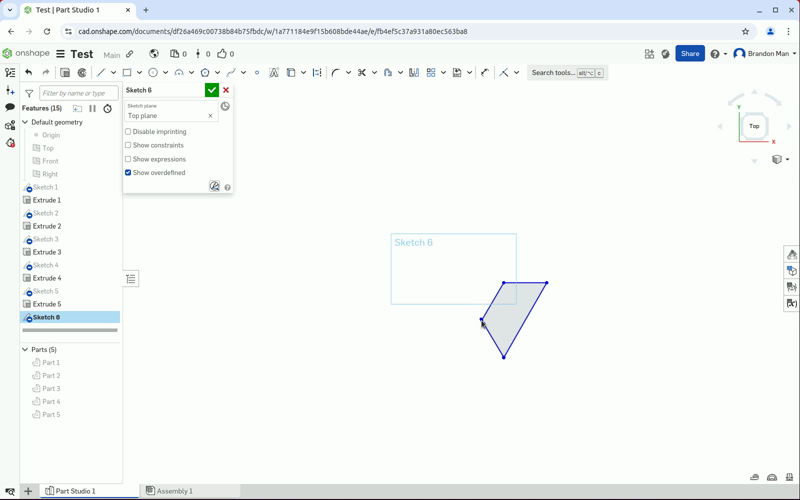
mouse_move(508, 329)
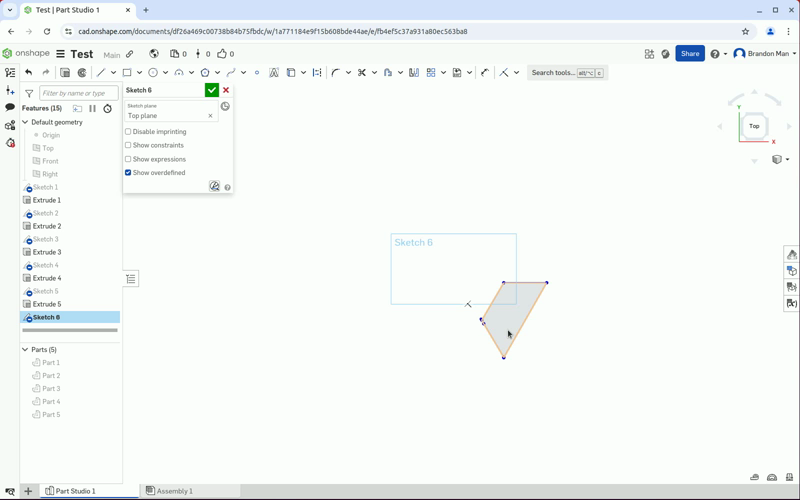
click(508, 329)
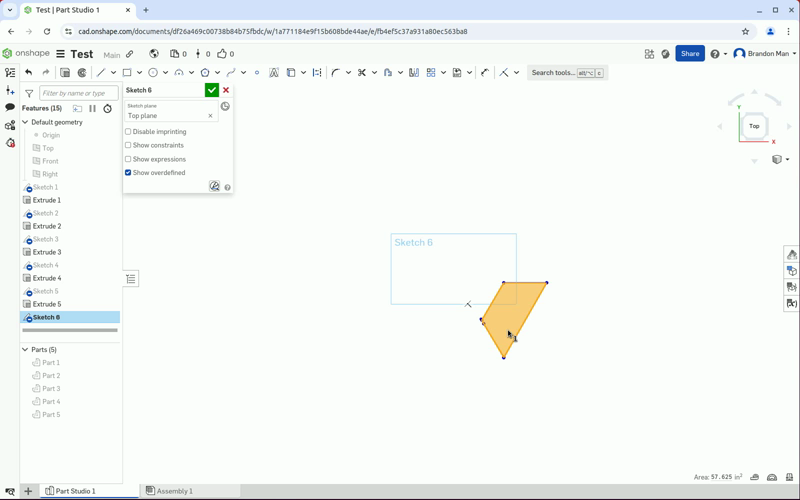
mouse_move(73, 352)
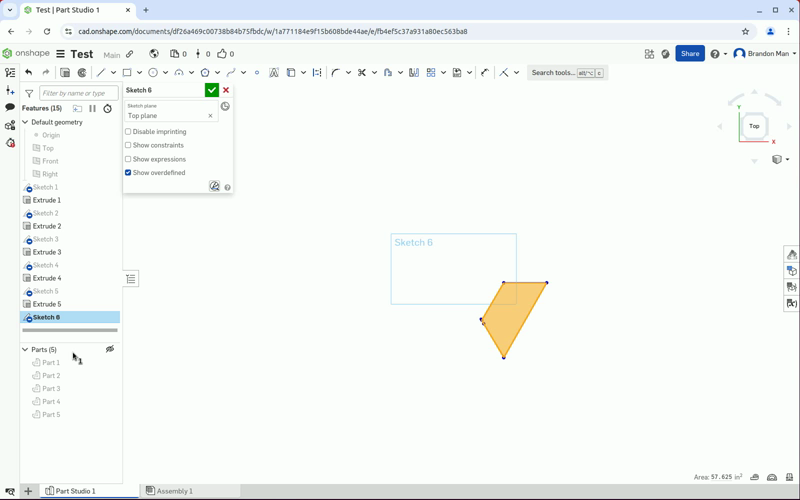
key(shift+y)
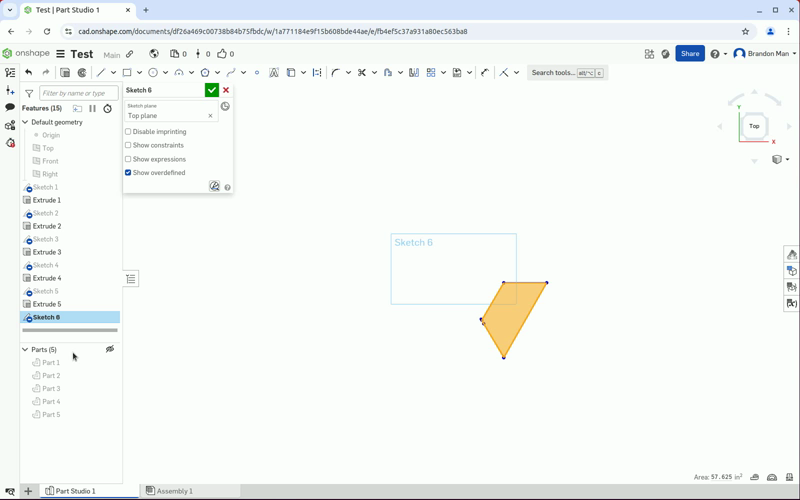
key(shift+e)
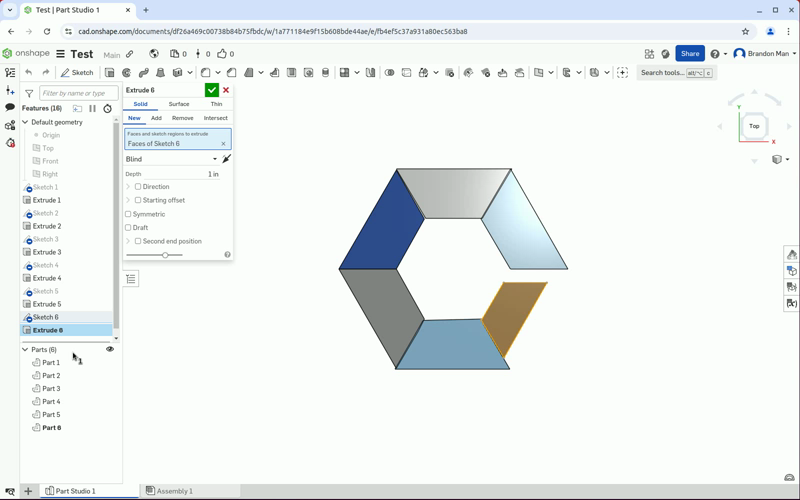
mouse_move(143, 106)
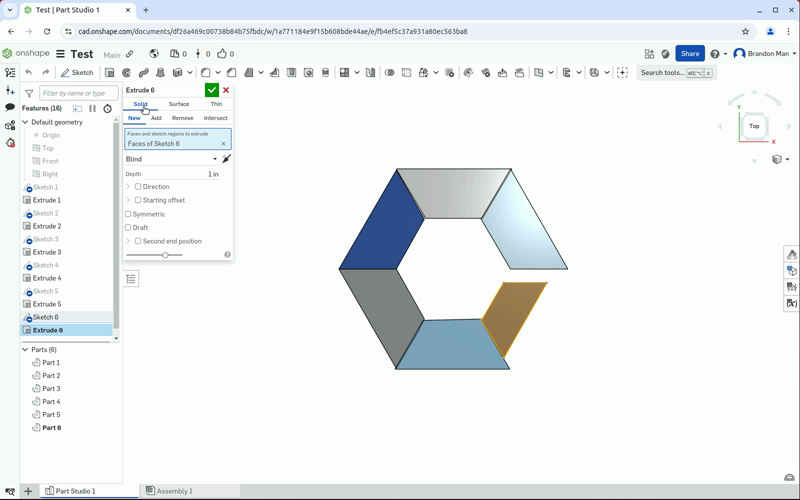
click(143, 106)
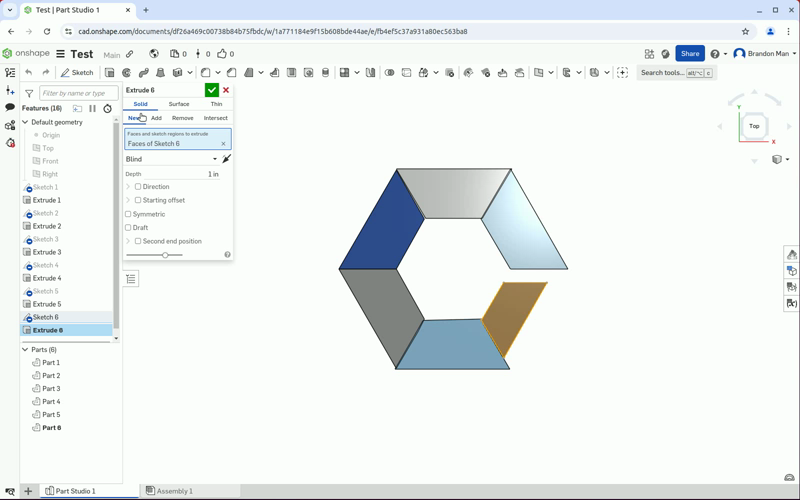
mouse_move(137, 120)
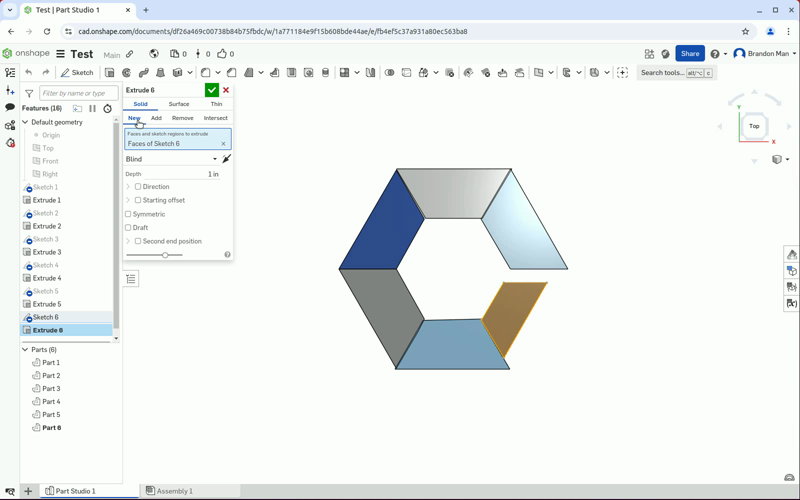
click(137, 120)
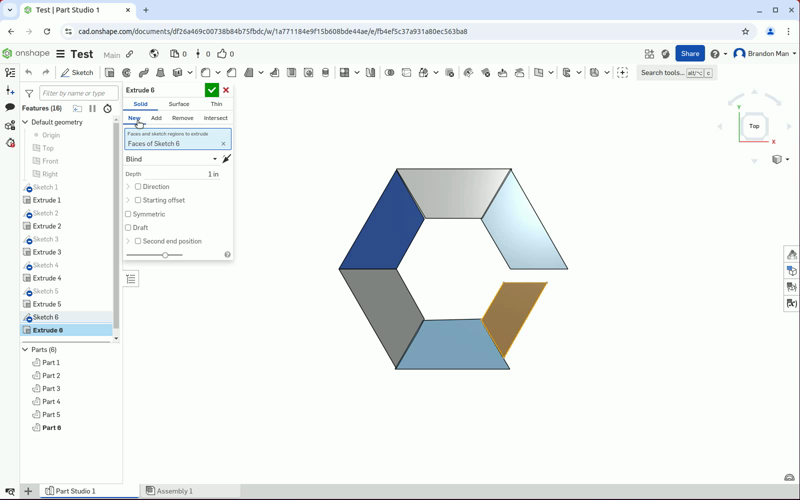
key(tab, 4)
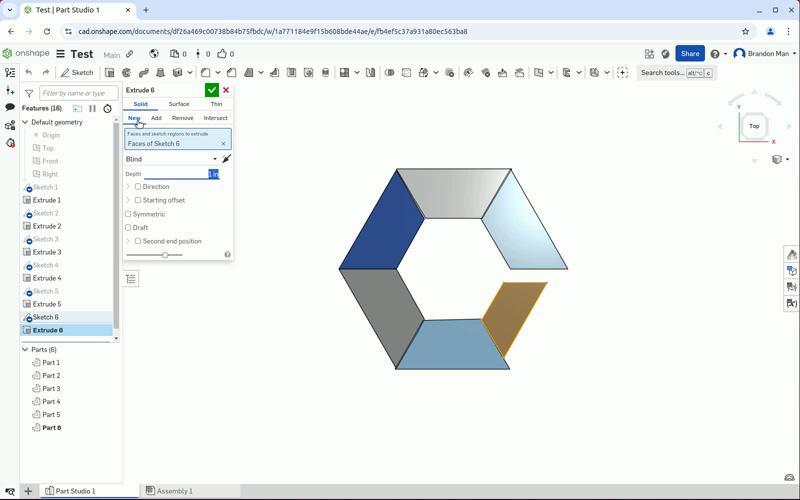
text(8.906)
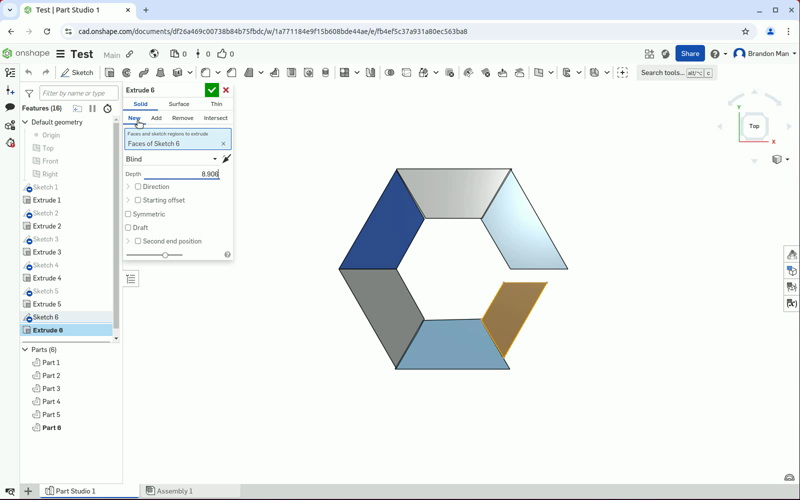
key(enter)
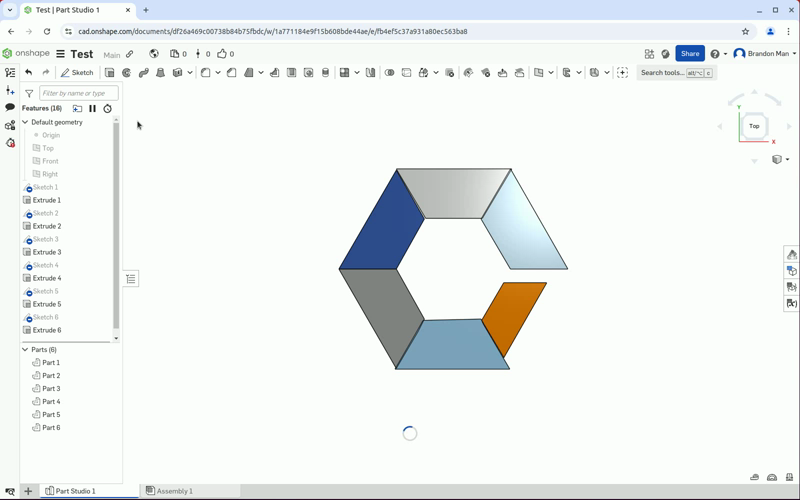
key(shift+h)
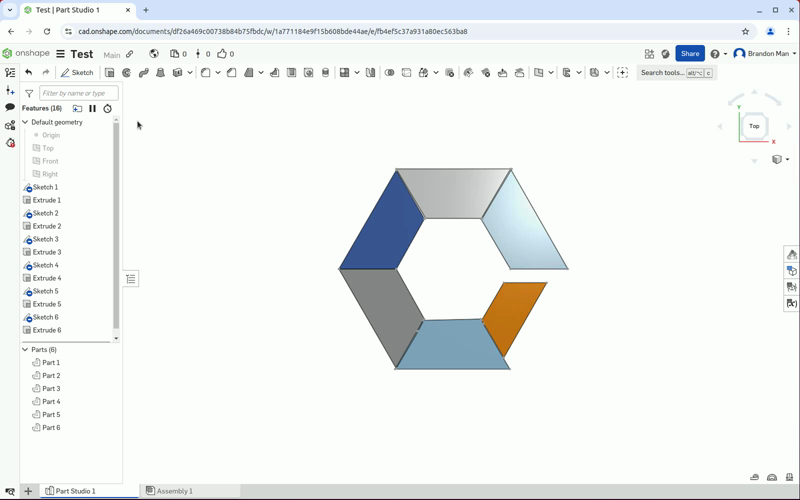
key(shift+h)
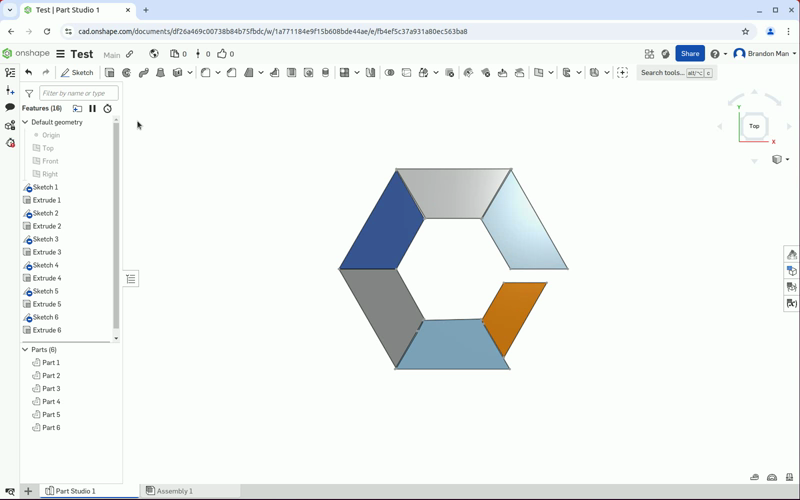
key(shift+7)
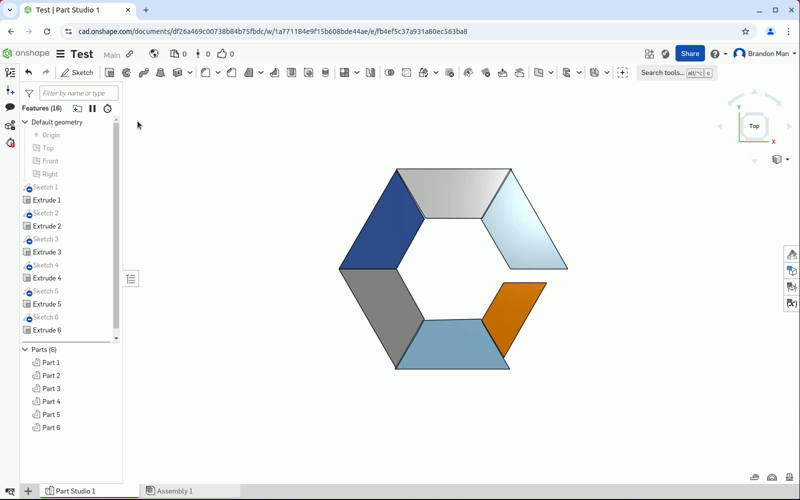
key(up, 3)
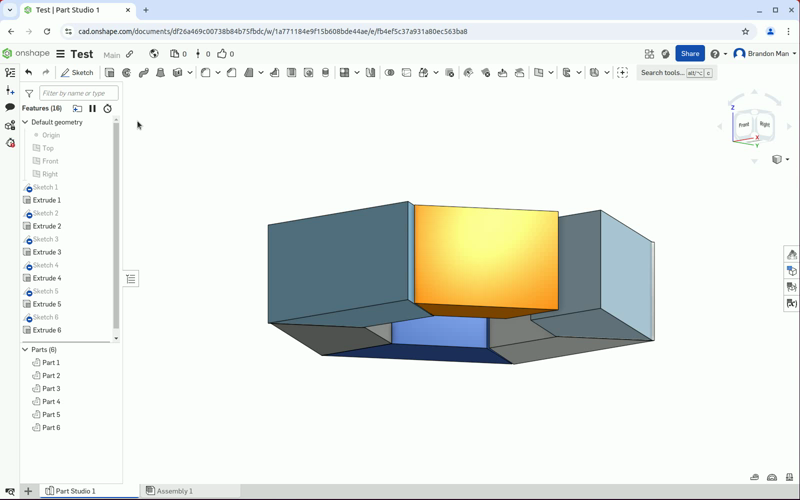
key(left, 3)
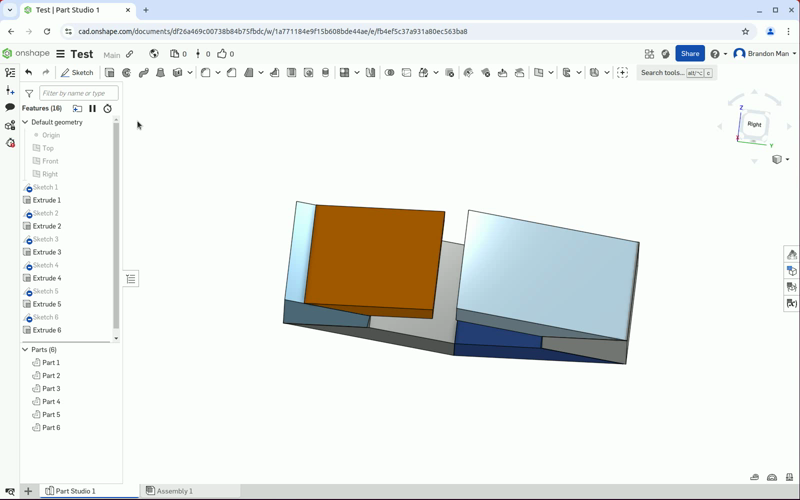
key(right, 3)
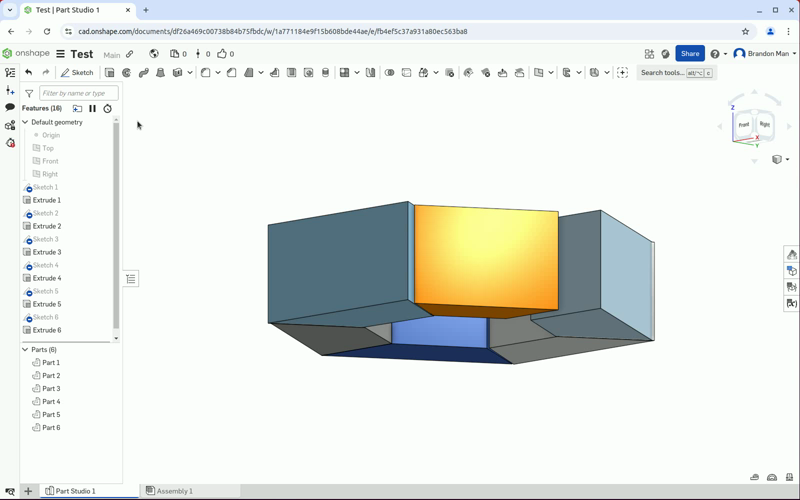
key(down, 3)
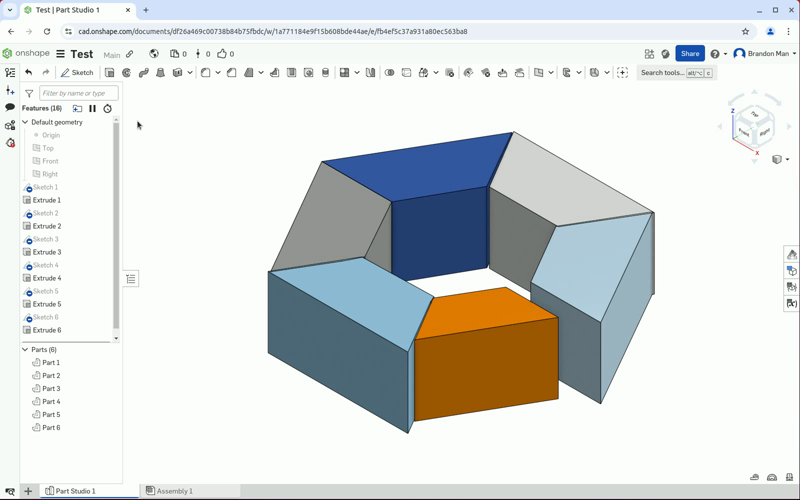
mouse_move(69, 189)
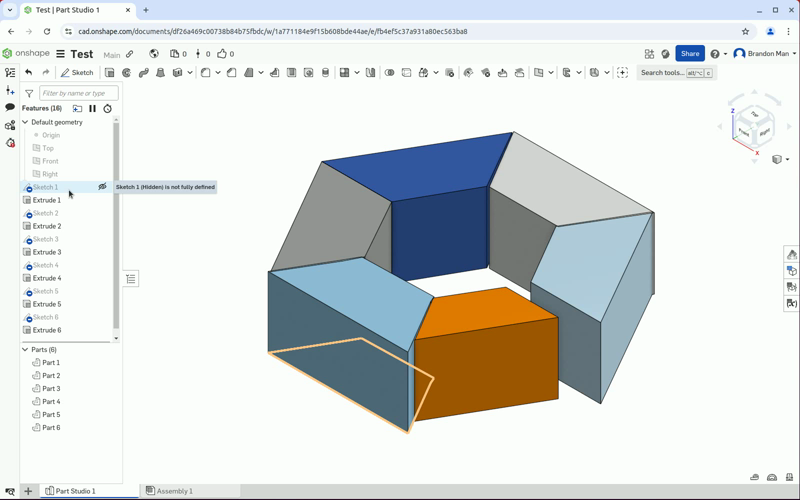
click(69, 189)